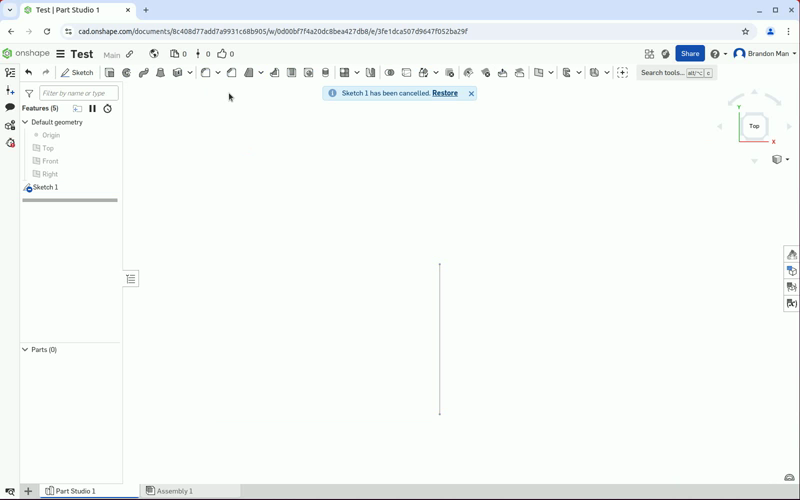
key(shift+h)
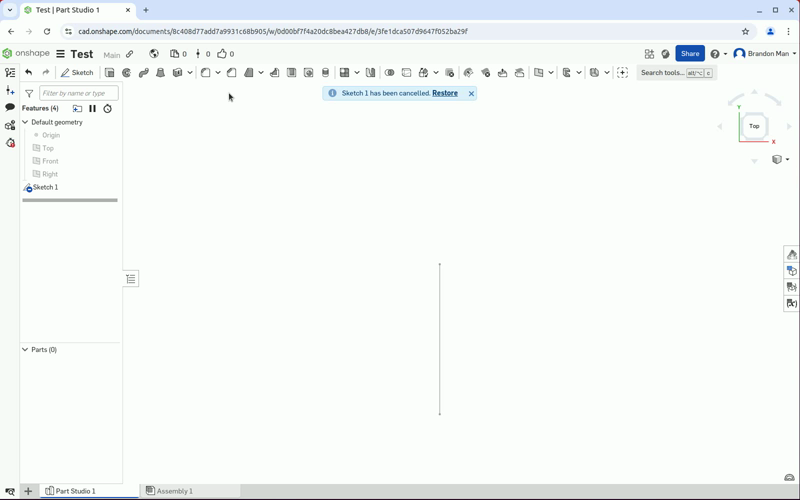
key(shift+s)
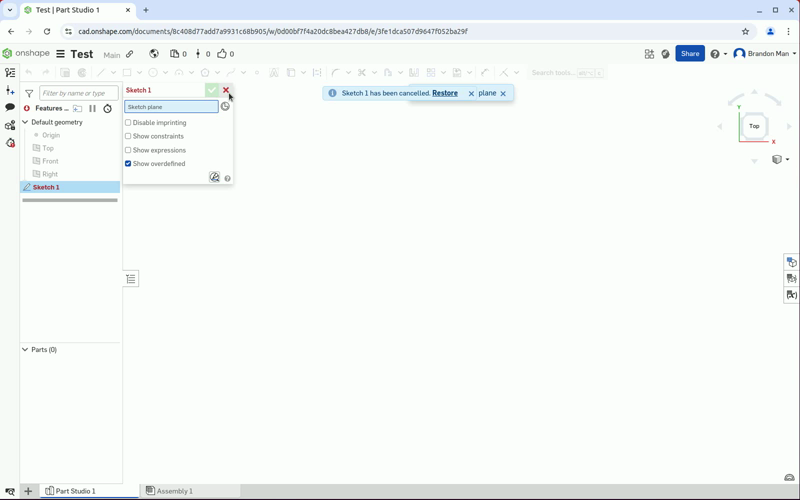
mouse_move(73, 150)
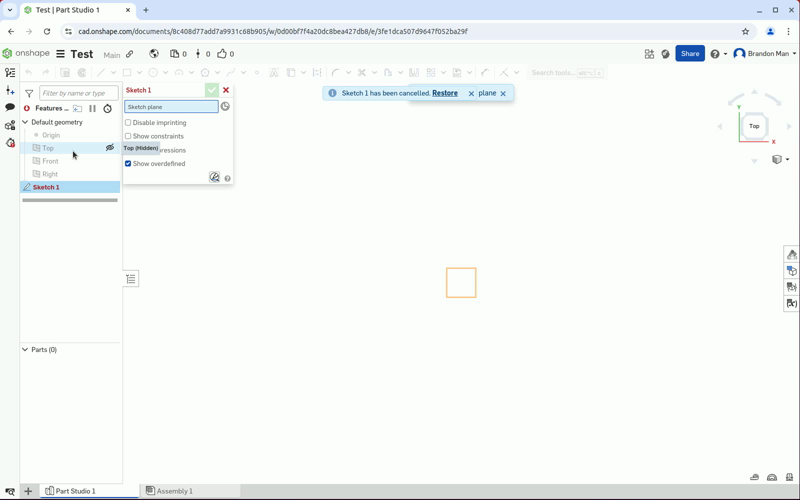
click(73, 150)
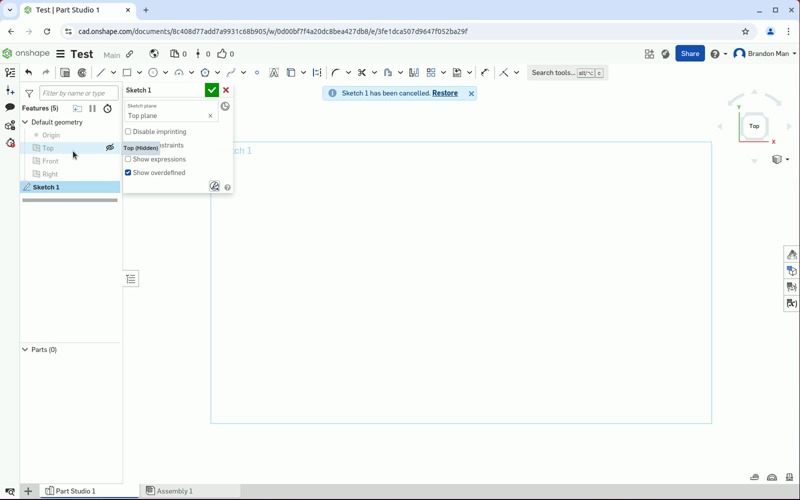
mouse_move(73, 352)
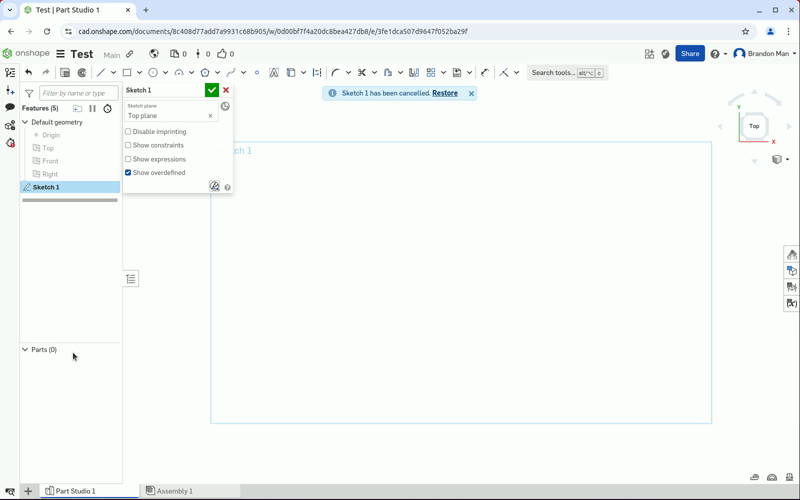
key(y)
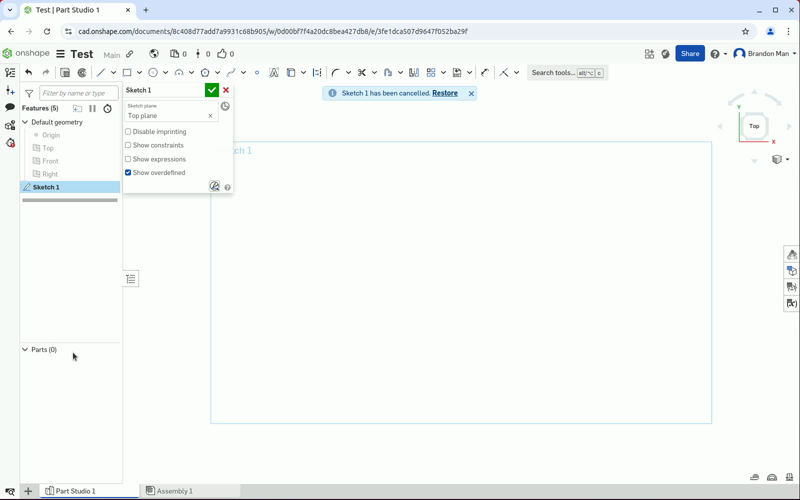
key(l)
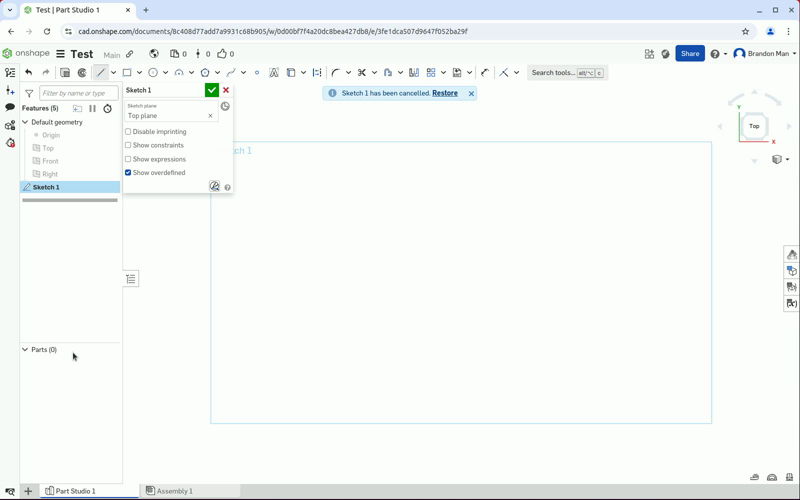
key_down(shift)
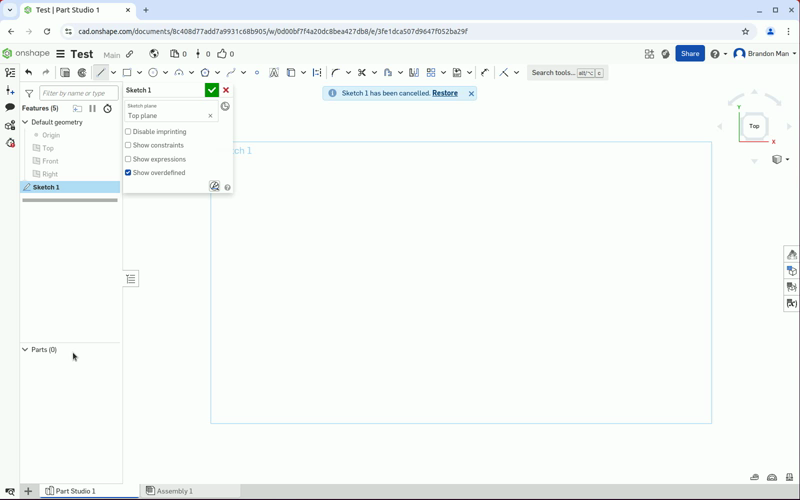
mouse_move(456, 311)
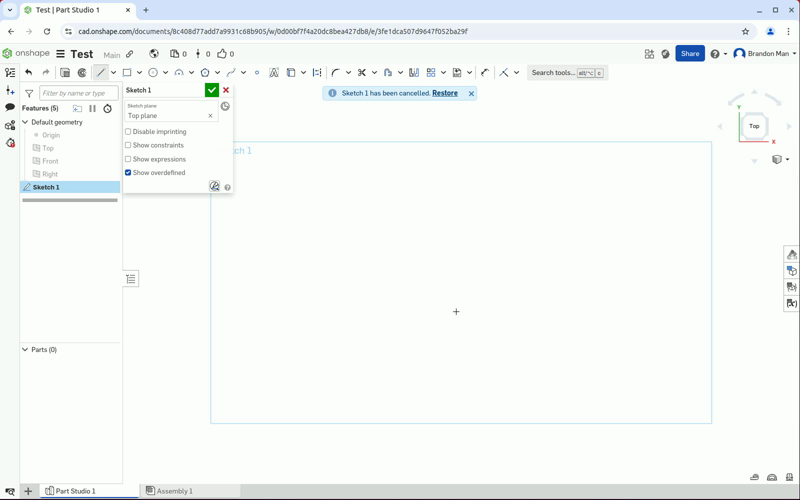
click(456, 311)
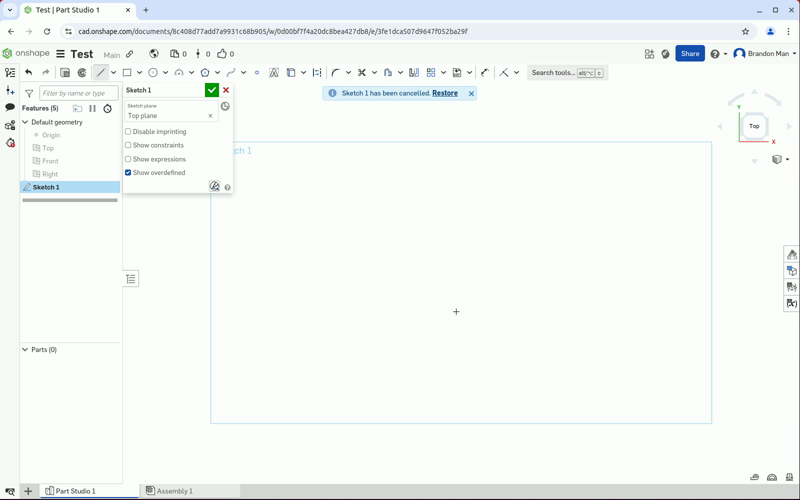
key_up(shift)
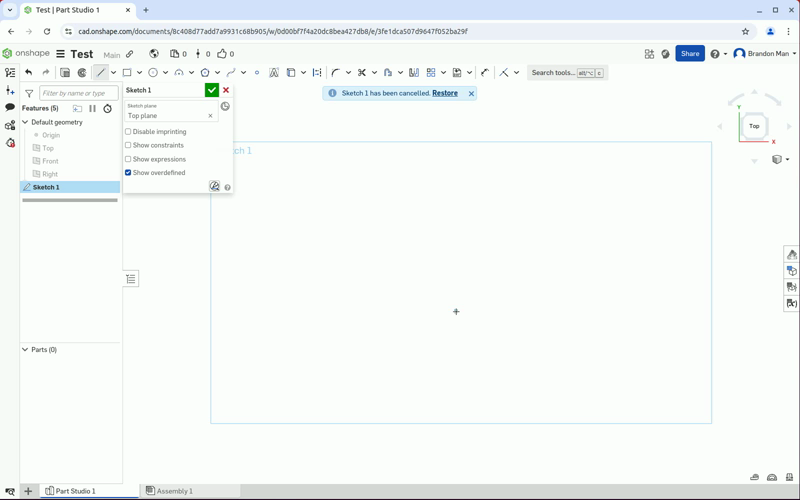
key_down(shift)
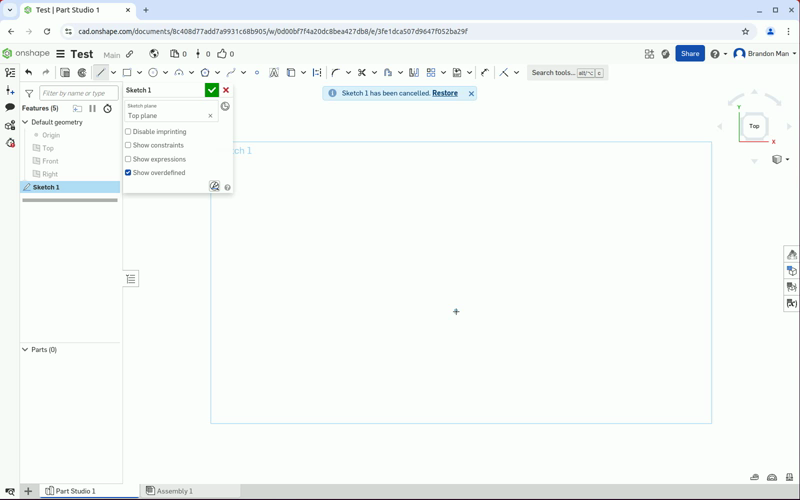
mouse_move(486, 311)
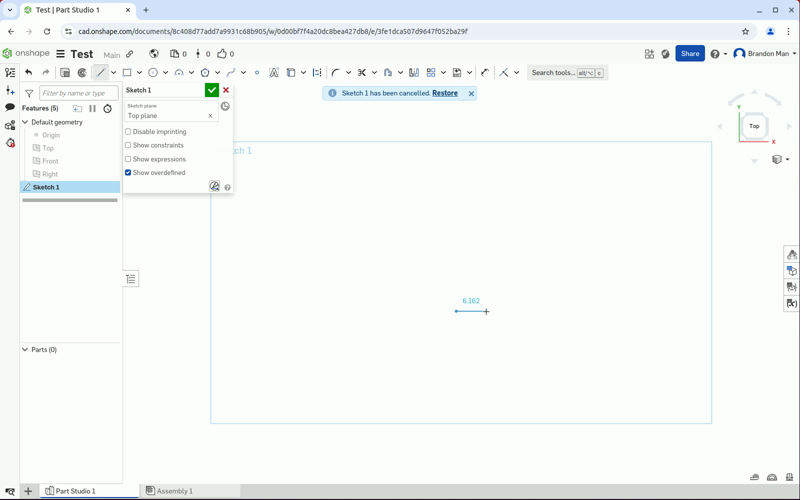
mouse_move(459, 311)
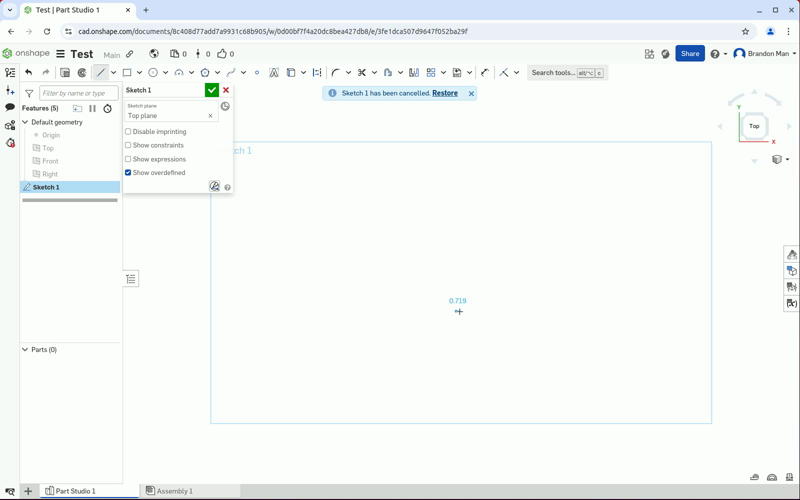
scroll(6)
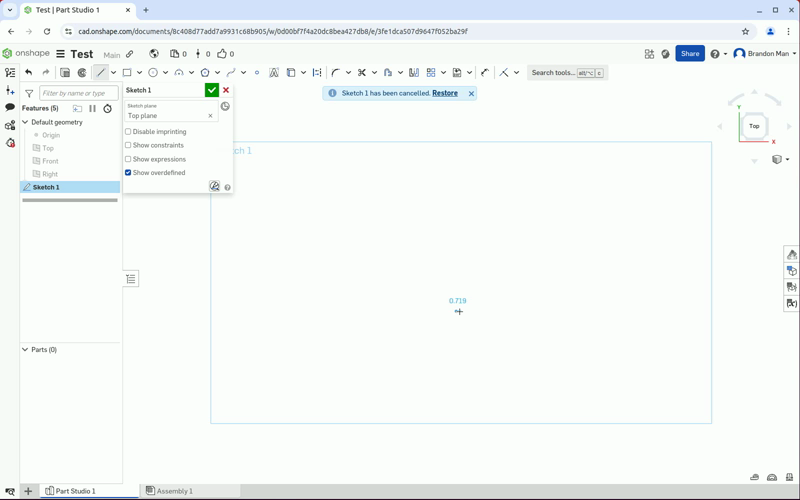
scroll(6)
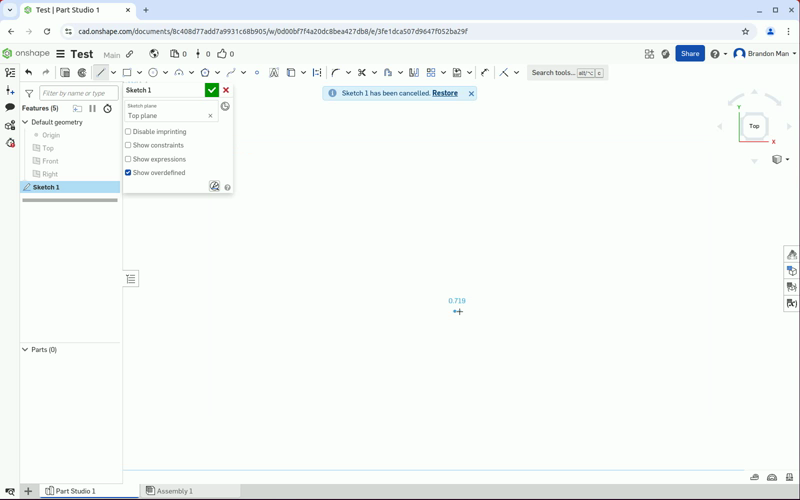
scroll(6)
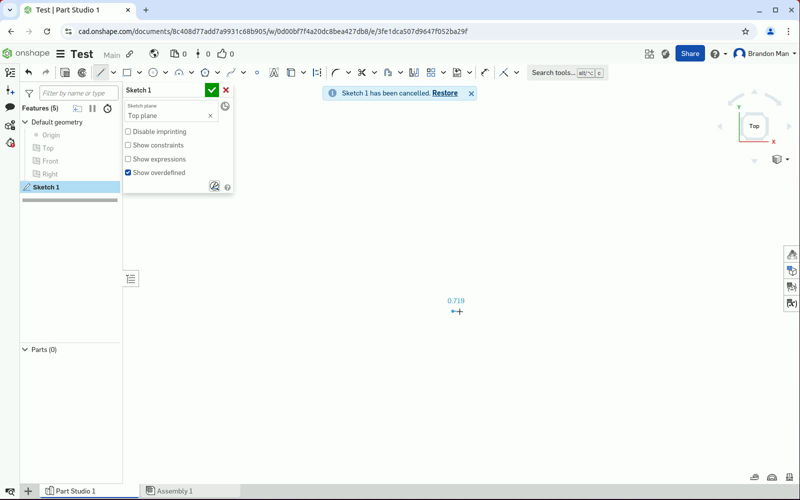
scroll(6)
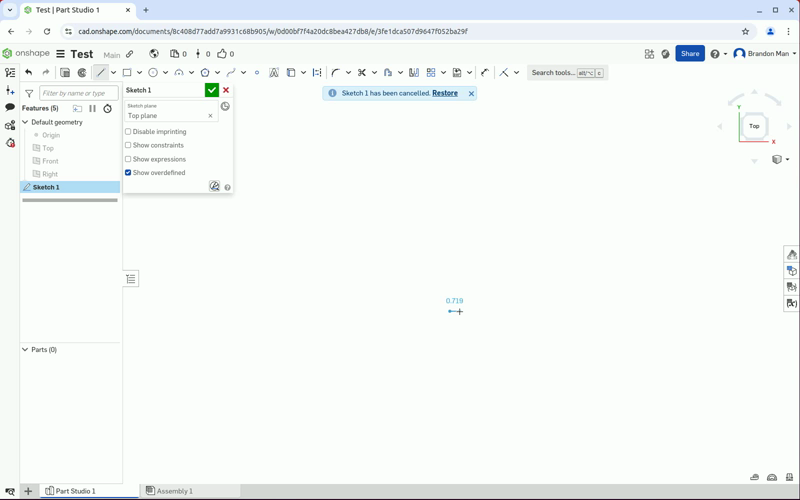
scroll(6)
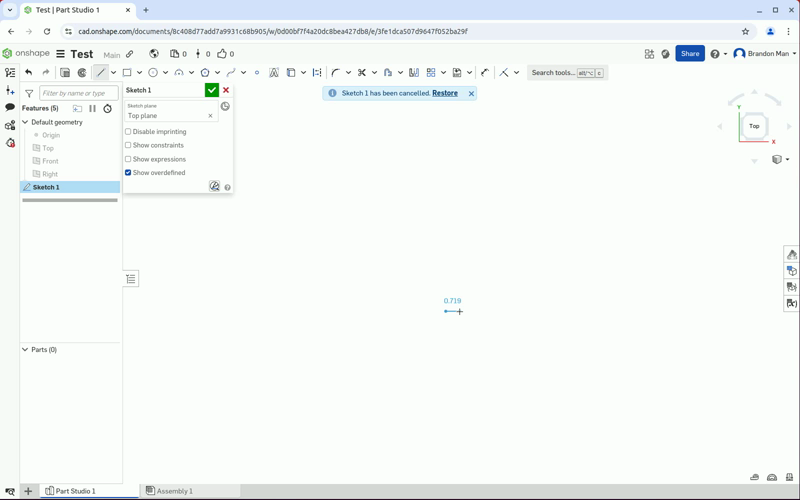
scroll(6)
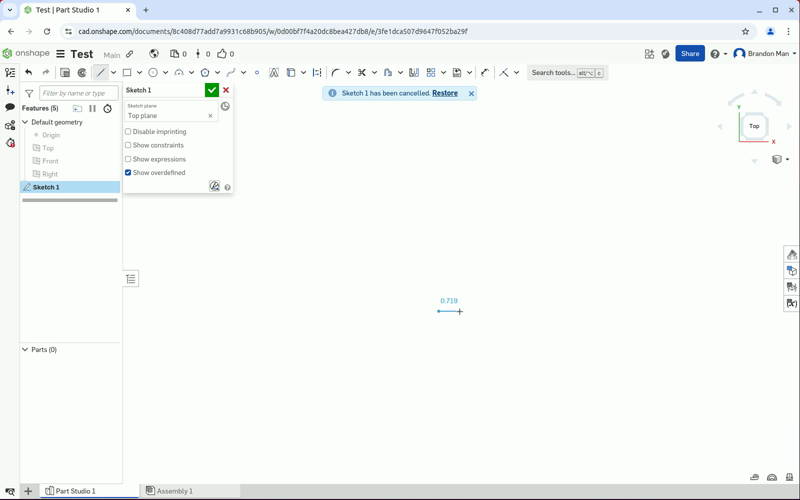
scroll(6)
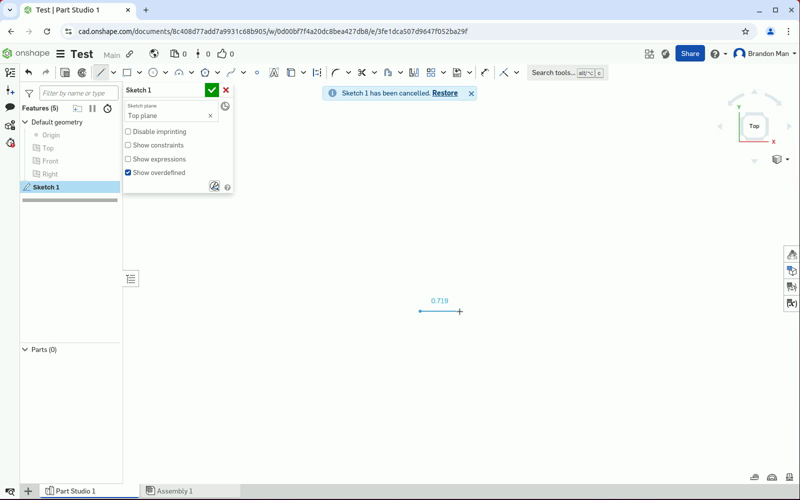
click(459, 311)
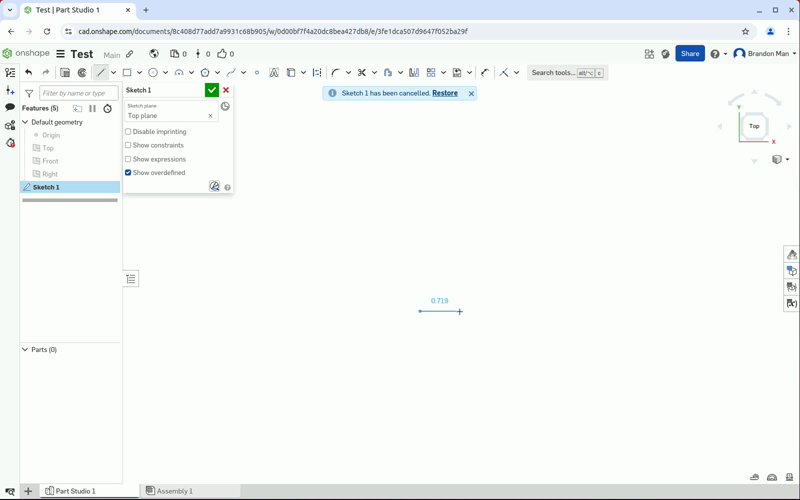
scroll(-6)
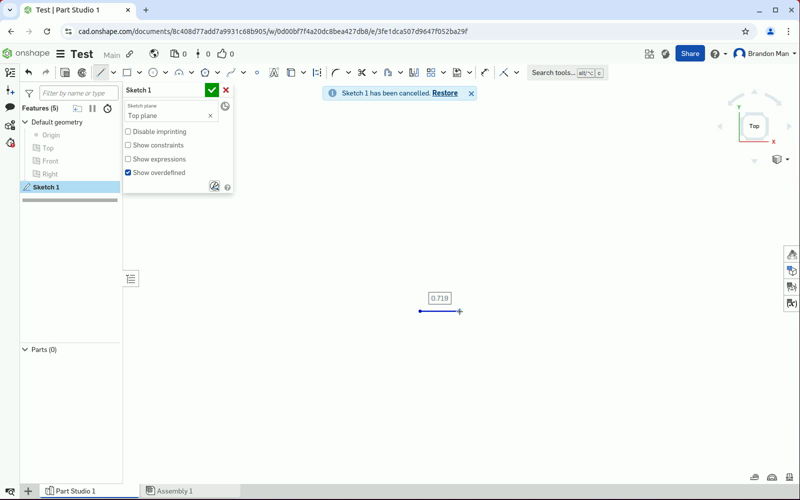
scroll(-6)
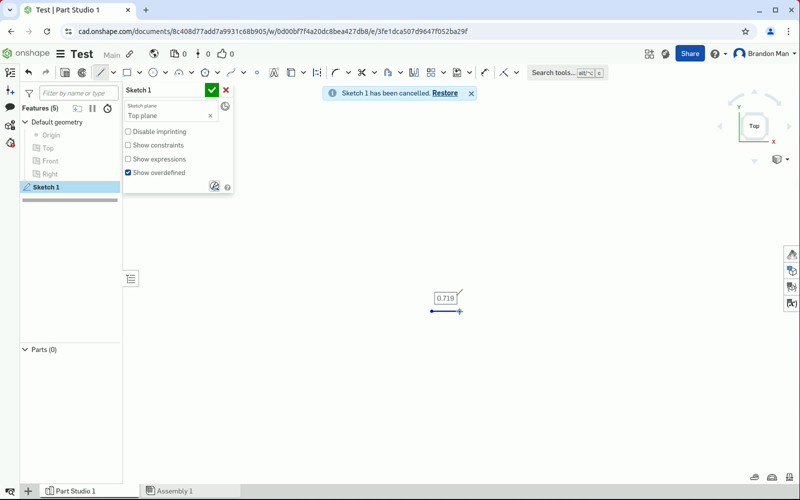
scroll(-6)
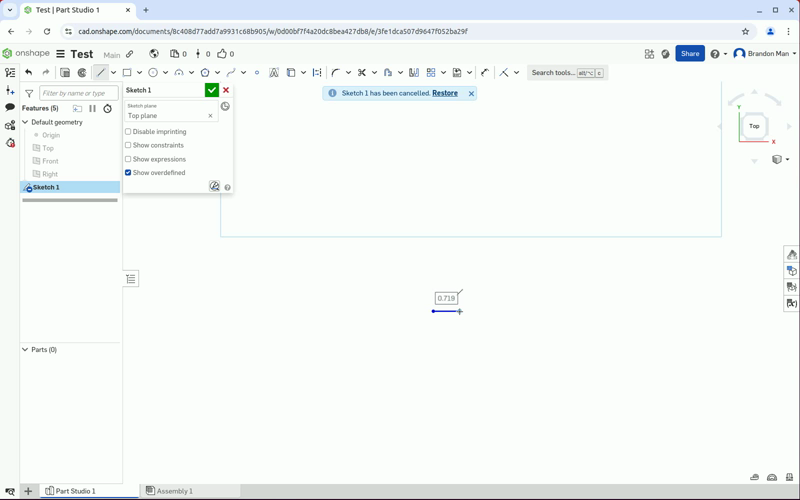
scroll(-6)
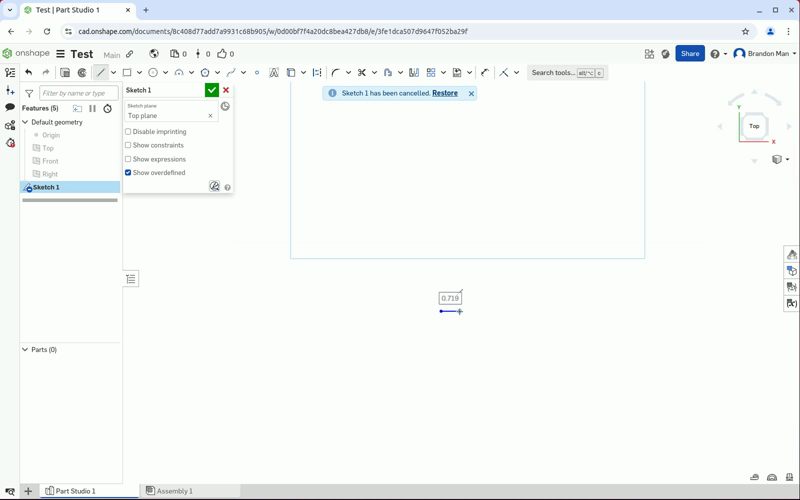
scroll(-6)
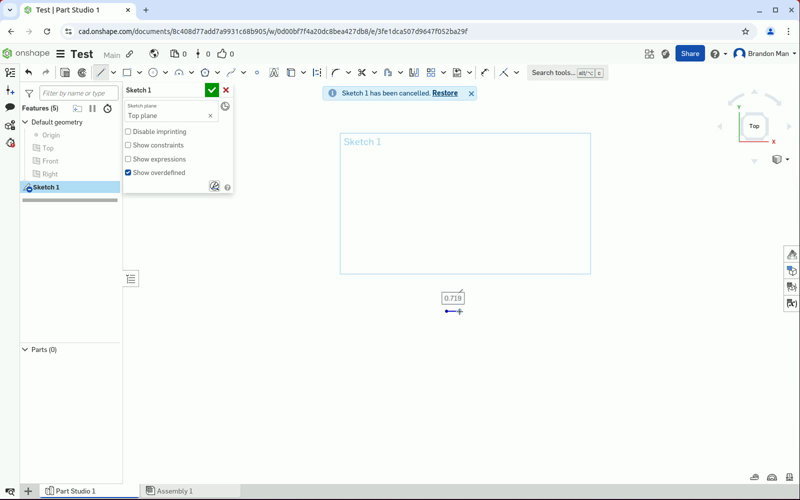
scroll(-6)
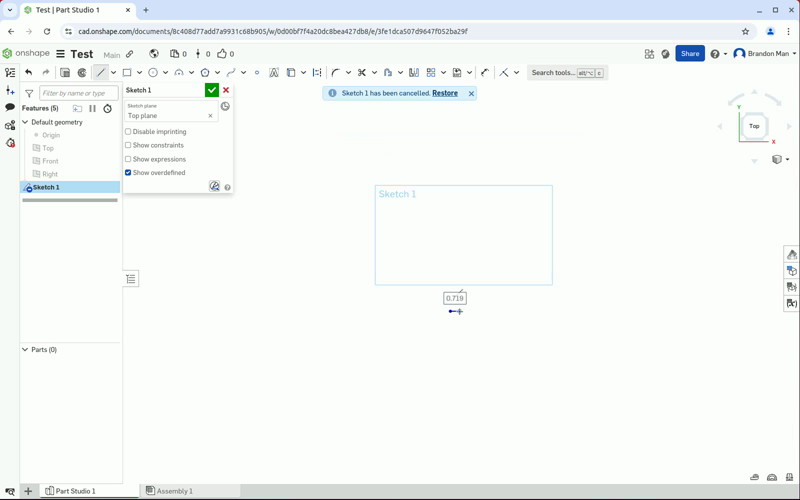
scroll(-6)
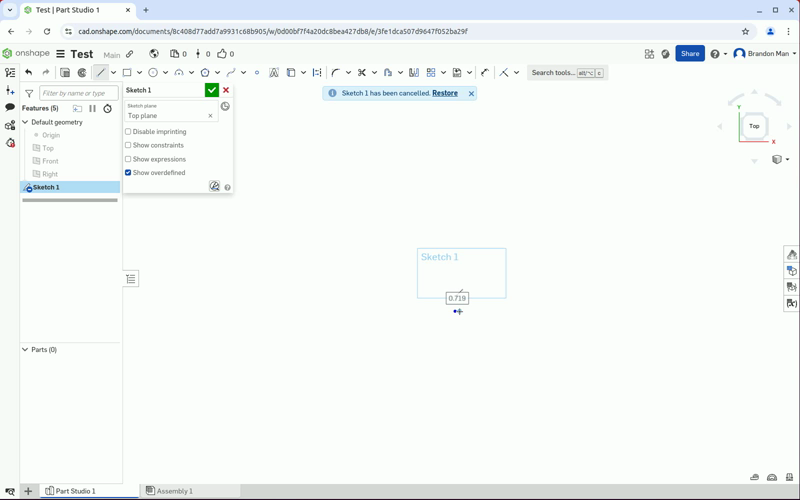
key_up(shift)
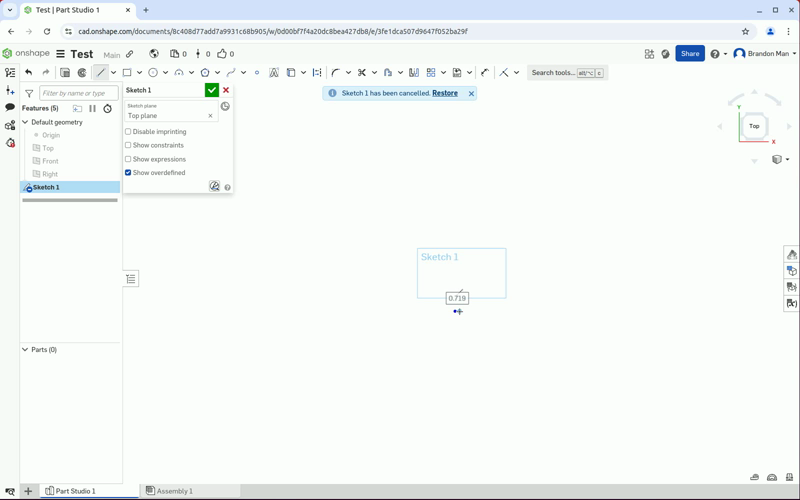
key_down(shift)
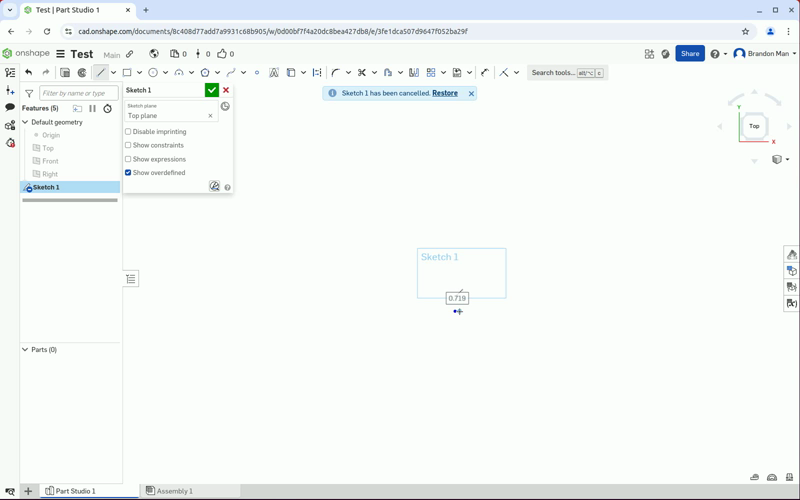
mouse_move(489, 311)
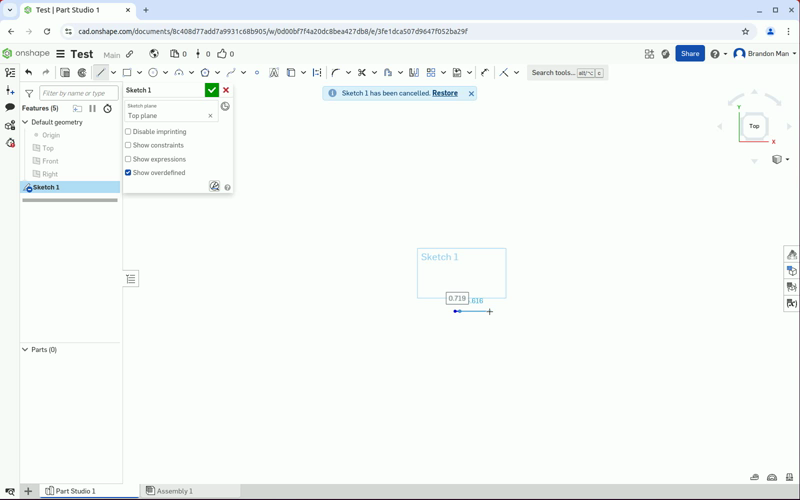
mouse_move(459, 255)
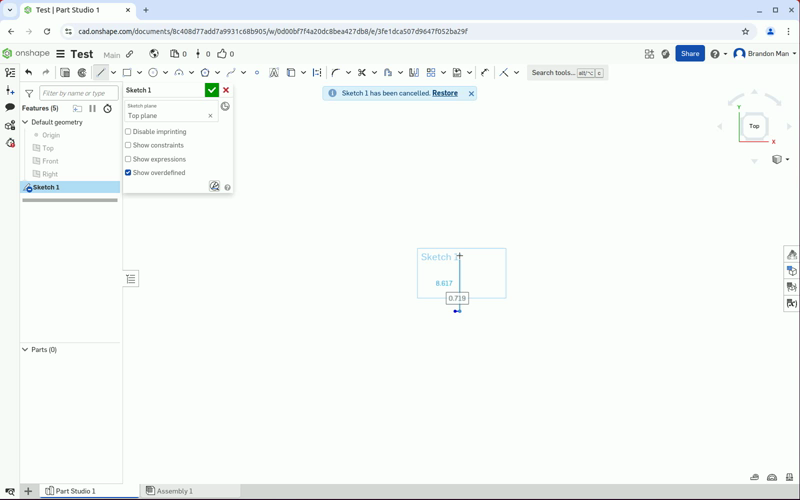
click(459, 255)
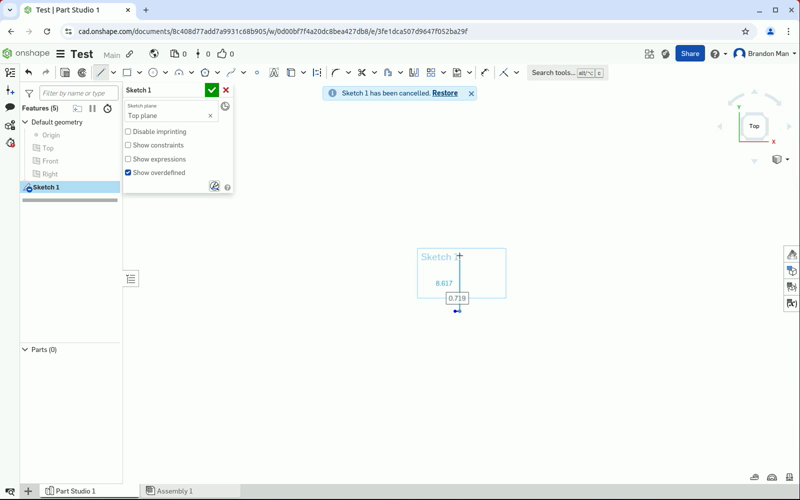
key_up(shift)
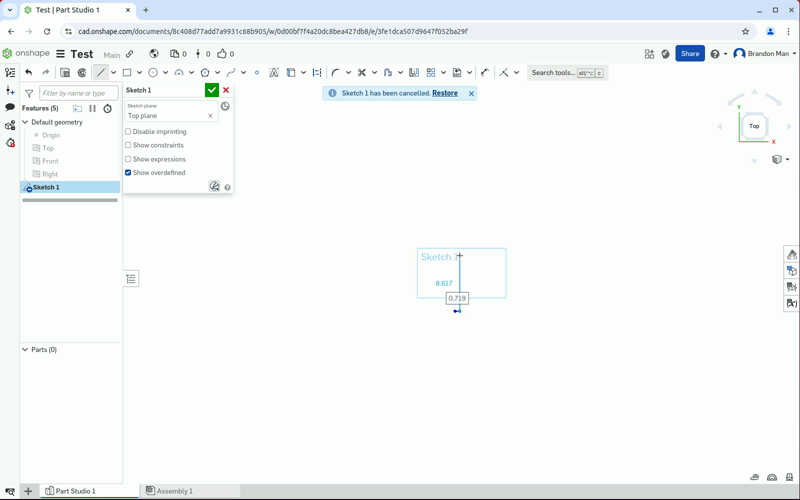
key_down(shift)
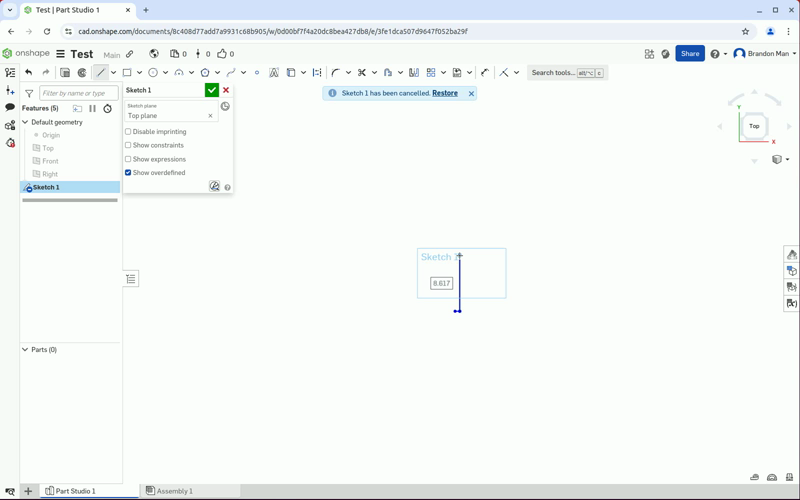
mouse_move(489, 255)
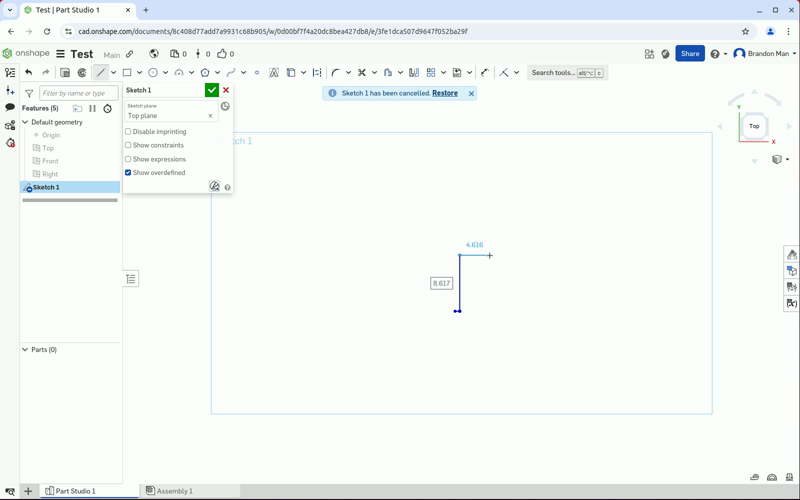
mouse_move(456, 255)
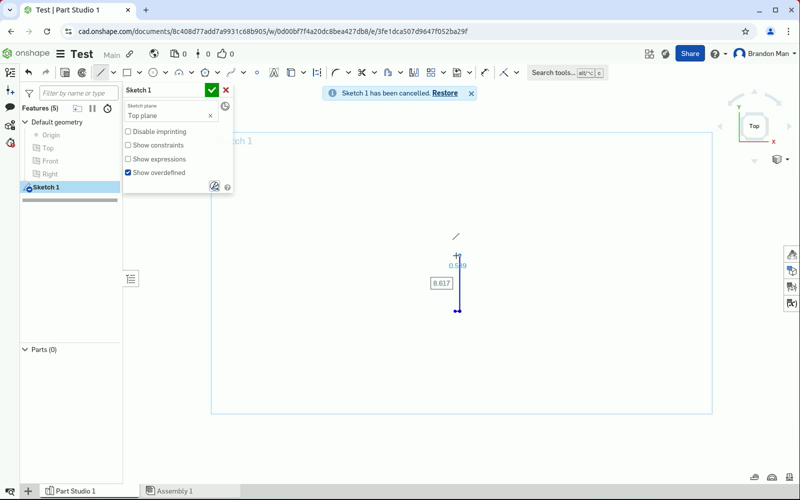
scroll(6)
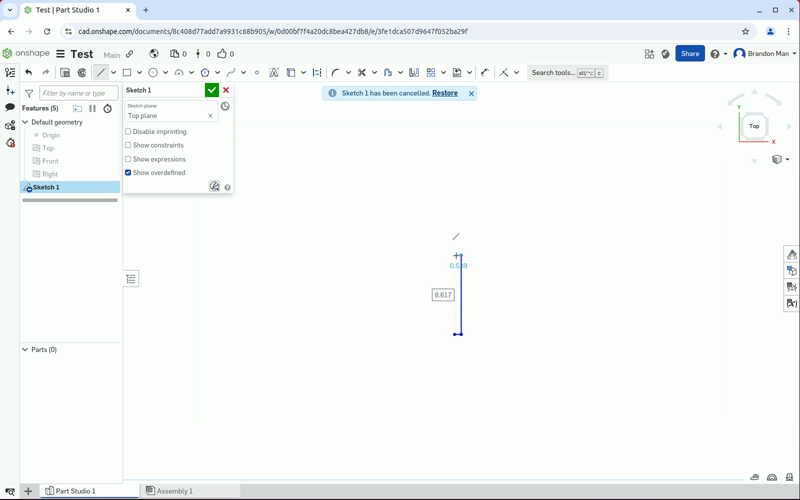
scroll(6)
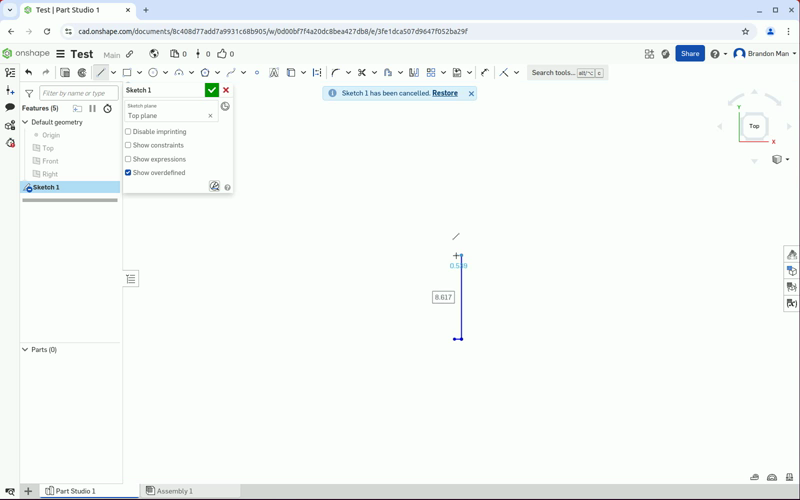
scroll(6)
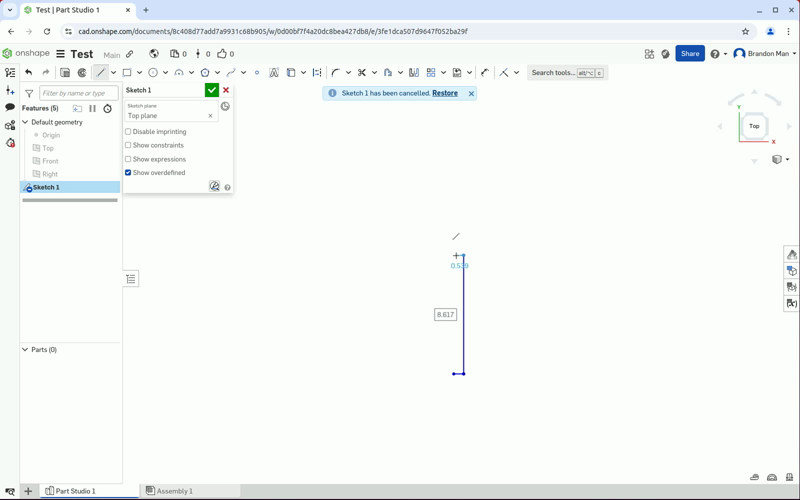
scroll(6)
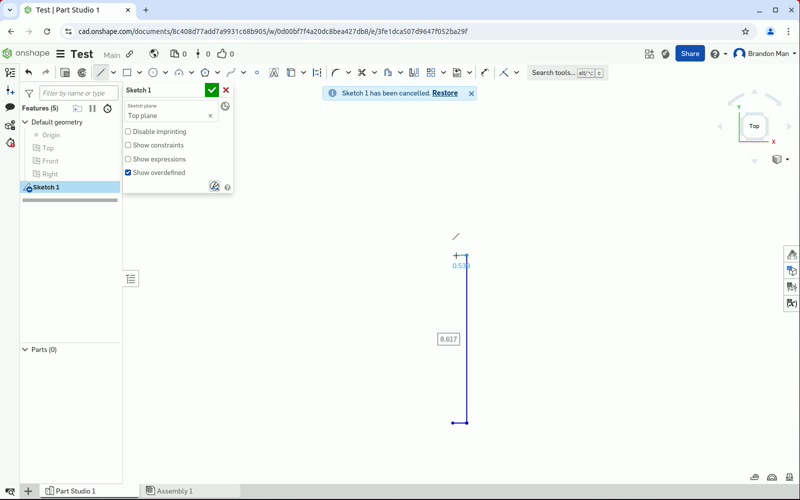
scroll(6)
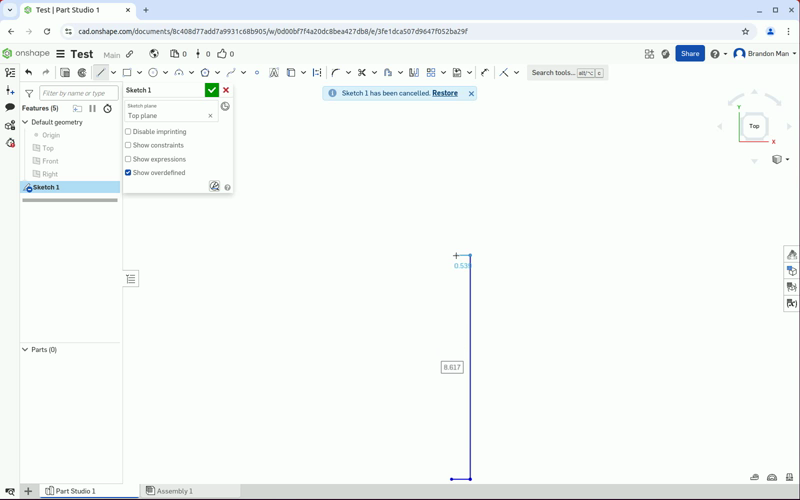
scroll(6)
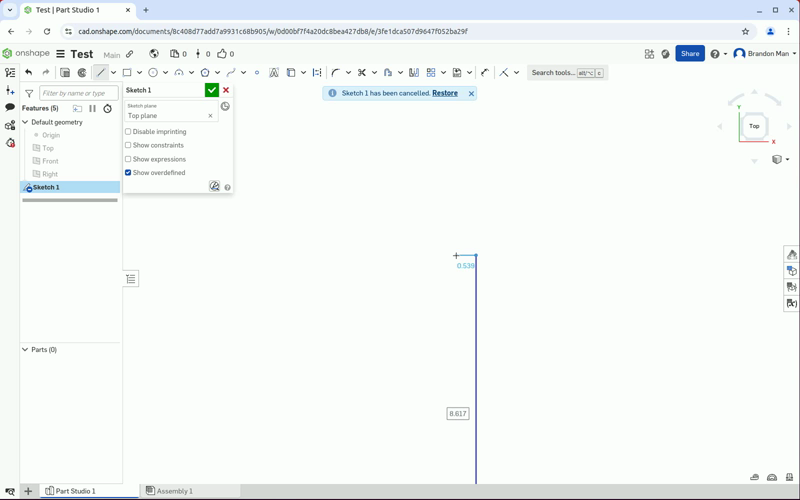
scroll(6)
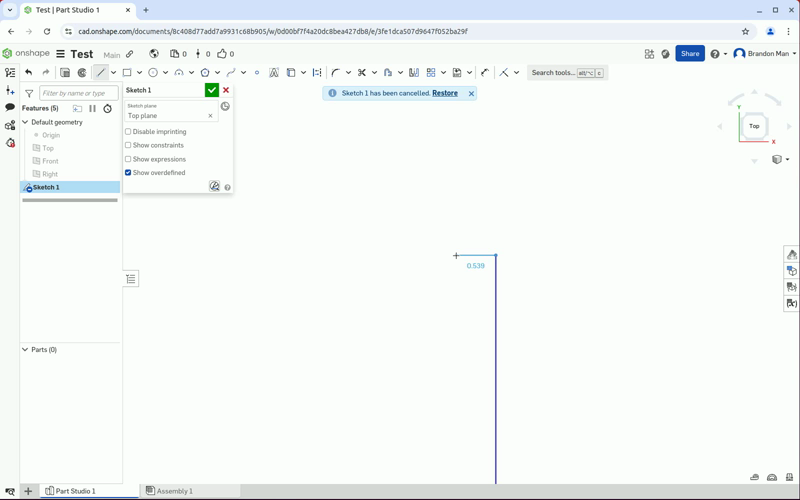
click(456, 255)
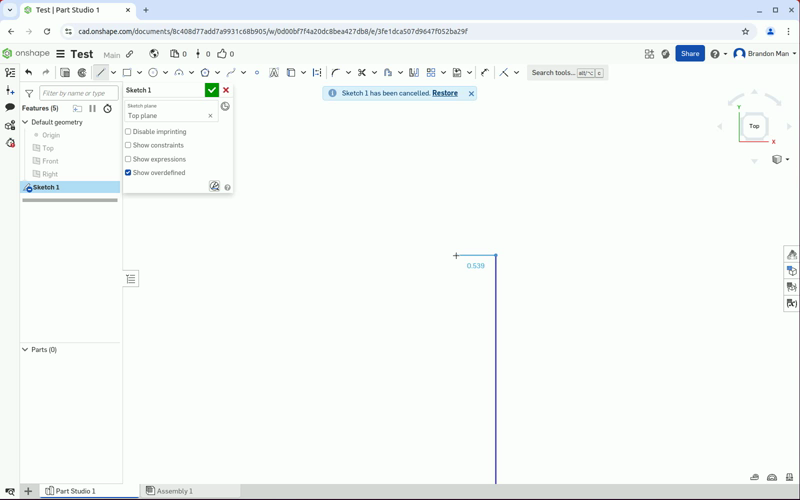
scroll(-6)
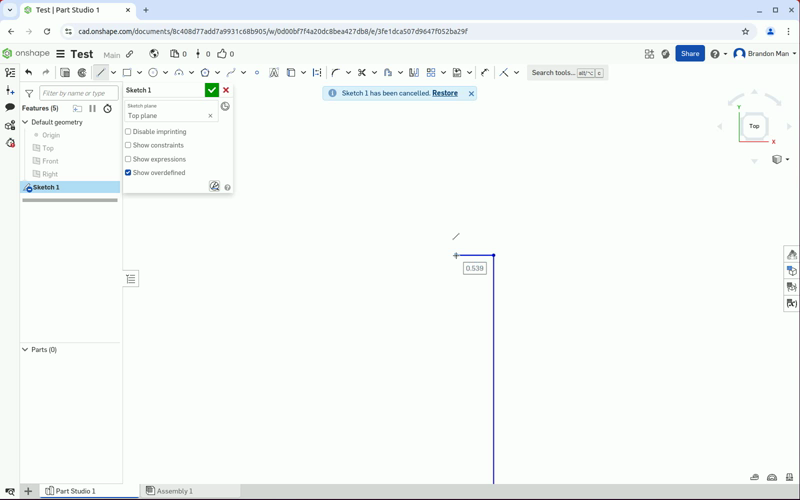
scroll(-6)
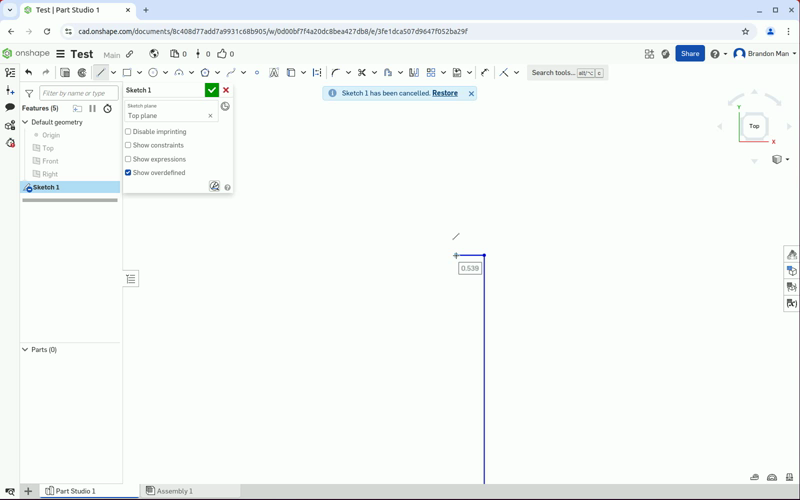
scroll(-6)
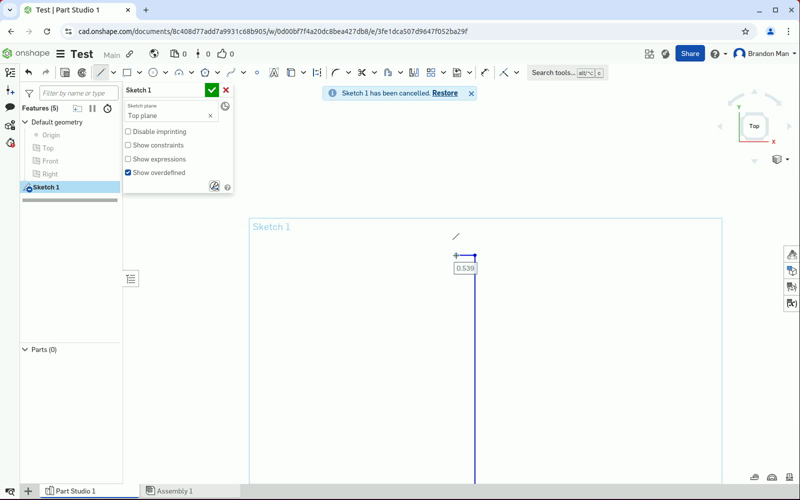
scroll(-6)
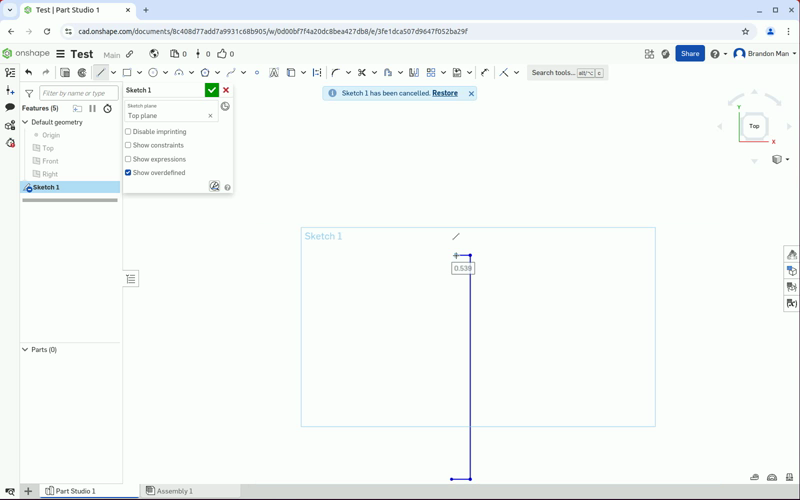
scroll(-6)
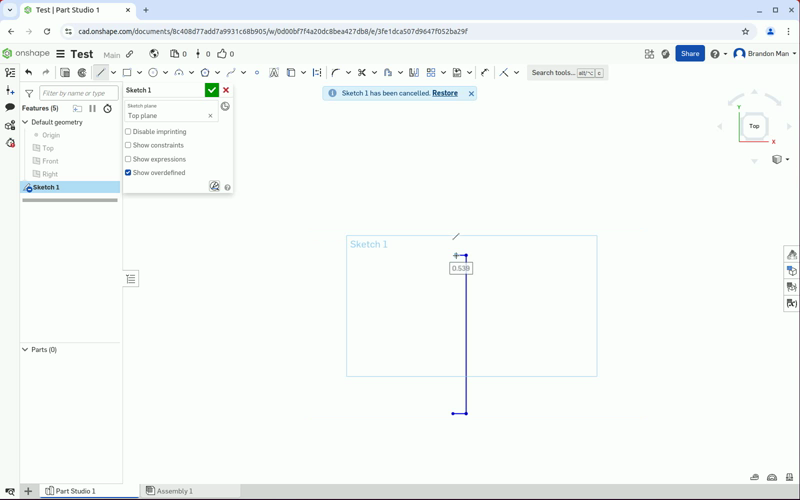
scroll(-6)
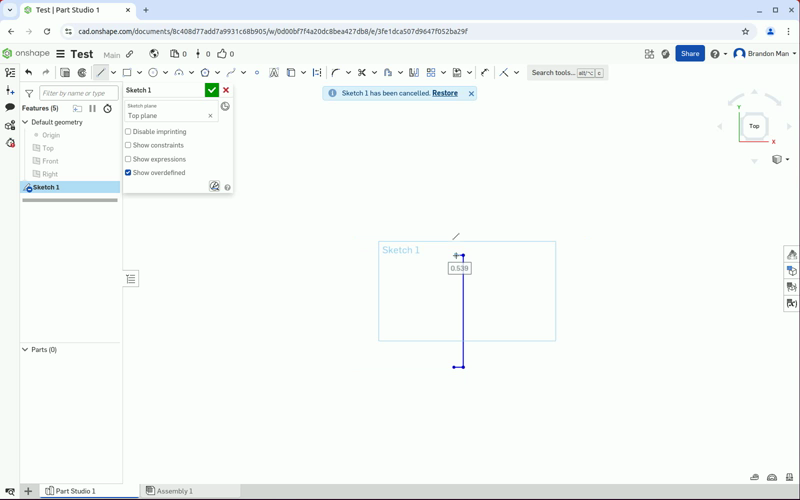
scroll(-6)
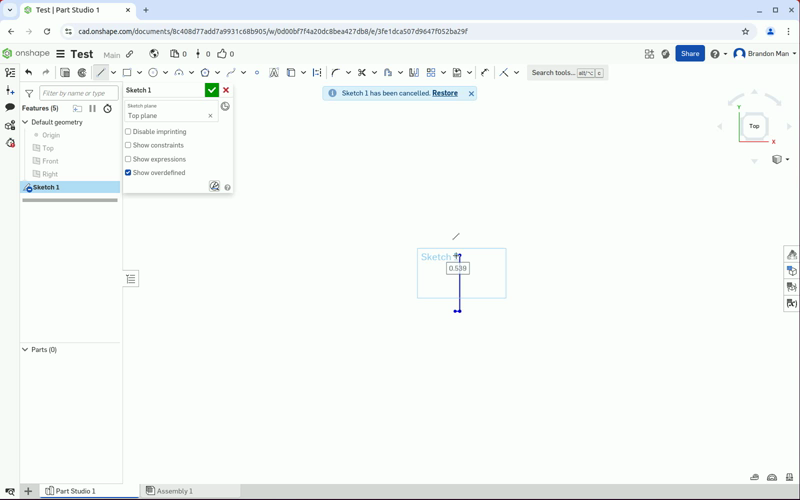
key_up(shift)
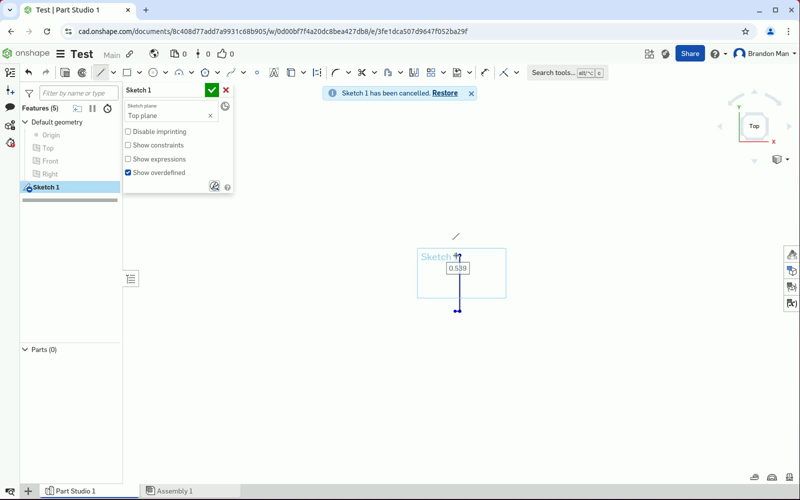
mouse_move(486, 255)
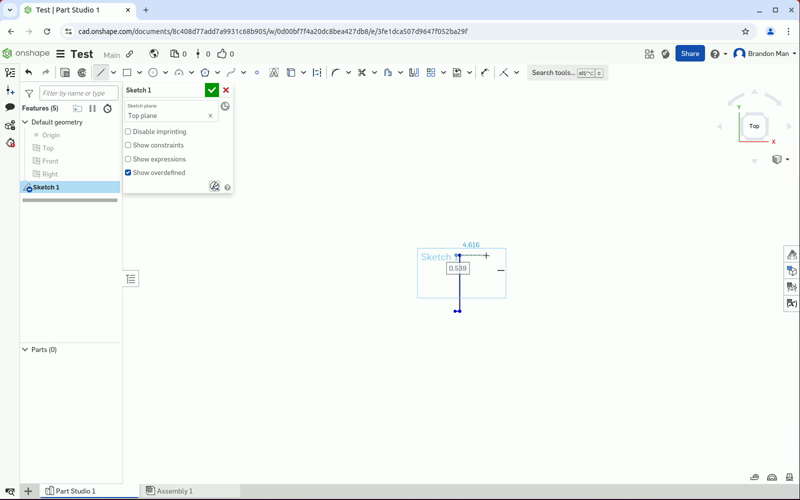
key_down(shift)
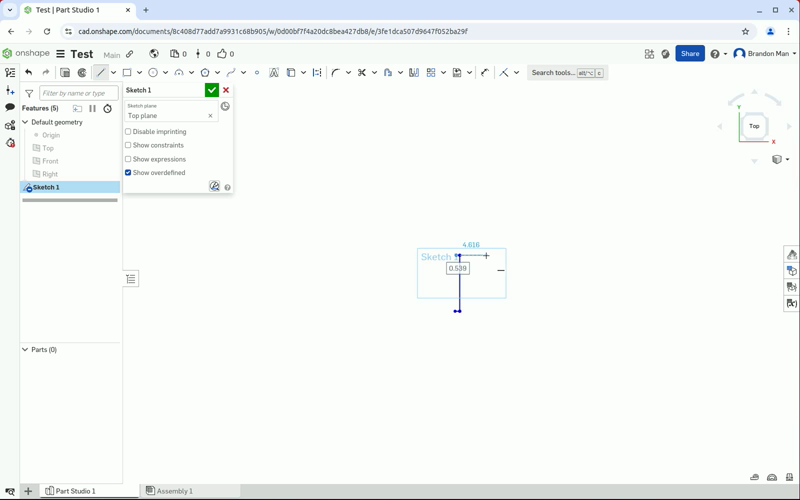
mouse_move(456, 311)
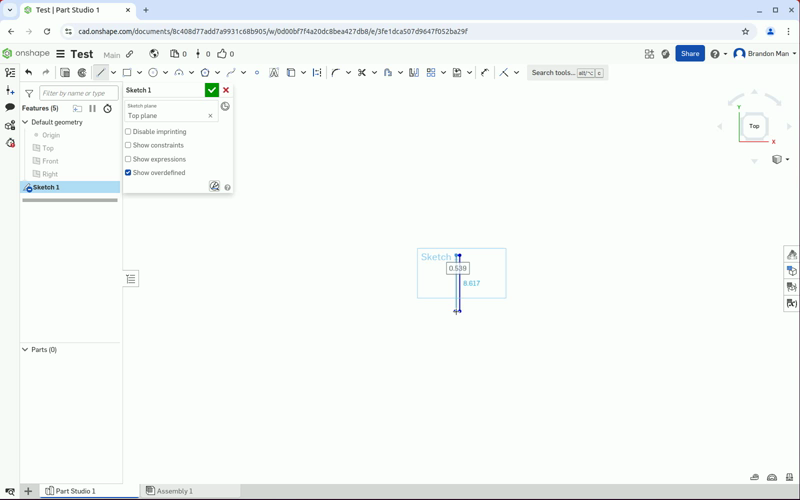
scroll(6)
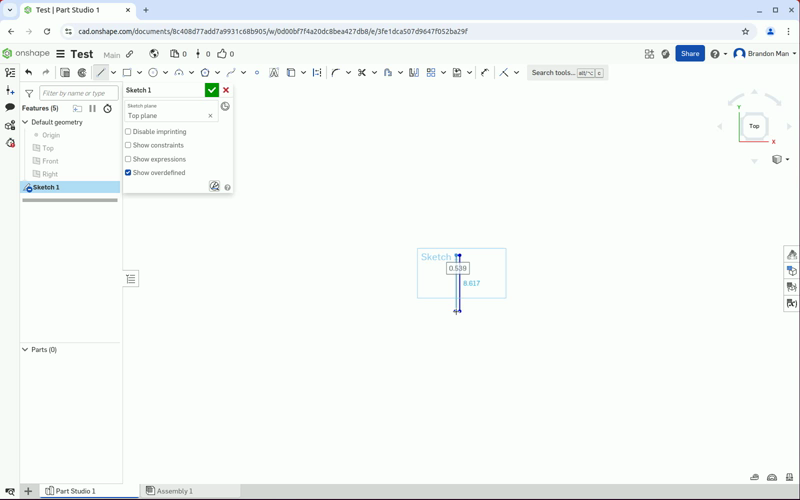
scroll(6)
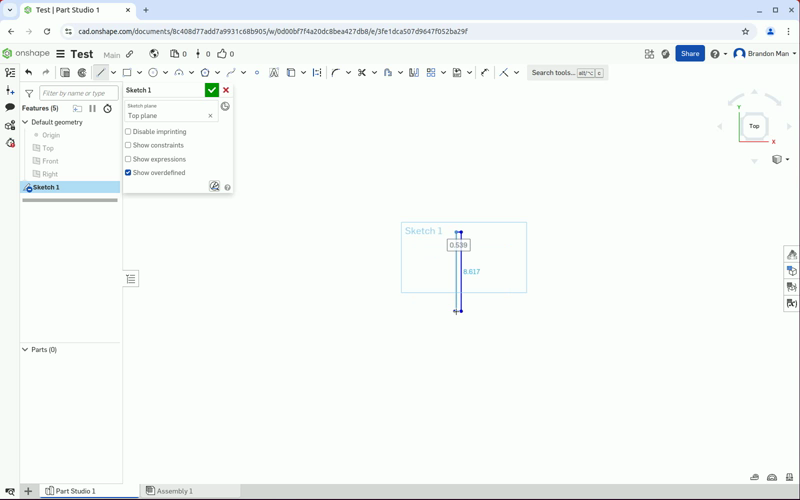
scroll(6)
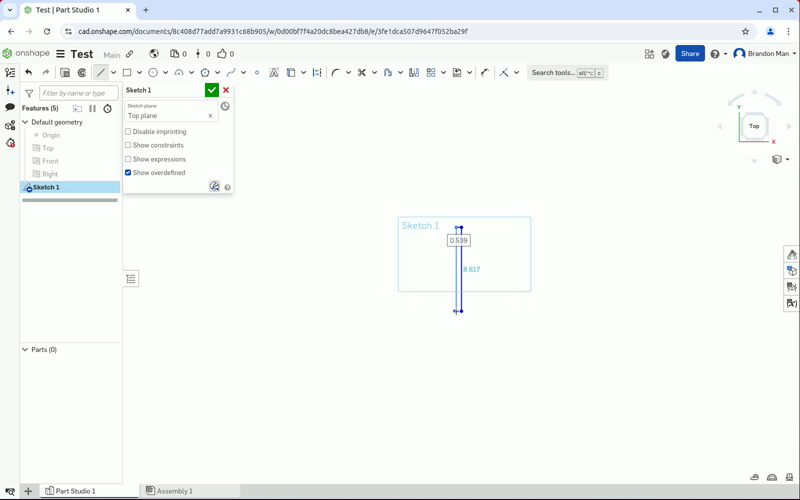
scroll(6)
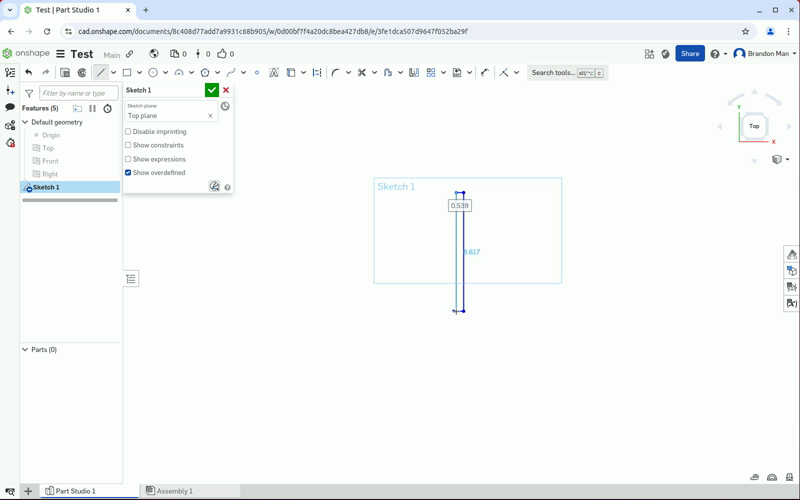
scroll(6)
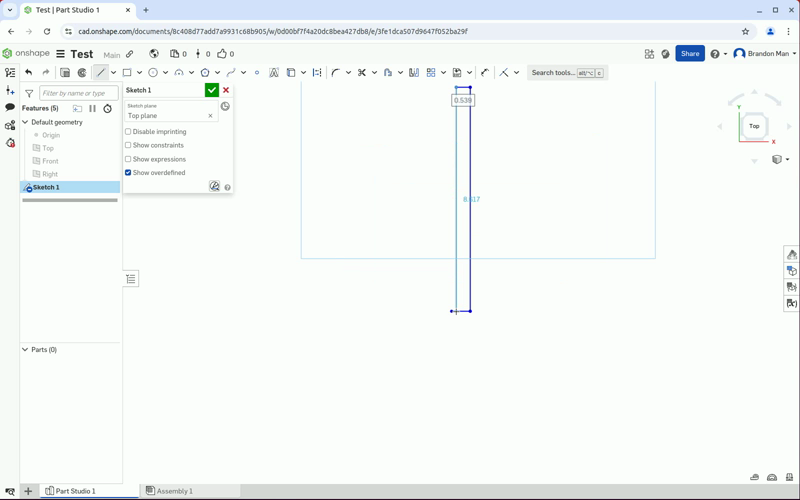
scroll(6)
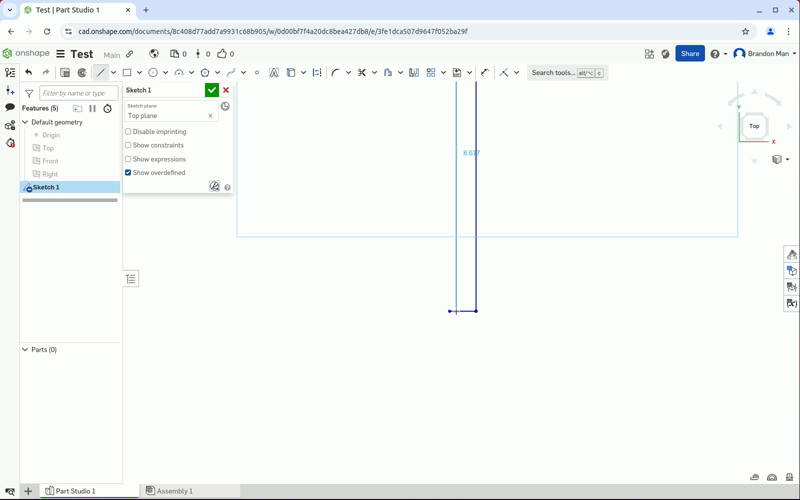
scroll(6)
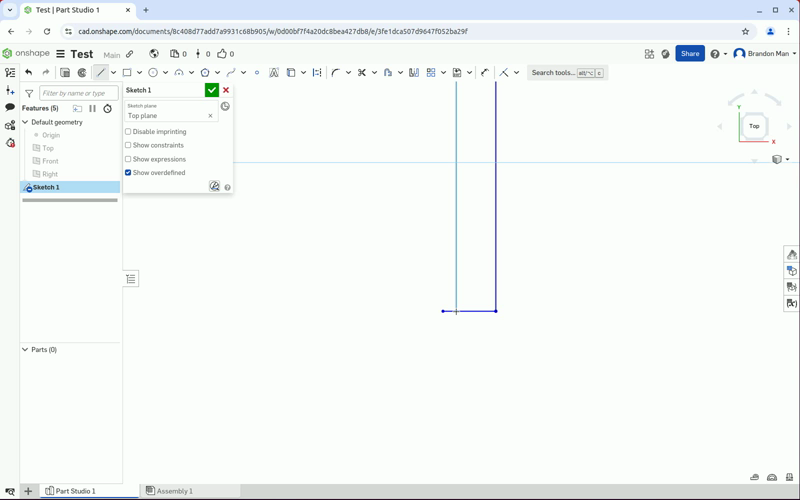
key_up(shift)
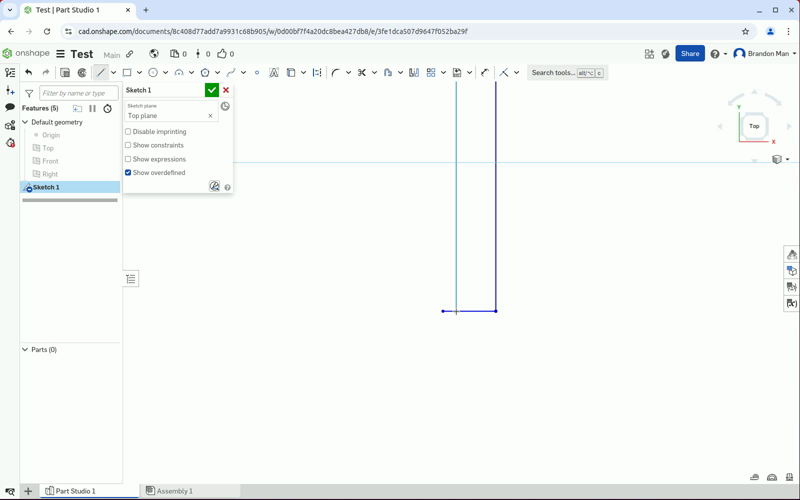
click(456, 311)
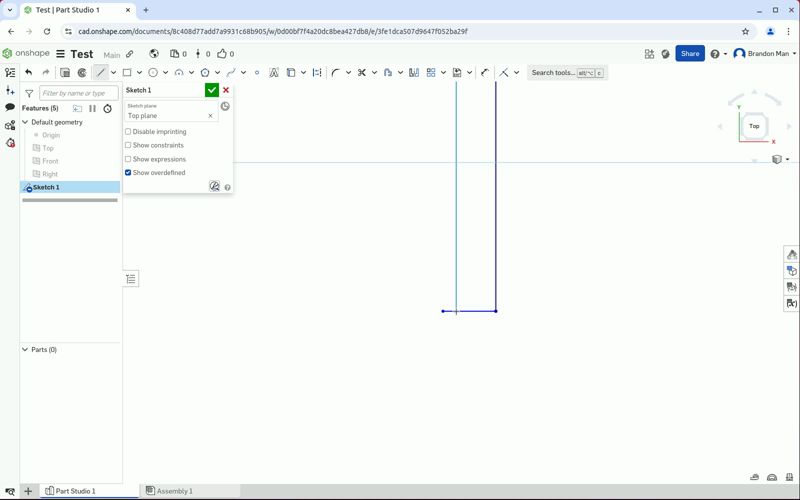
scroll(-6)
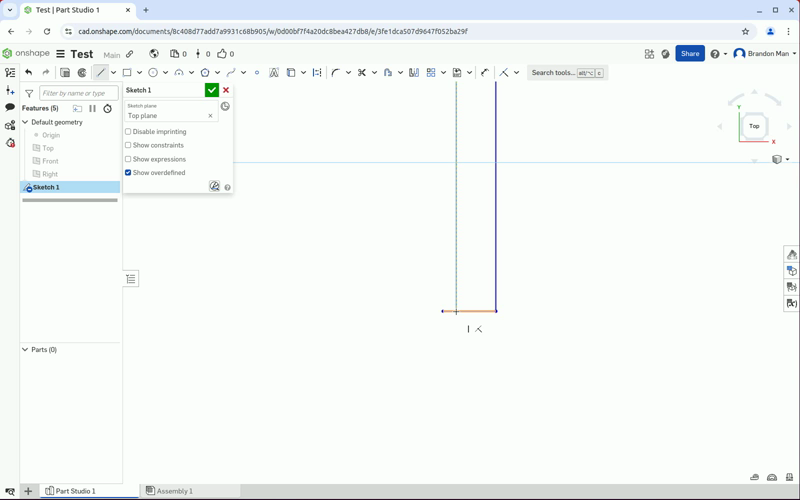
scroll(-6)
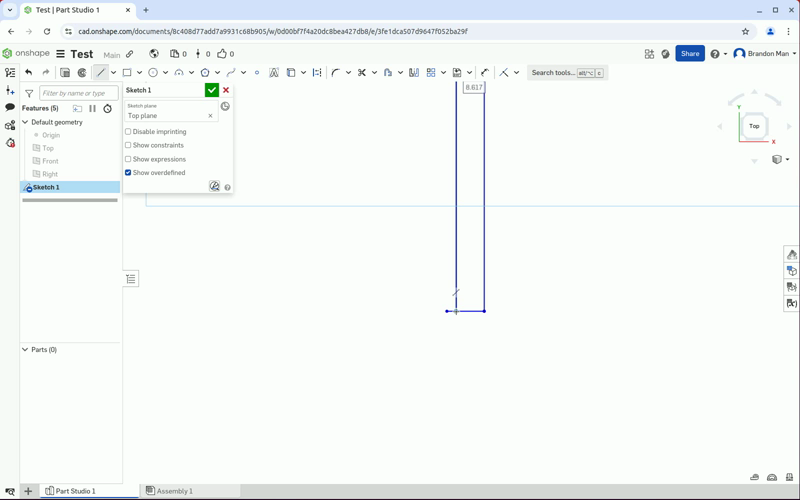
scroll(-6)
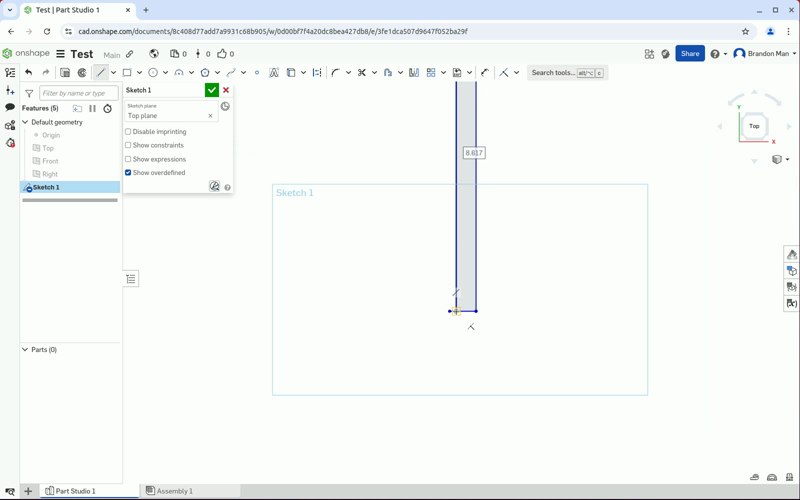
scroll(-6)
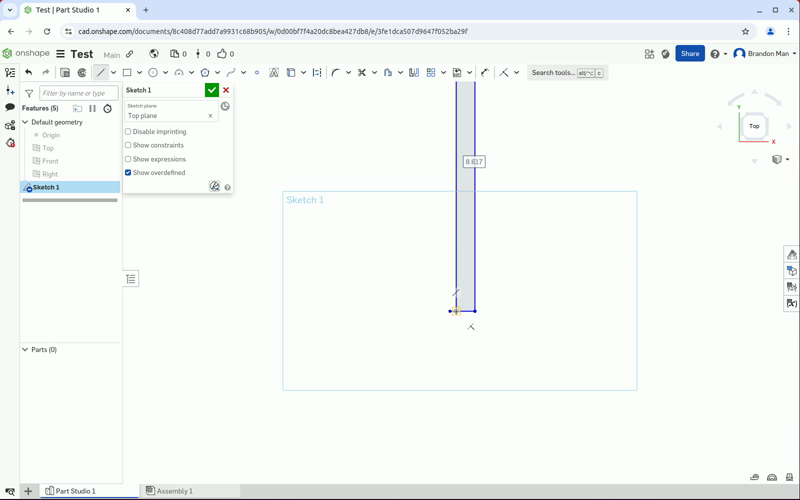
scroll(-6)
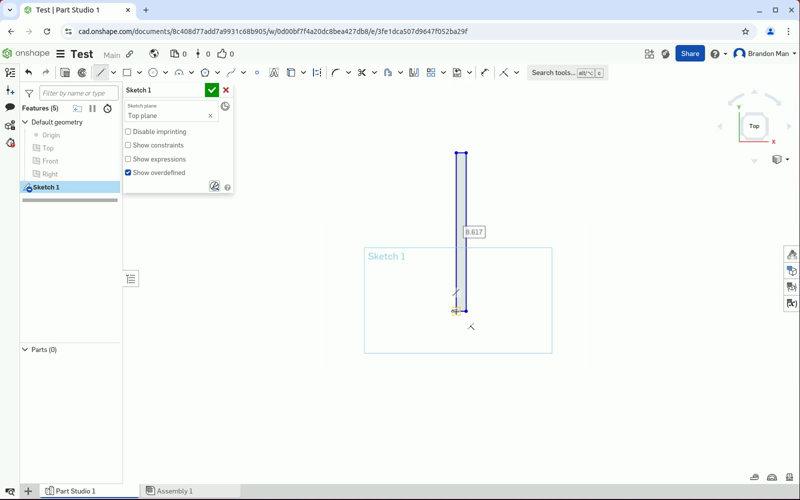
scroll(-6)
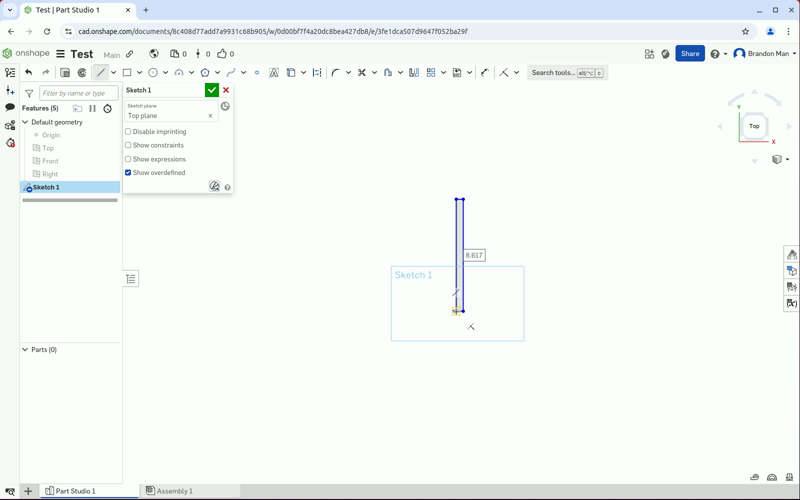
scroll(-6)
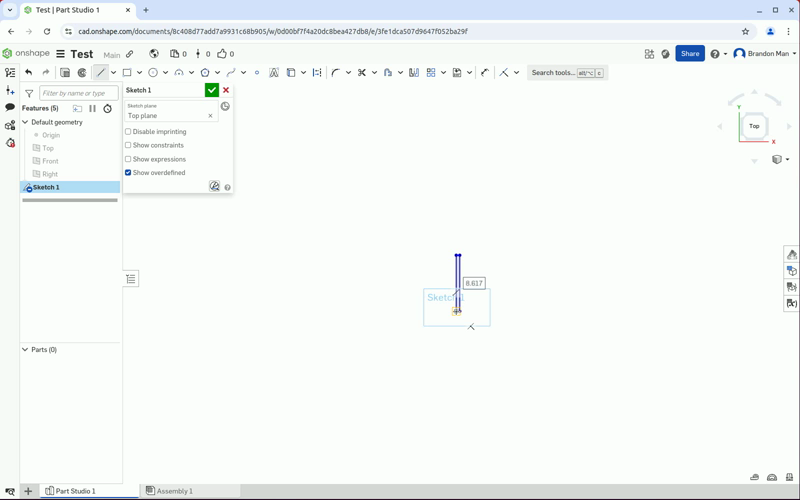
key(esc)
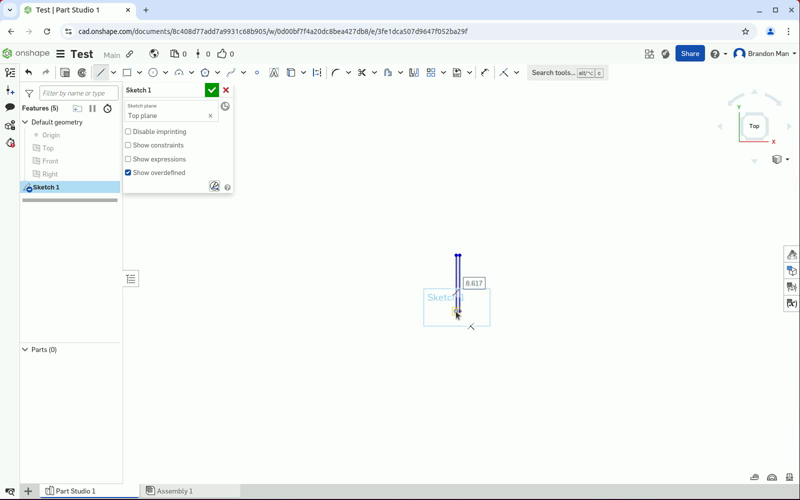
mouse_move(458, 298)
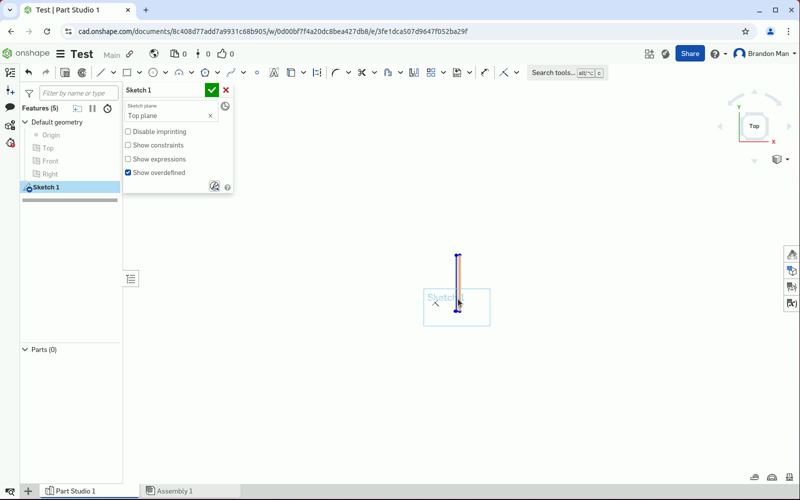
scroll(6)
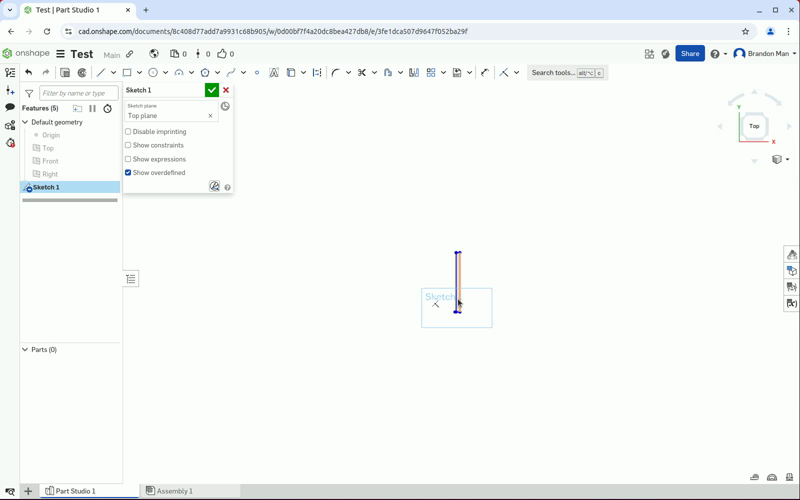
scroll(6)
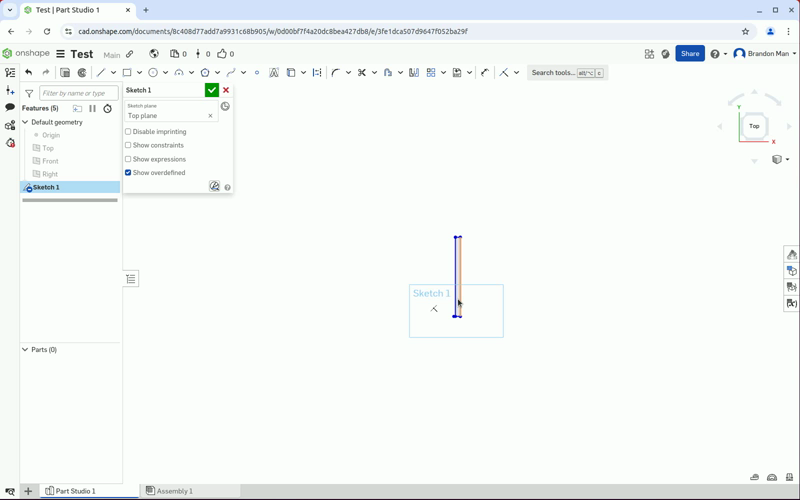
scroll(6)
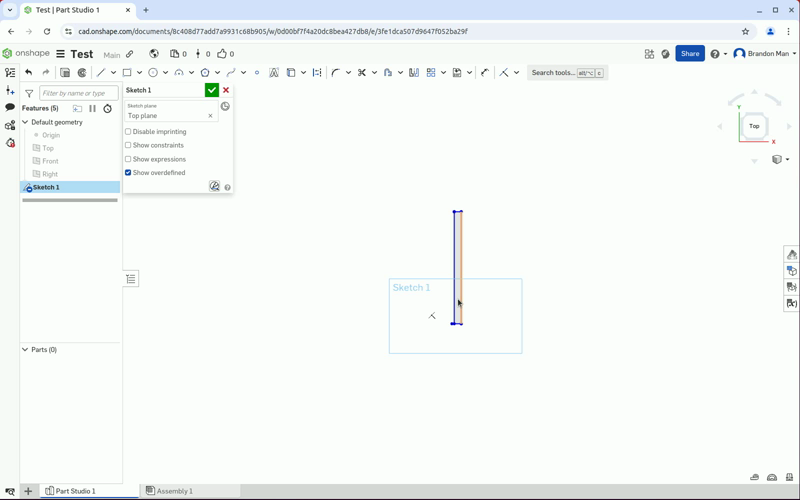
scroll(6)
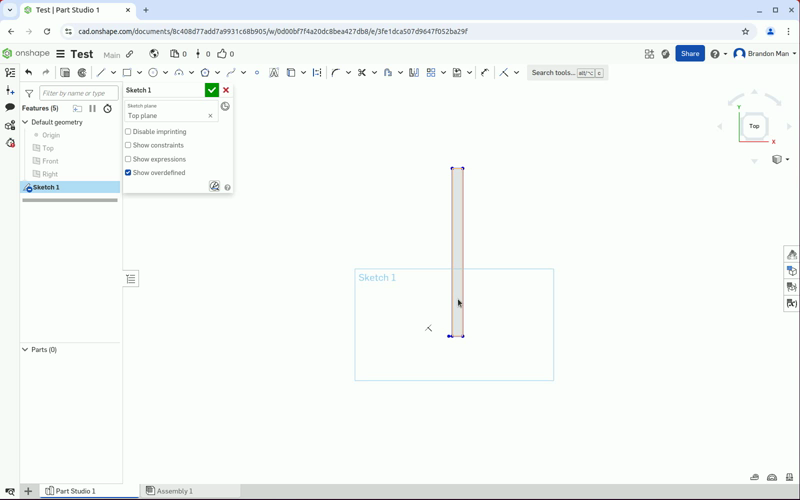
scroll(6)
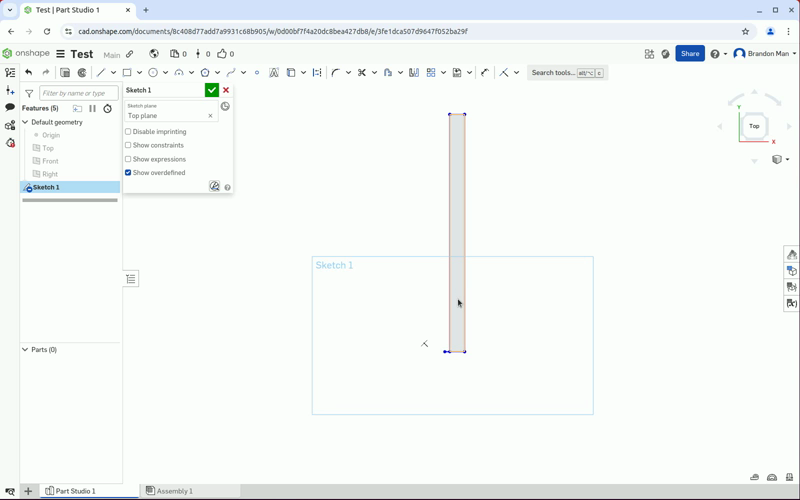
scroll(6)
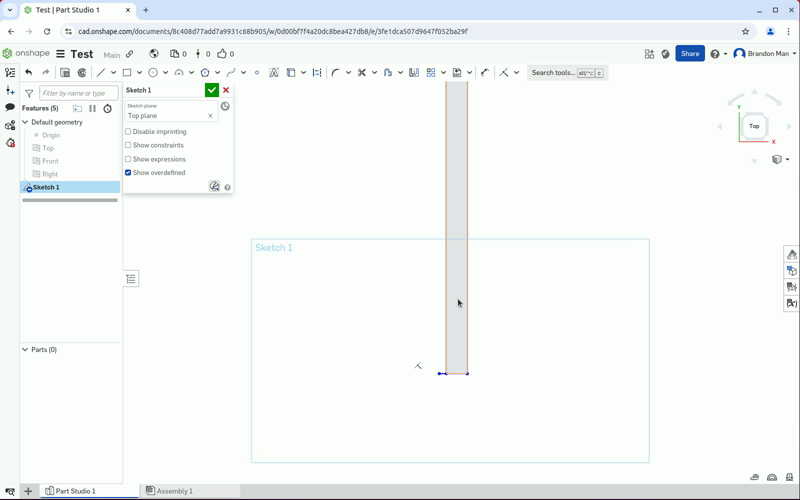
scroll(6)
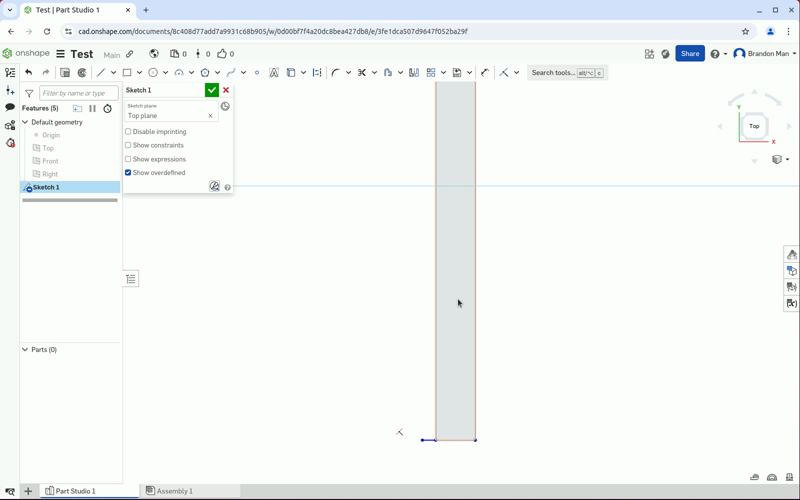
click(458, 298)
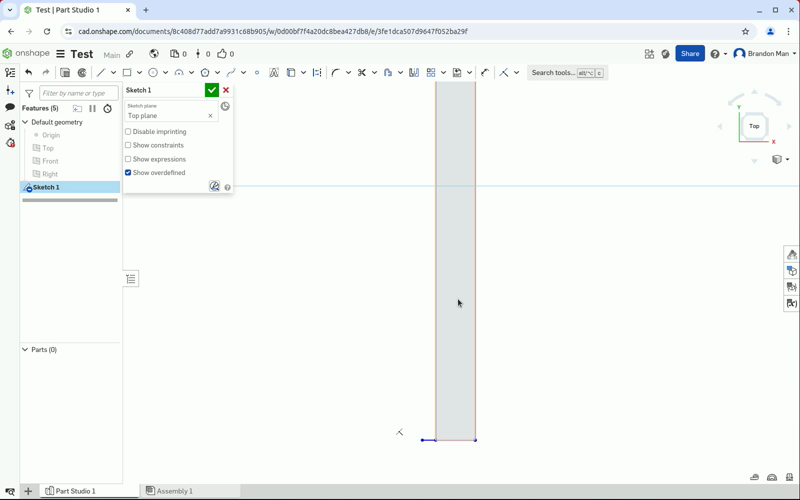
scroll(-6)
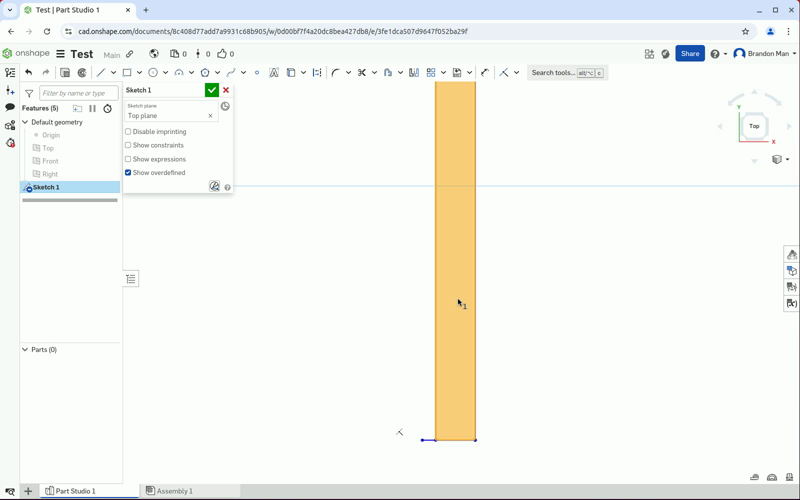
scroll(-6)
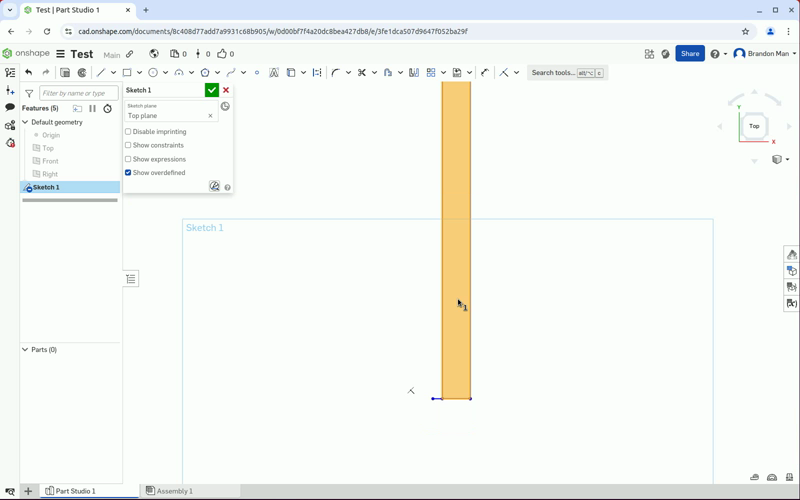
scroll(-6)
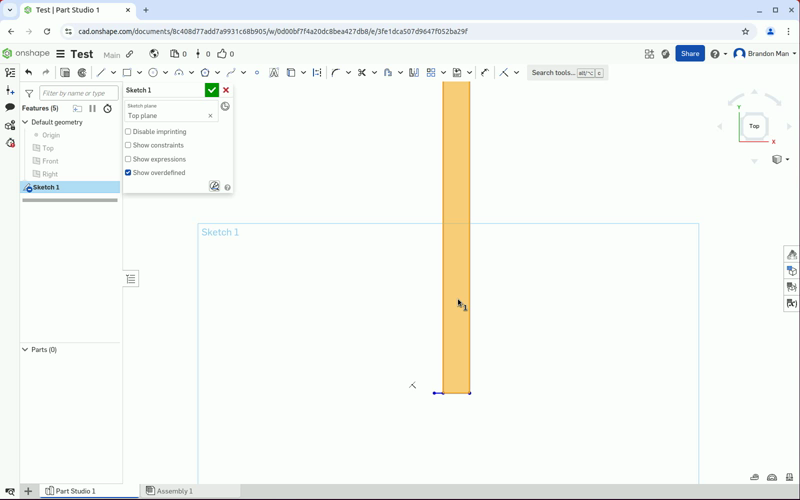
scroll(-6)
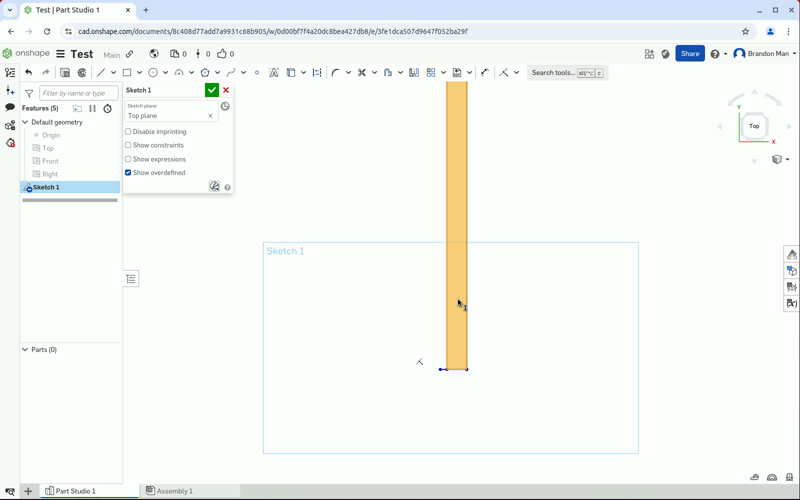
scroll(-6)
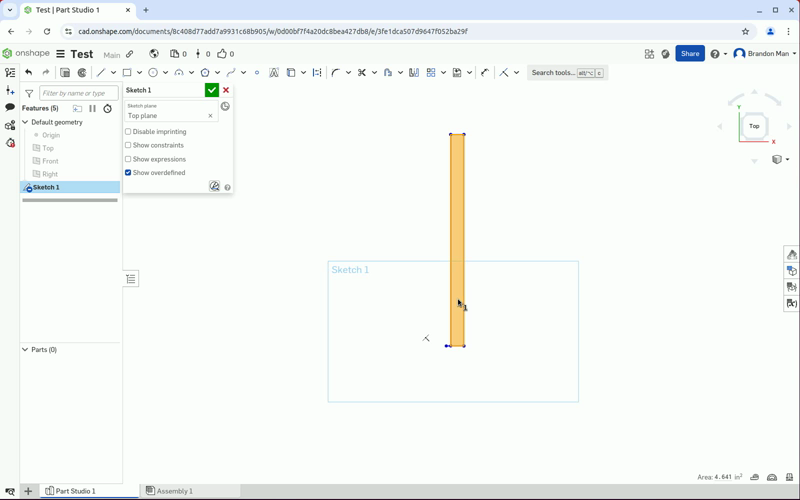
scroll(-6)
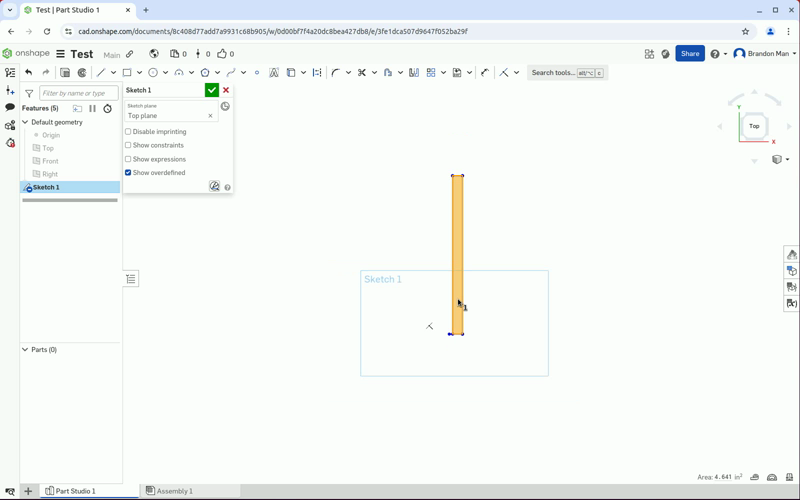
scroll(-6)
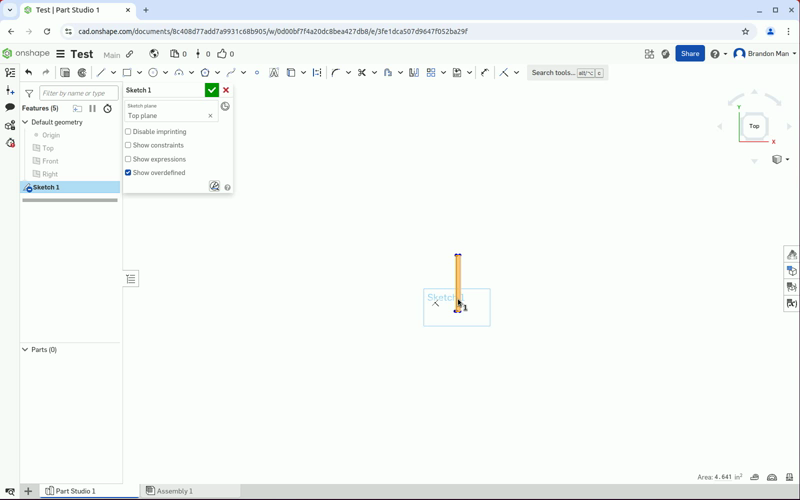
mouse_move(73, 352)
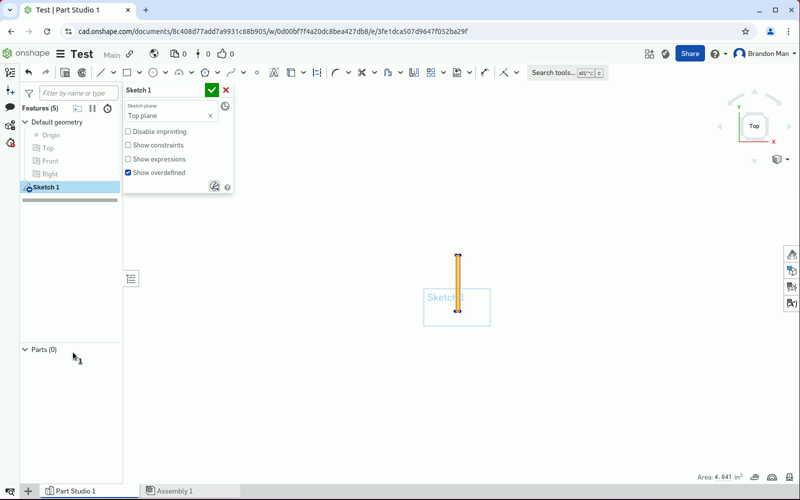
key(shift+y)
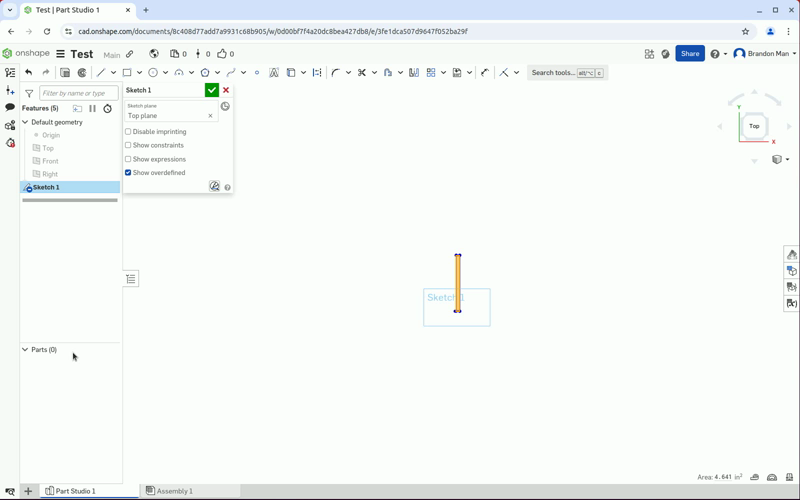
key(shift+e)
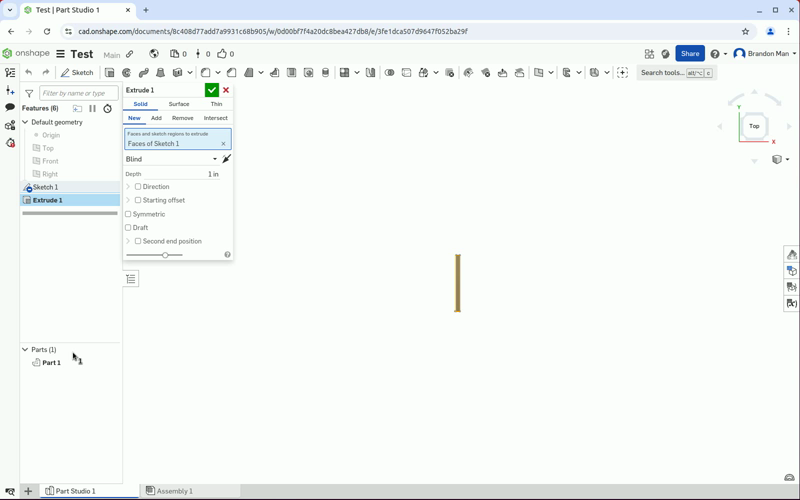
mouse_move(143, 106)
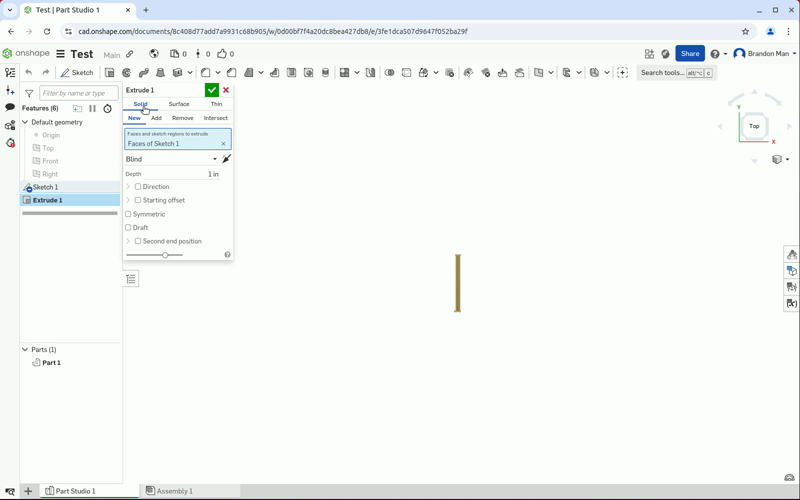
click(143, 106)
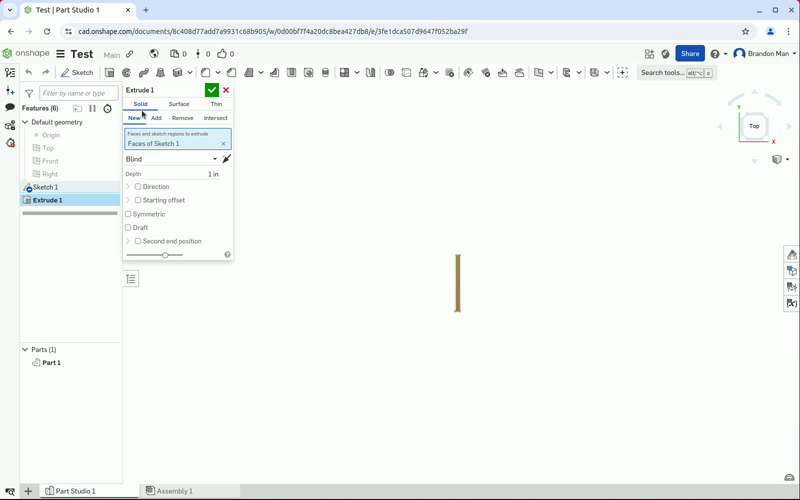
mouse_move(137, 120)
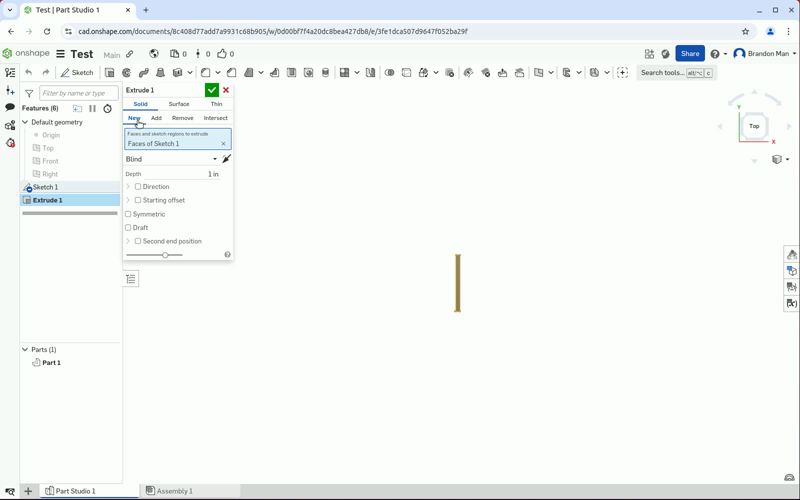
click(137, 120)
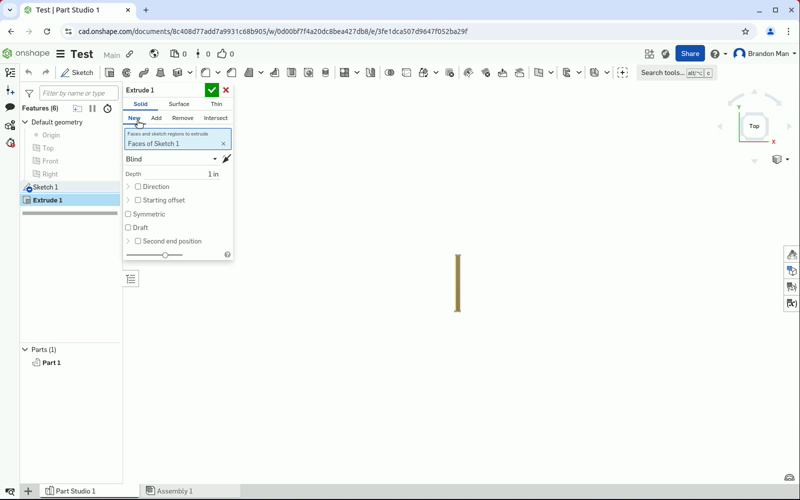
key(tab, 4)
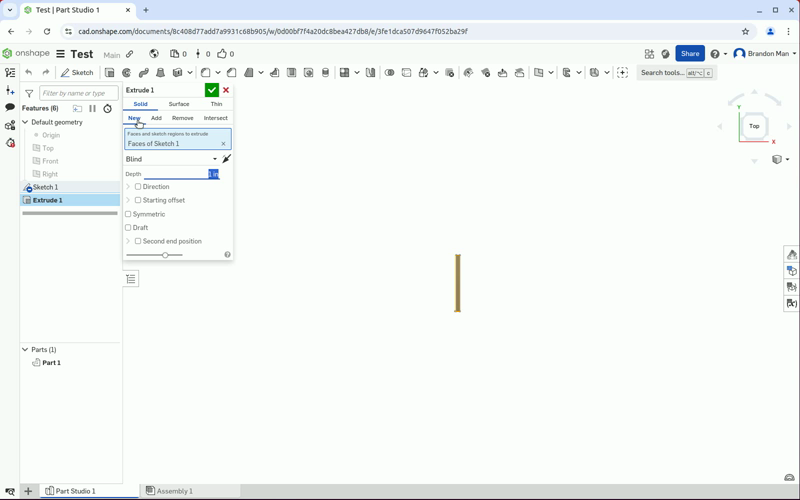
text(0.241)
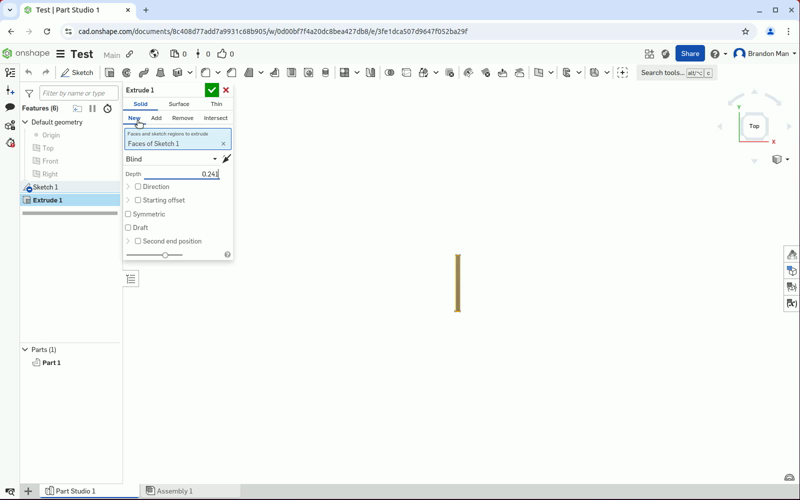
key(enter)
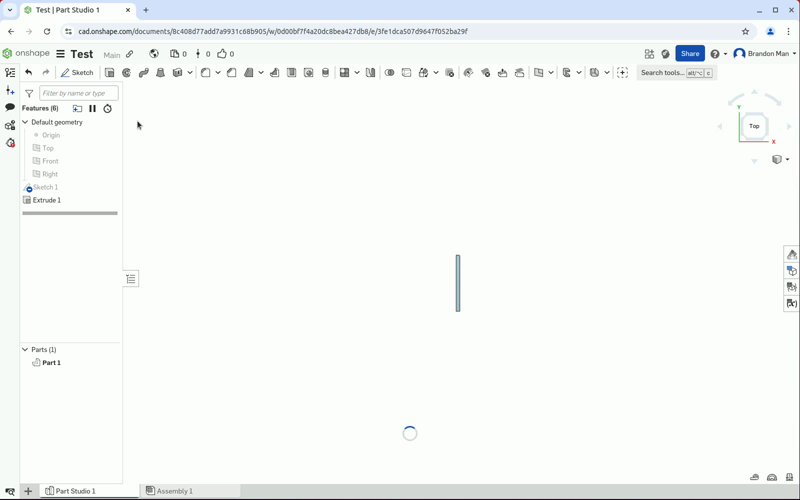
key(shift+h)
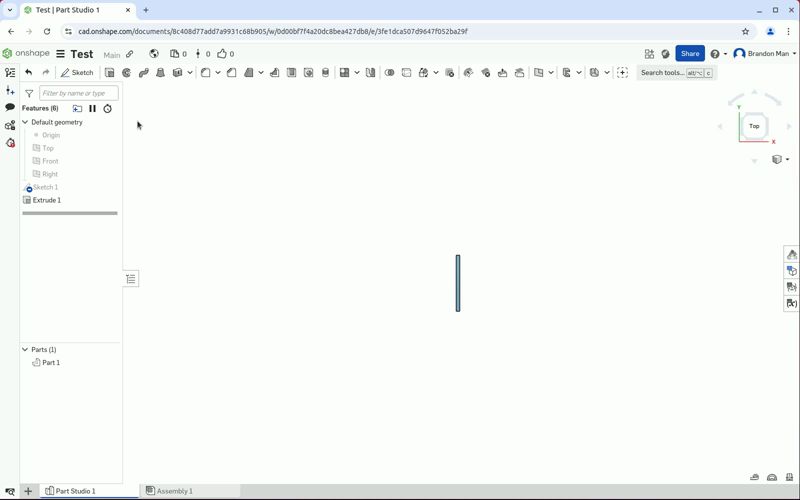
key(shift+h)
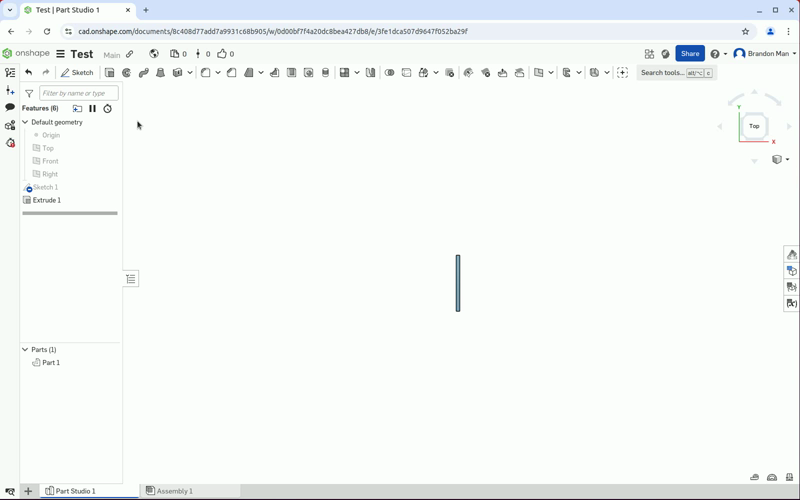
mouse_move(73, 189)
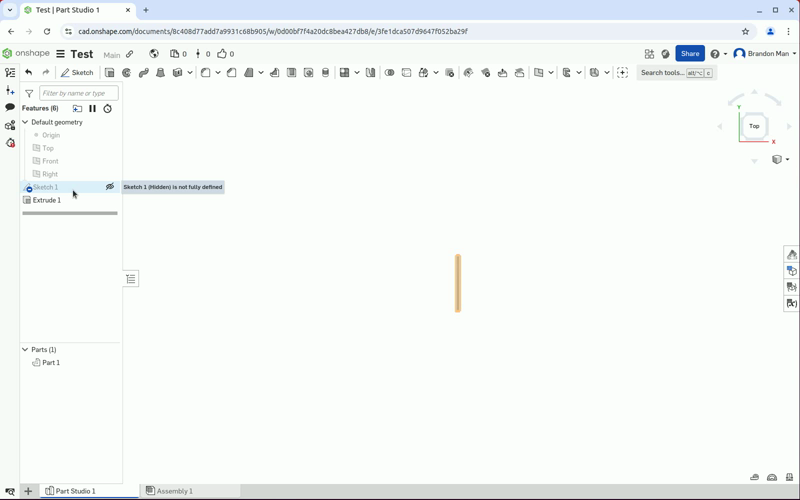
click(73, 189)
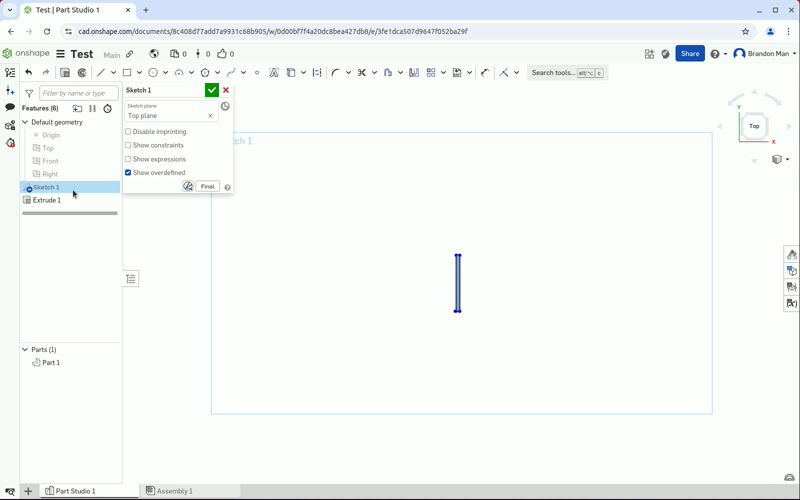
mouse_move(229, 92)
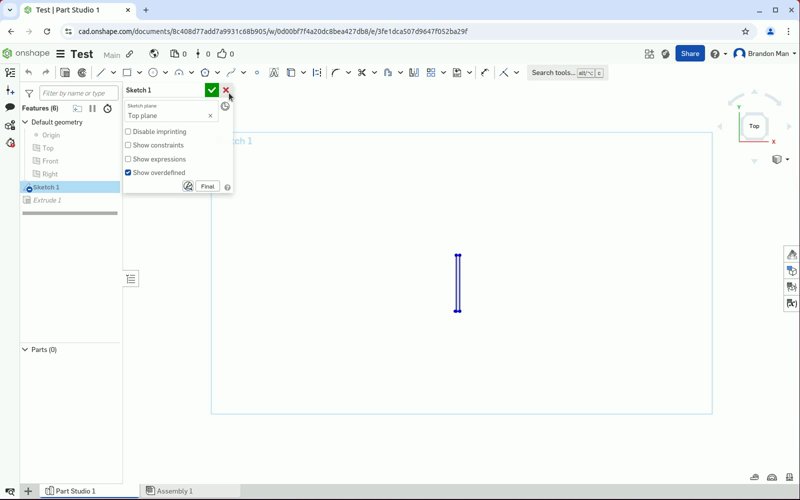
click(229, 92)
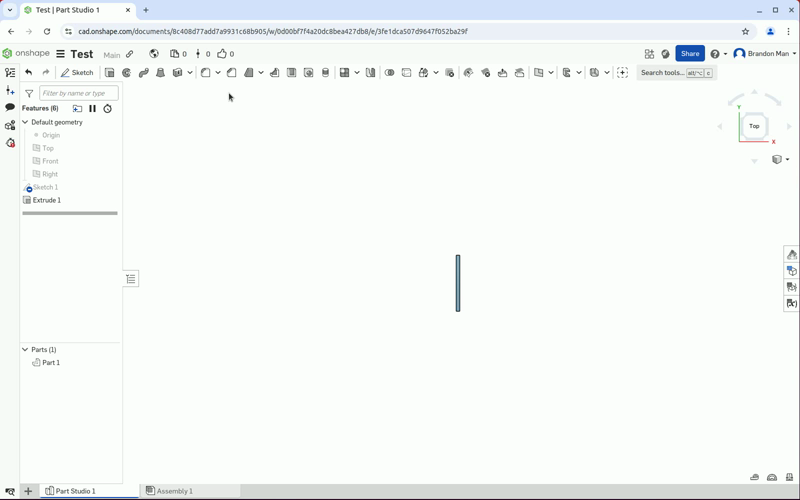
mouse_move(541, 75)
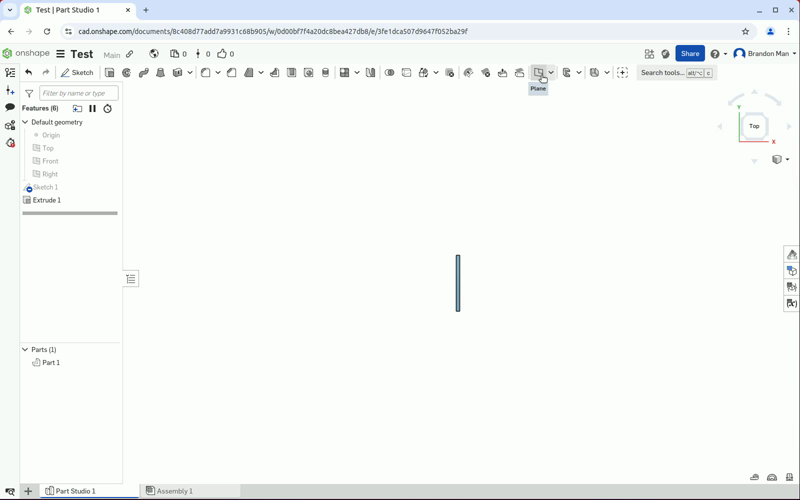
click(541, 75)
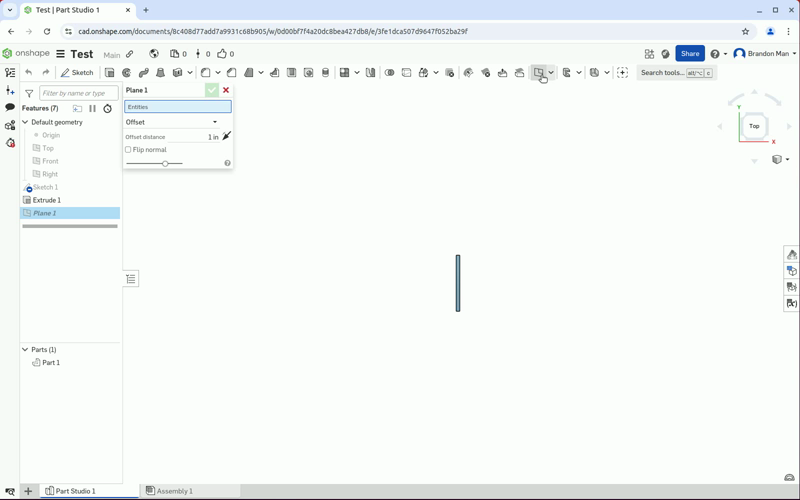
mouse_move(73, 150)
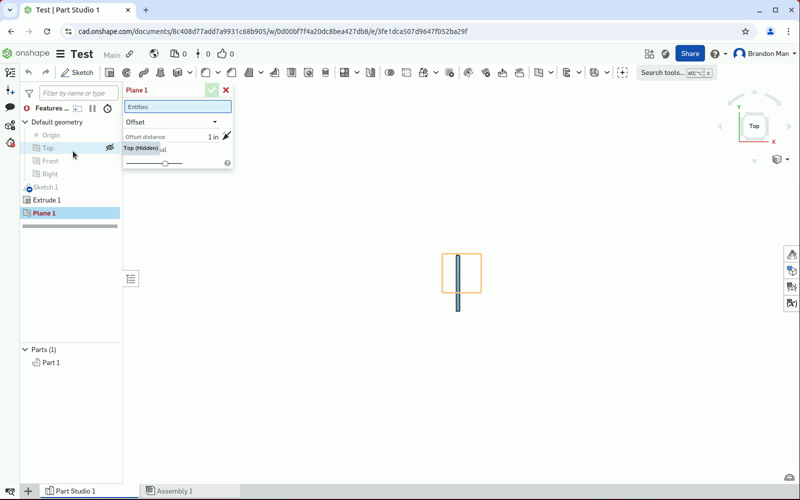
click(73, 150)
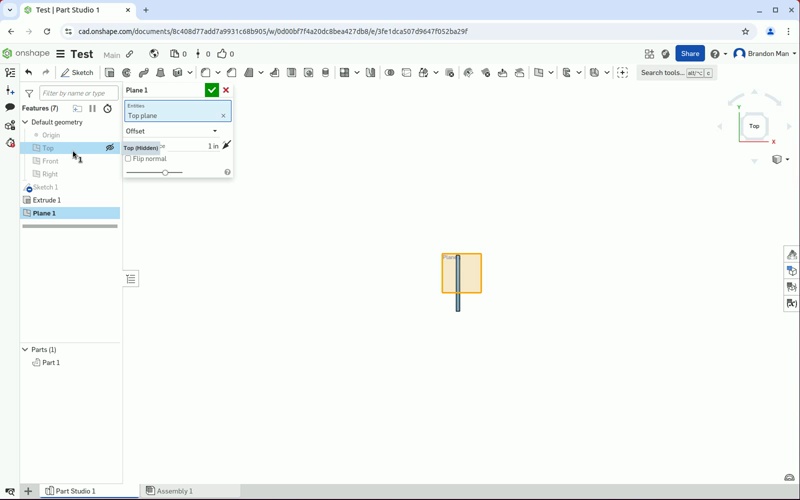
key(tab, 2)
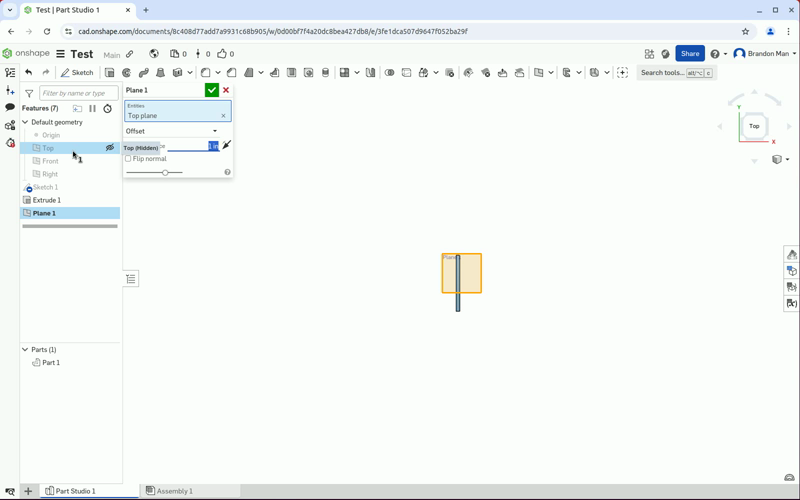
text(0.246)
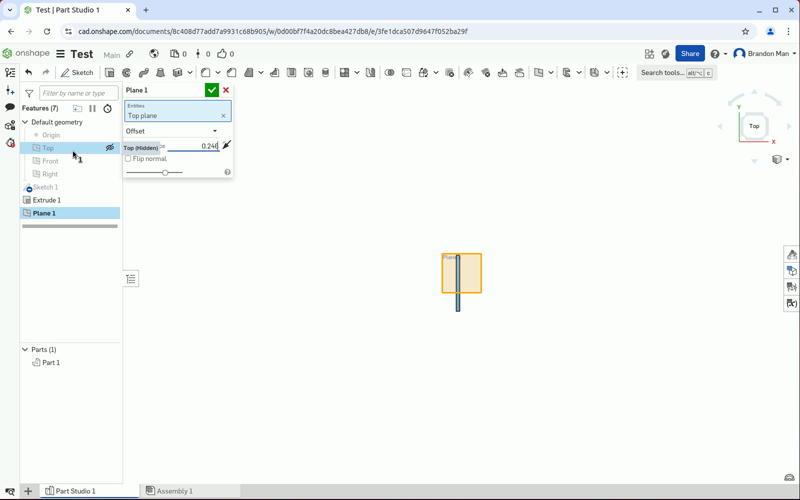
key(enter, 2)
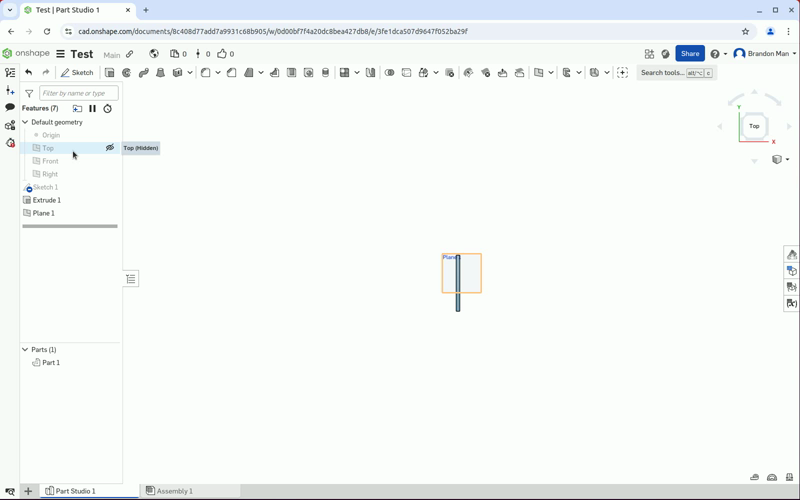
key(shift+s)
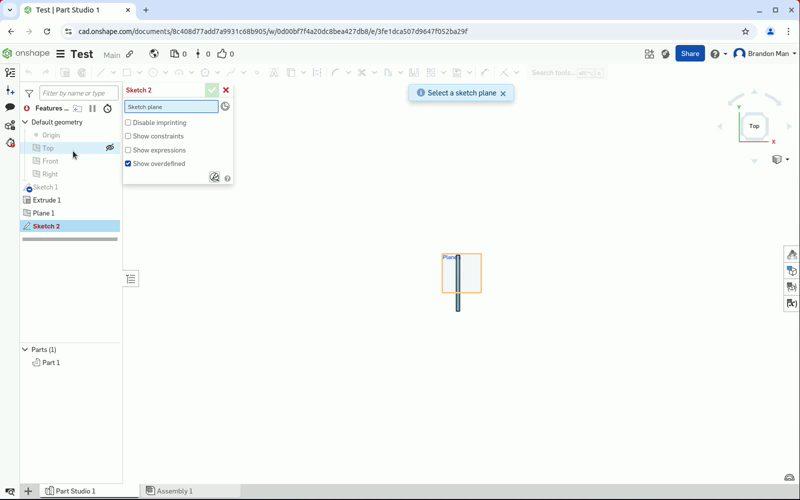
mouse_move(73, 215)
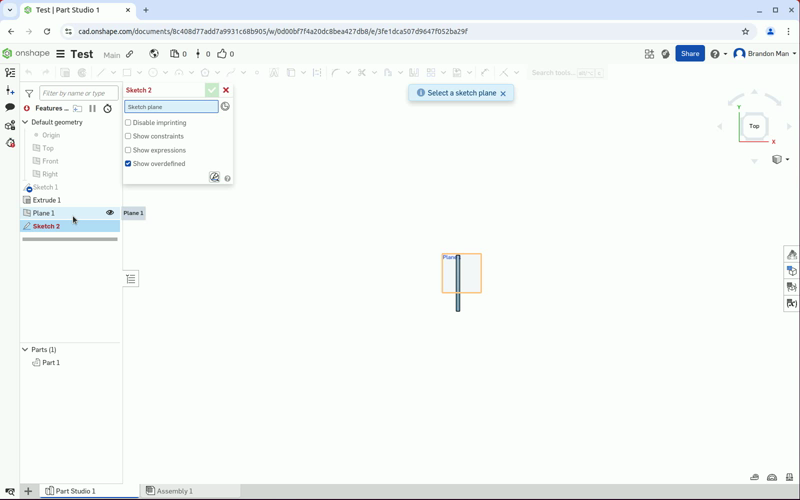
click(73, 215)
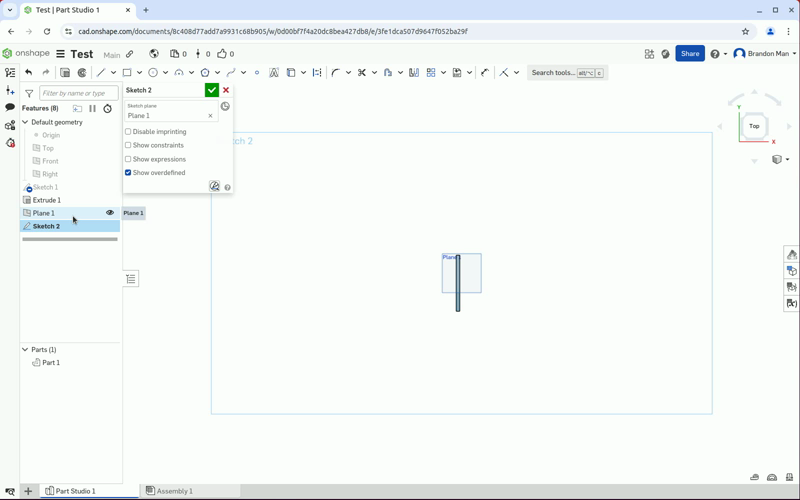
mouse_move(73, 352)
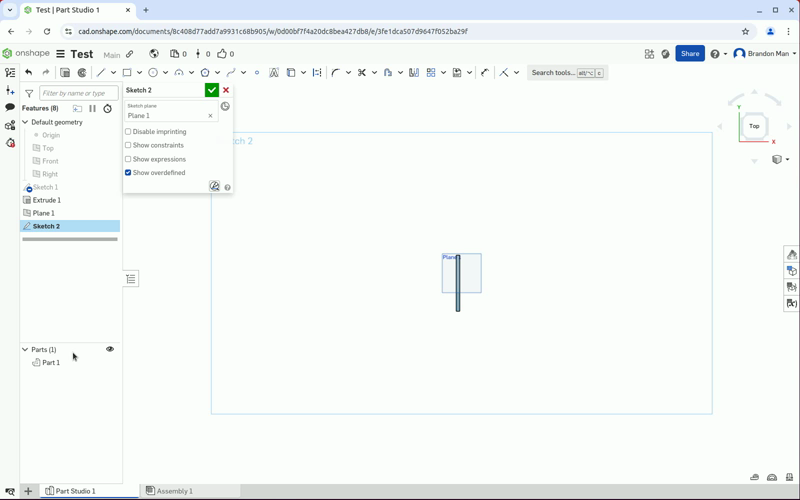
key(y)
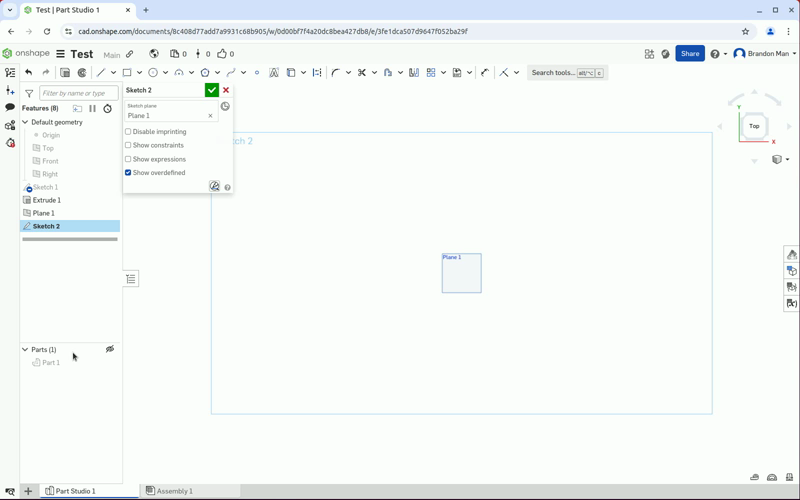
key(l)
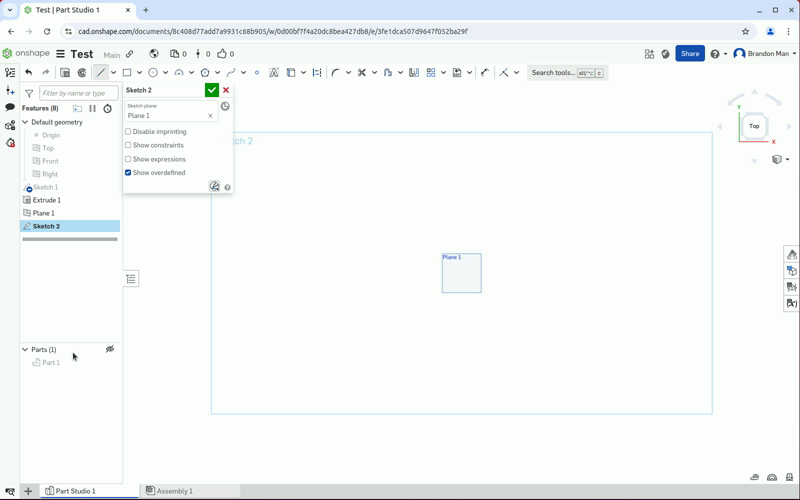
key_down(shift)
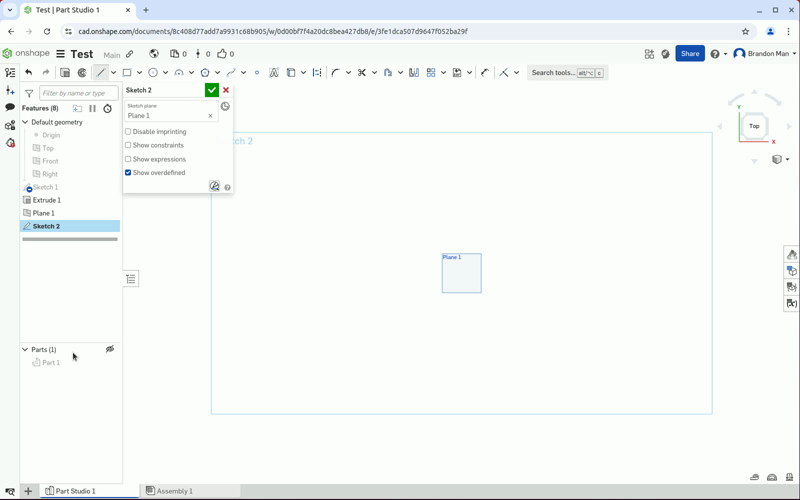
mouse_move(456, 311)
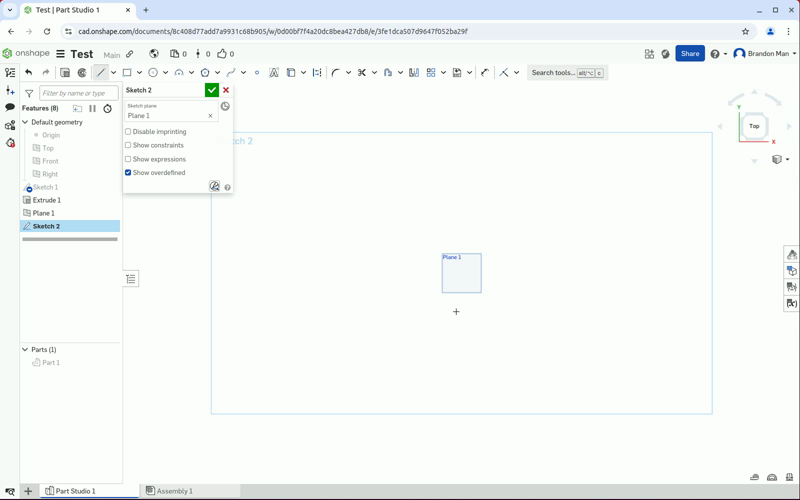
click(456, 311)
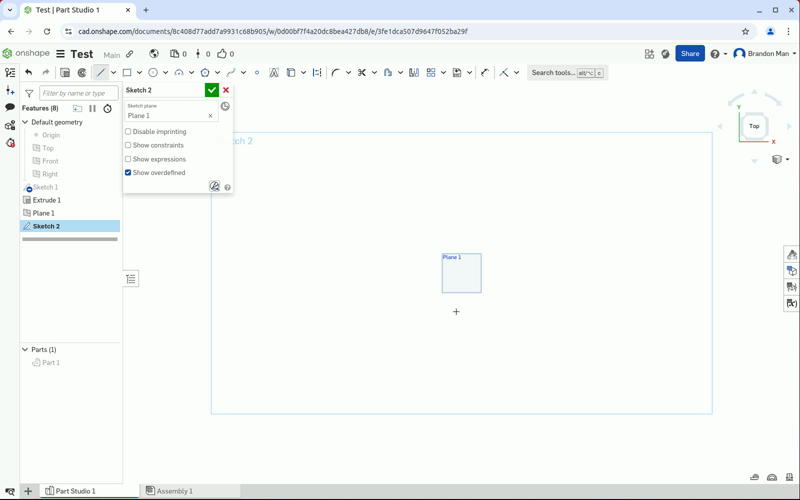
key_up(shift)
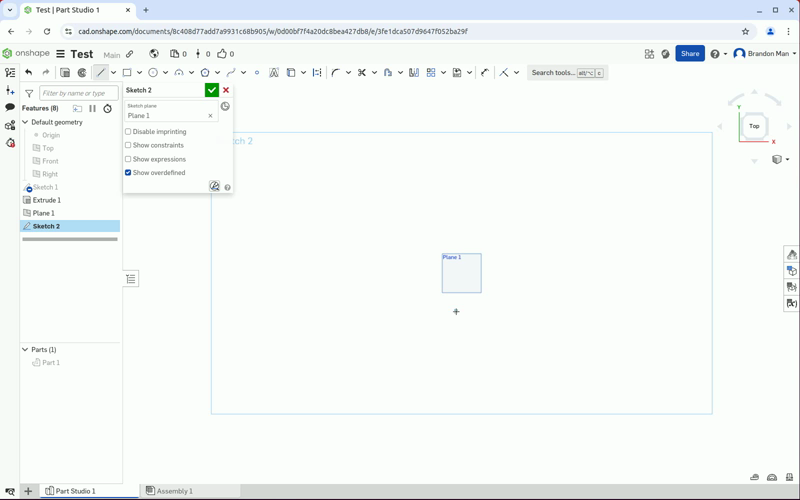
key_down(shift)
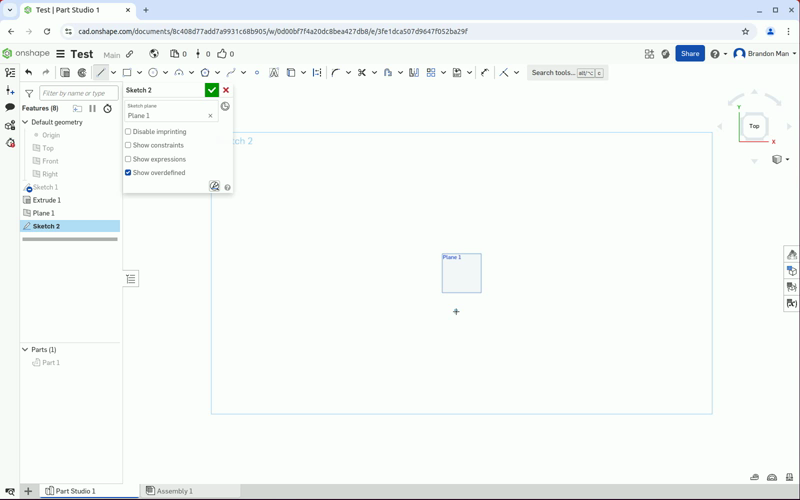
mouse_move(486, 311)
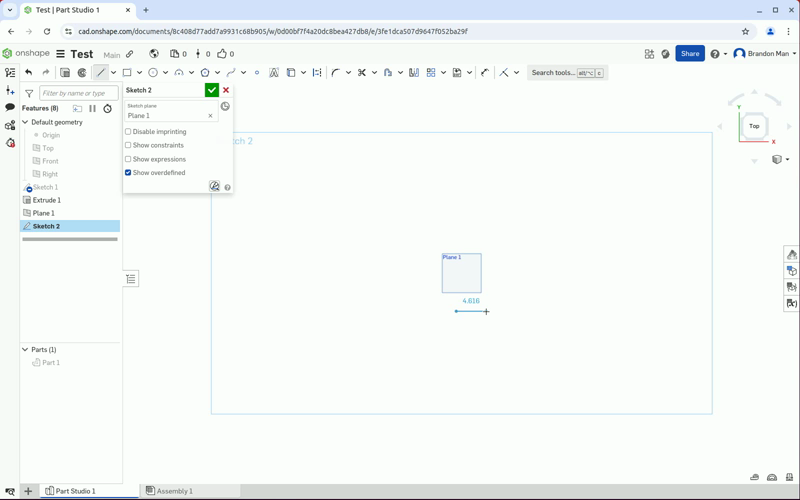
mouse_move(460, 311)
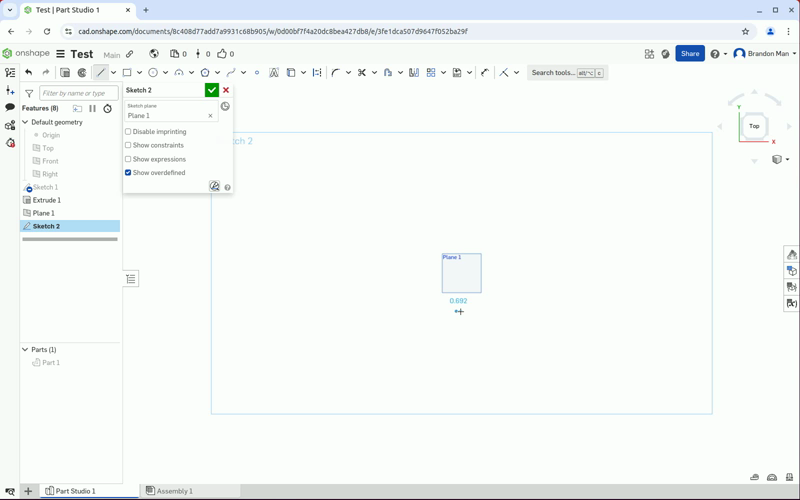
scroll(6)
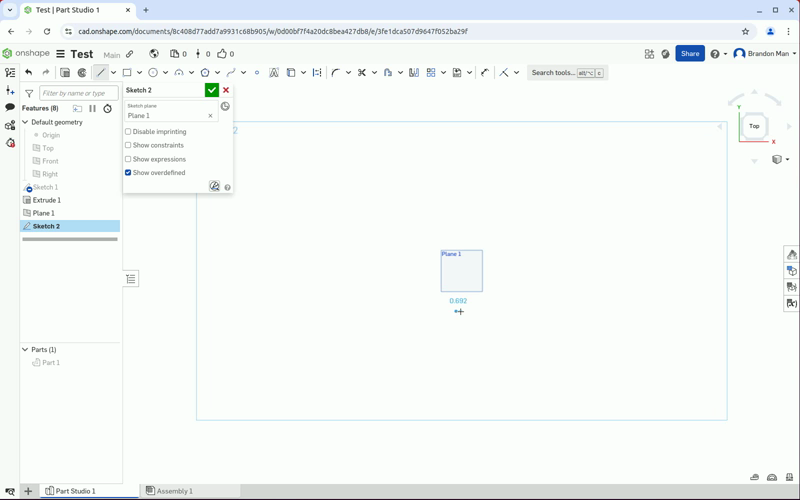
scroll(6)
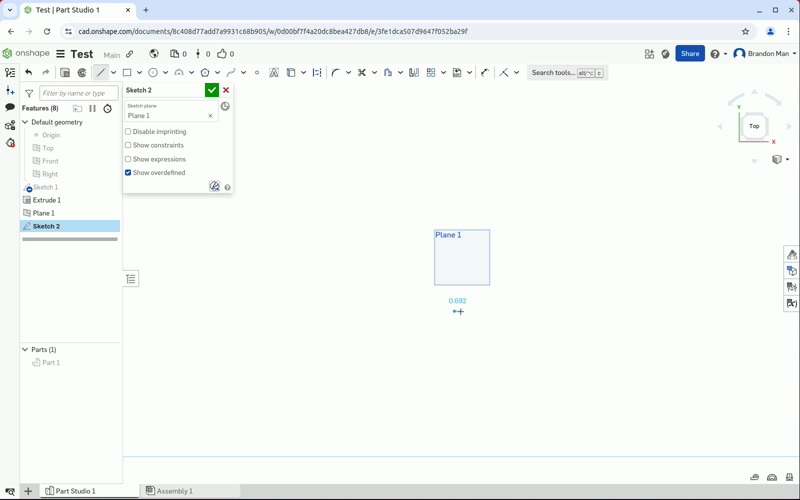
scroll(6)
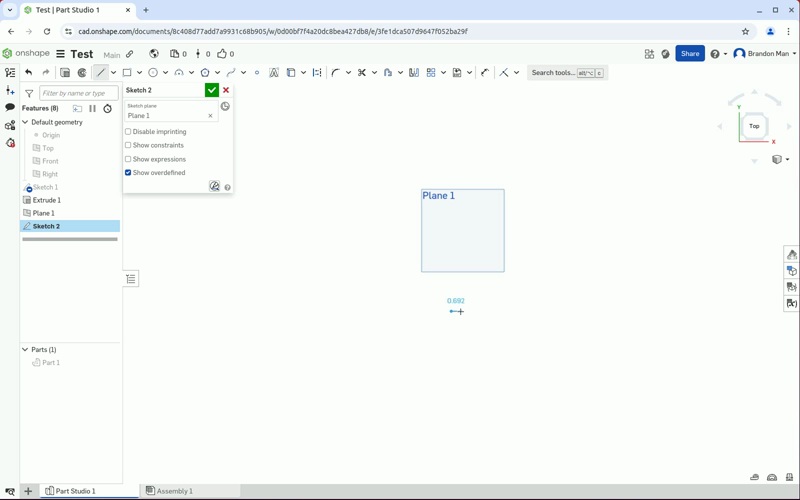
scroll(6)
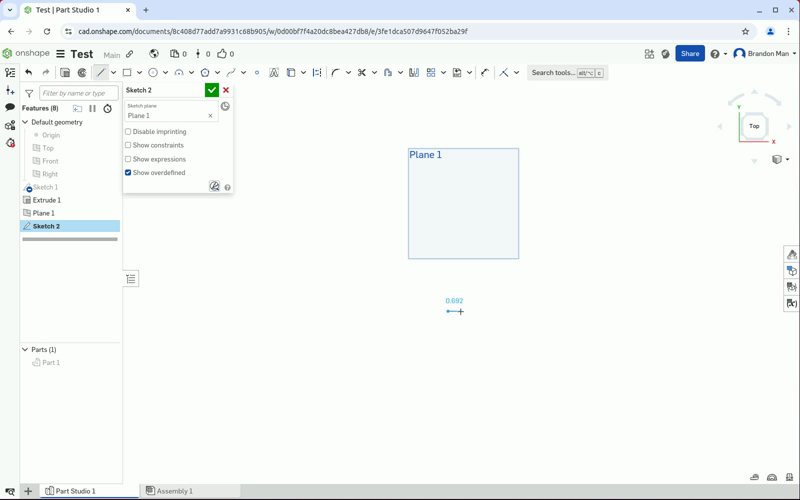
scroll(6)
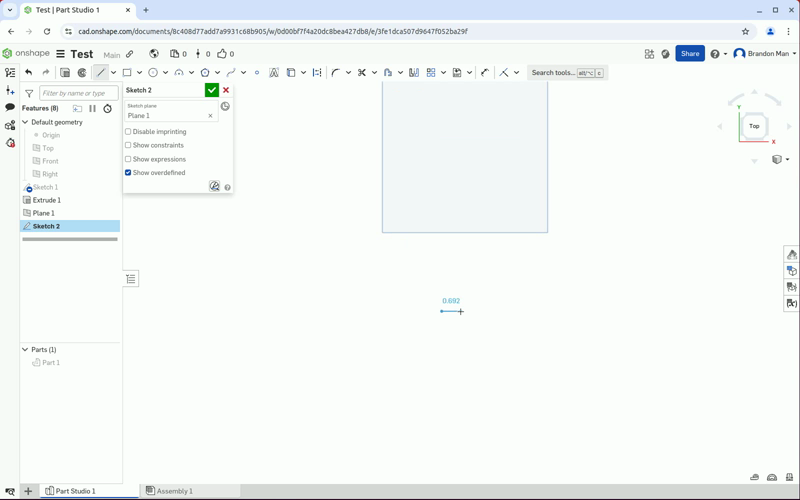
scroll(6)
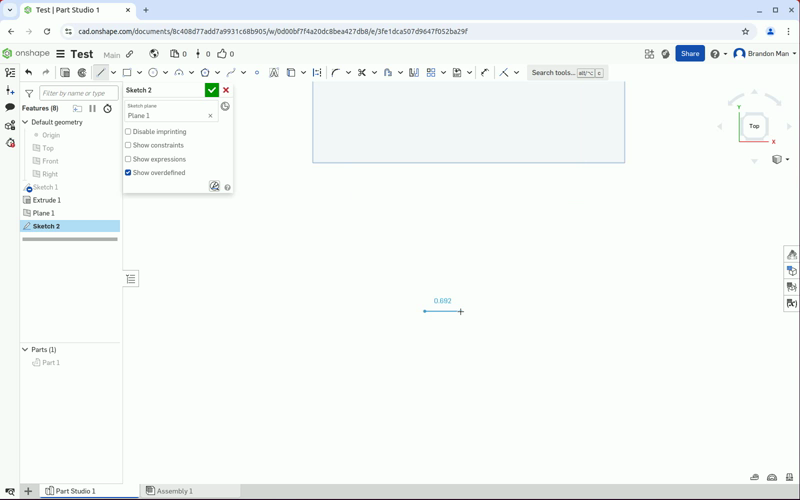
scroll(6)
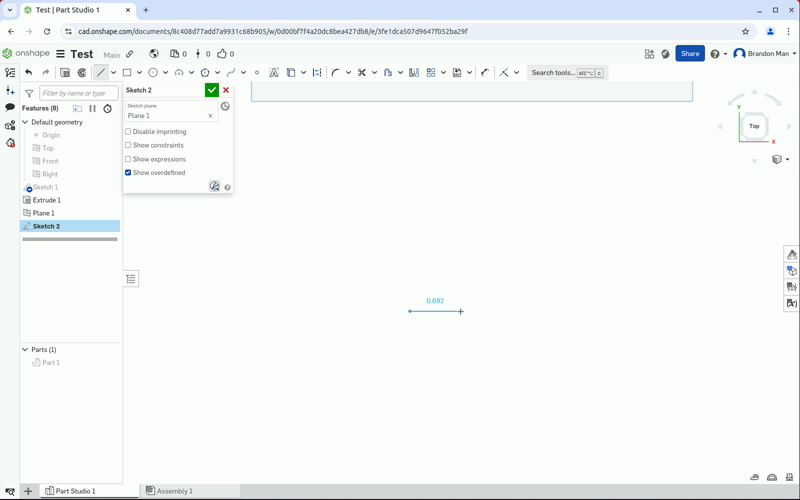
click(460, 311)
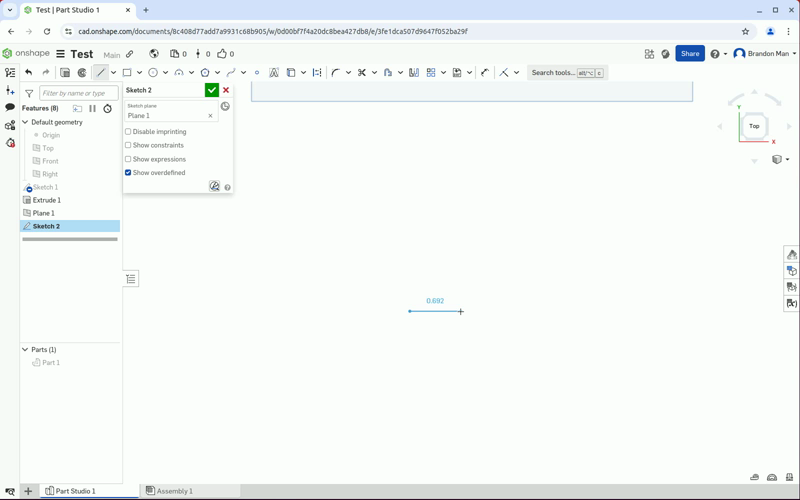
scroll(-6)
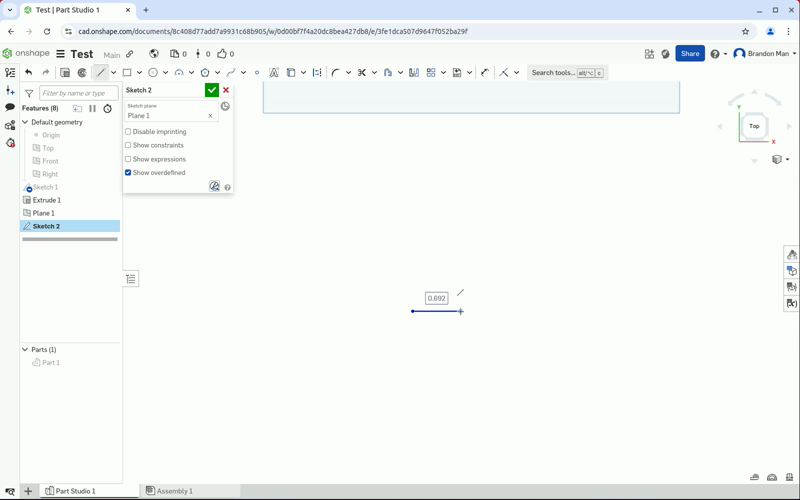
scroll(-6)
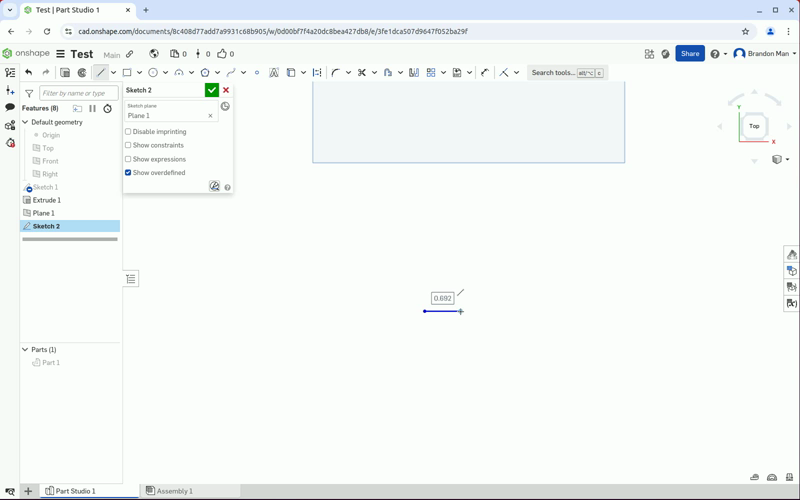
scroll(-6)
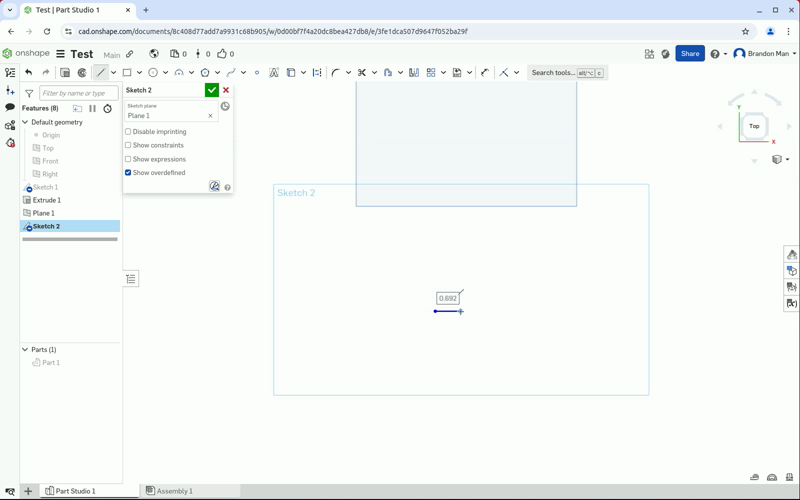
scroll(-6)
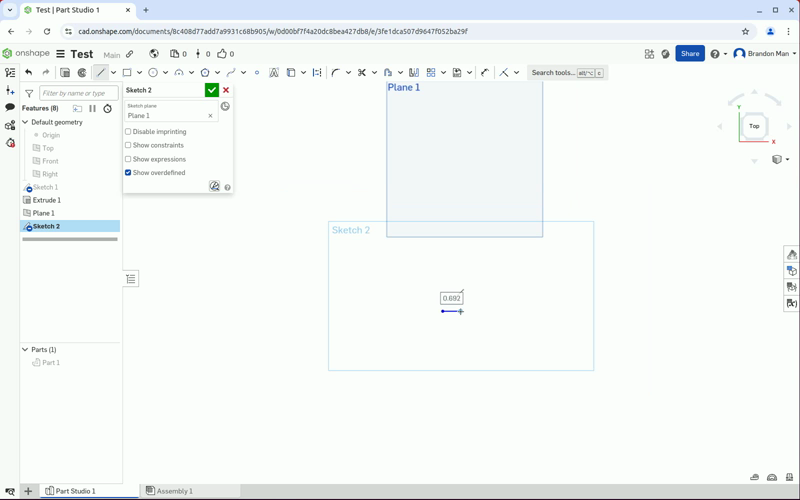
scroll(-6)
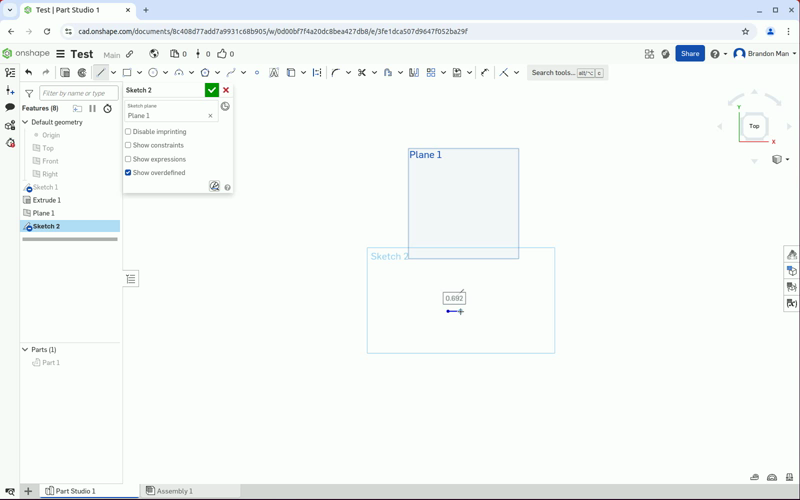
scroll(-6)
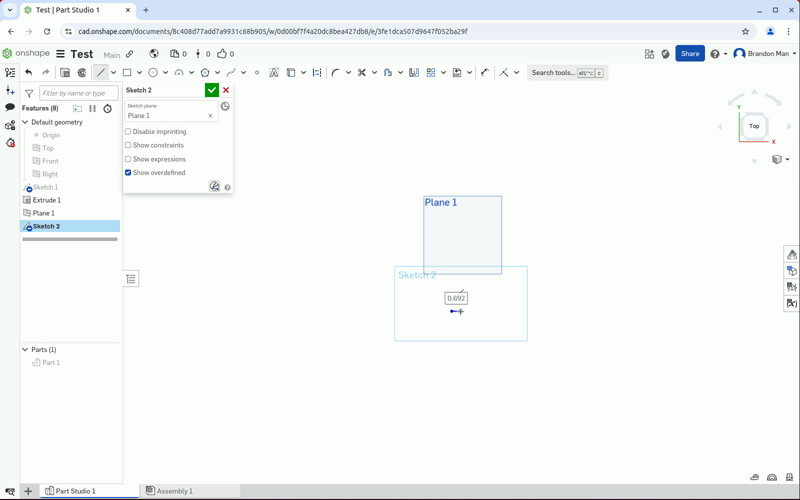
scroll(-6)
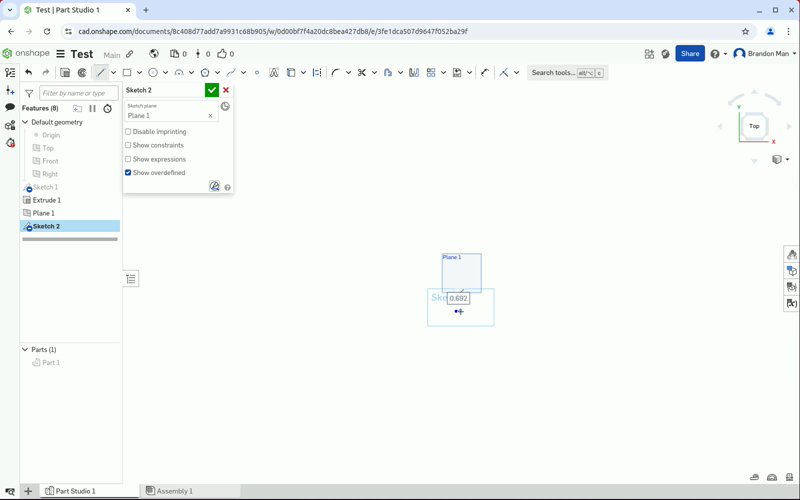
key_up(shift)
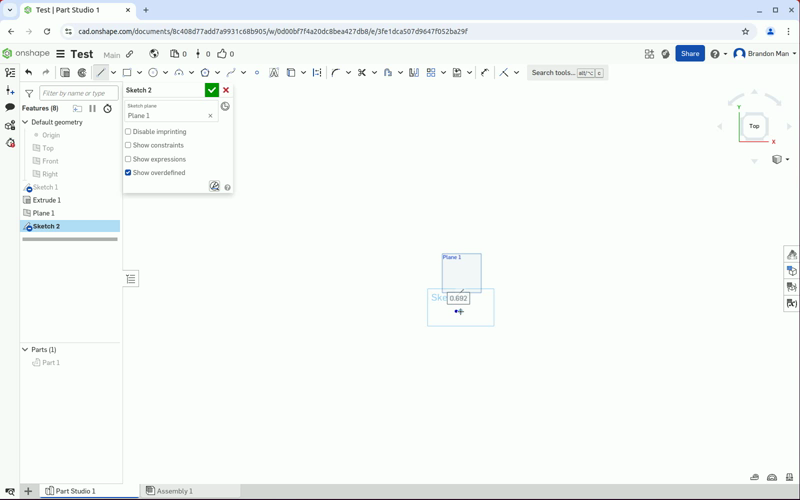
key_down(shift)
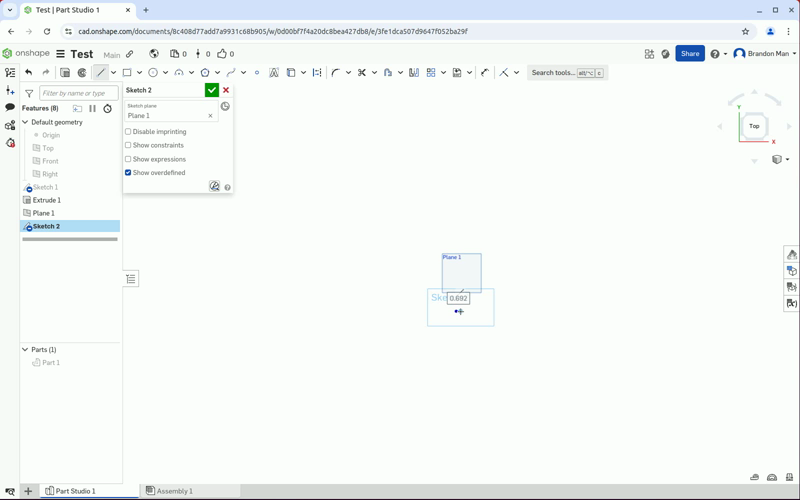
mouse_move(490, 311)
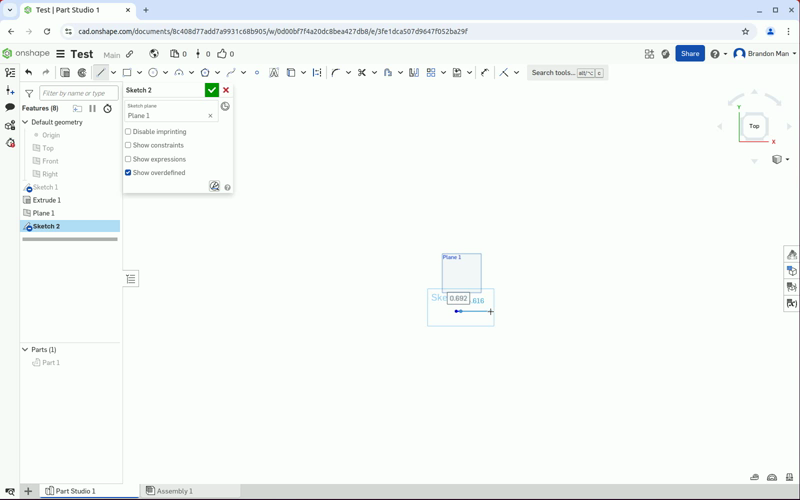
mouse_move(460, 308)
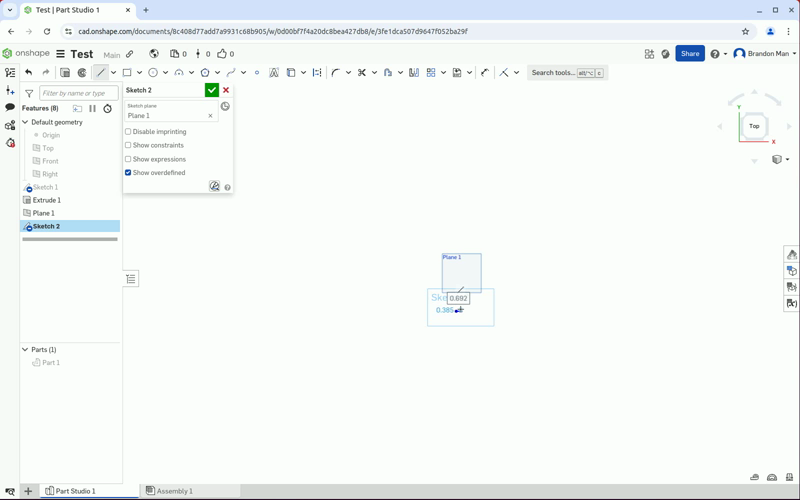
scroll(6)
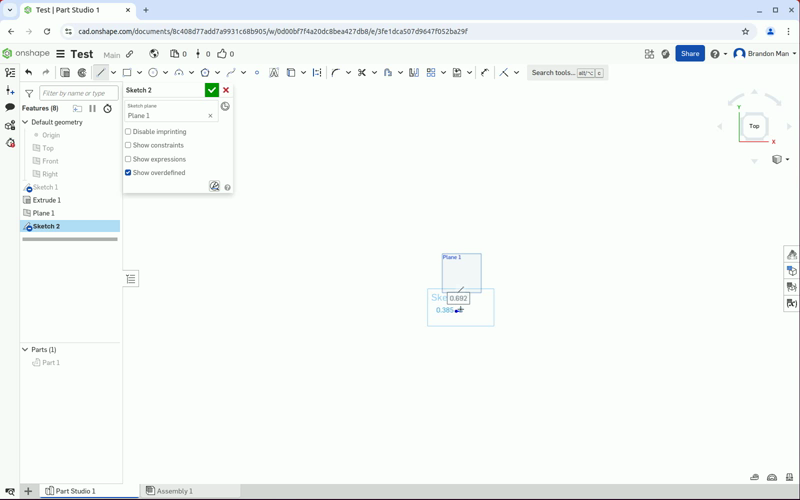
scroll(6)
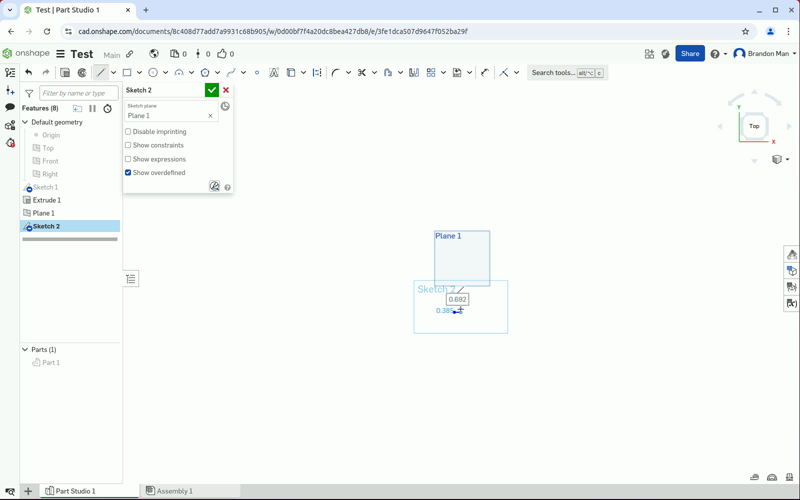
scroll(6)
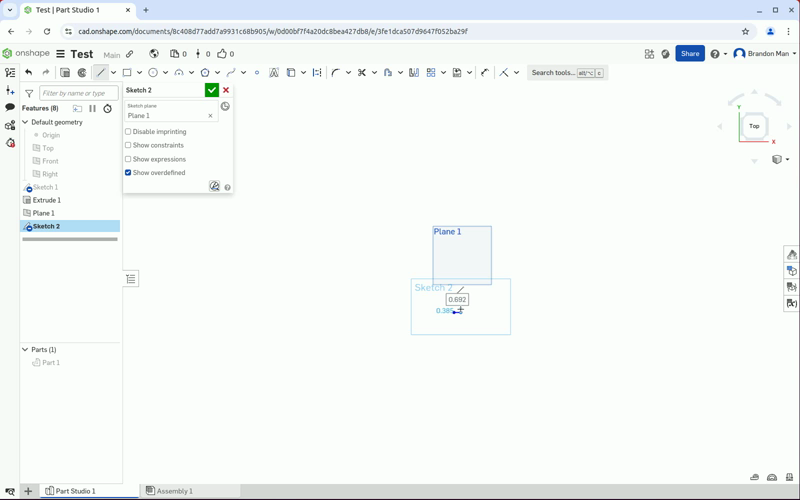
scroll(6)
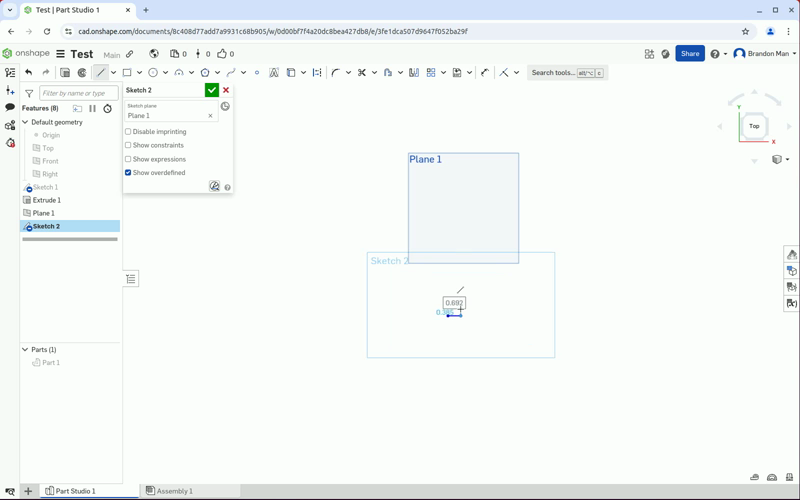
scroll(6)
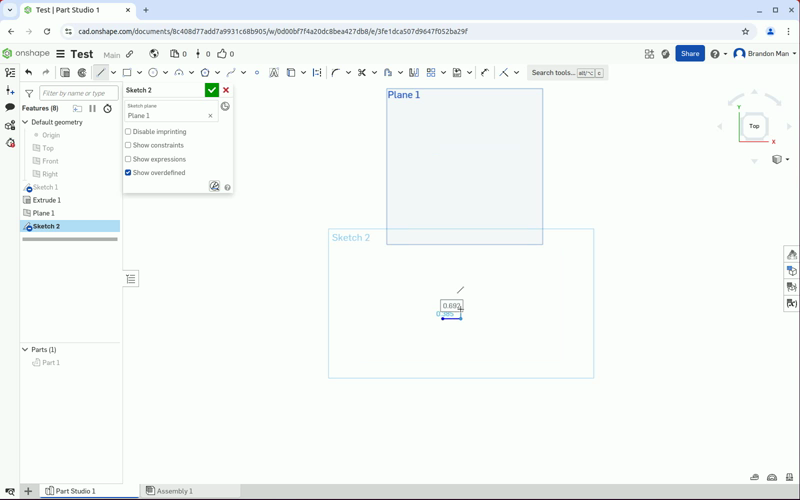
scroll(6)
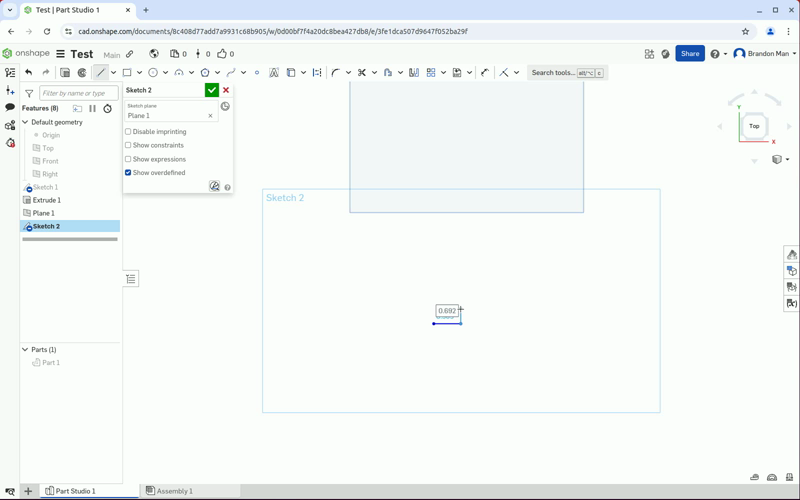
scroll(6)
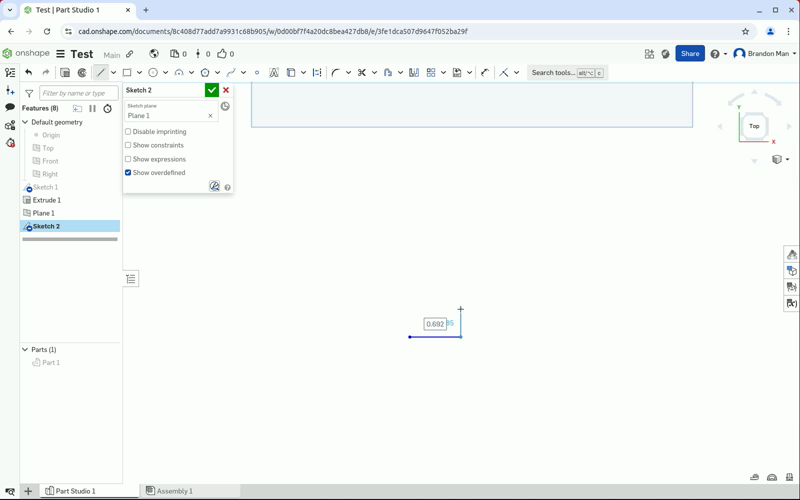
click(460, 308)
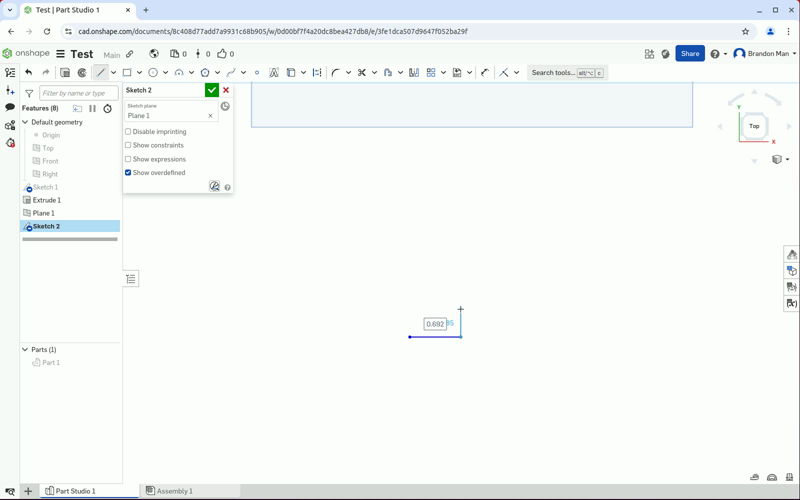
scroll(-6)
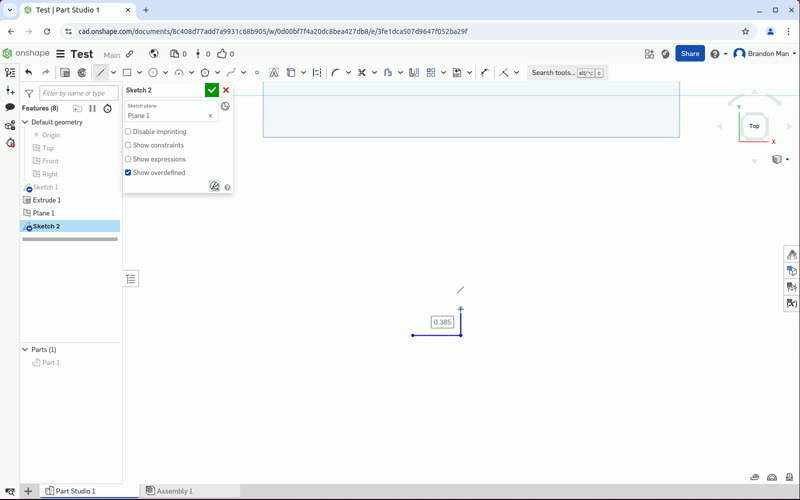
scroll(-6)
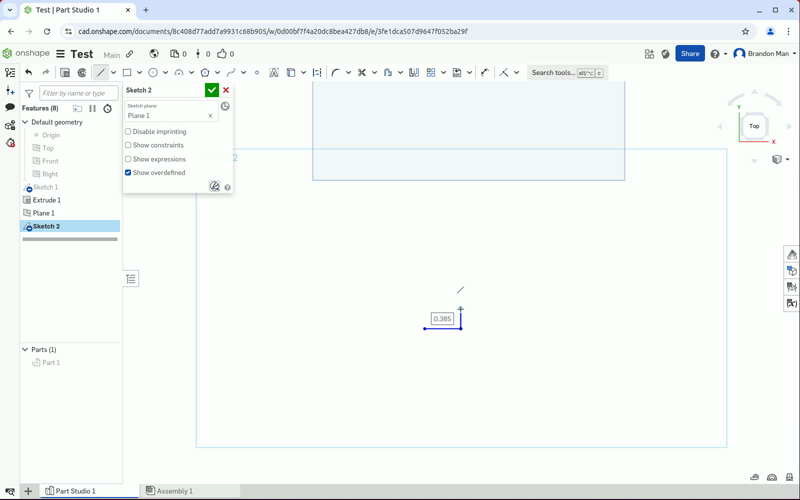
scroll(-6)
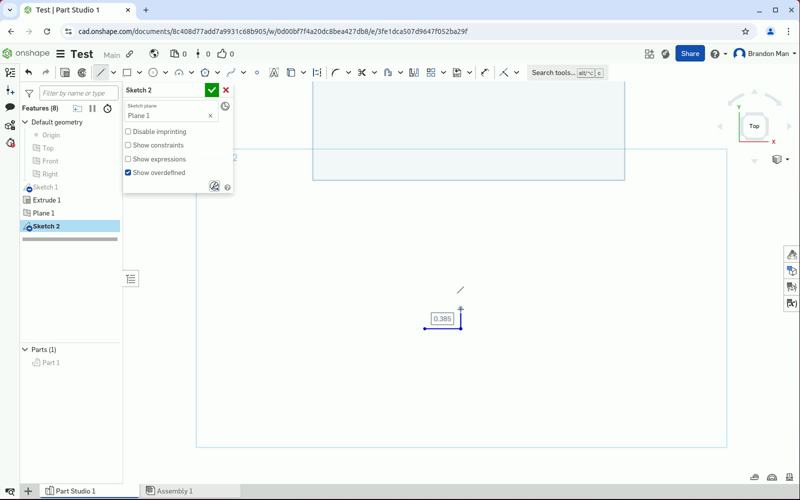
scroll(-6)
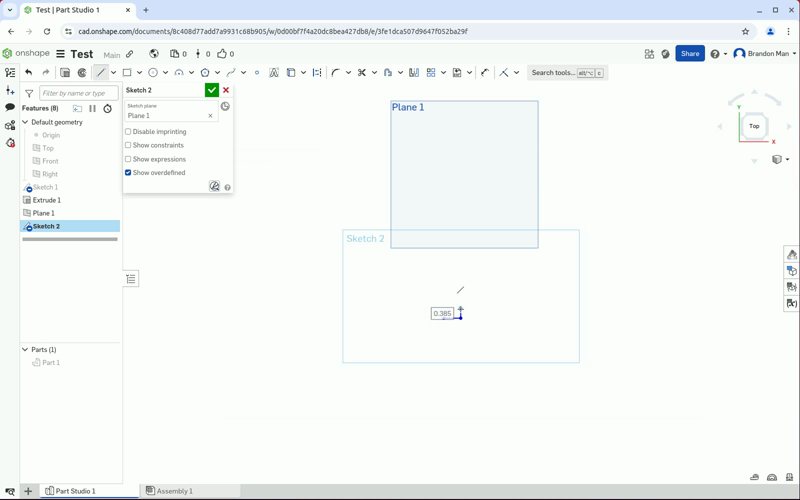
scroll(-6)
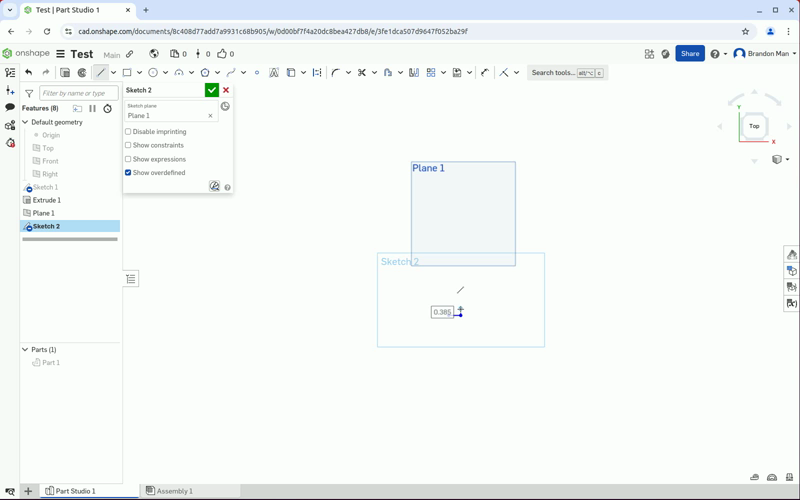
scroll(-6)
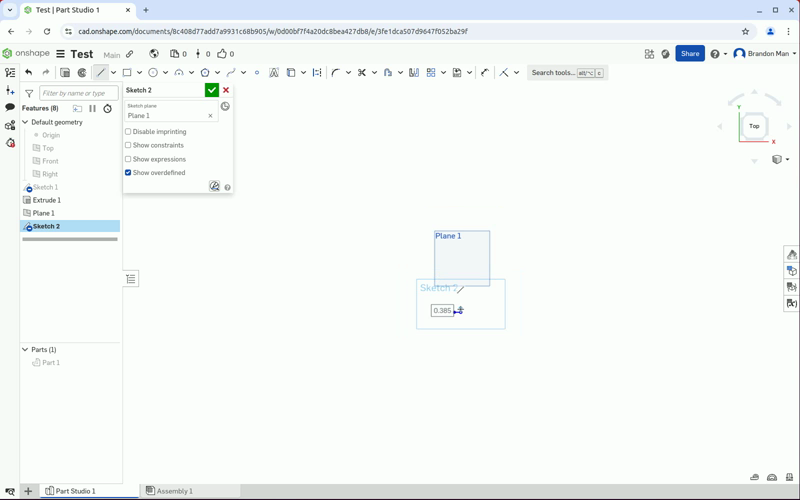
scroll(-6)
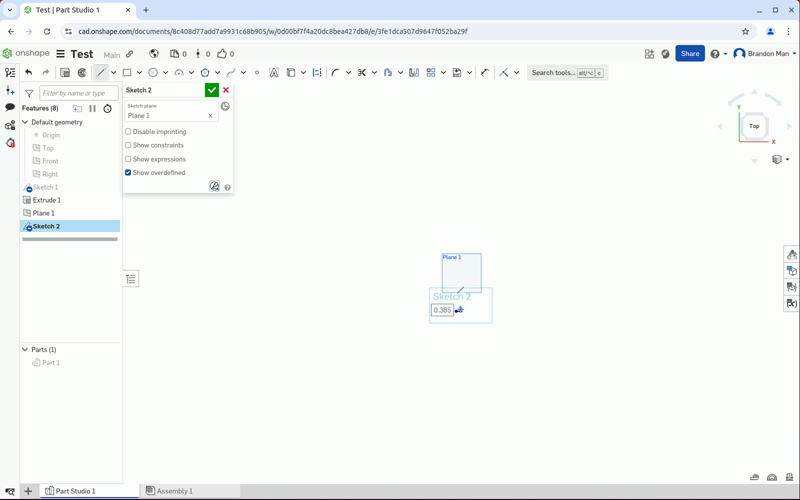
key_up(shift)
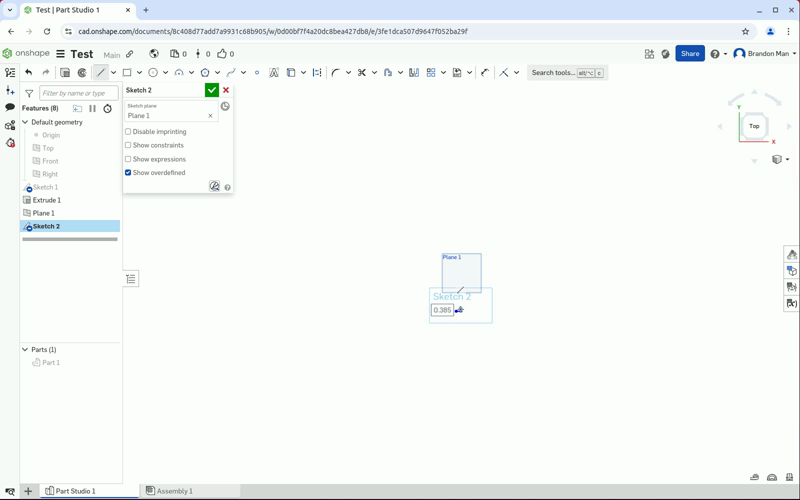
key_down(shift)
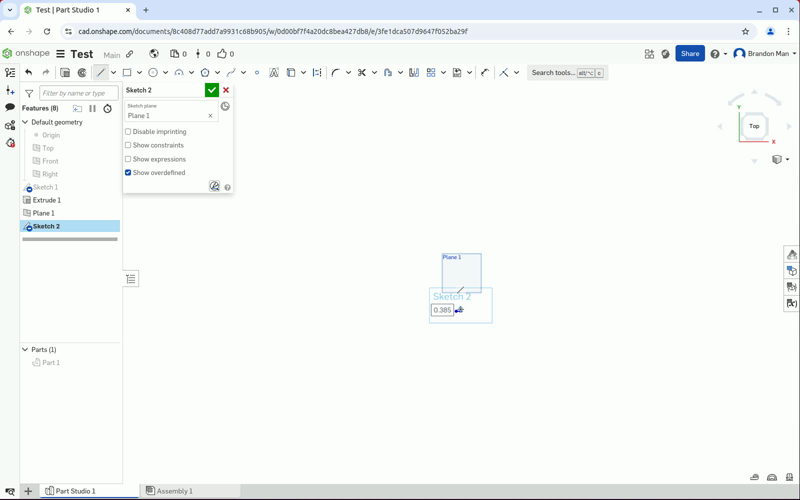
mouse_move(490, 308)
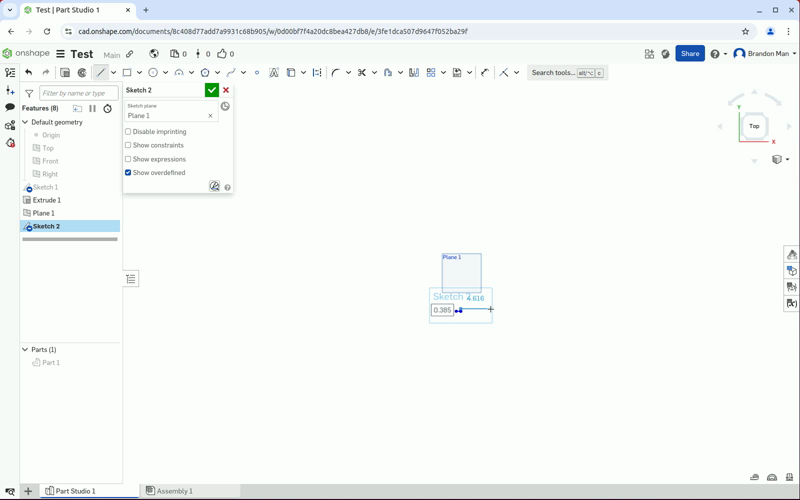
mouse_move(456, 308)
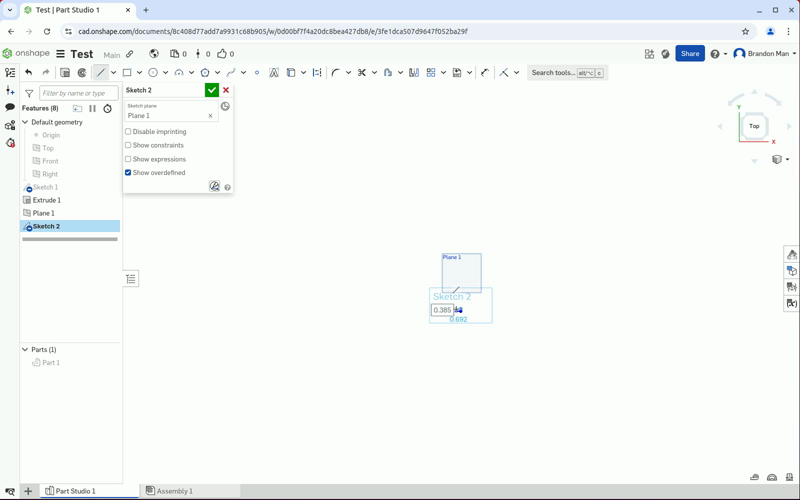
scroll(6)
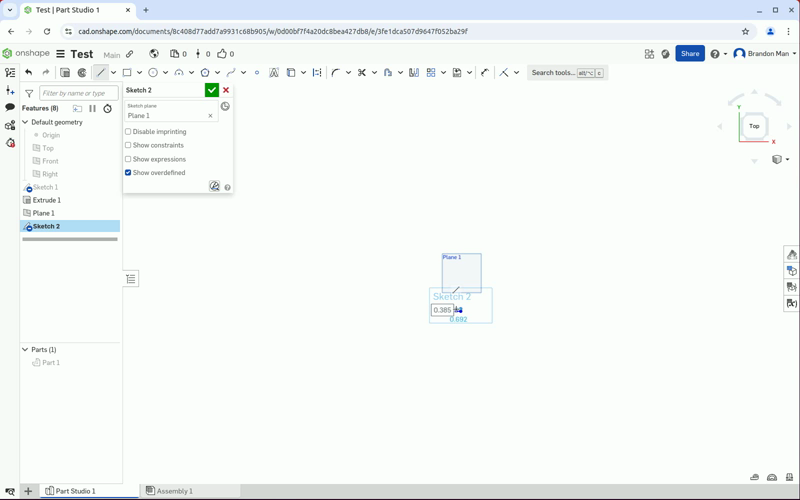
scroll(6)
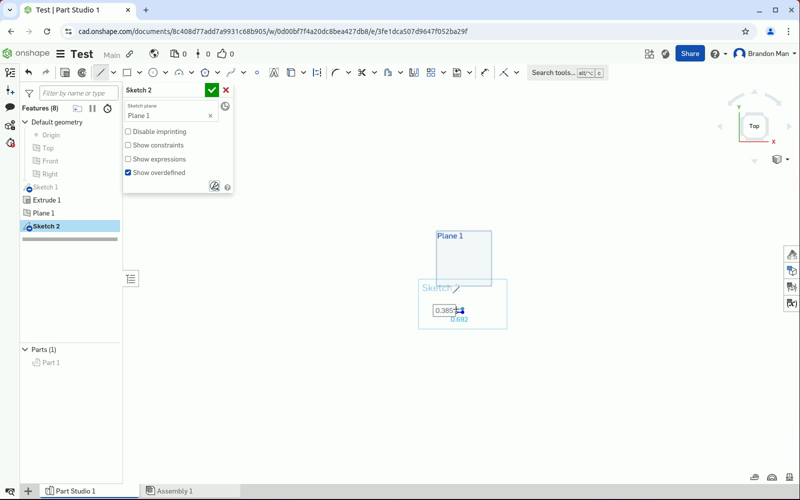
scroll(6)
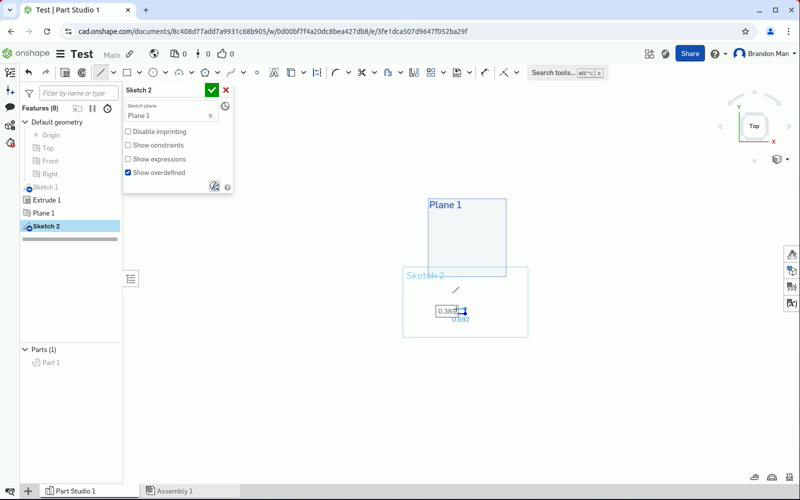
scroll(6)
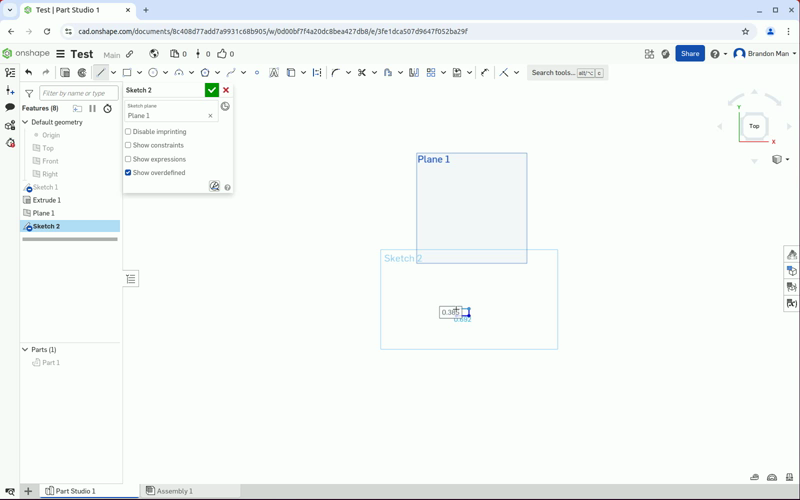
scroll(6)
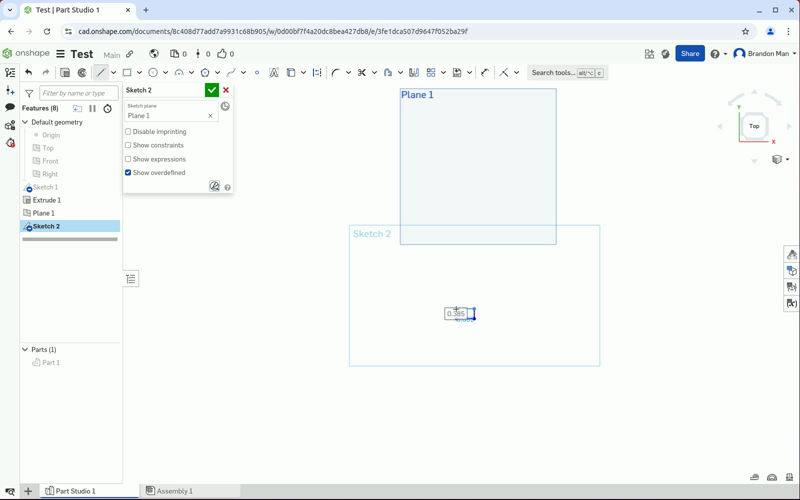
scroll(6)
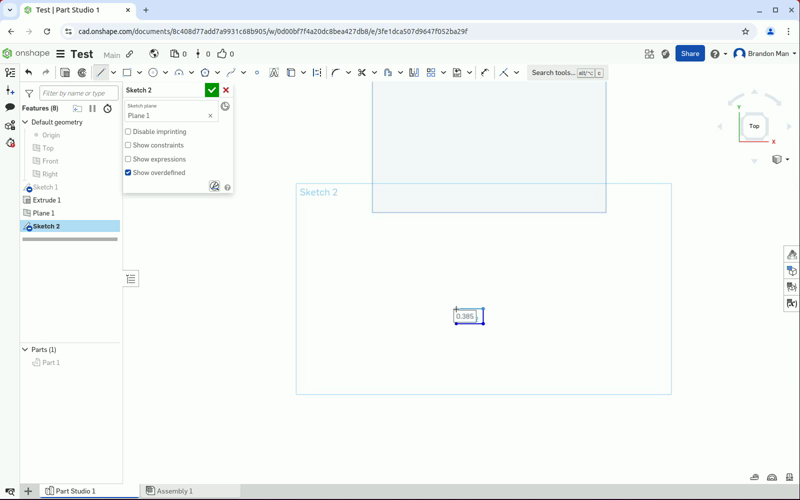
scroll(6)
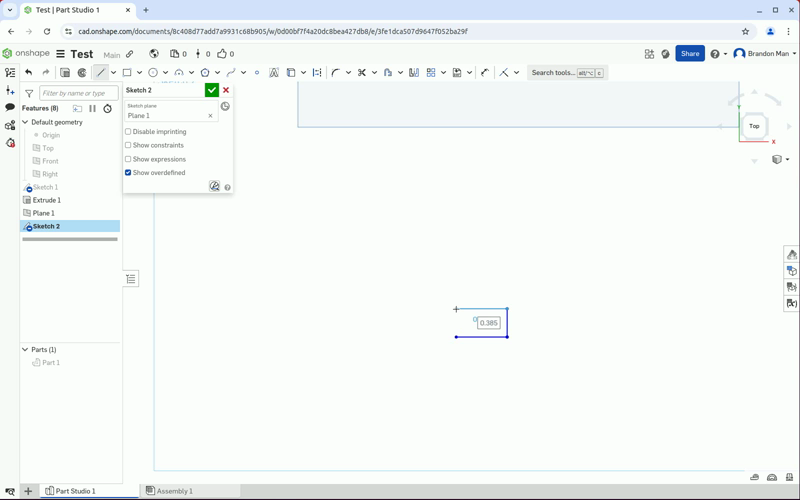
click(456, 308)
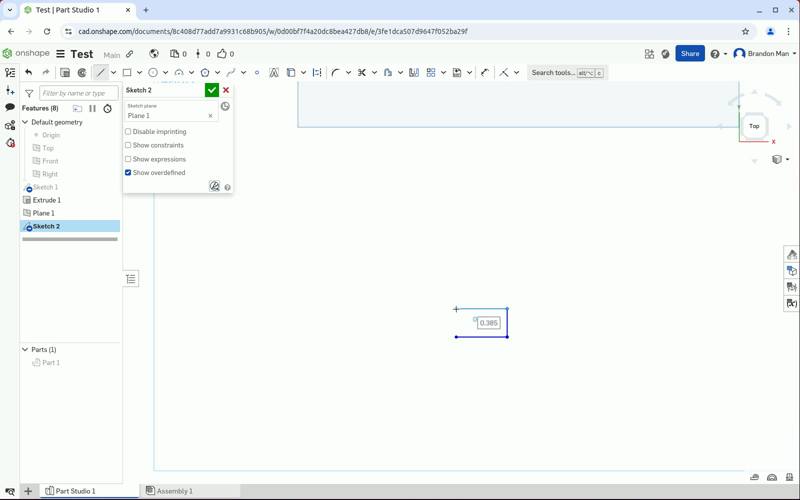
scroll(-6)
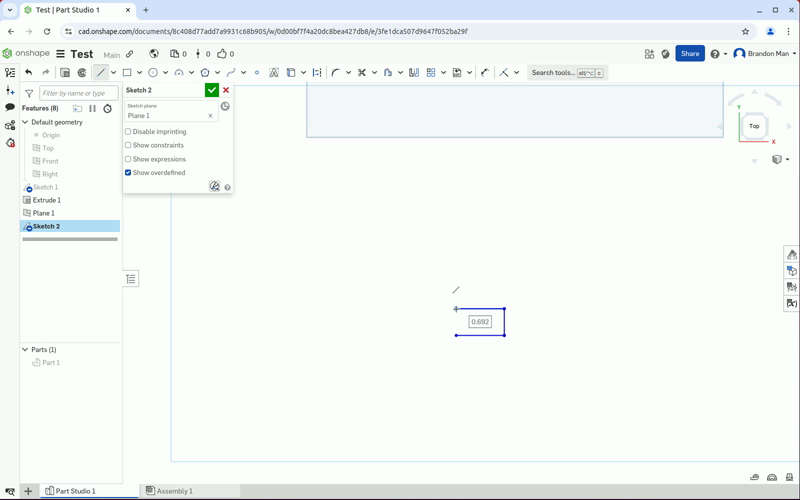
scroll(-6)
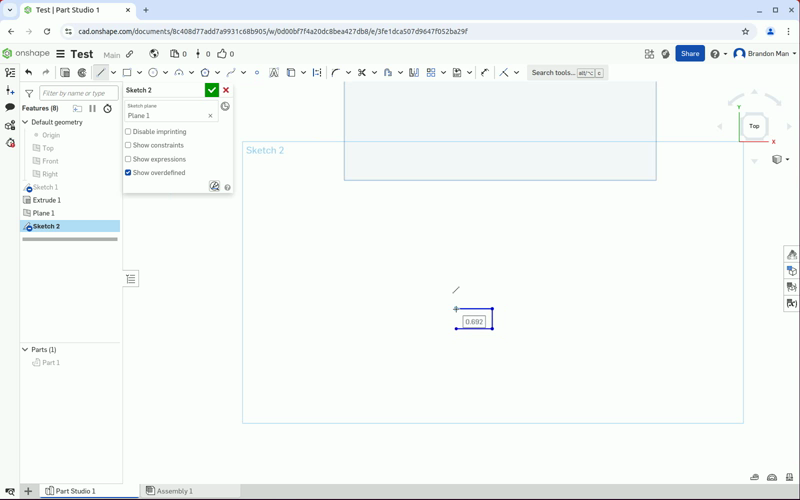
scroll(-6)
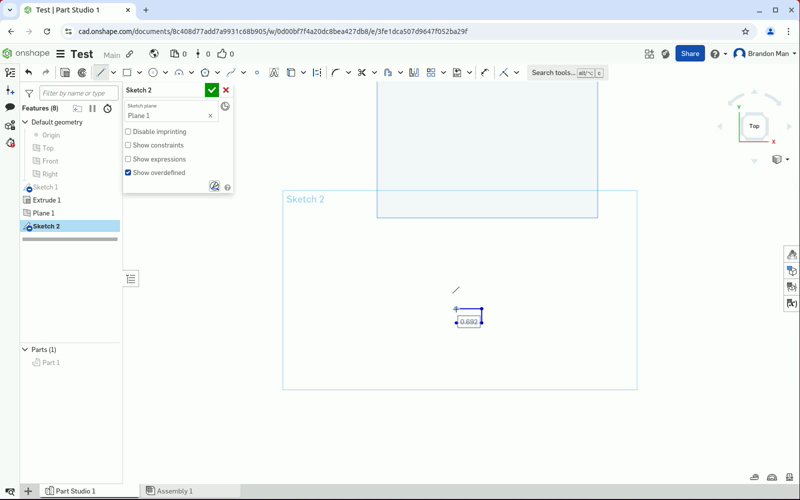
scroll(-6)
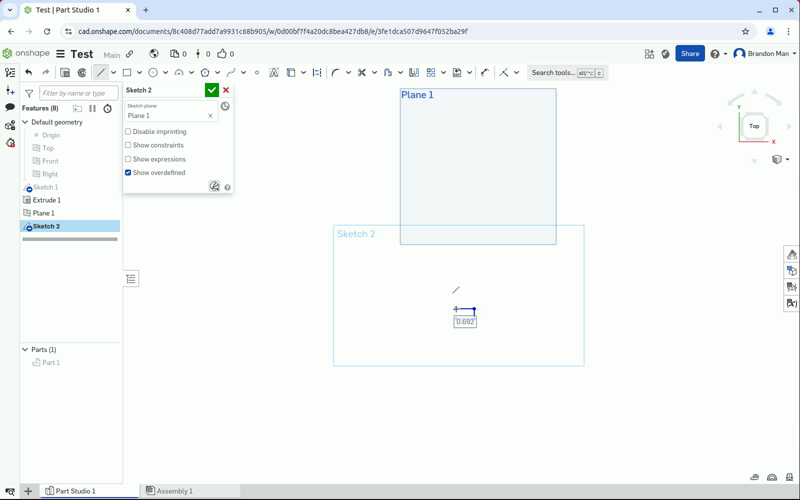
scroll(-6)
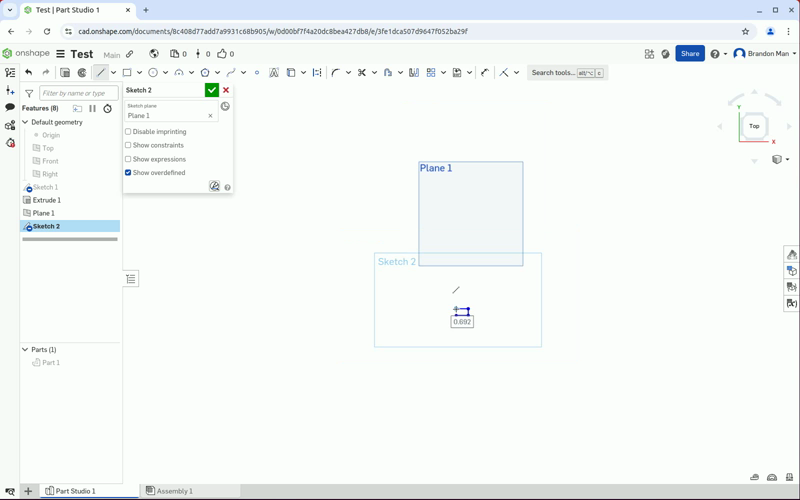
scroll(-6)
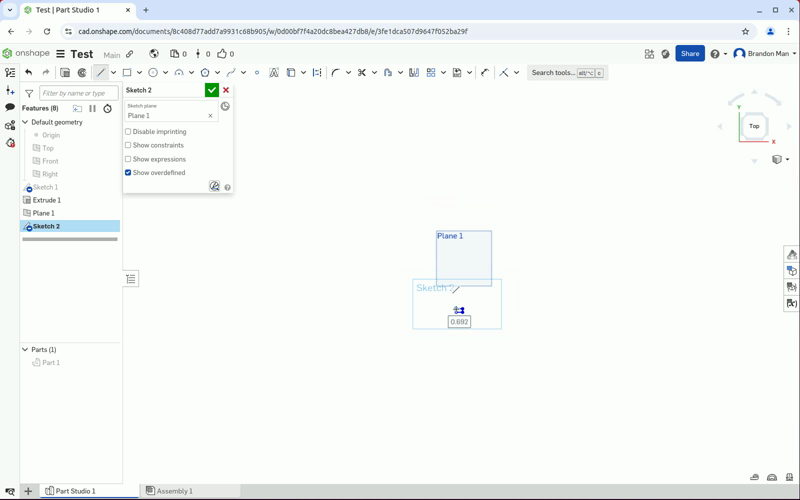
scroll(-6)
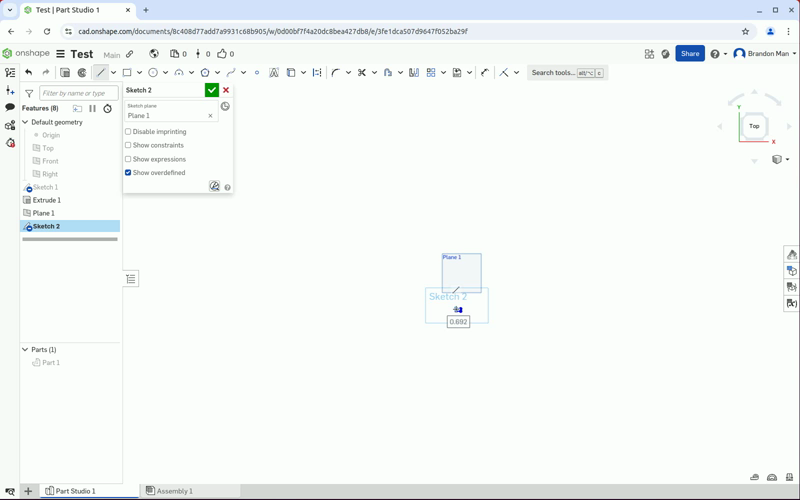
key_up(shift)
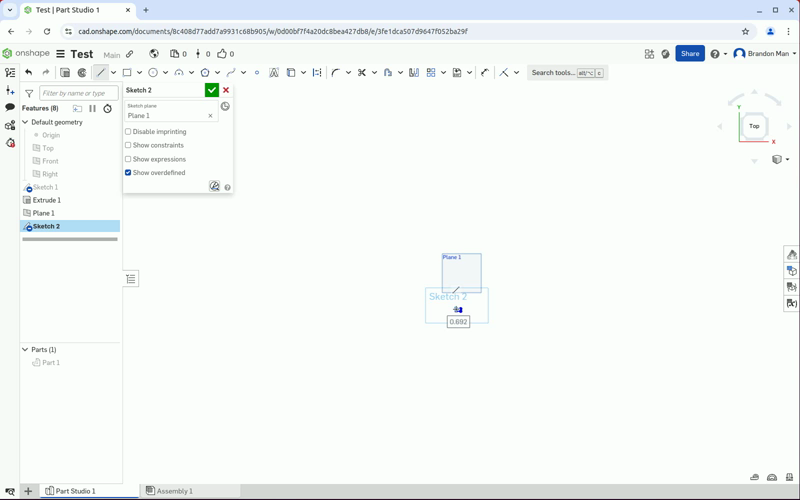
mouse_move(486, 308)
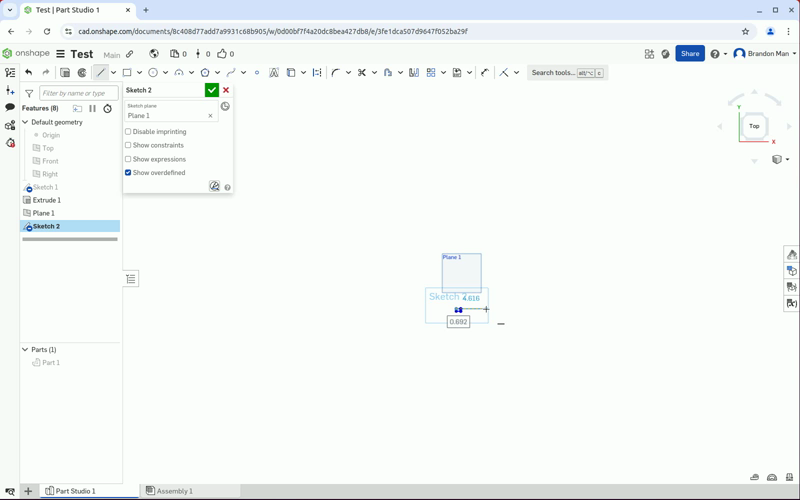
key_down(shift)
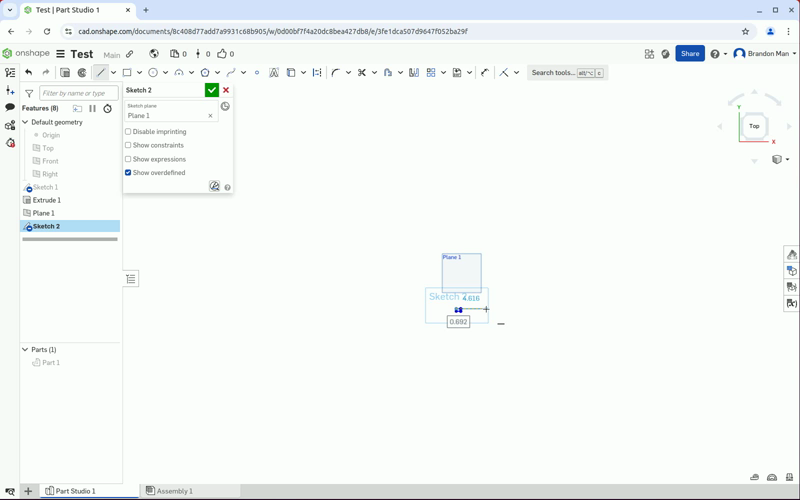
mouse_move(456, 311)
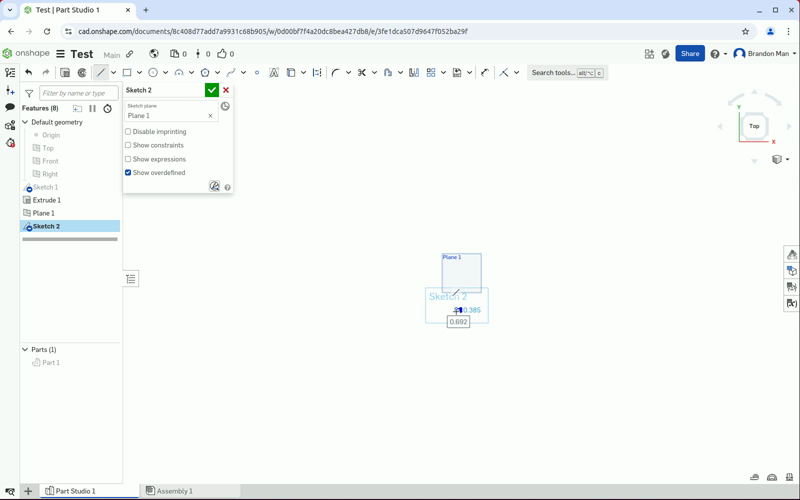
scroll(6)
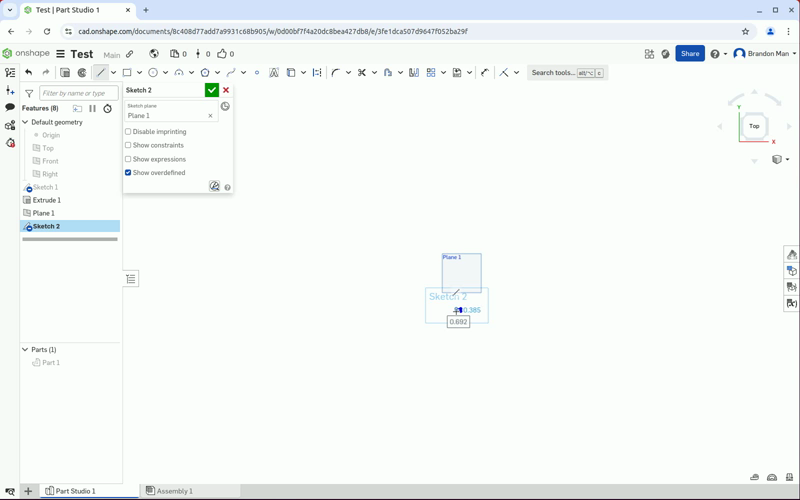
scroll(6)
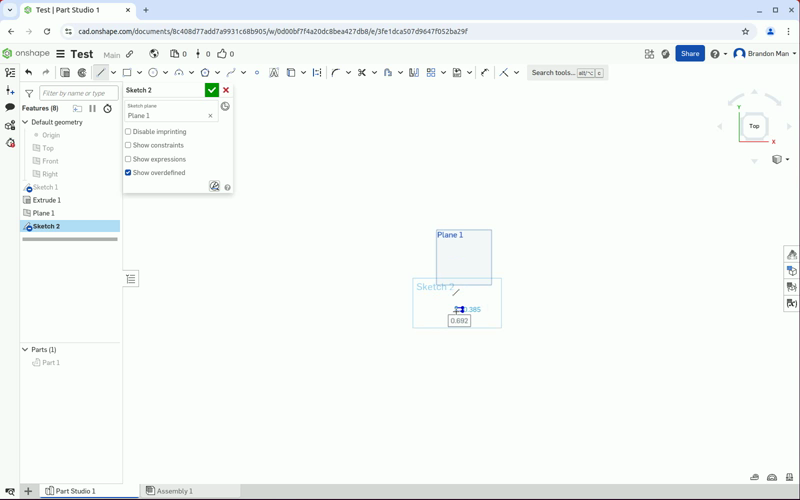
scroll(6)
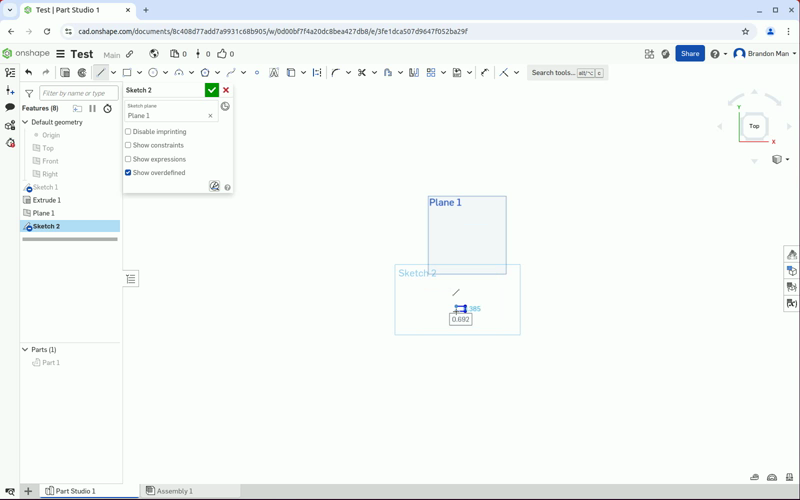
scroll(6)
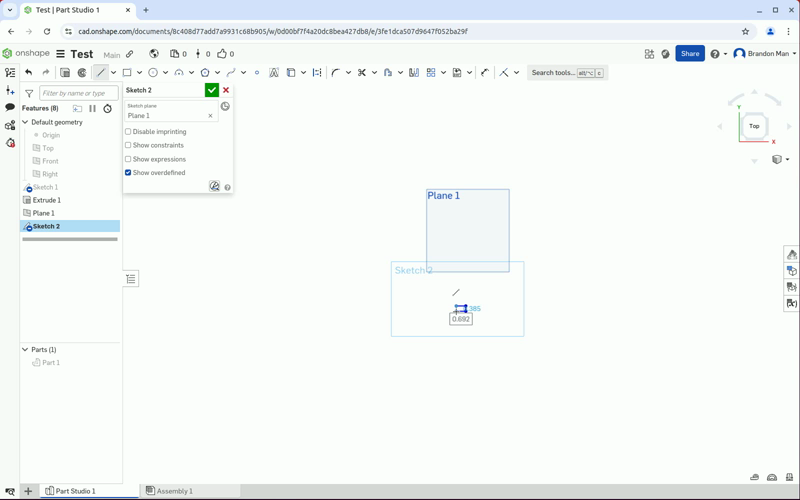
scroll(6)
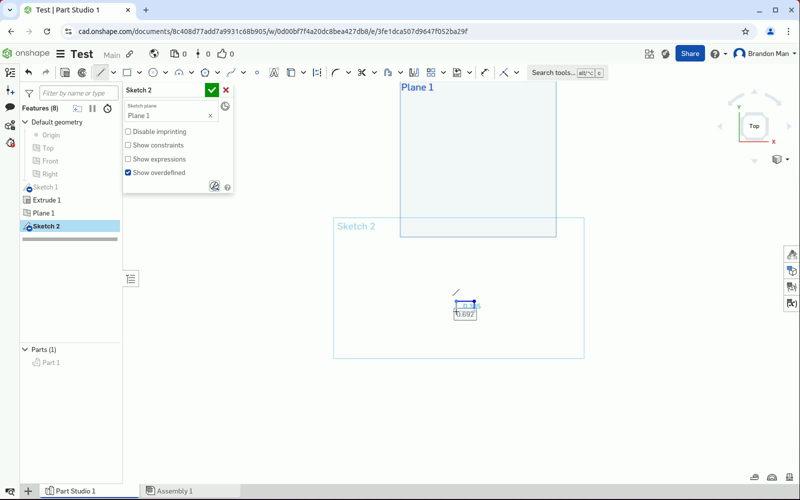
scroll(6)
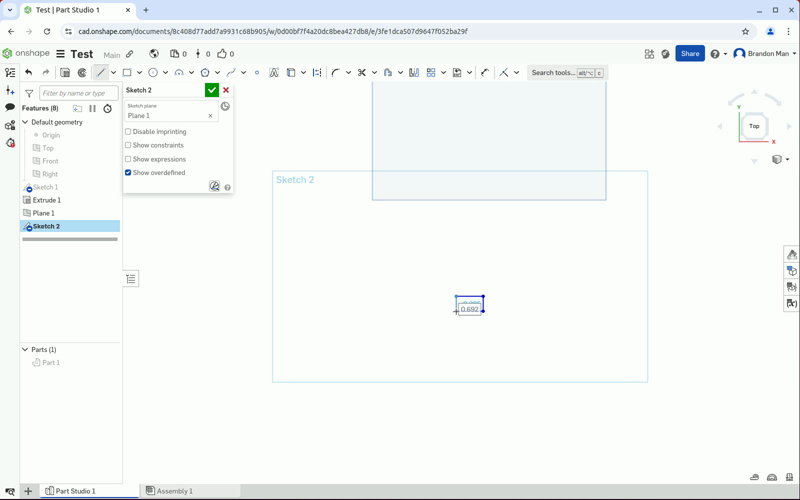
scroll(6)
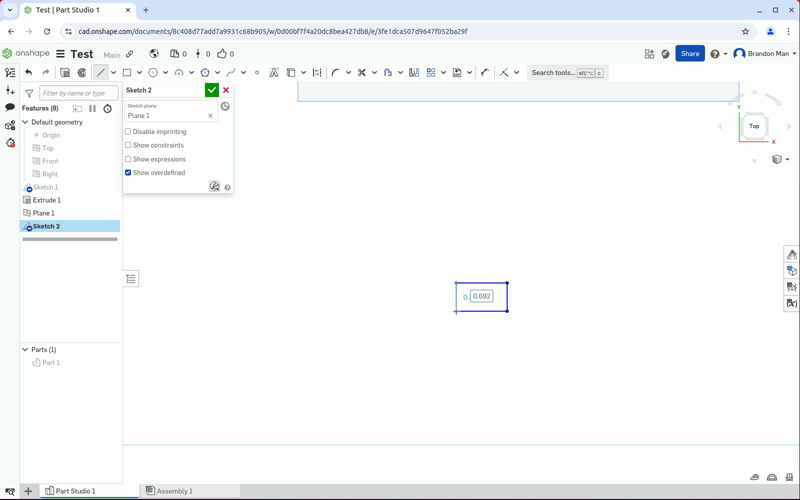
key_up(shift)
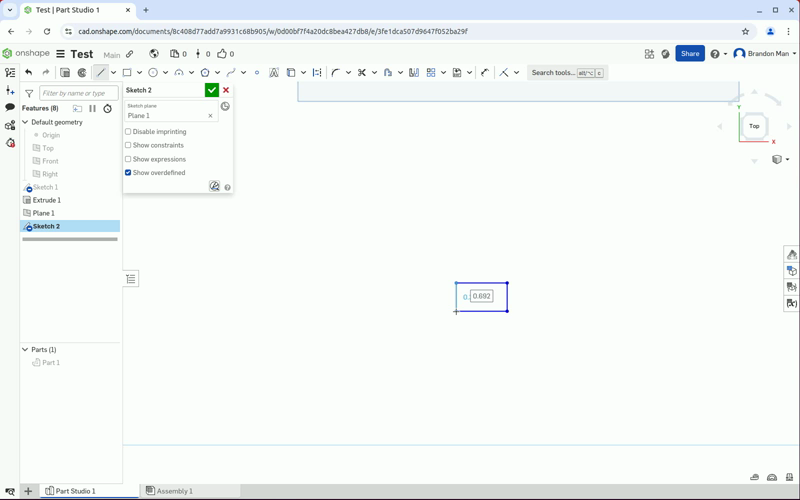
click(456, 311)
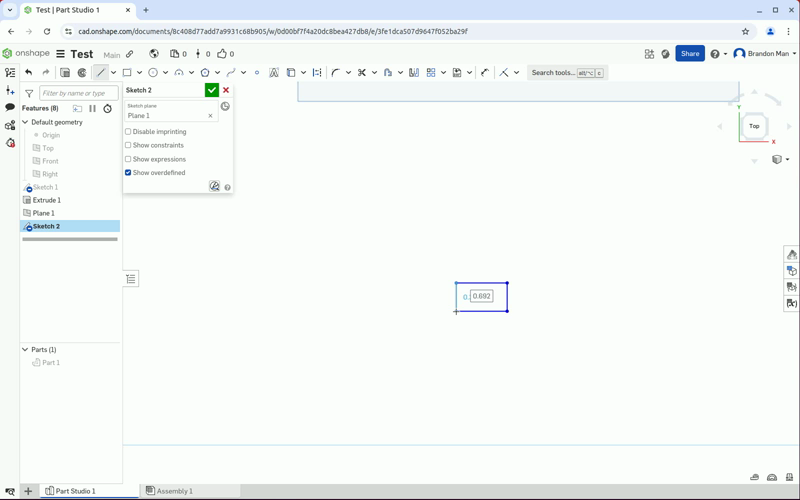
scroll(-6)
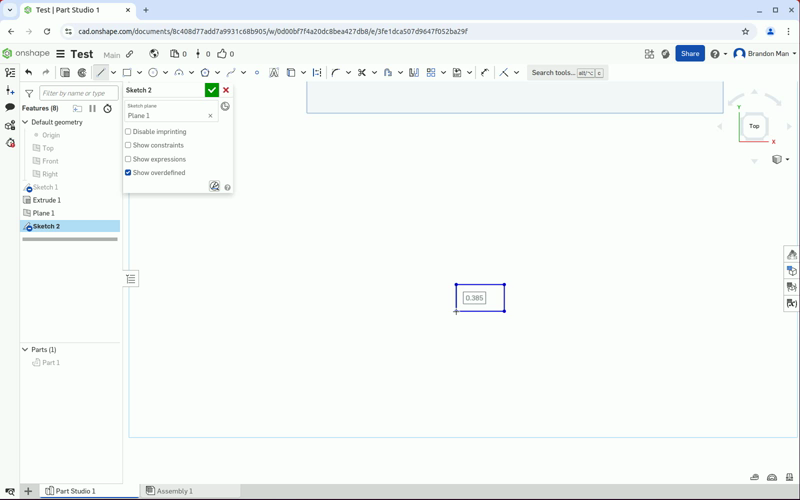
scroll(-6)
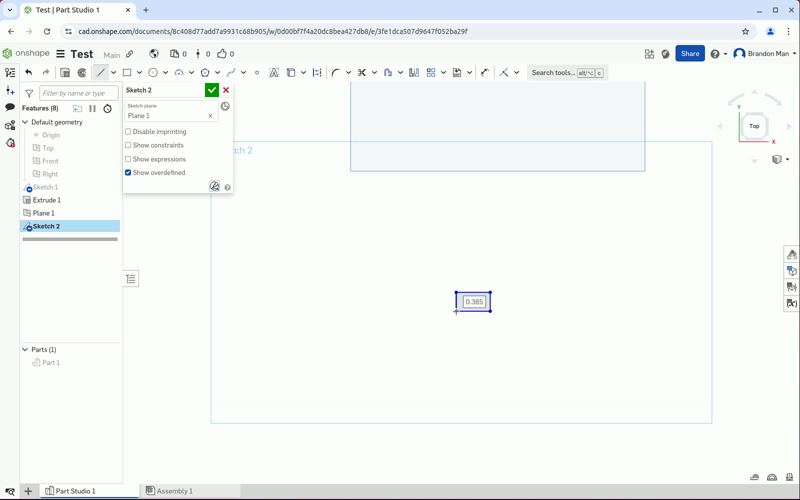
scroll(-6)
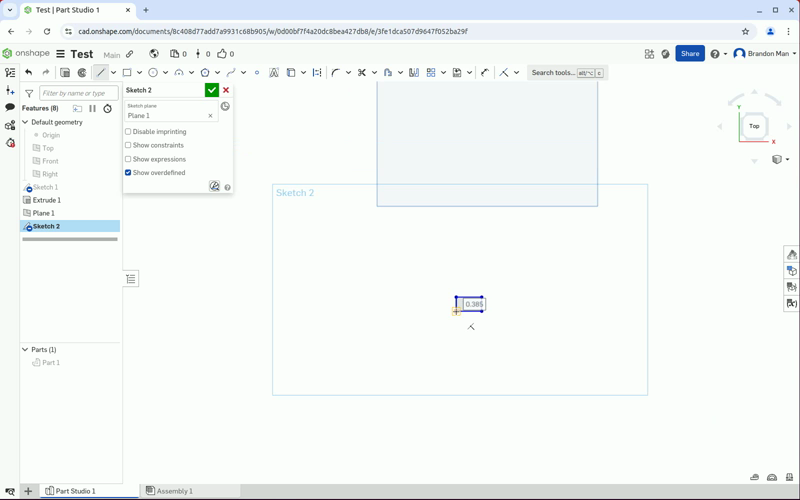
scroll(-6)
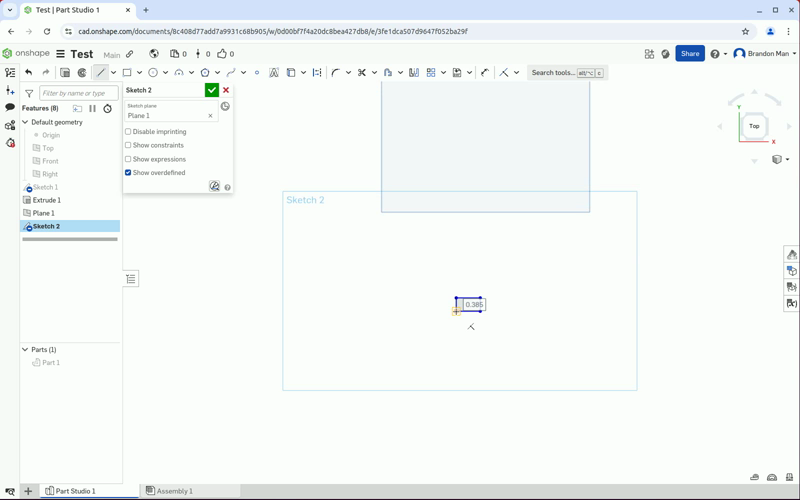
scroll(-6)
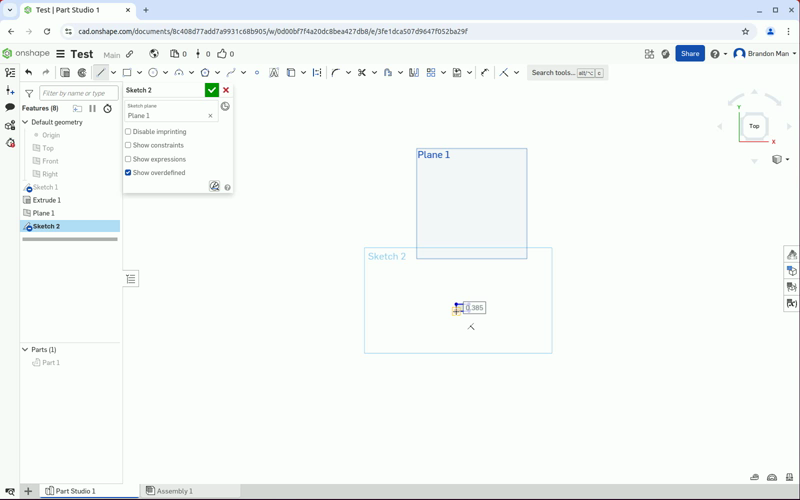
scroll(-6)
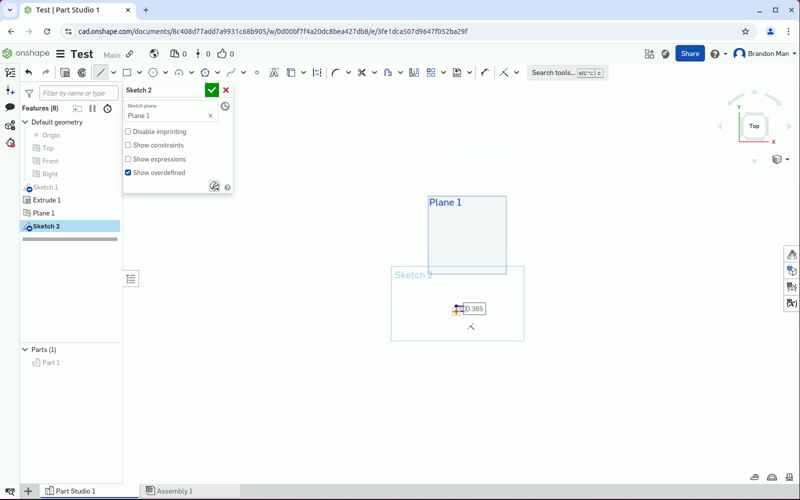
scroll(-6)
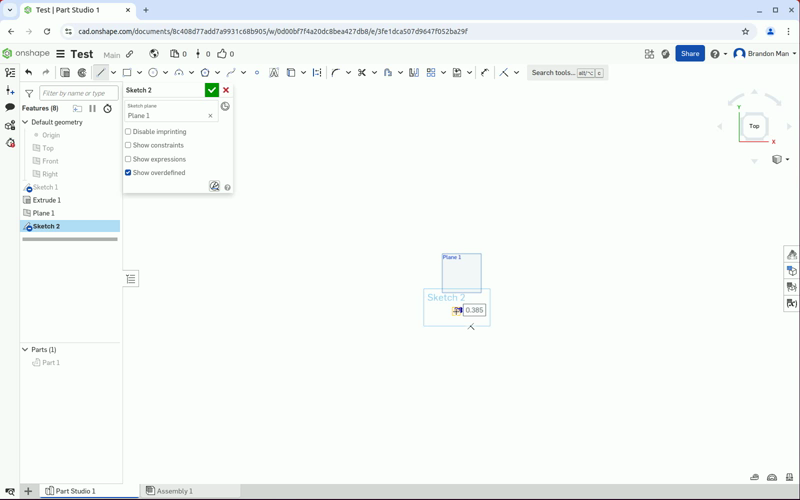
key(esc)
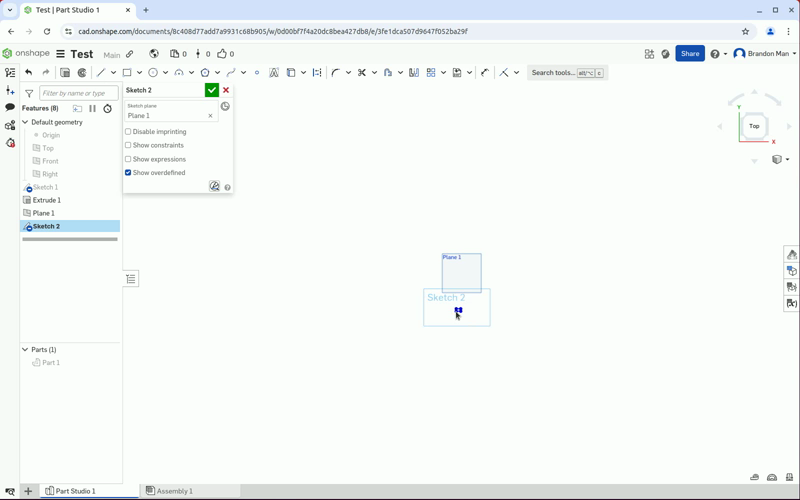
mouse_move(460, 309)
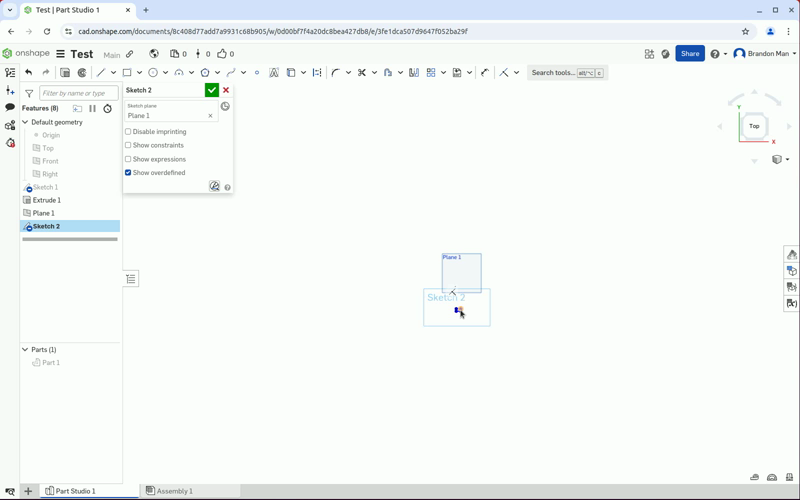
scroll(6)
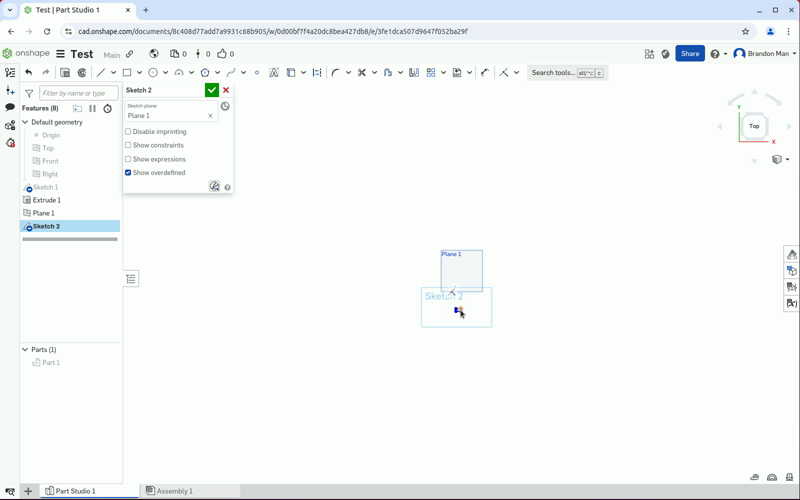
scroll(6)
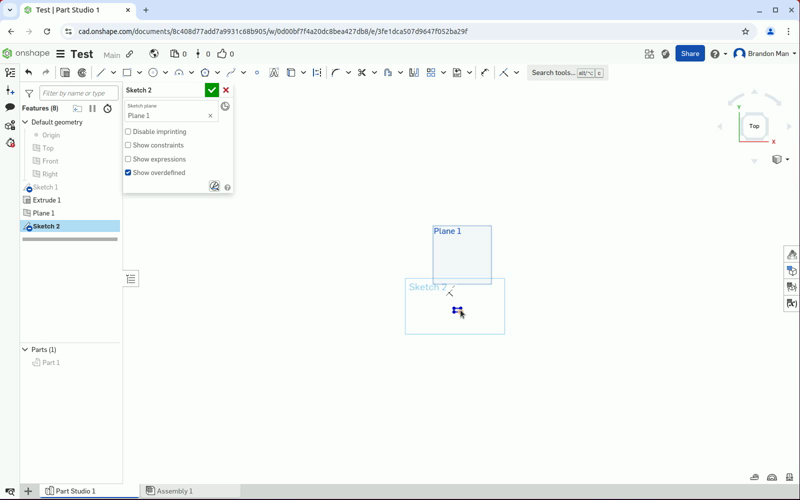
scroll(6)
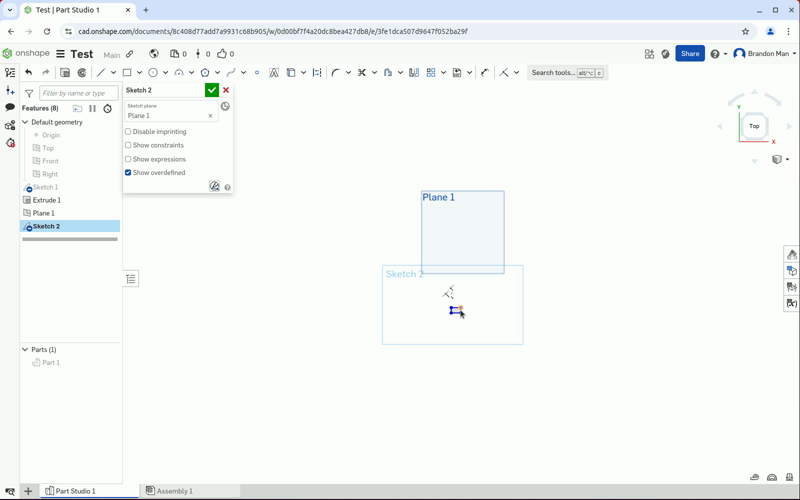
scroll(6)
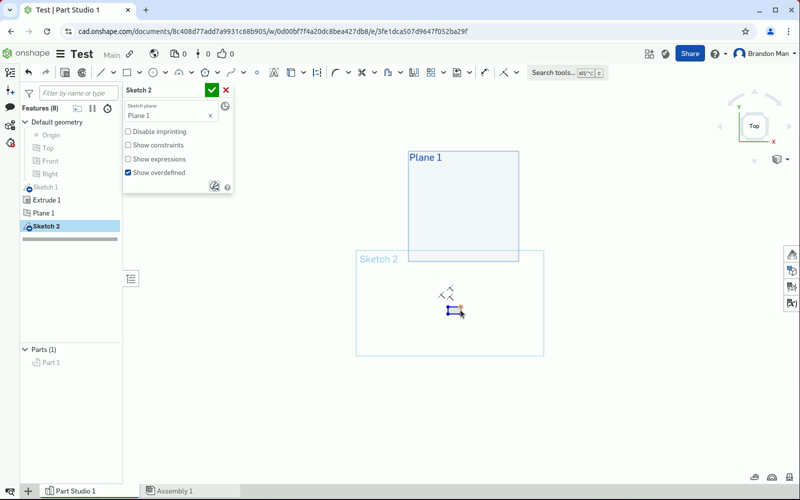
scroll(6)
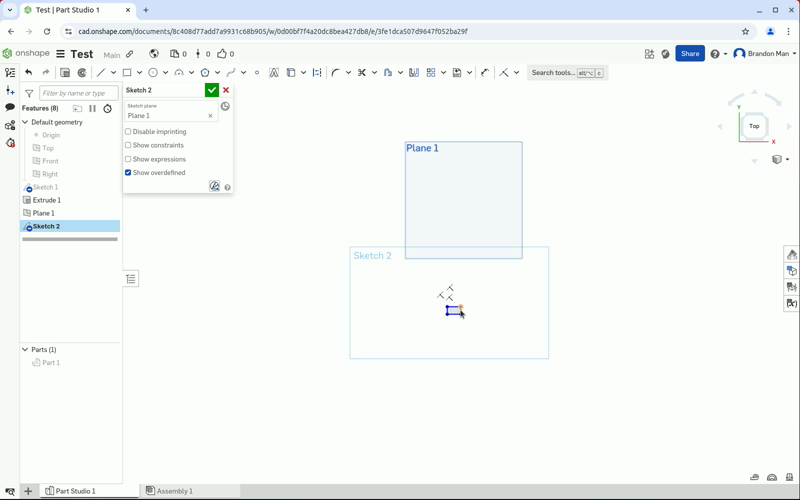
scroll(6)
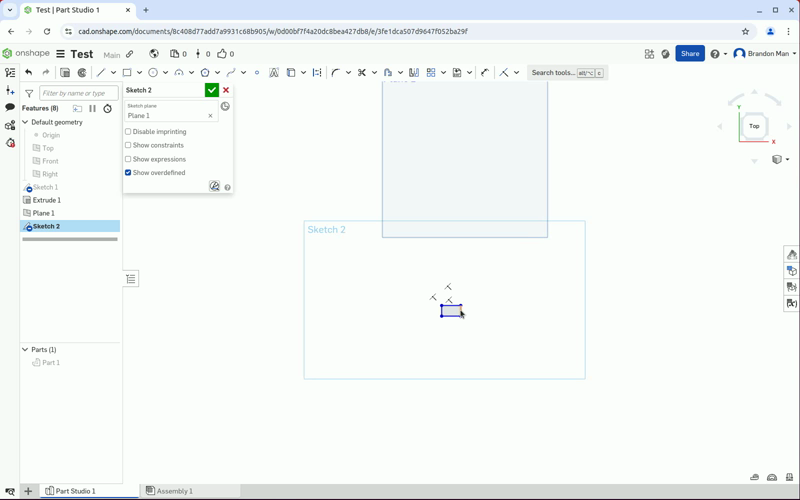
scroll(6)
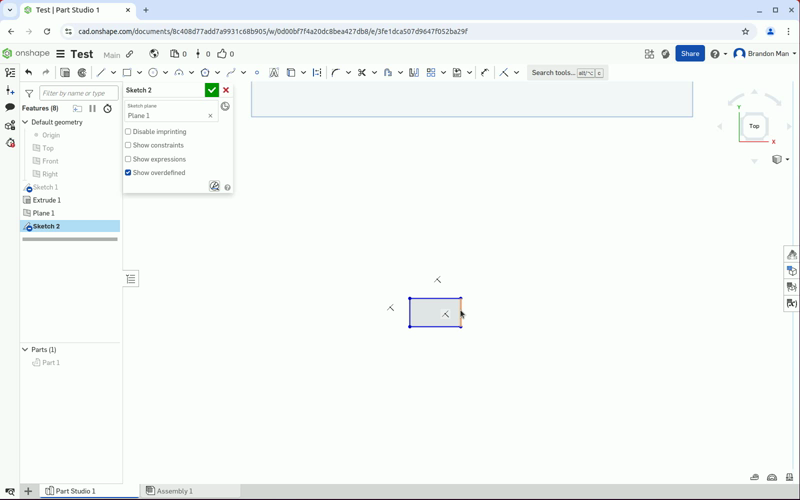
click(460, 309)
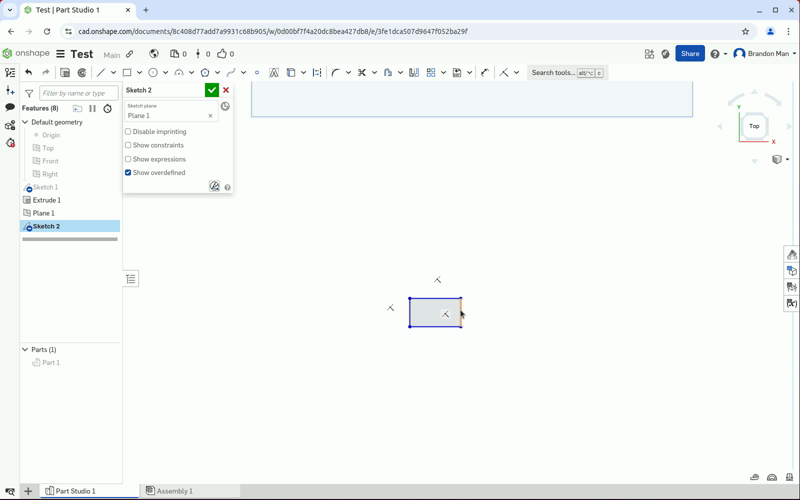
scroll(-6)
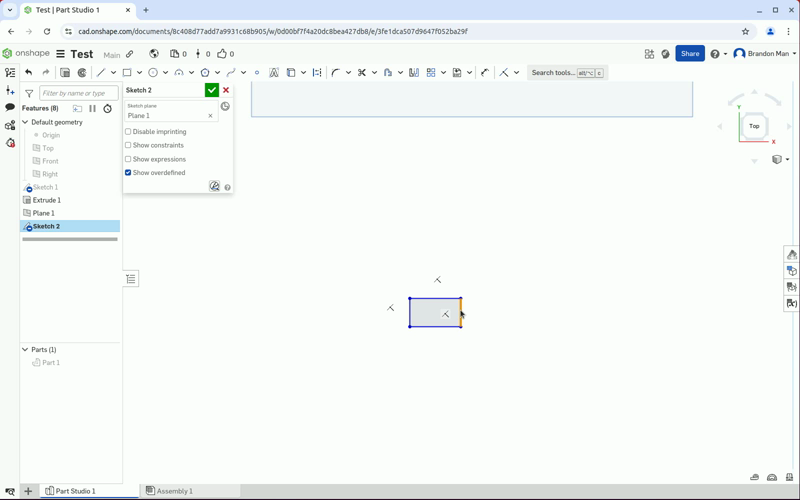
scroll(-6)
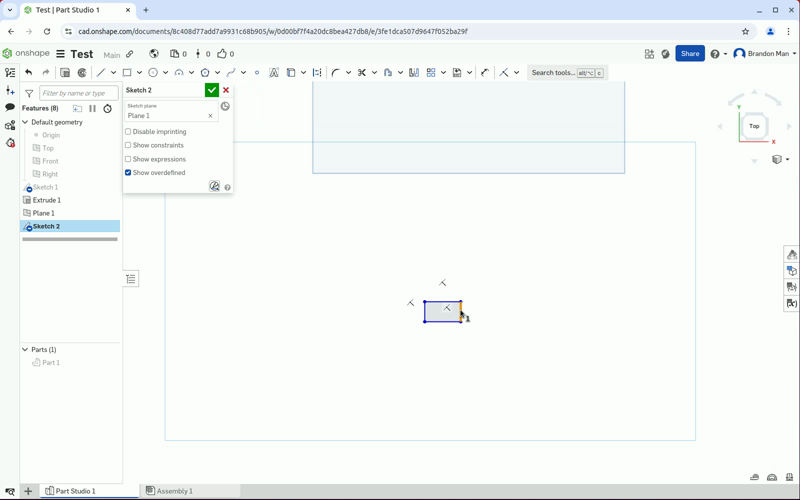
scroll(-6)
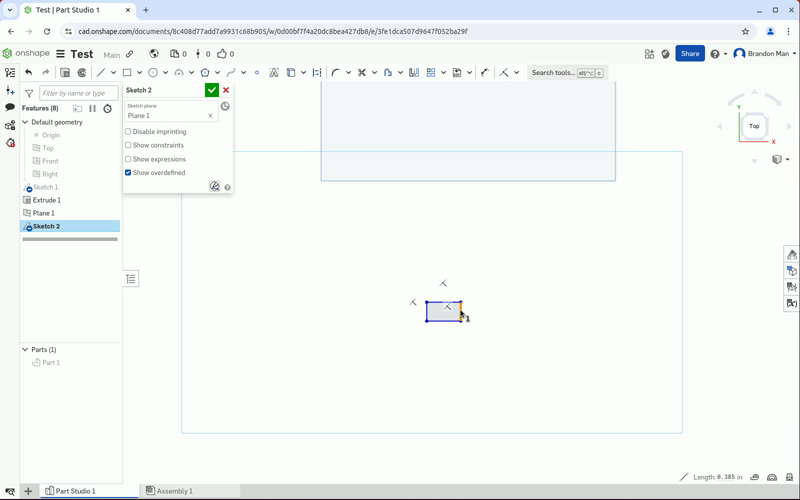
scroll(-6)
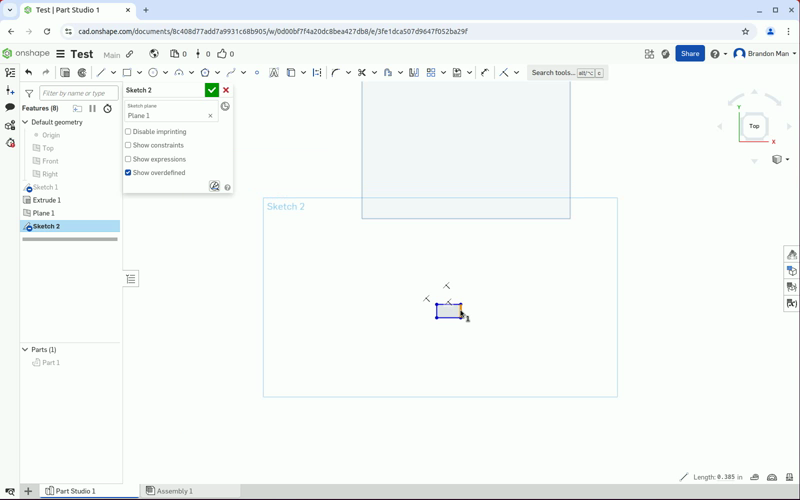
scroll(-6)
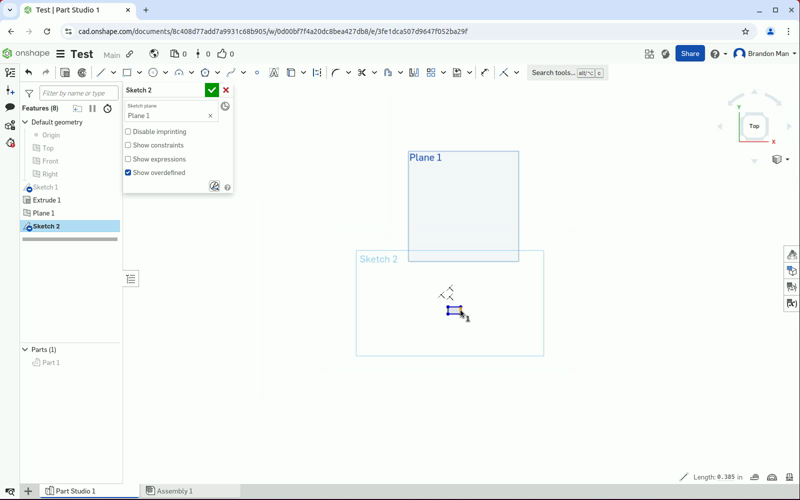
scroll(-6)
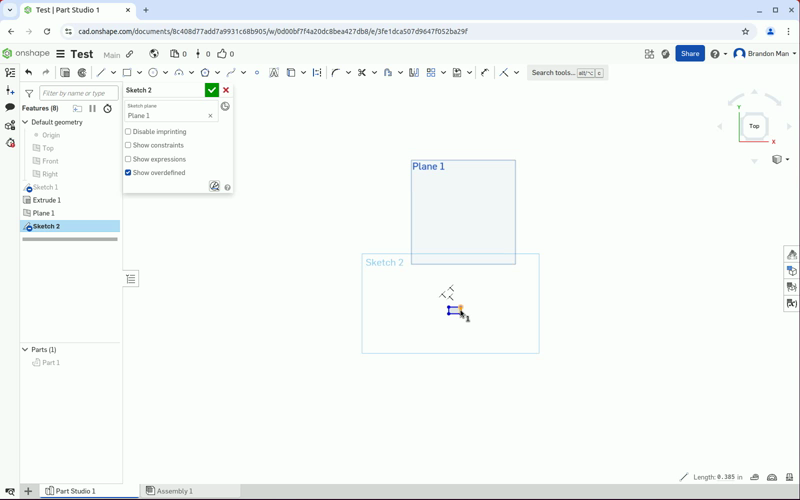
scroll(-6)
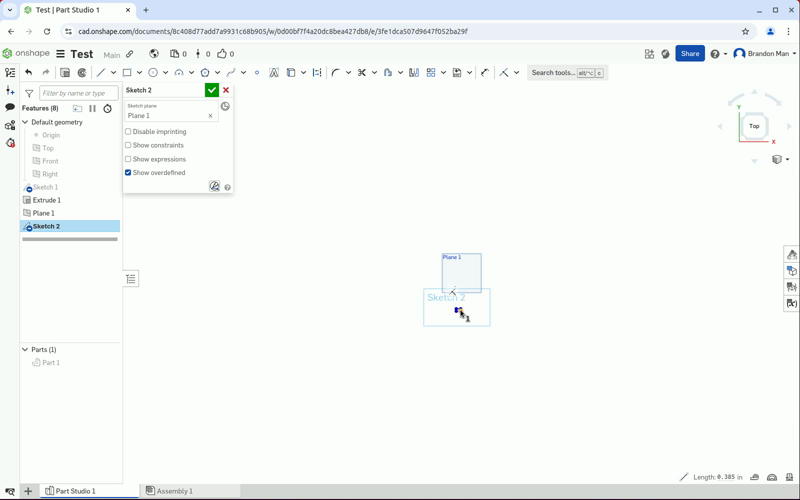
mouse_move(73, 352)
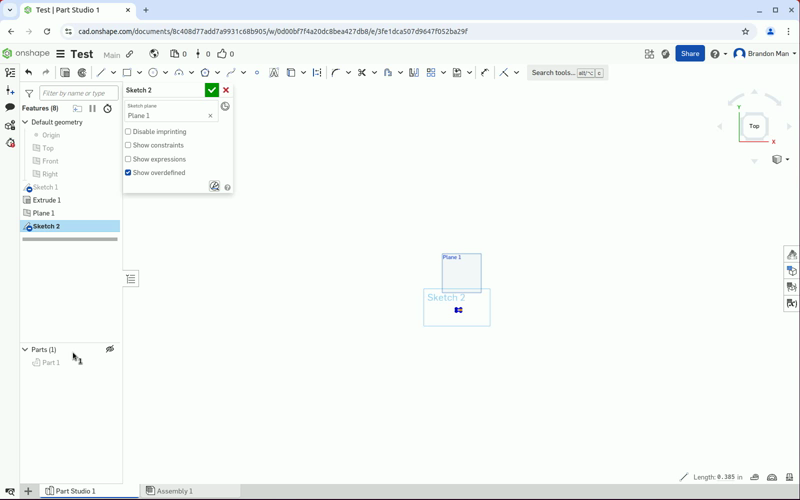
key(shift+y)
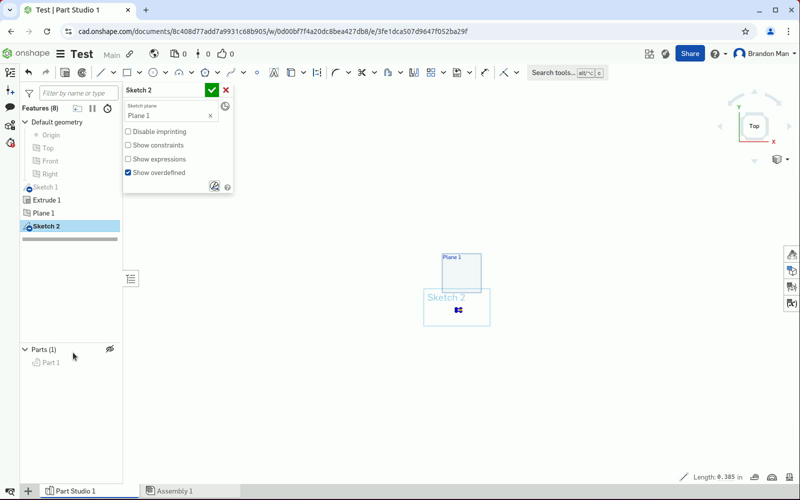
key(shift+e)
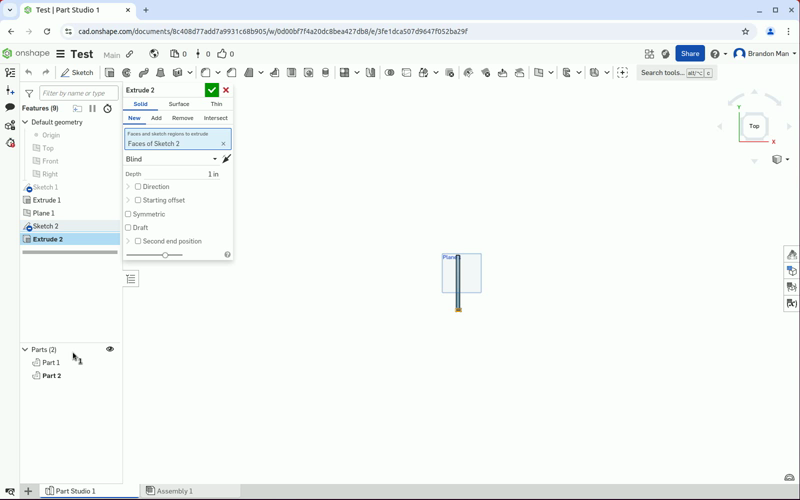
mouse_move(143, 106)
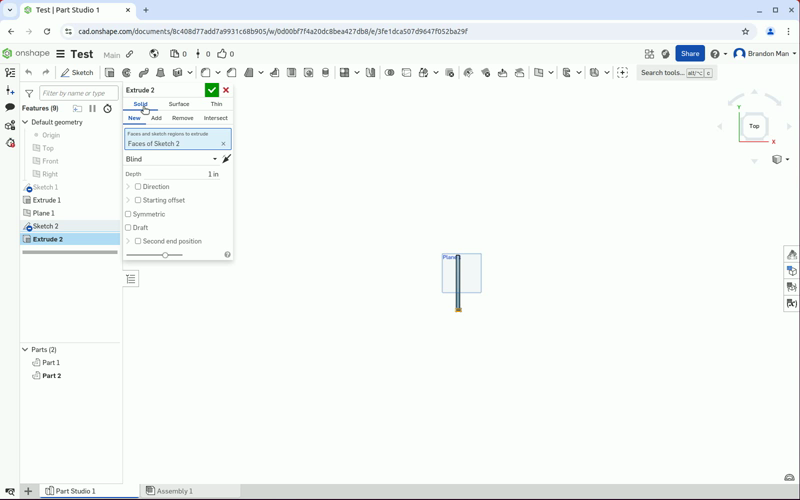
click(143, 106)
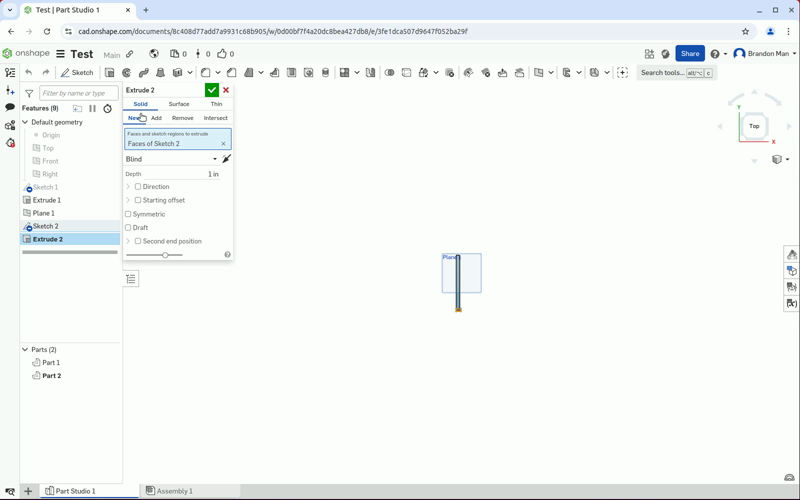
mouse_move(137, 120)
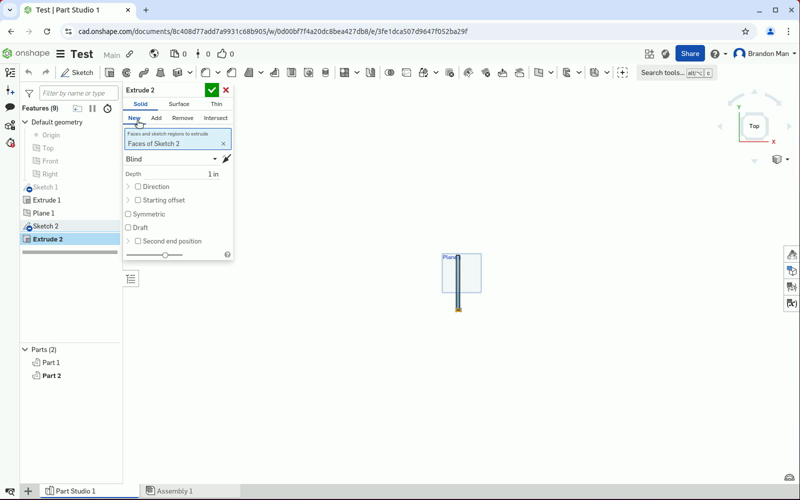
click(137, 120)
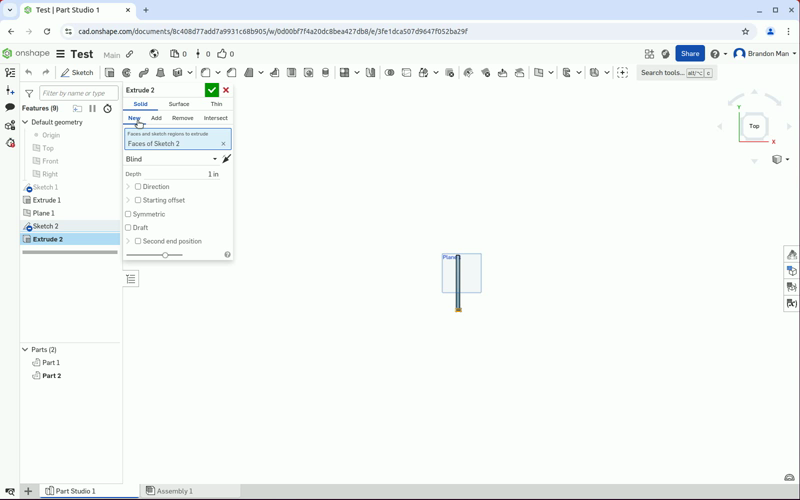
key(tab, 4)
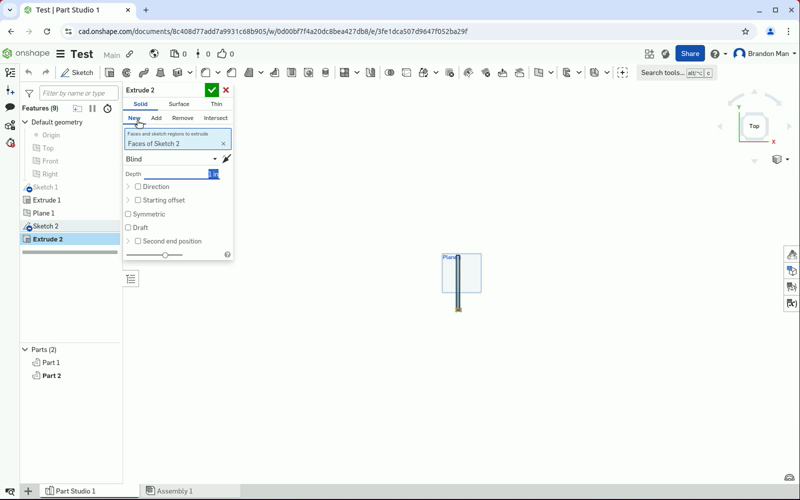
text(22.386)
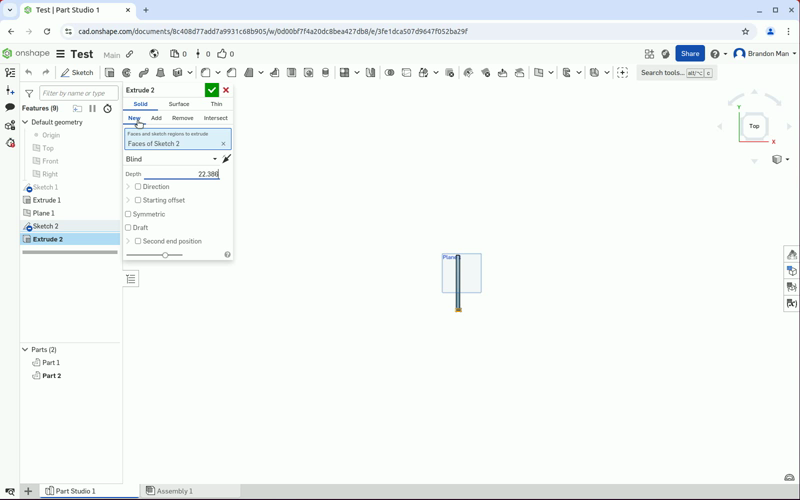
key(enter)
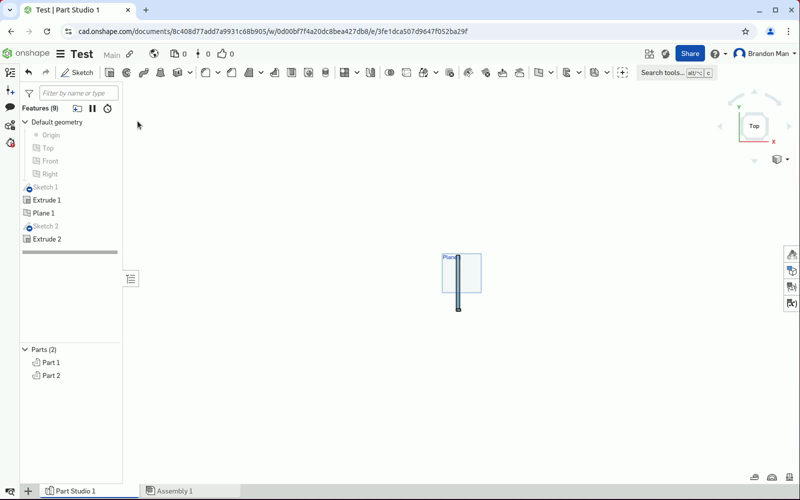
key(shift+h)
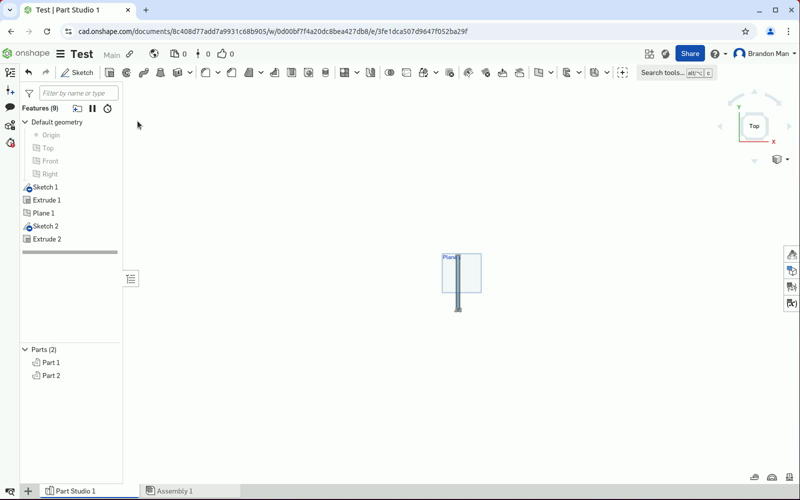
key(shift+h)
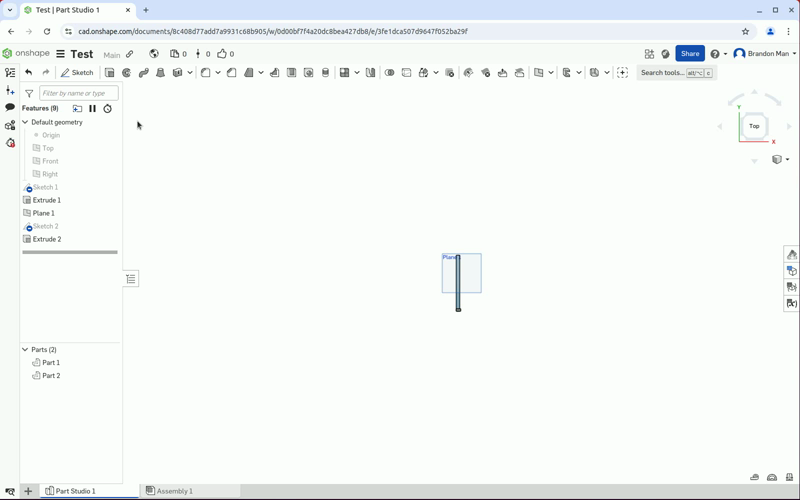
mouse_move(73, 189)
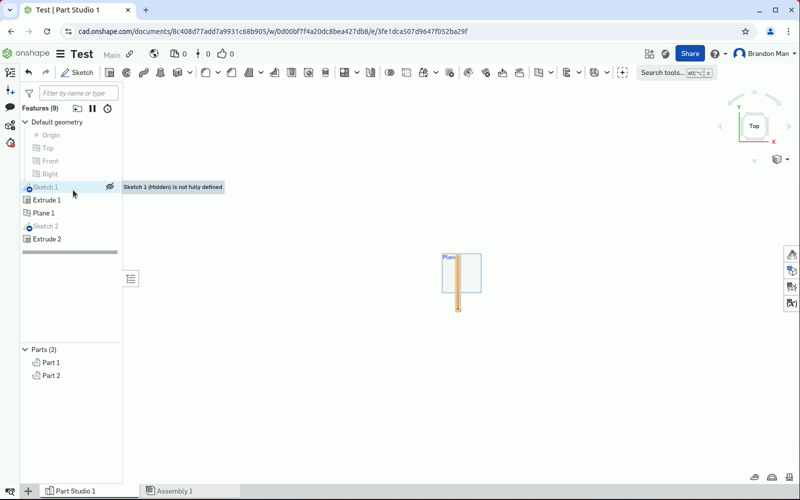
click(73, 189)
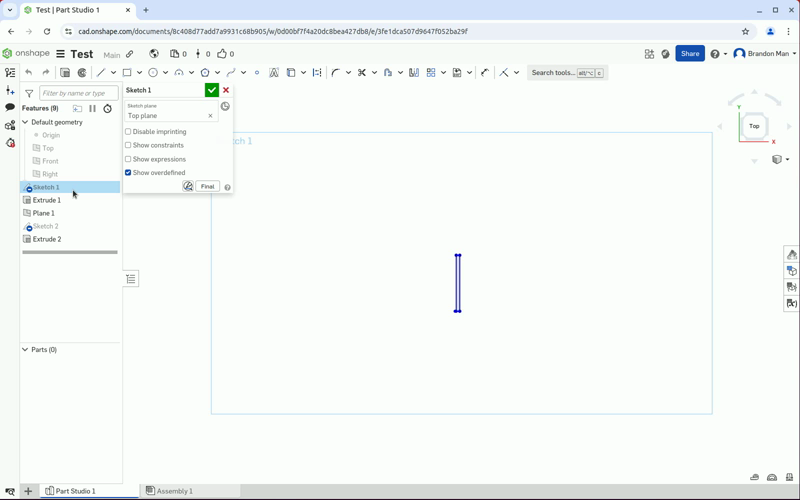
mouse_move(229, 92)
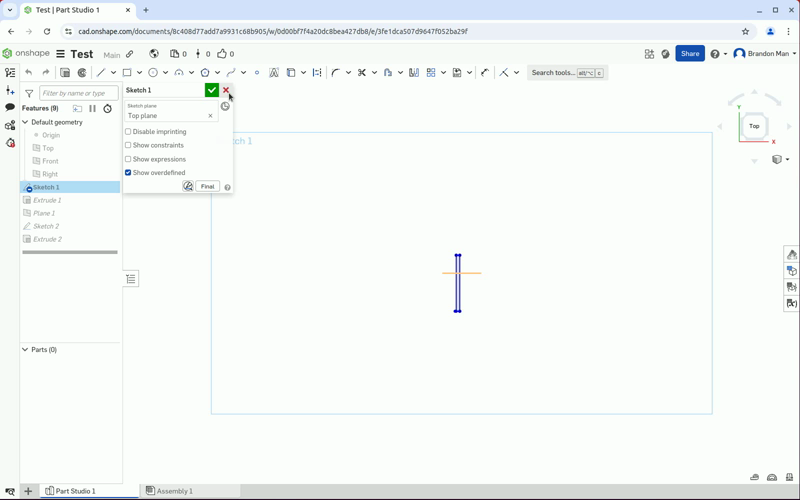
click(229, 92)
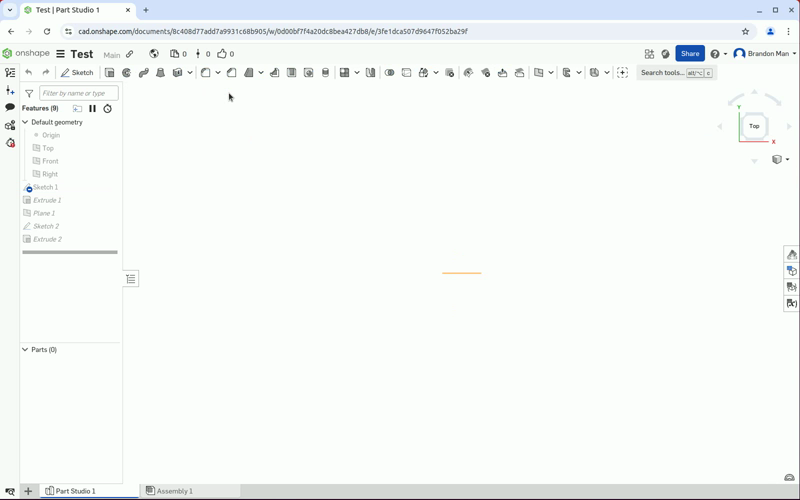
key(shift+s)
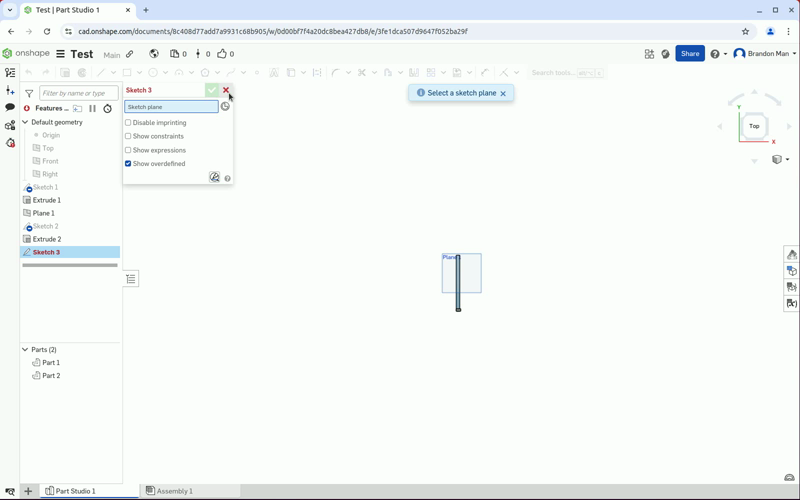
mouse_move(73, 215)
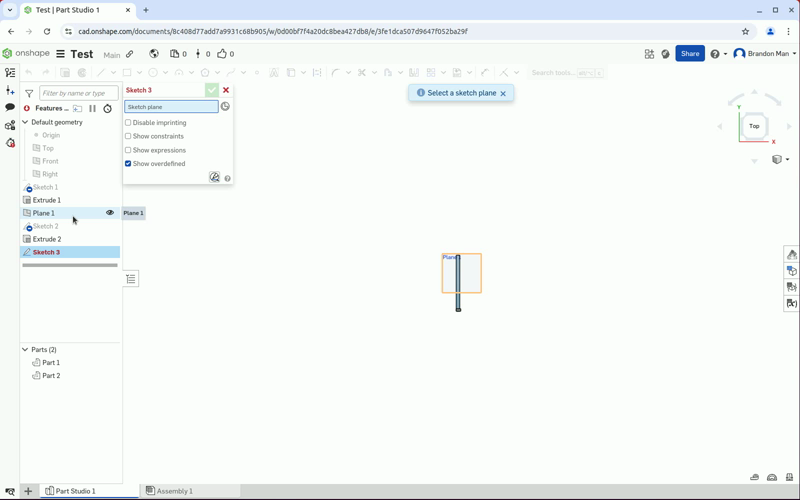
click(73, 215)
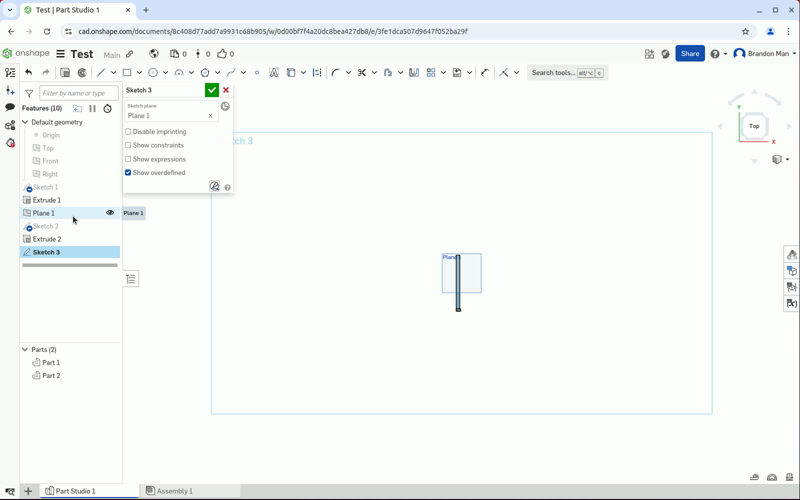
mouse_move(73, 352)
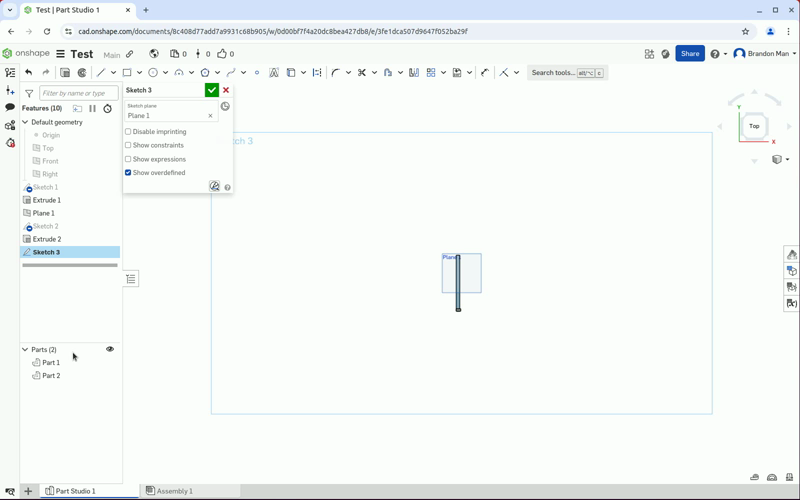
key(y)
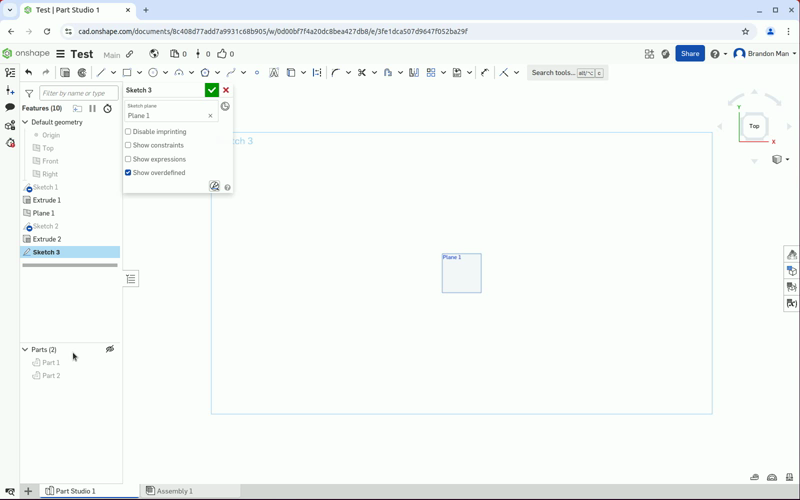
key(l)
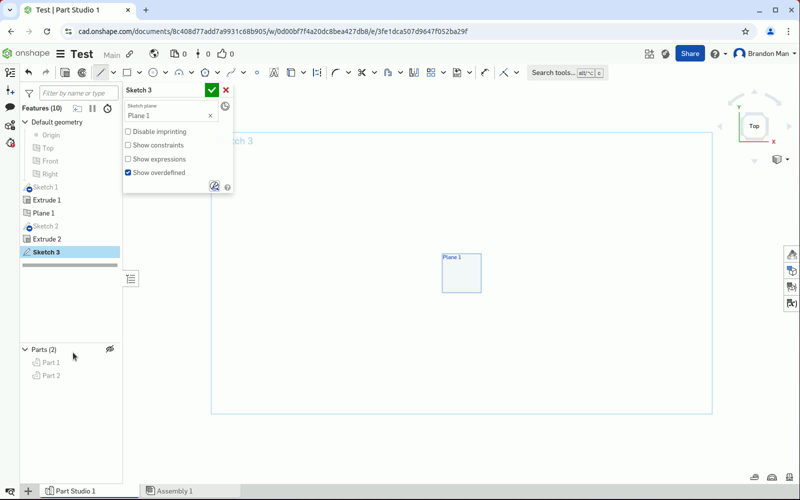
key_down(shift)
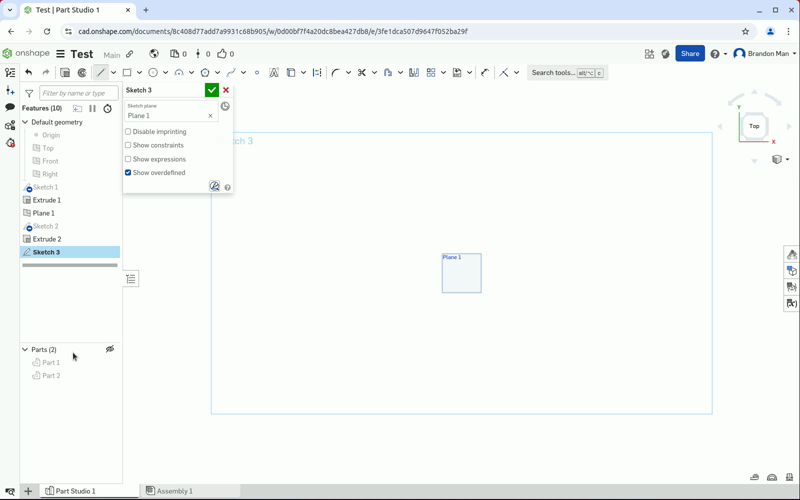
mouse_move(456, 258)
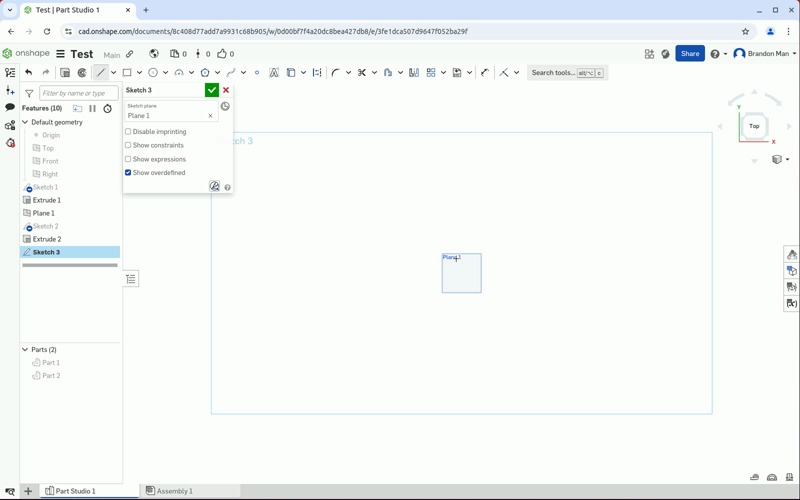
click(456, 258)
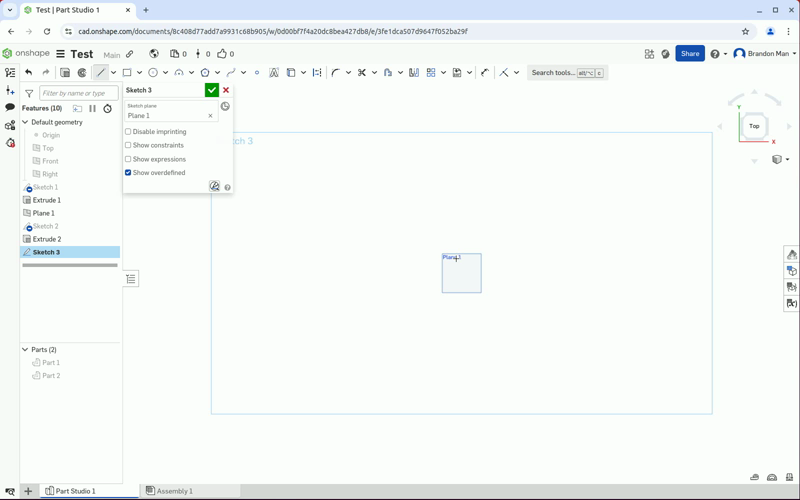
key_up(shift)
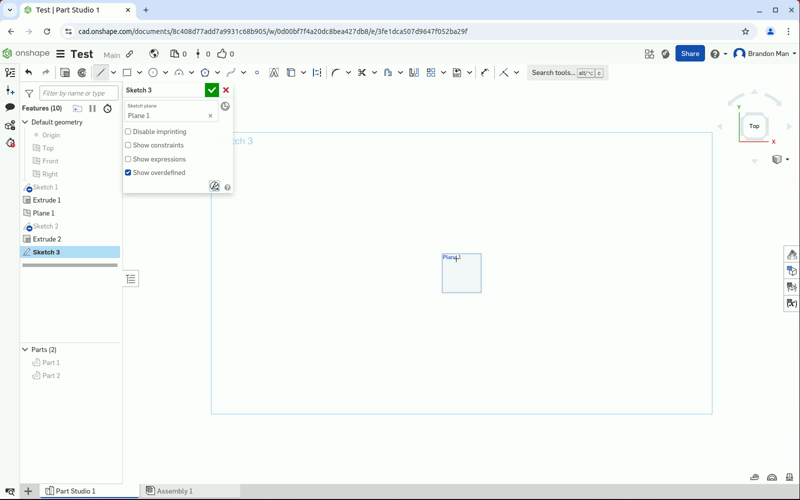
key_down(shift)
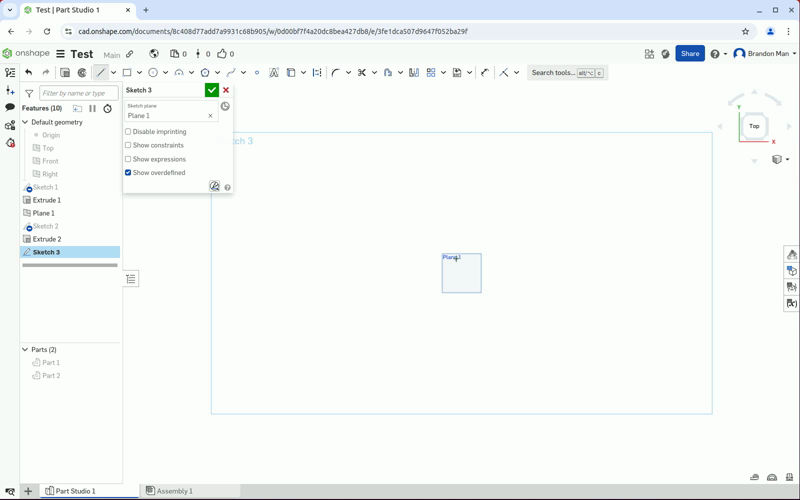
mouse_move(486, 258)
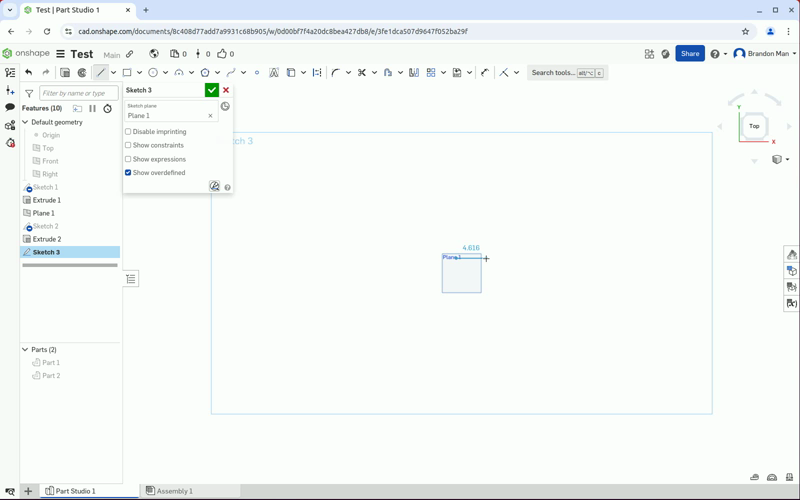
mouse_move(460, 258)
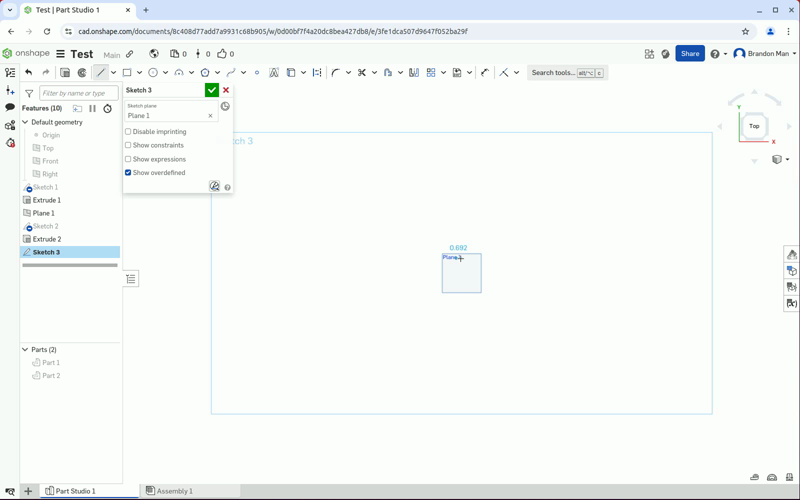
scroll(6)
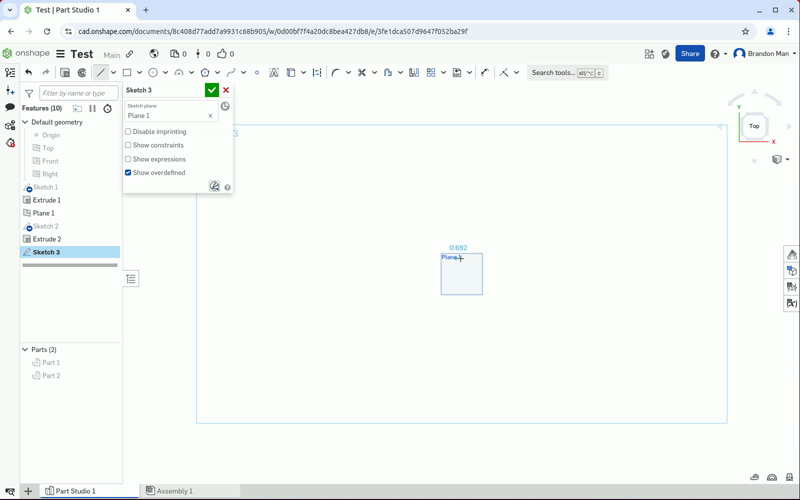
scroll(6)
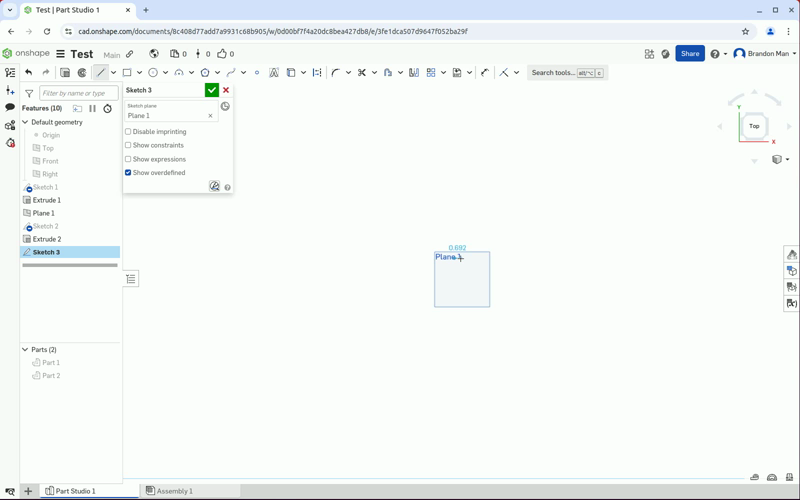
scroll(6)
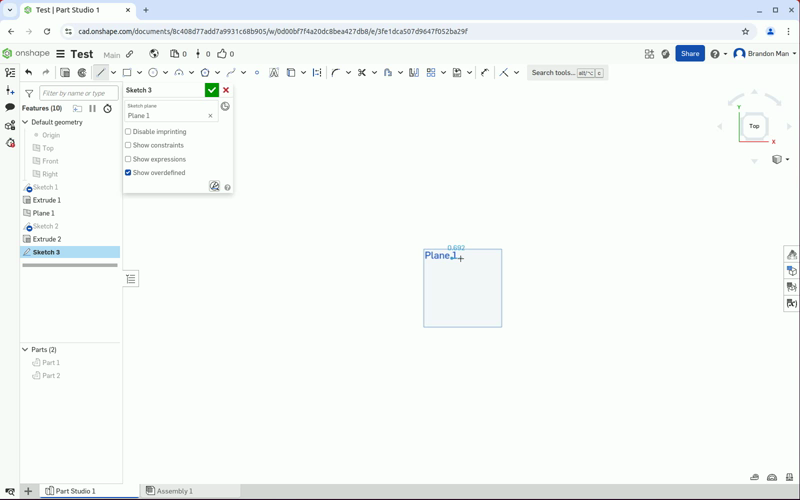
scroll(6)
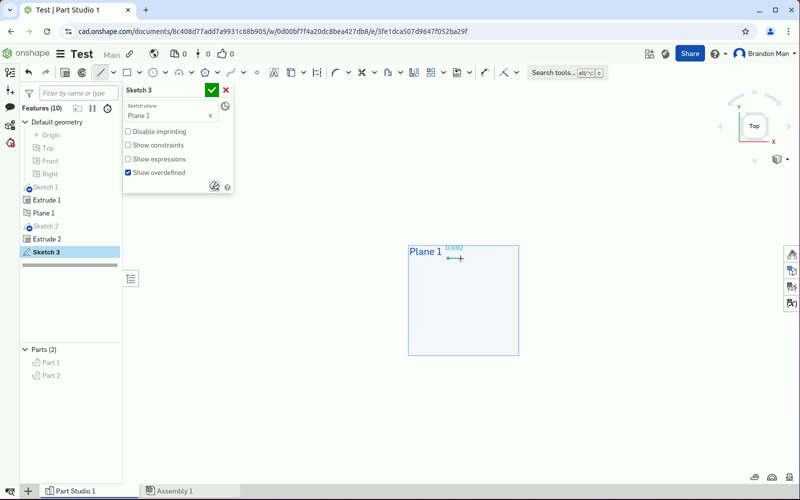
scroll(6)
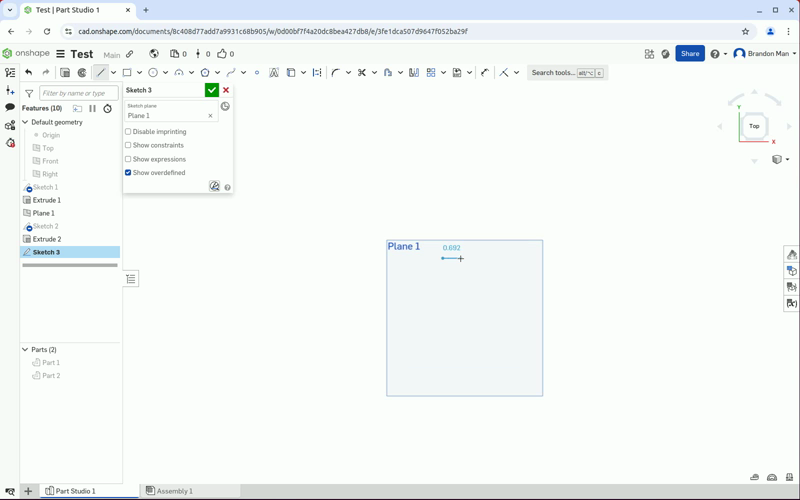
scroll(6)
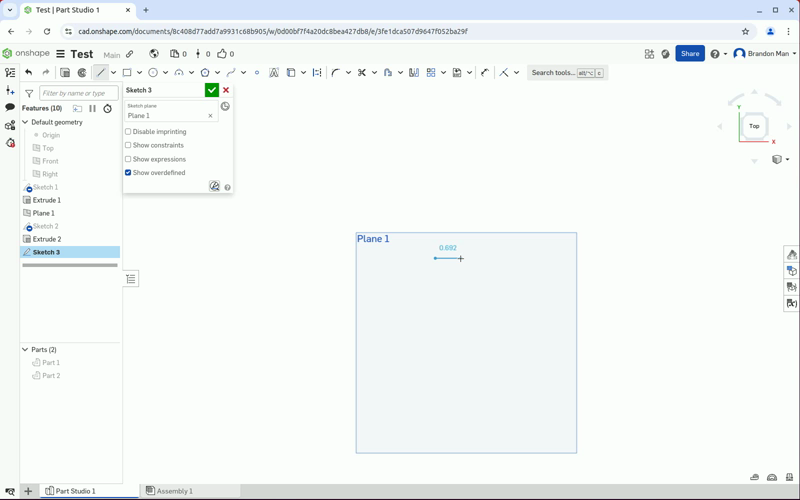
scroll(6)
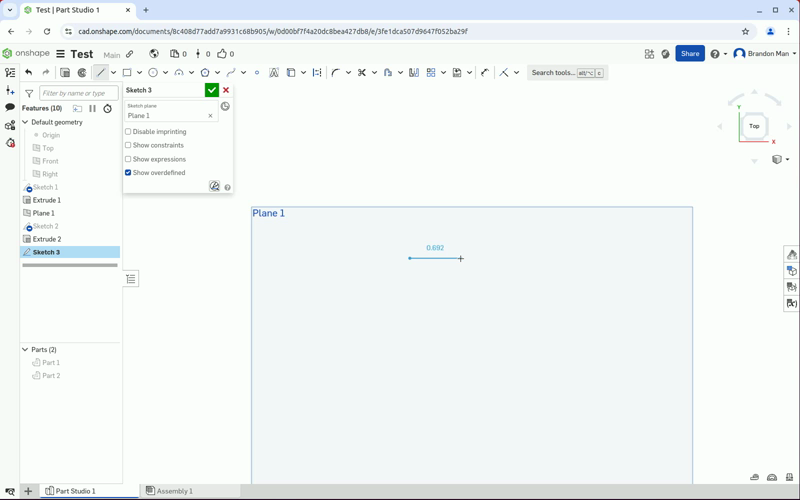
click(460, 258)
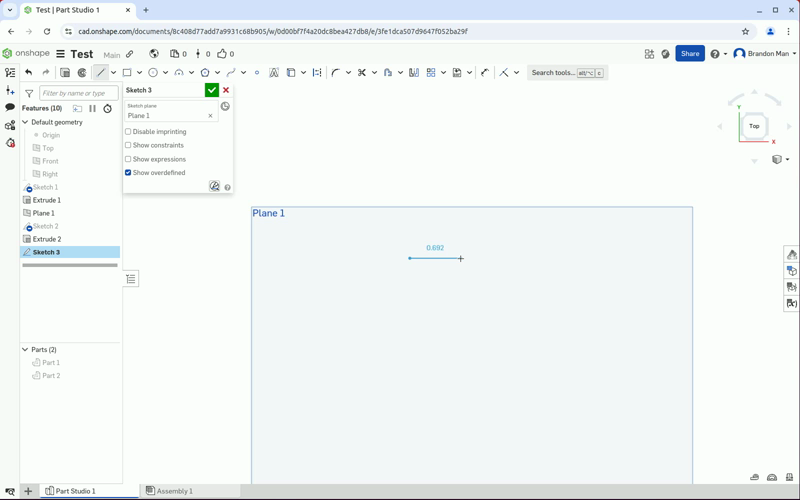
scroll(-6)
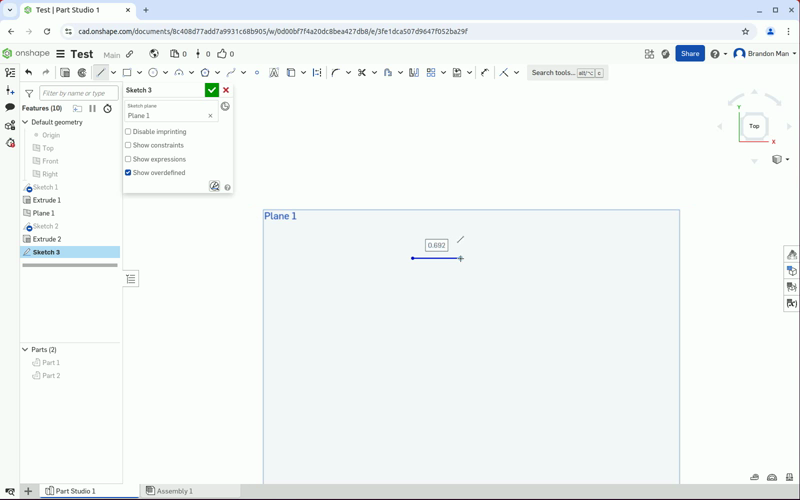
scroll(-6)
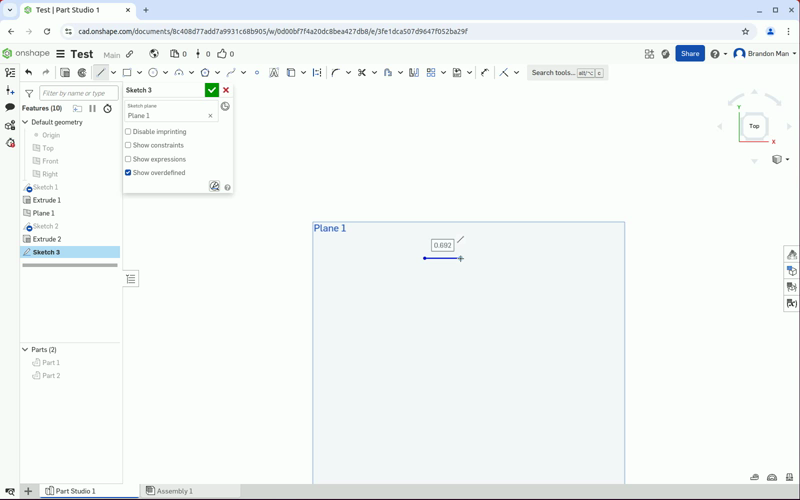
scroll(-6)
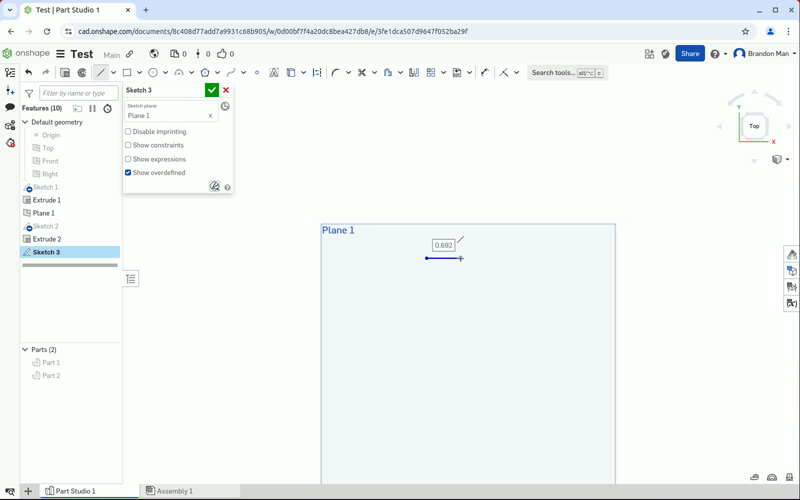
scroll(-6)
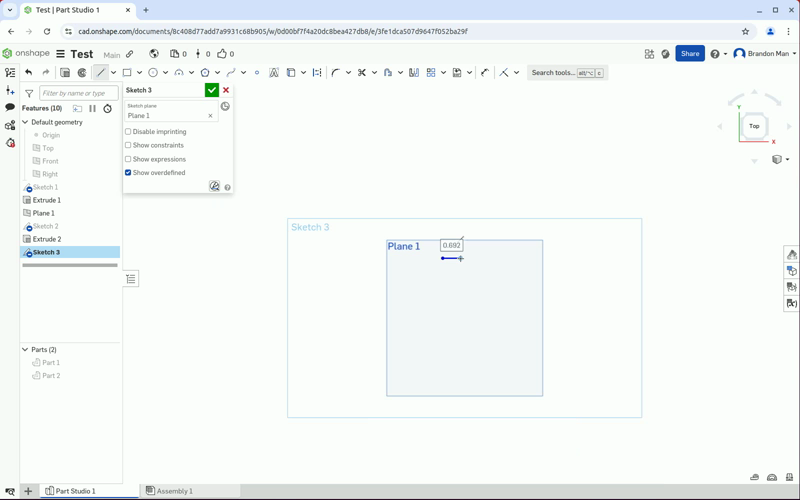
scroll(-6)
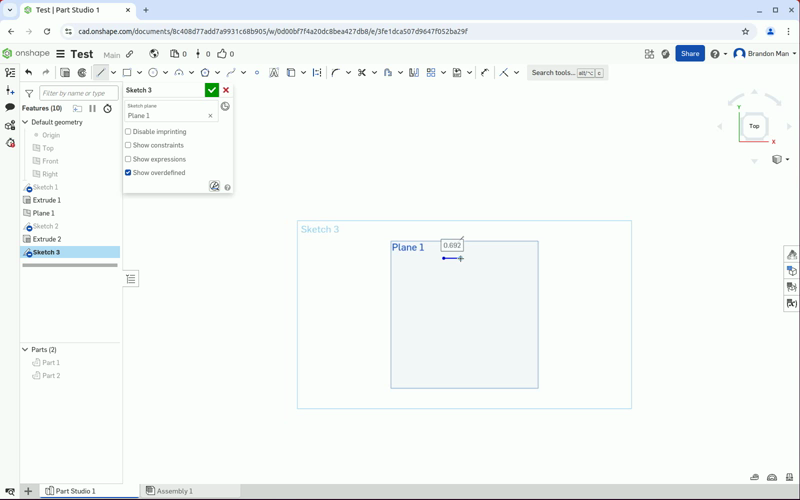
scroll(-6)
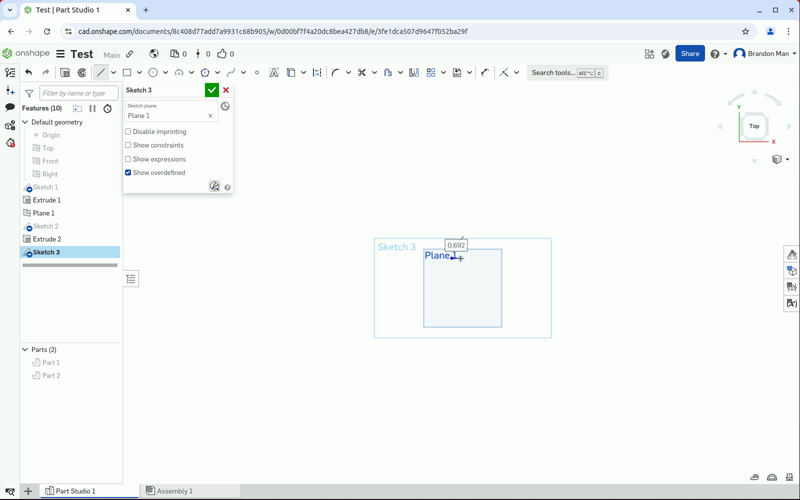
scroll(-6)
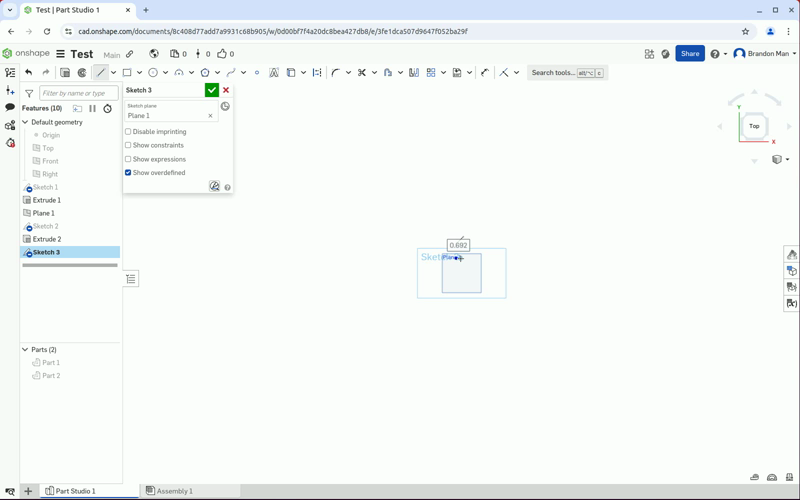
key_up(shift)
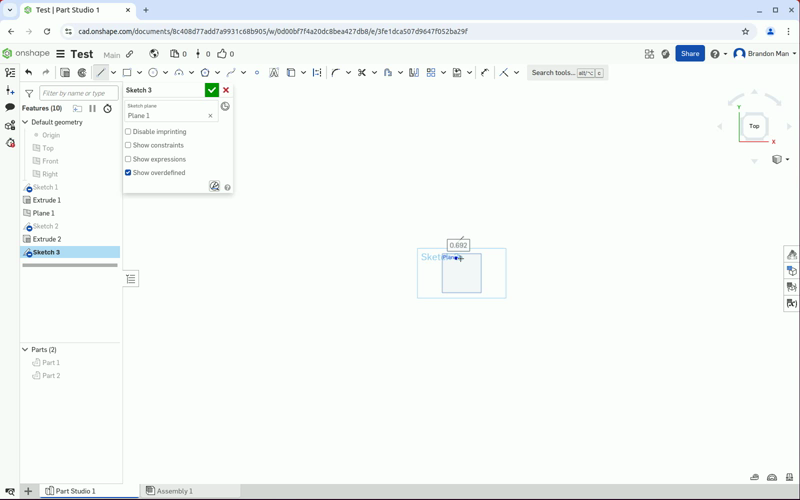
key_down(shift)
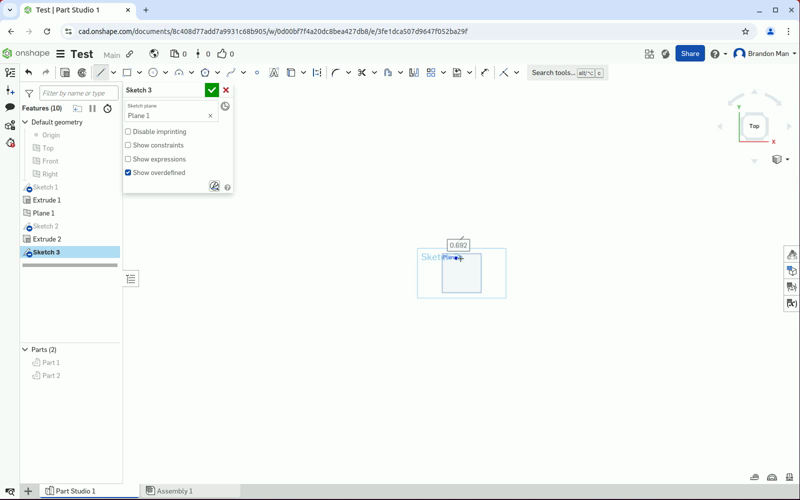
mouse_move(490, 258)
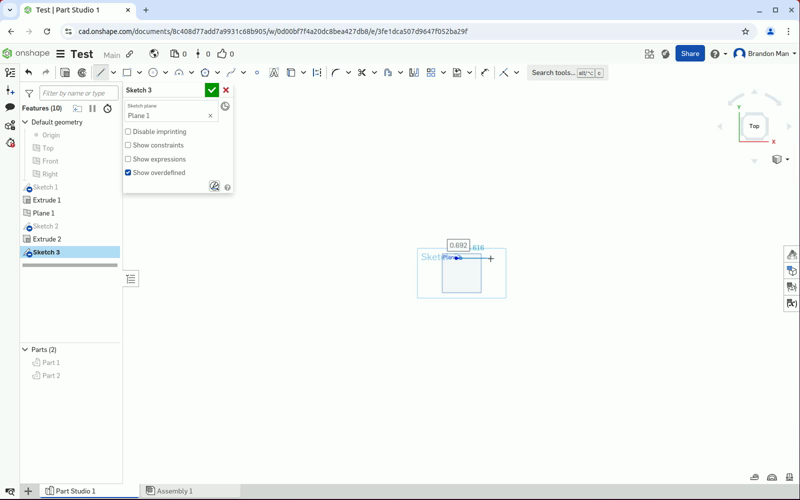
mouse_move(460, 255)
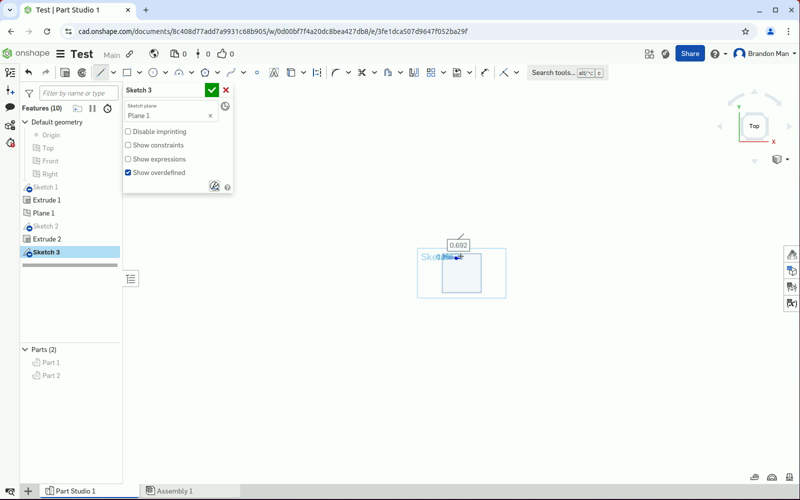
scroll(6)
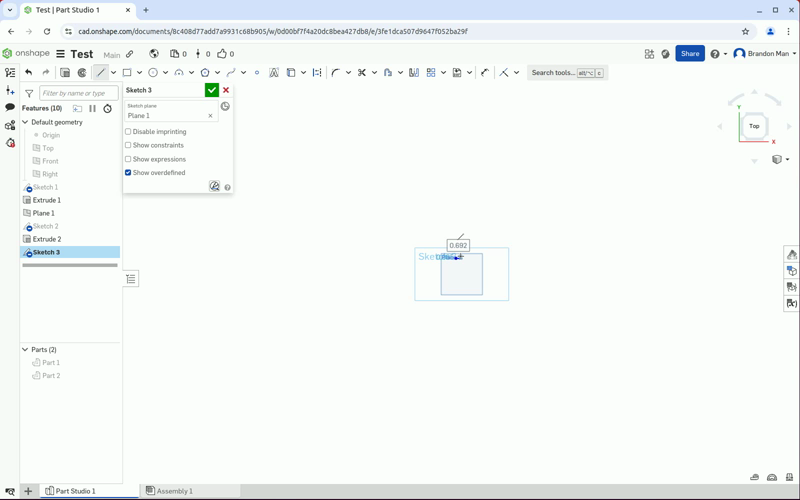
scroll(6)
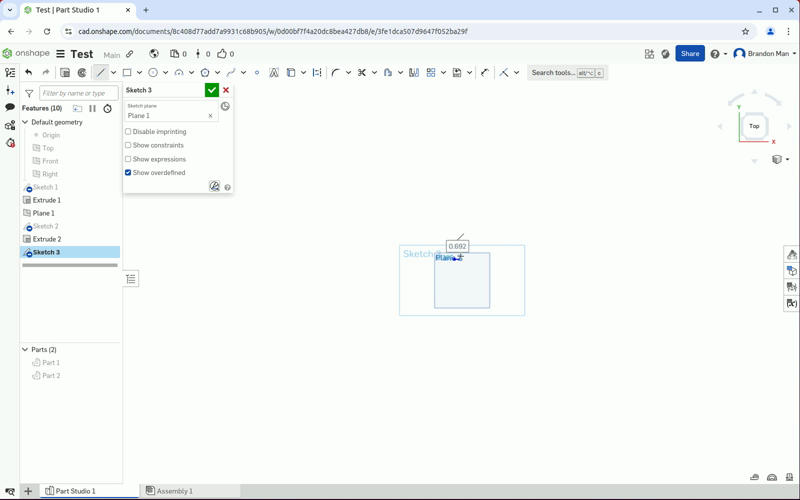
scroll(6)
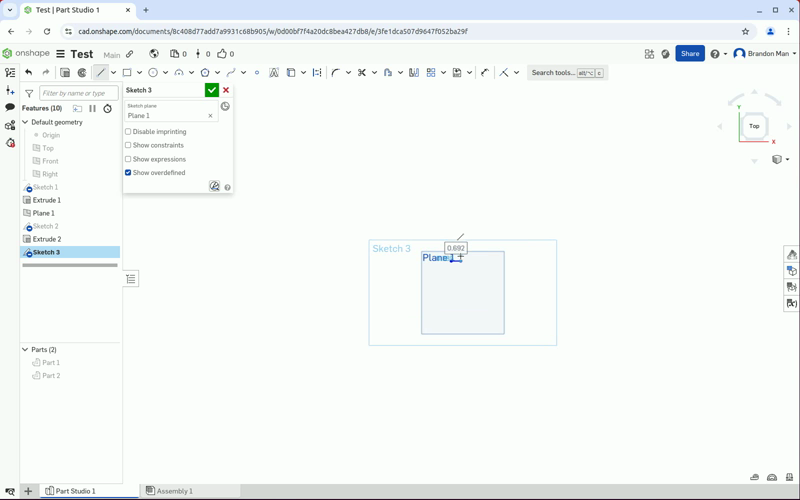
scroll(6)
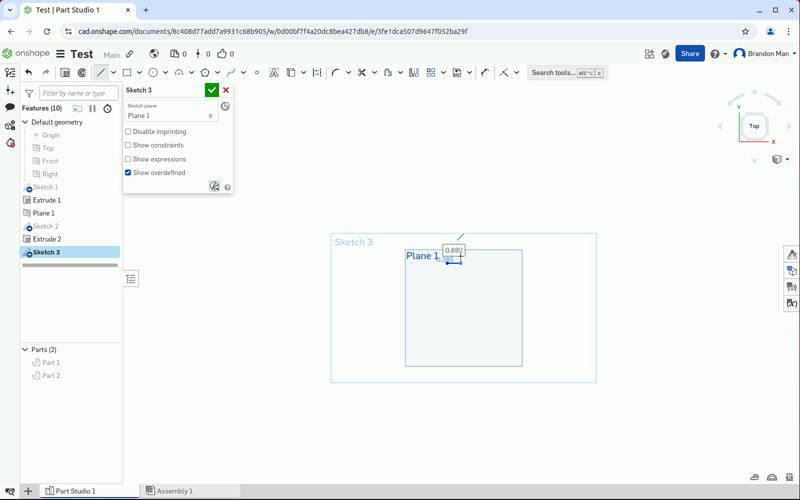
scroll(6)
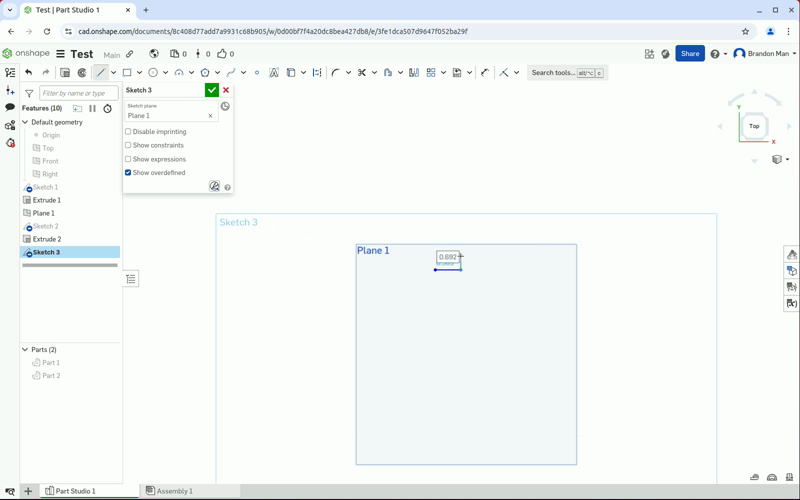
scroll(6)
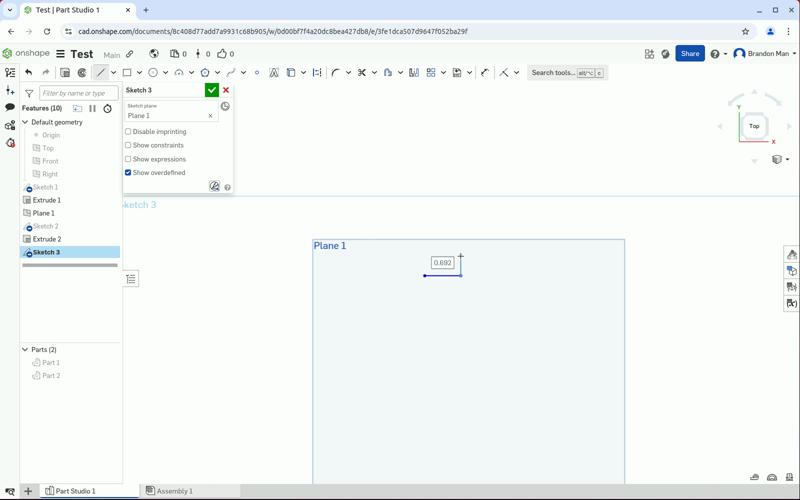
scroll(6)
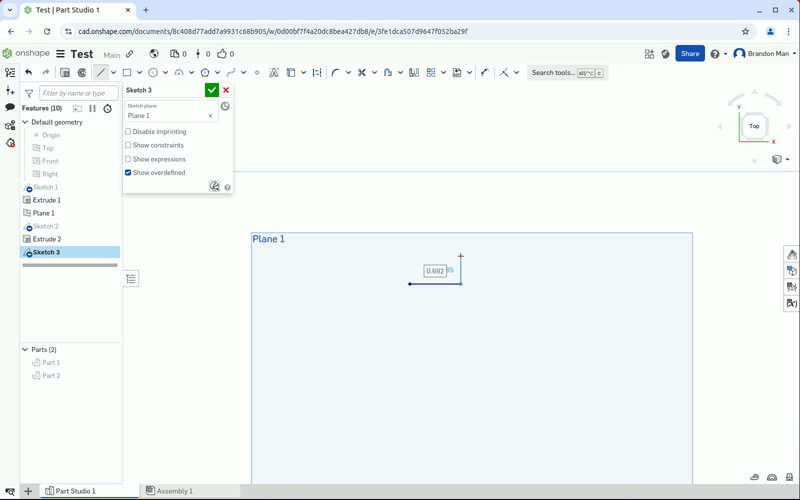
click(460, 255)
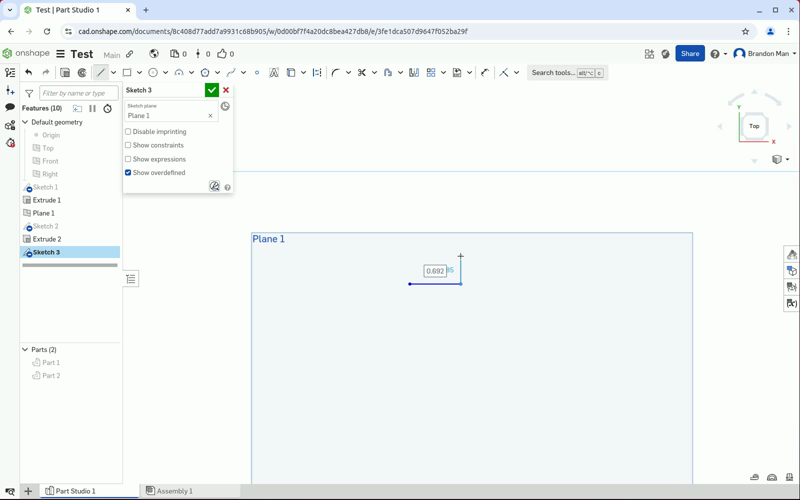
scroll(-6)
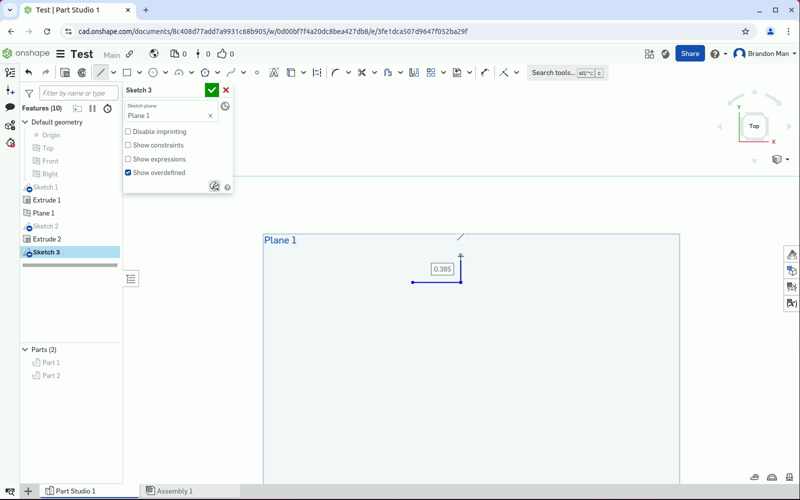
scroll(-6)
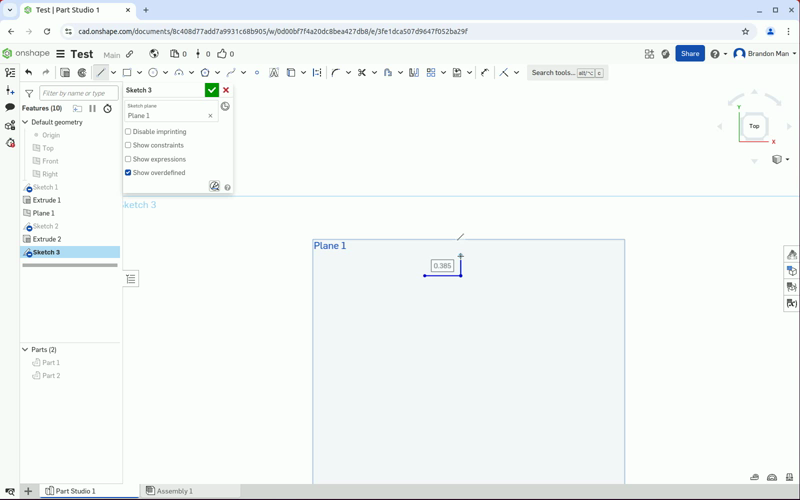
scroll(-6)
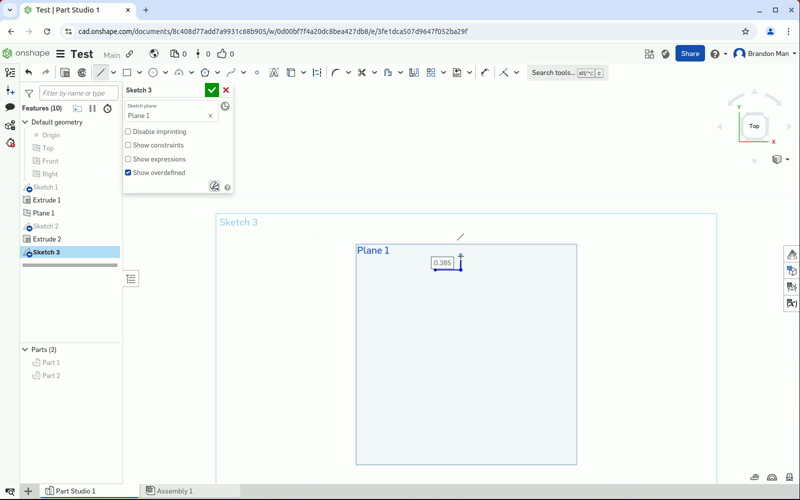
scroll(-6)
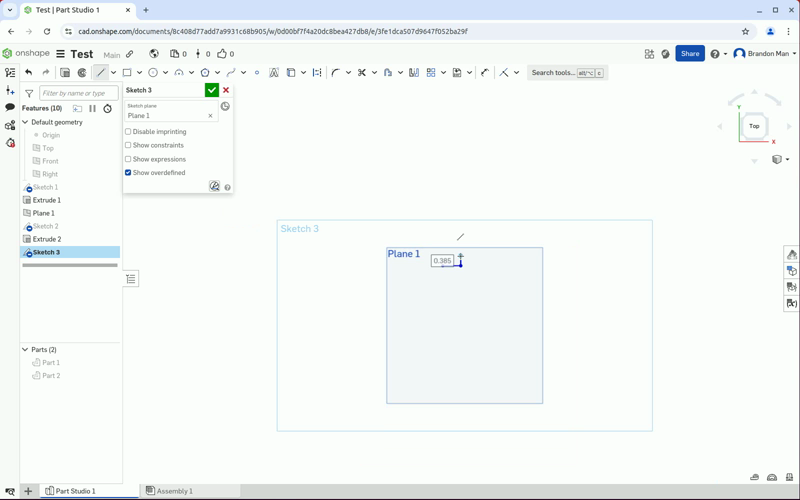
scroll(-6)
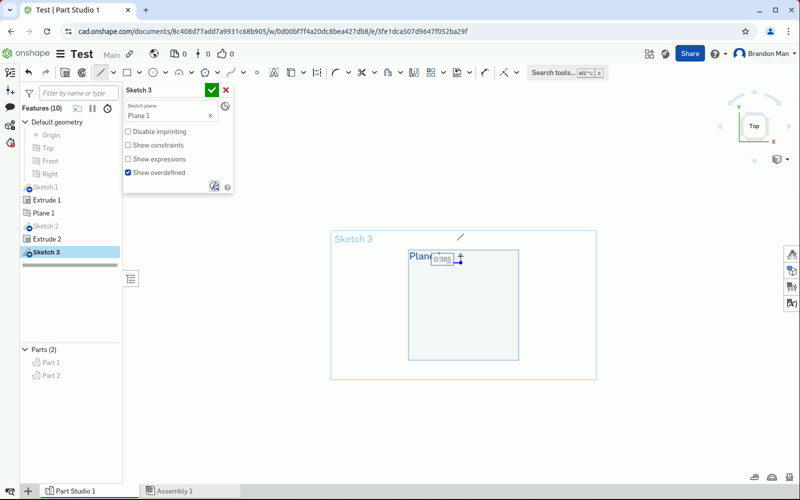
scroll(-6)
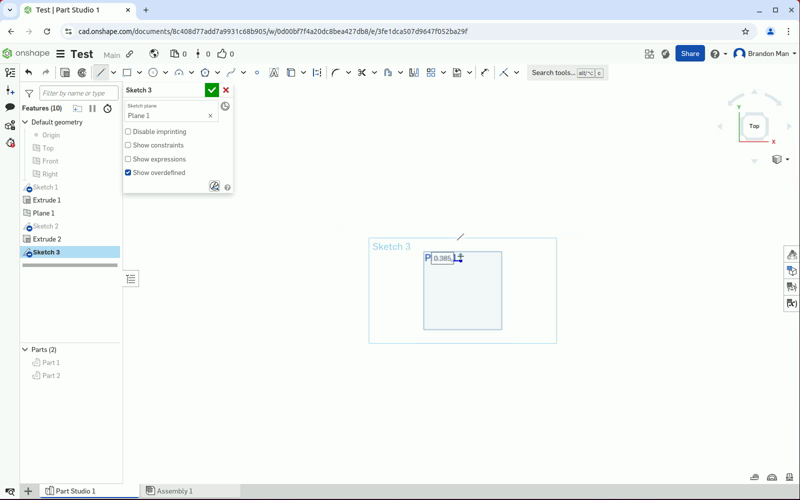
scroll(-6)
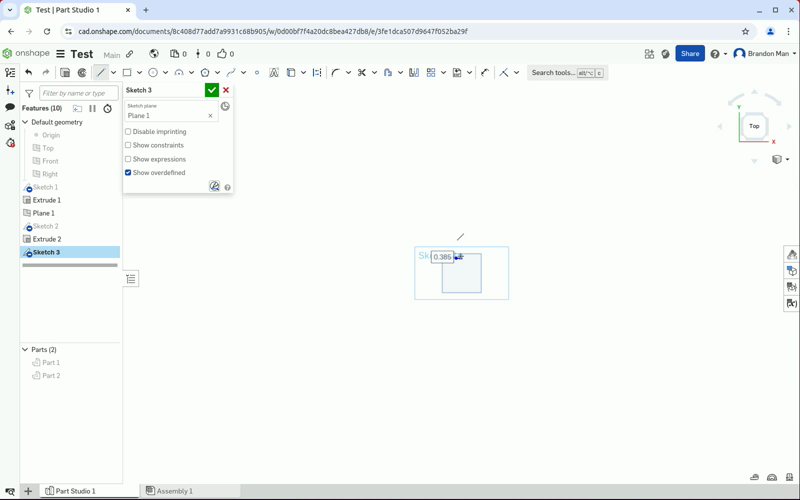
key_up(shift)
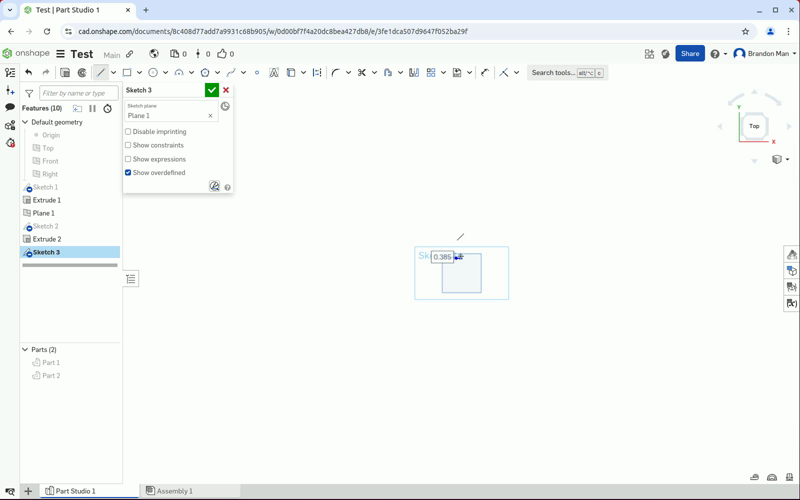
key_down(shift)
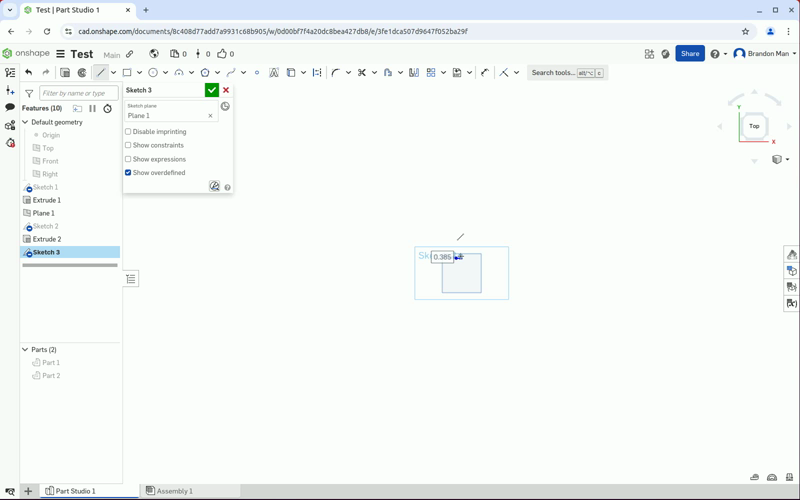
mouse_move(490, 255)
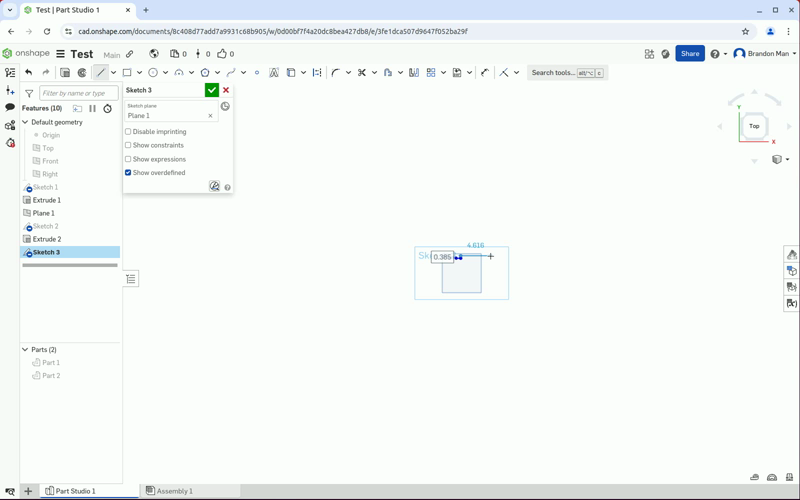
mouse_move(456, 255)
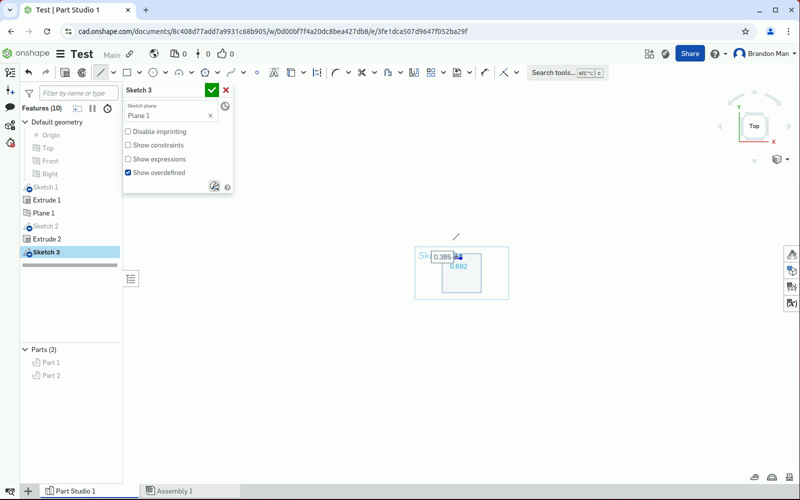
scroll(6)
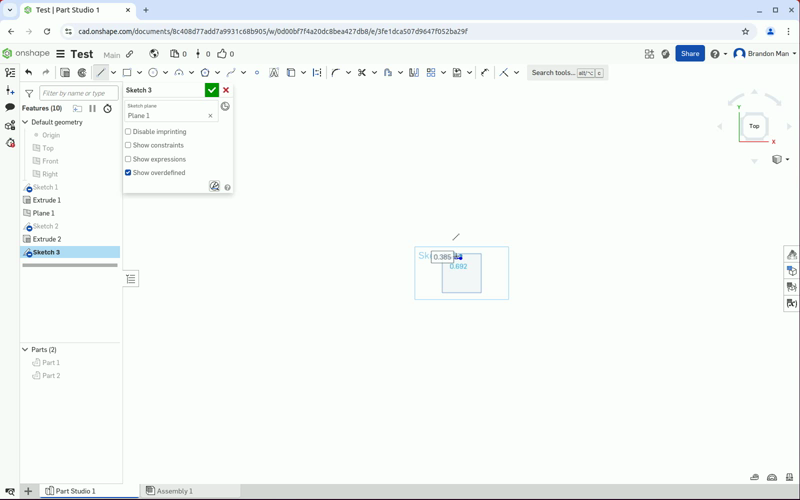
scroll(6)
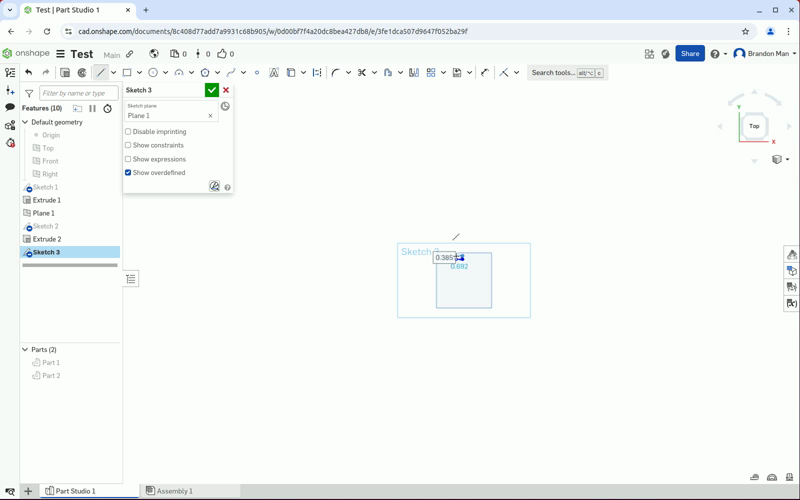
scroll(6)
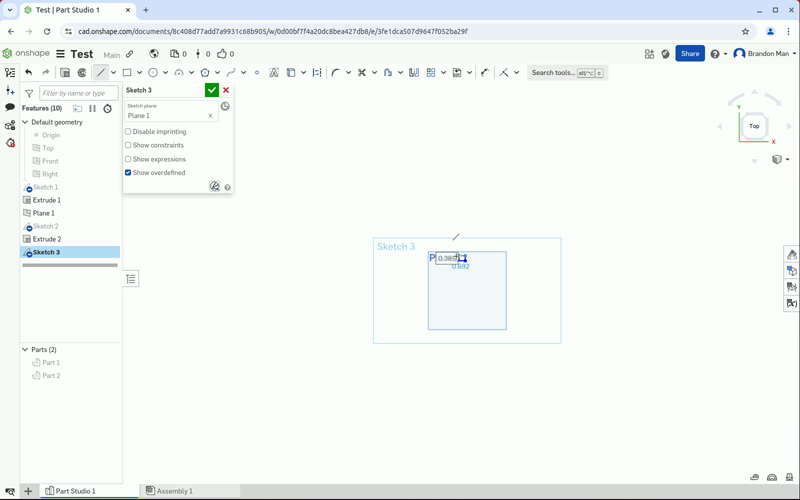
scroll(6)
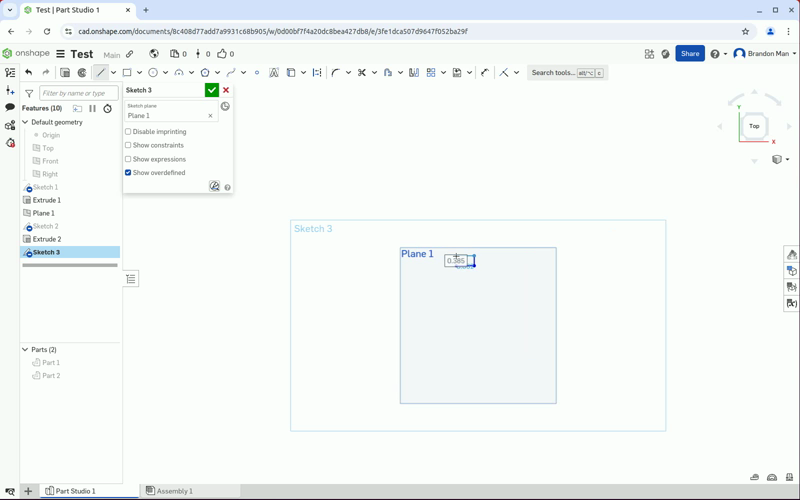
scroll(6)
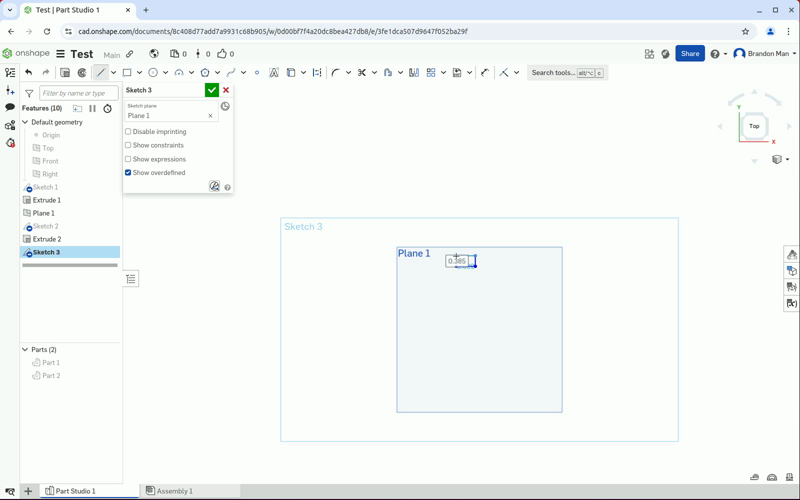
scroll(6)
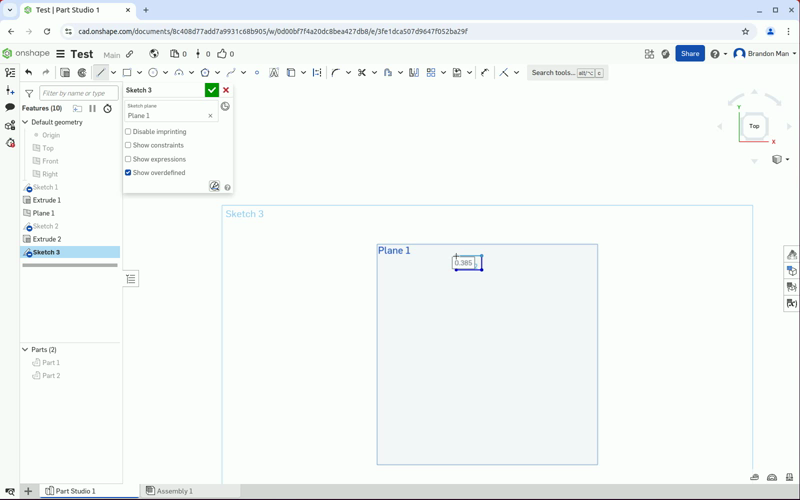
scroll(6)
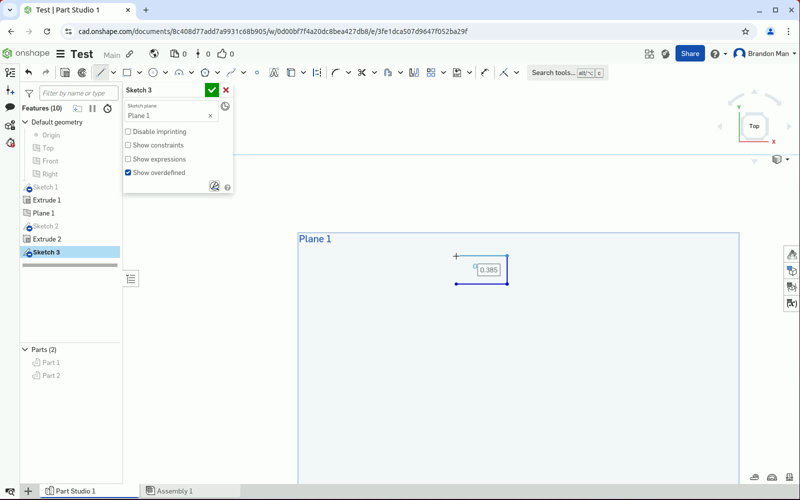
click(456, 255)
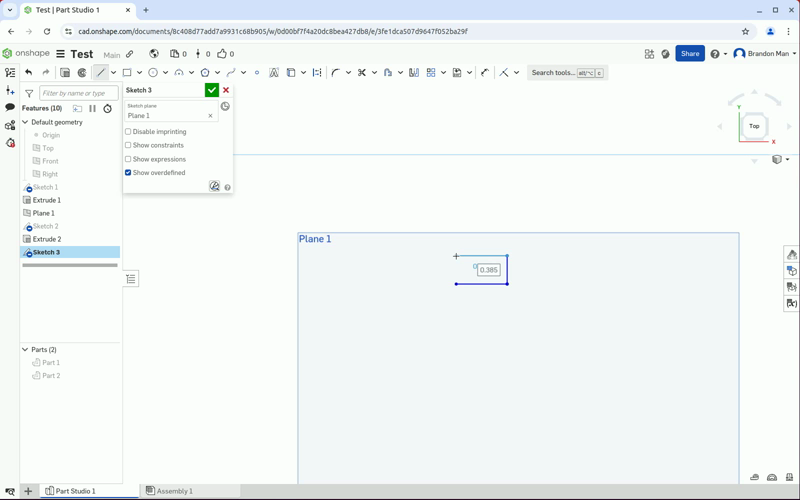
scroll(-6)
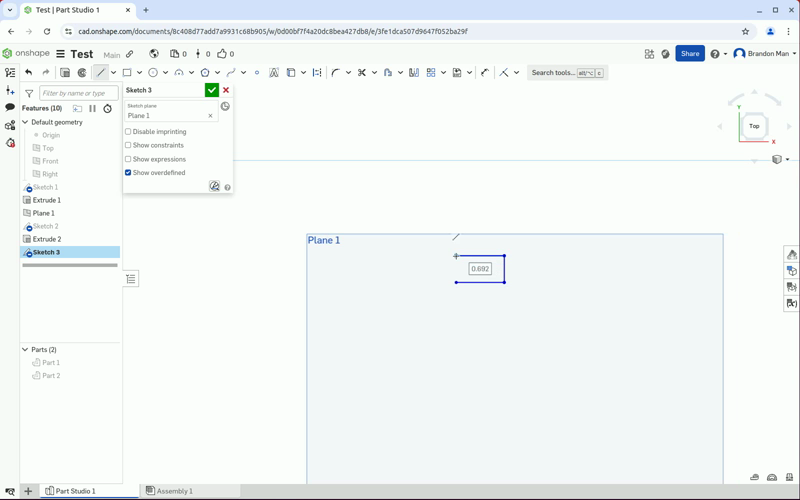
scroll(-6)
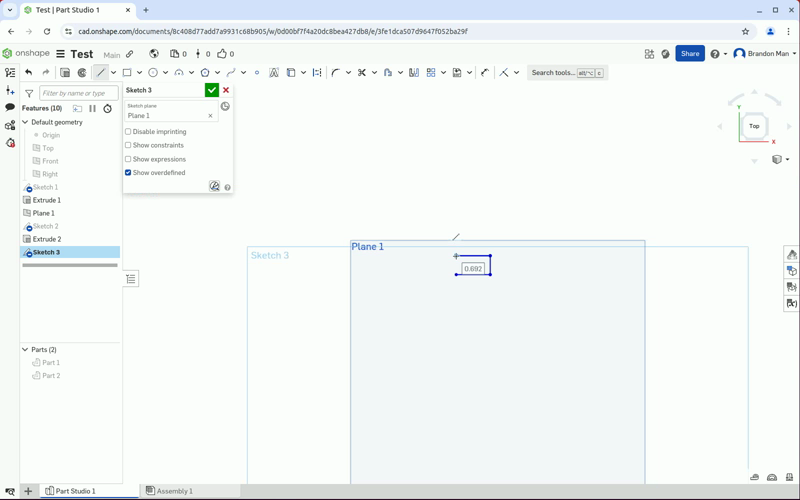
scroll(-6)
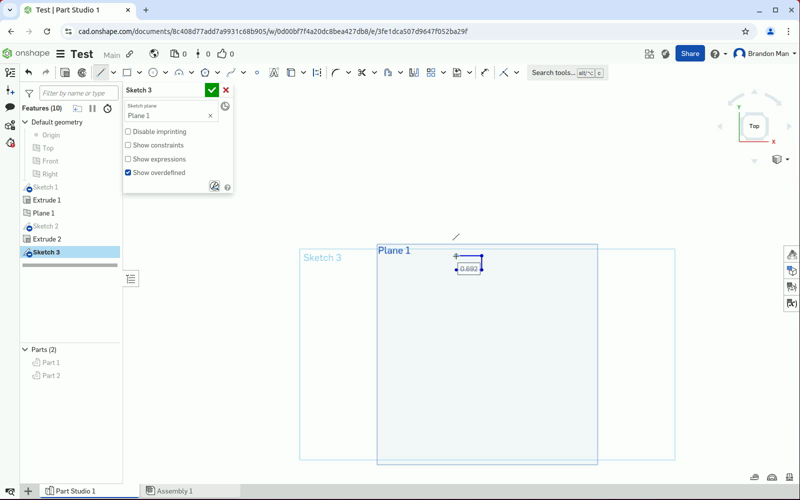
scroll(-6)
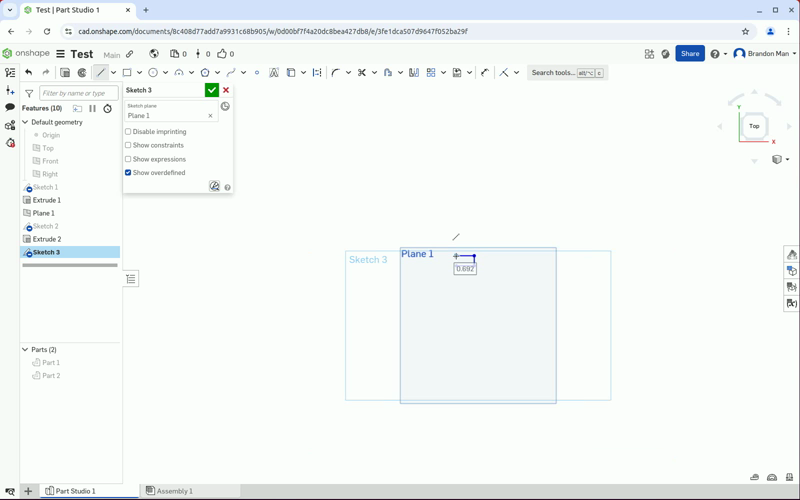
scroll(-6)
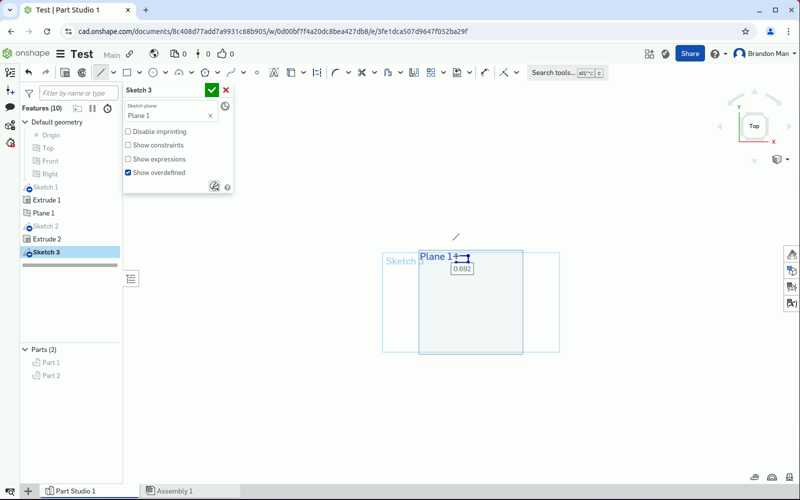
scroll(-6)
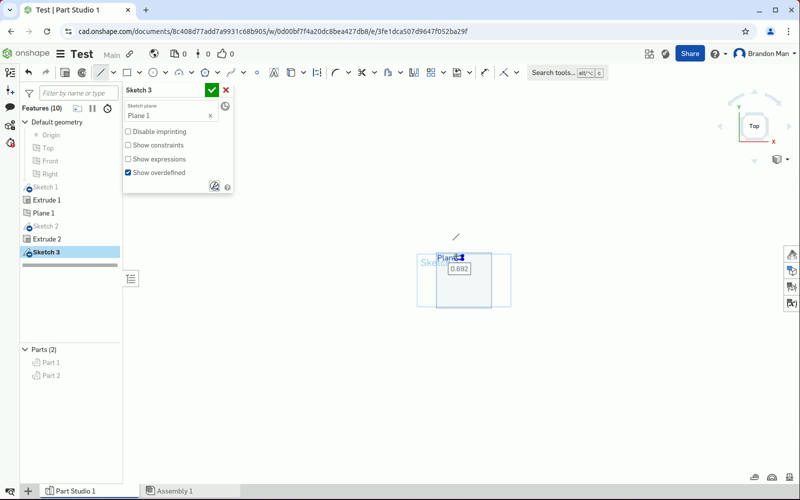
scroll(-6)
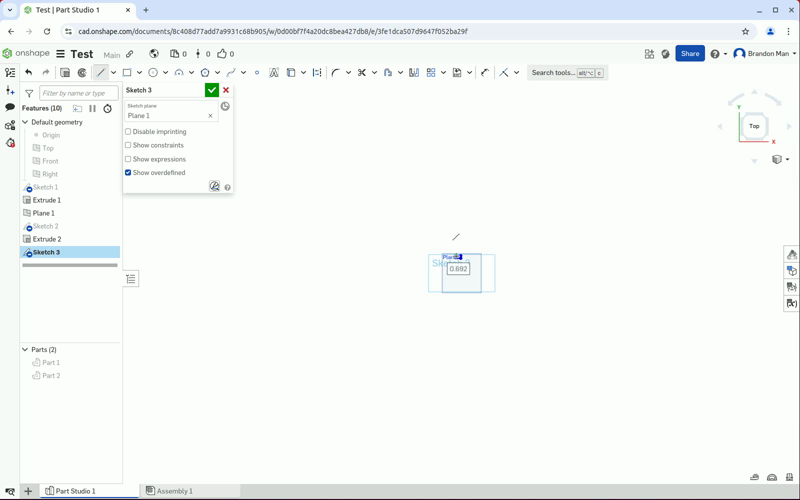
key_up(shift)
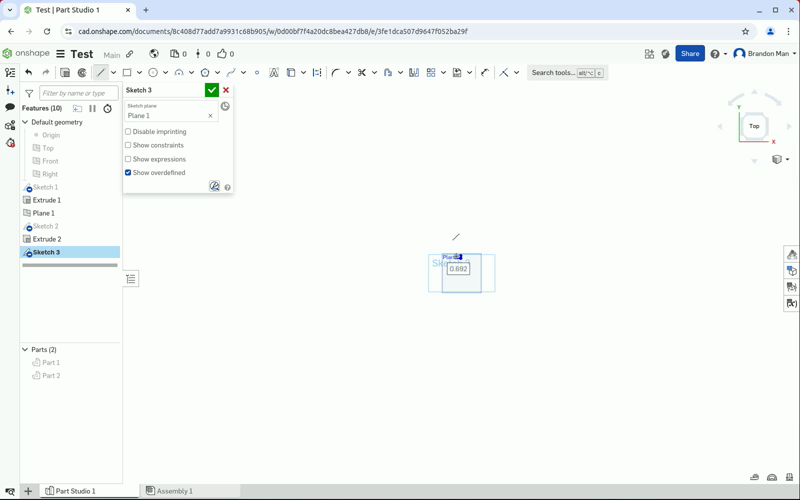
mouse_move(486, 255)
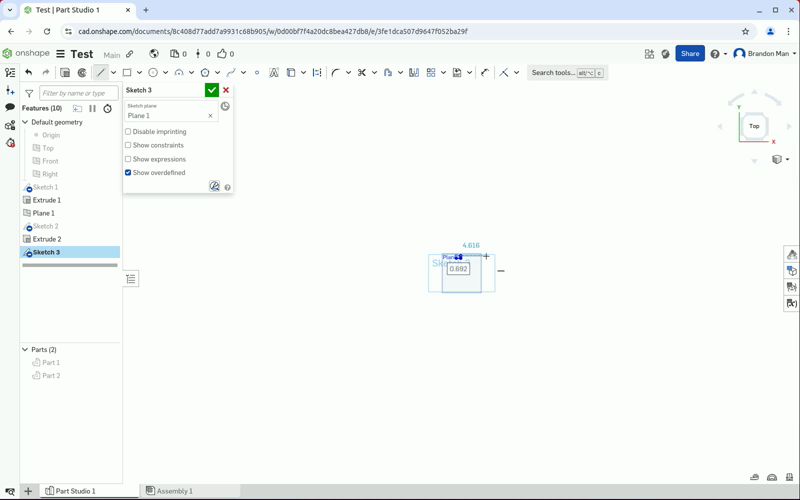
key_down(shift)
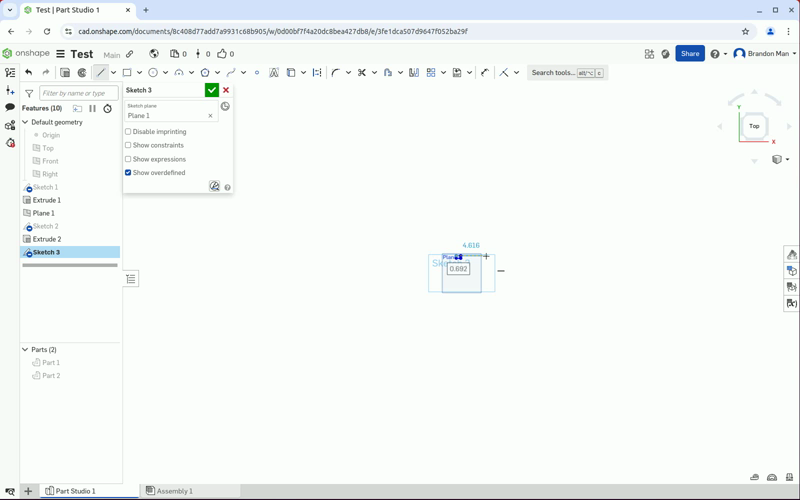
mouse_move(456, 258)
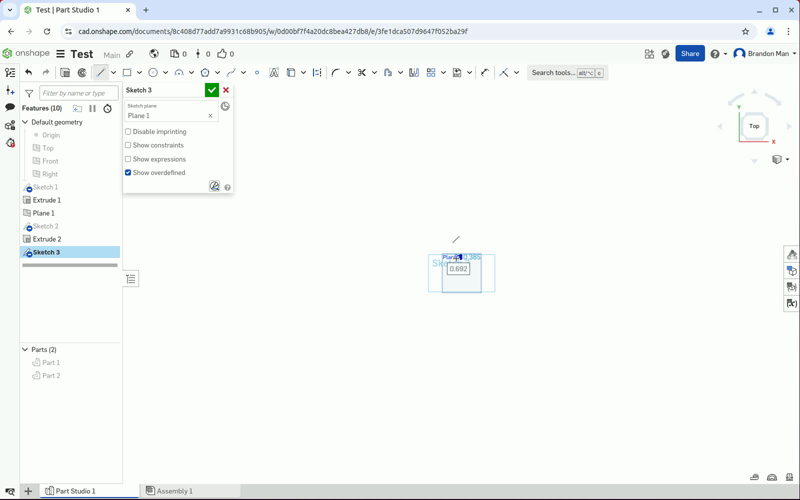
scroll(6)
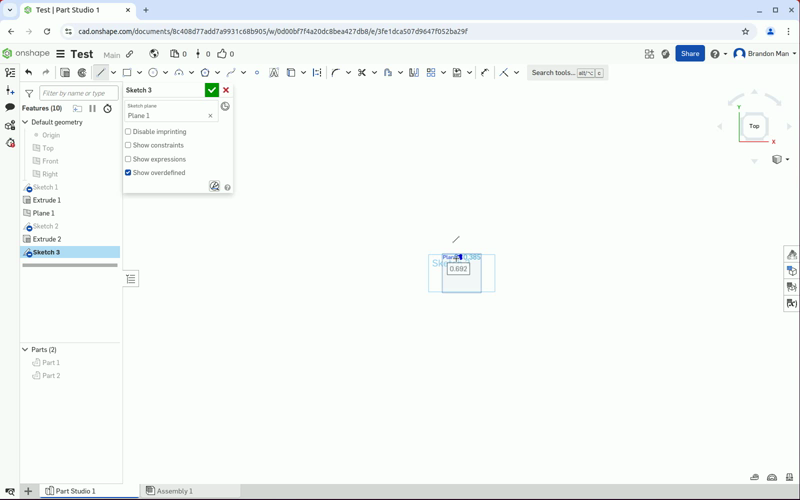
scroll(6)
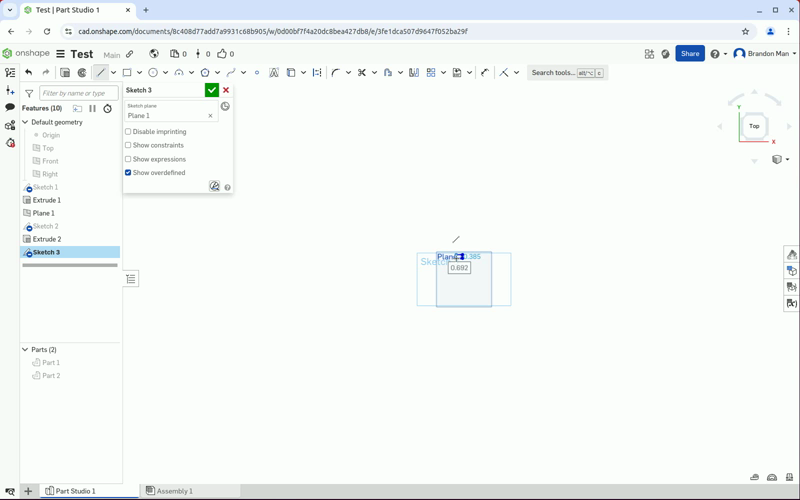
scroll(6)
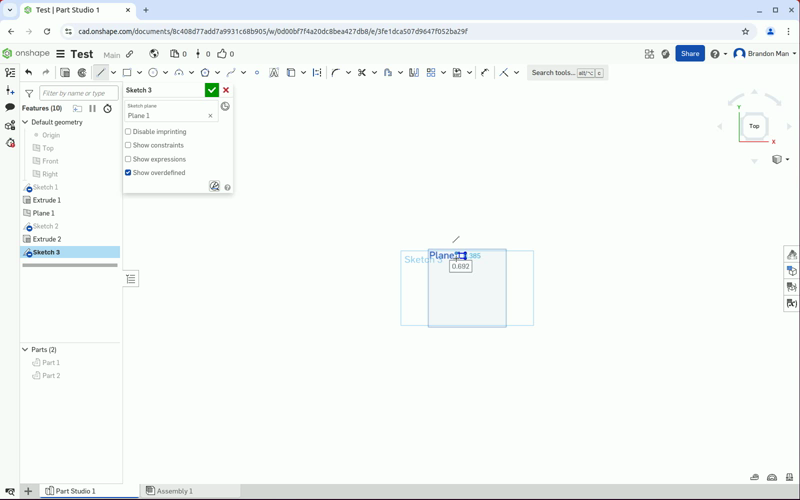
scroll(6)
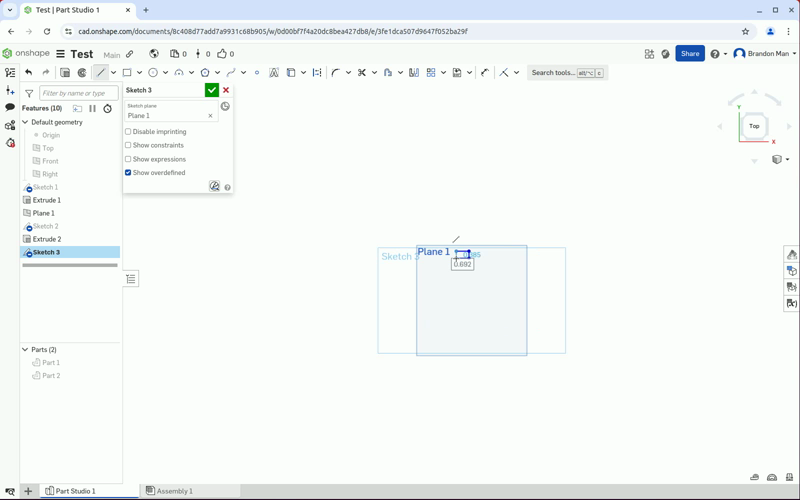
scroll(6)
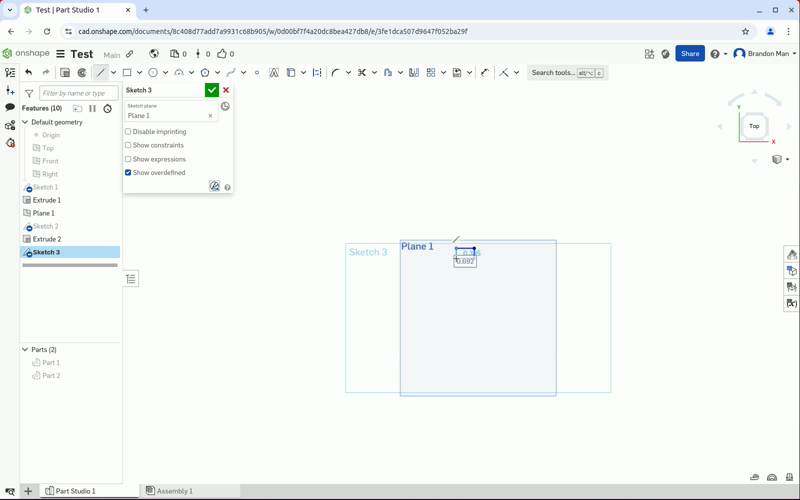
scroll(6)
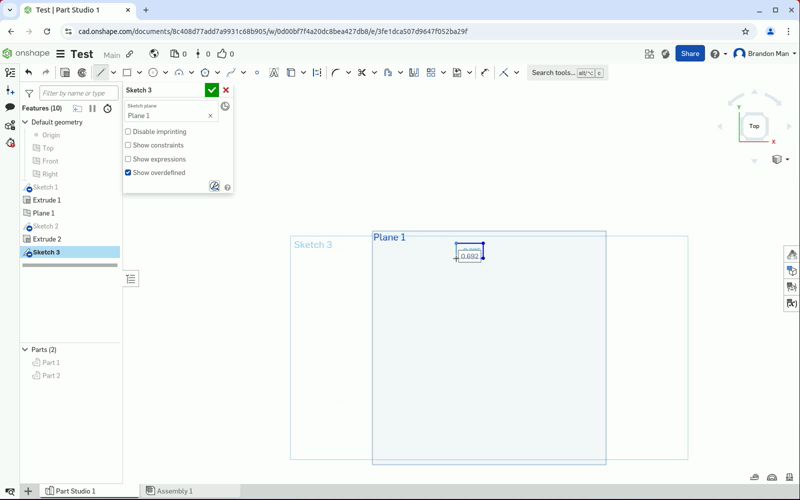
scroll(6)
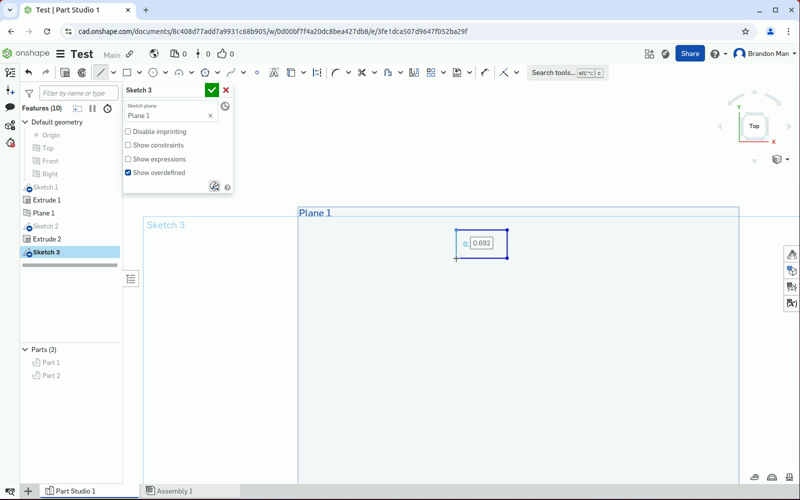
key_up(shift)
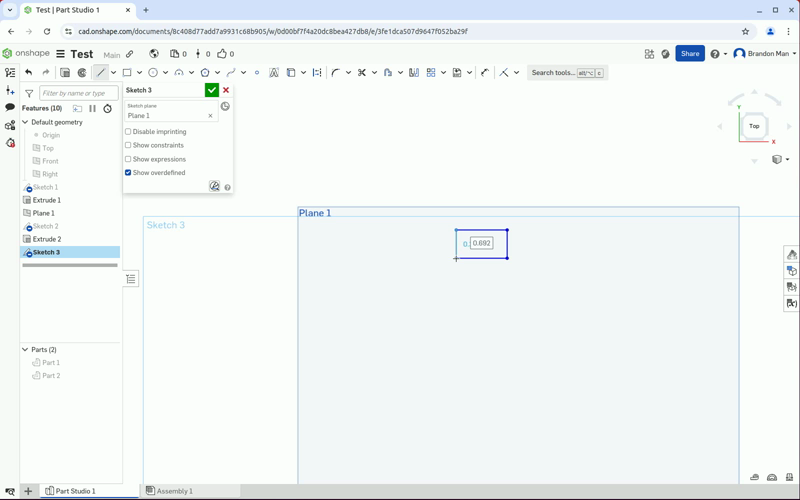
click(456, 258)
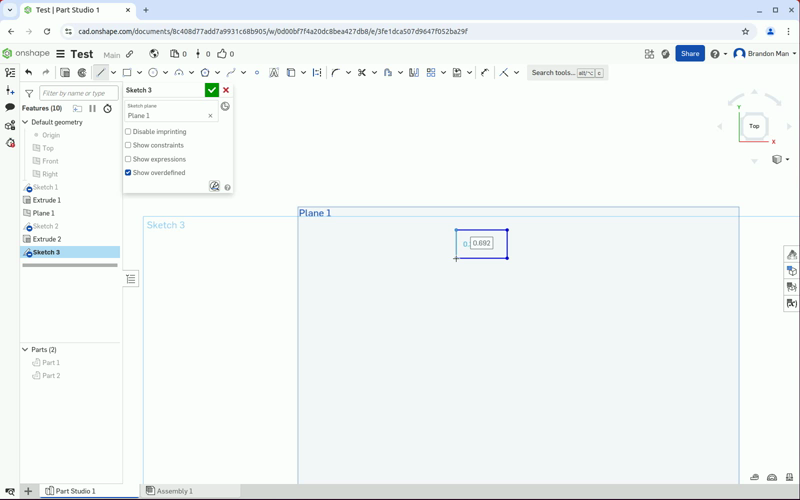
scroll(-6)
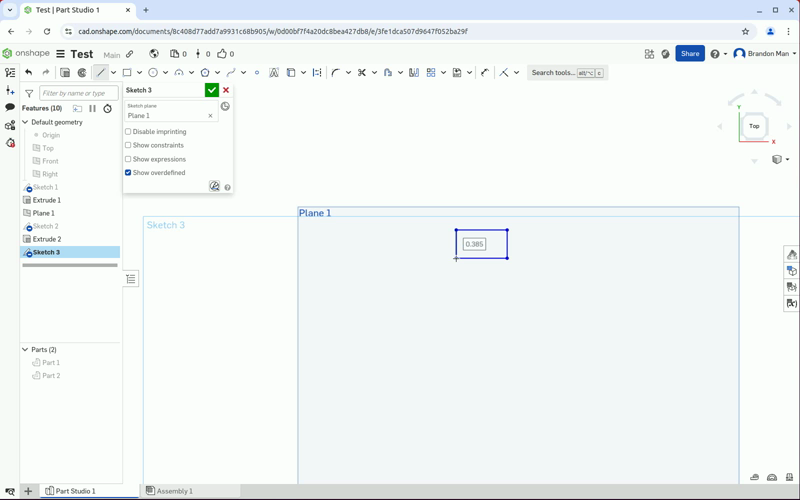
scroll(-6)
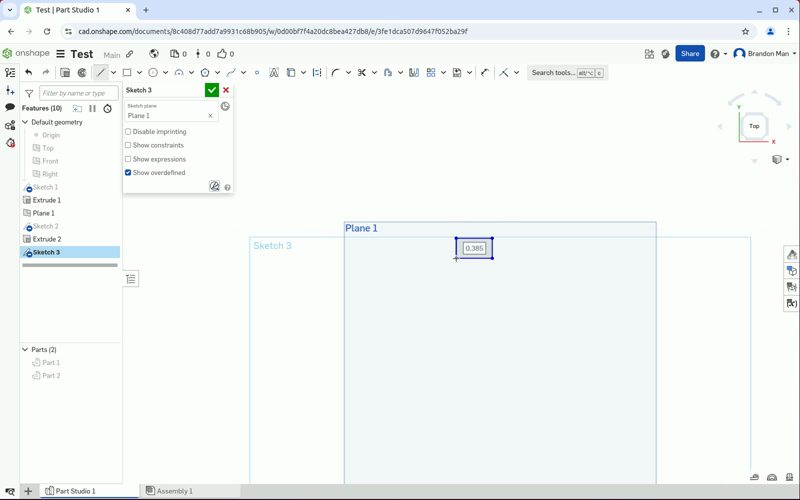
scroll(-6)
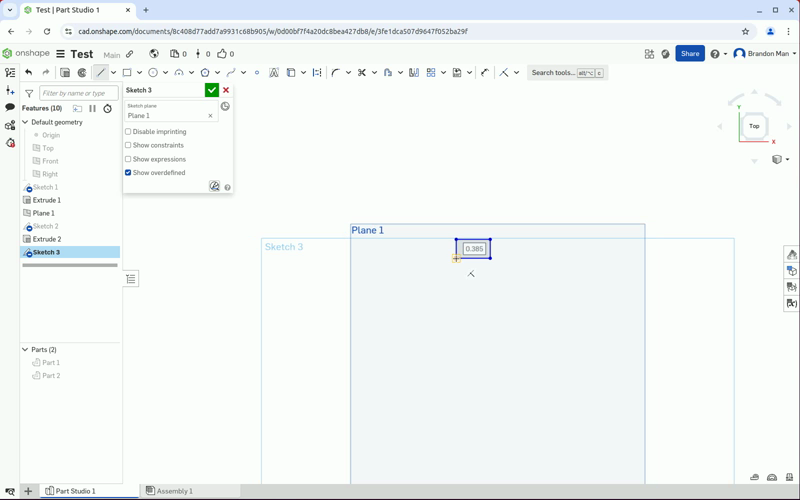
scroll(-6)
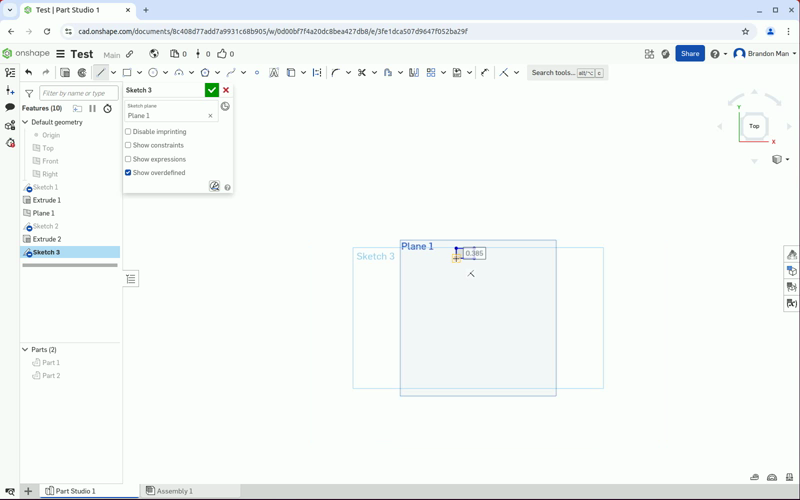
scroll(-6)
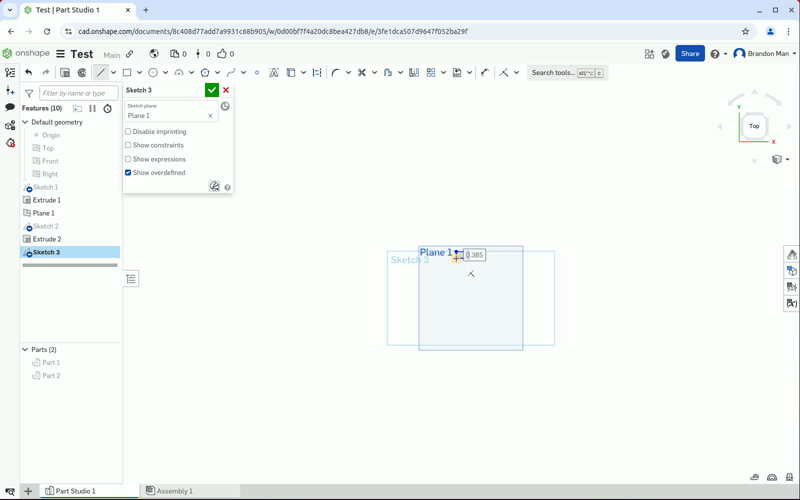
scroll(-6)
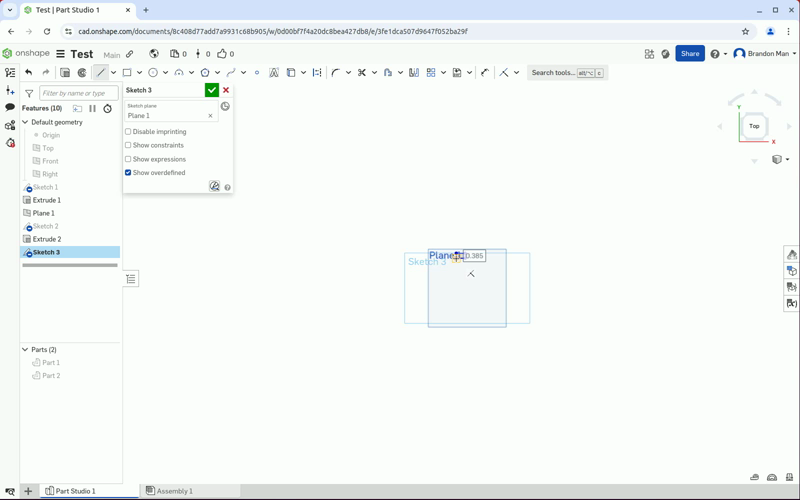
scroll(-6)
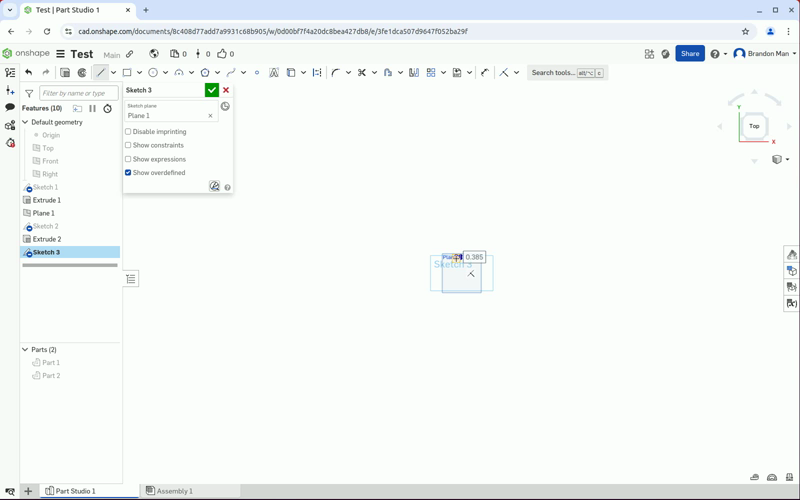
key(esc)
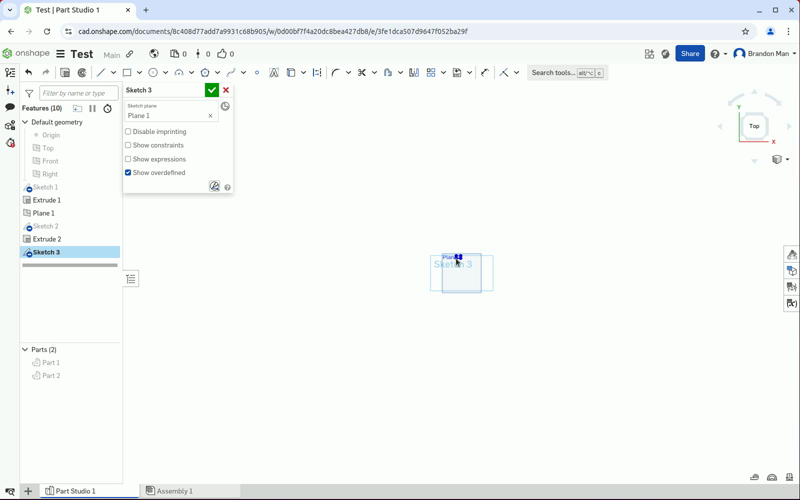
mouse_move(457, 257)
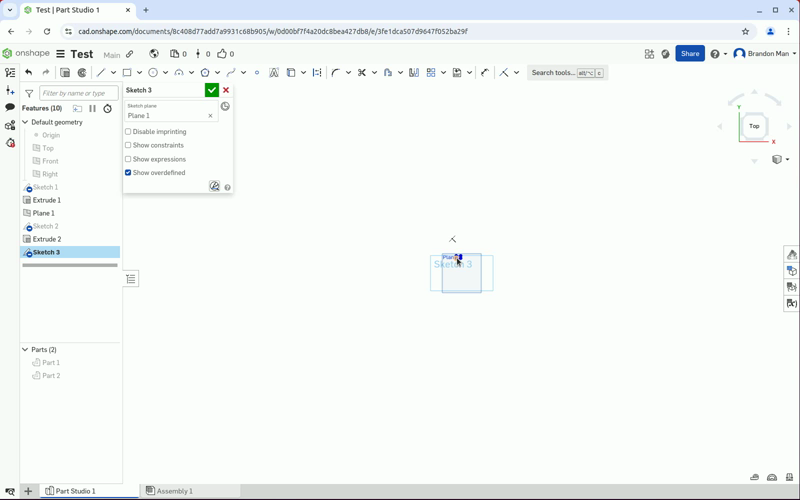
scroll(6)
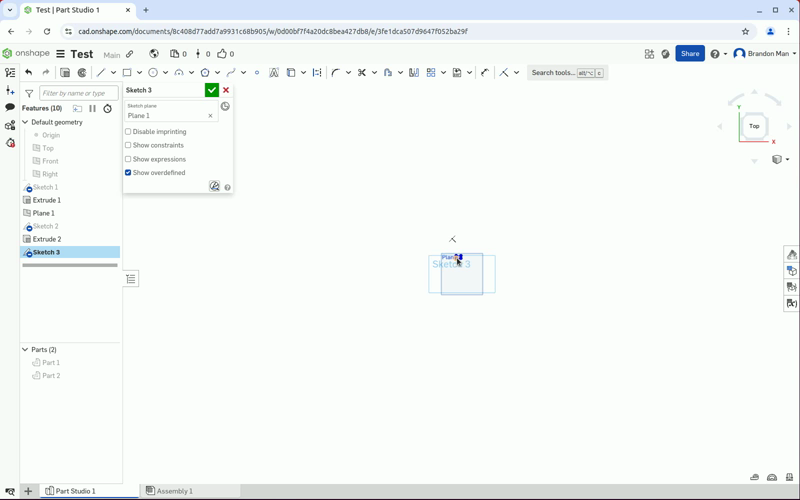
scroll(6)
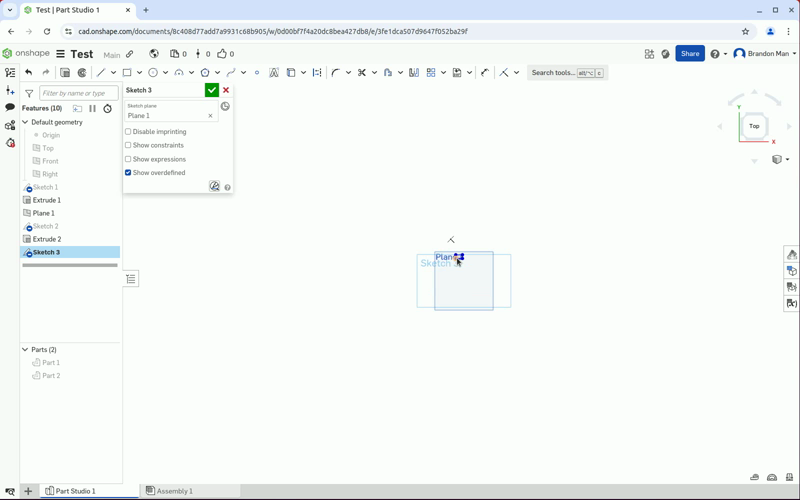
scroll(6)
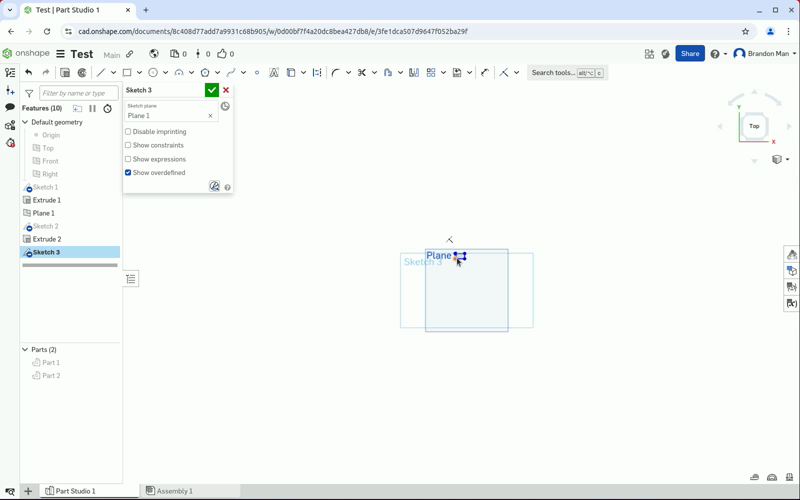
scroll(6)
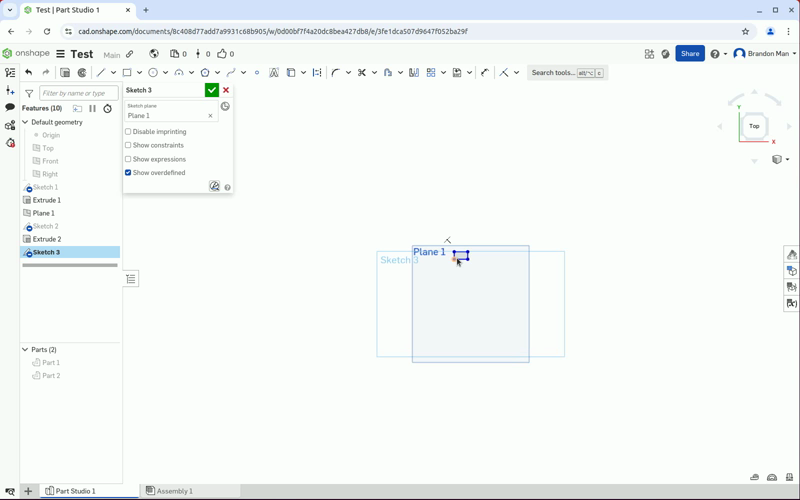
scroll(6)
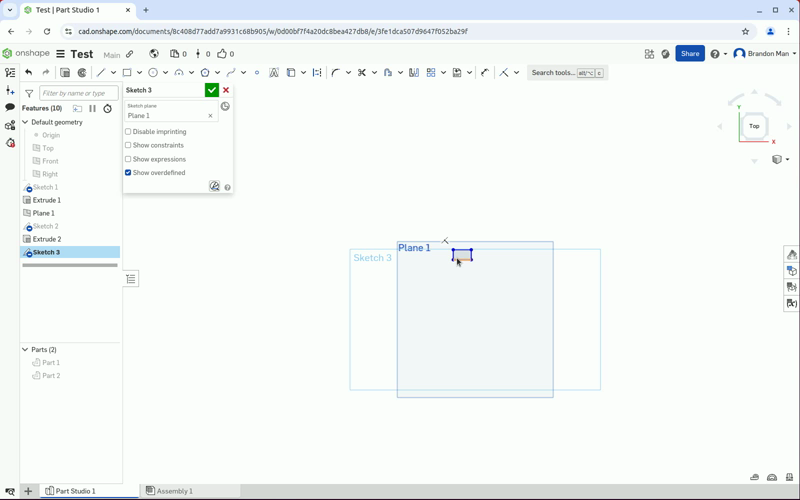
scroll(6)
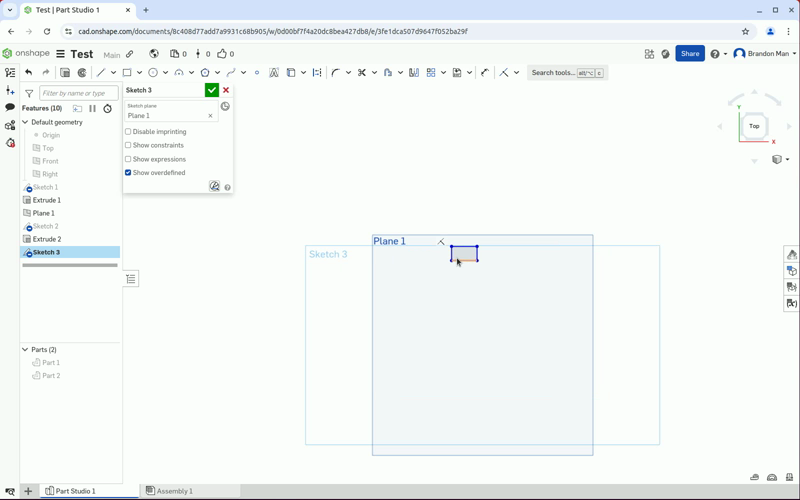
scroll(6)
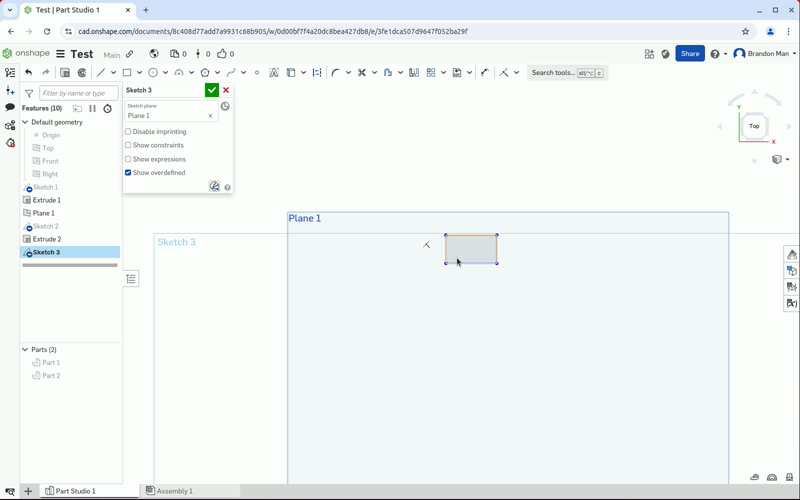
click(457, 257)
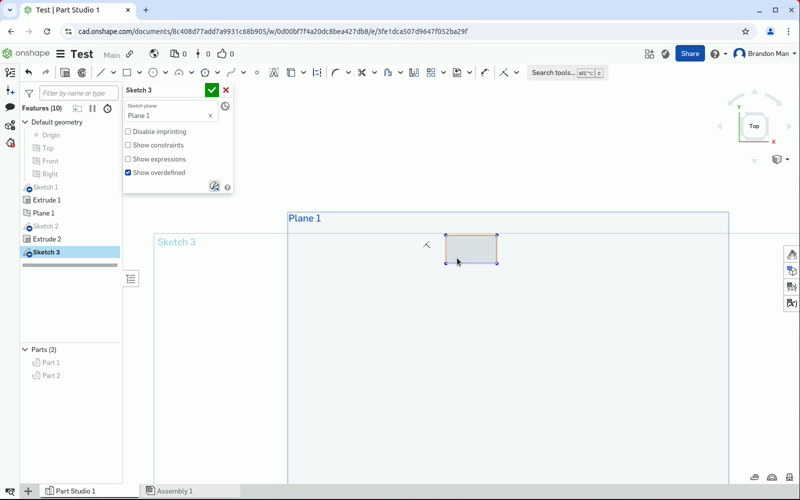
scroll(-6)
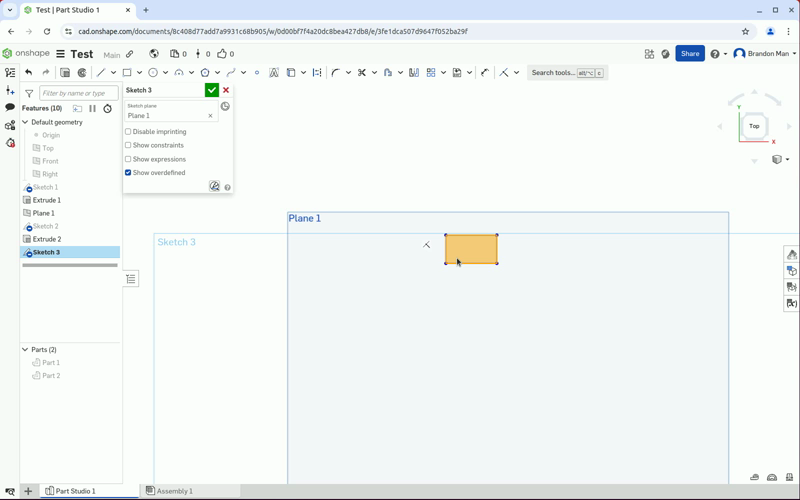
scroll(-6)
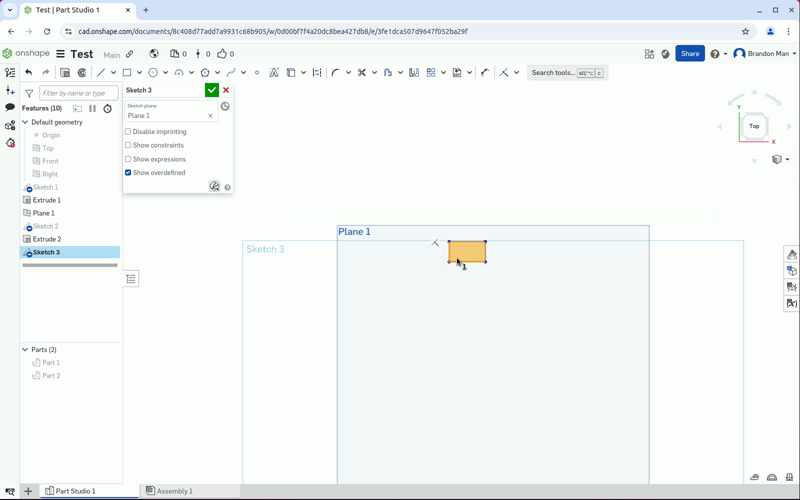
scroll(-6)
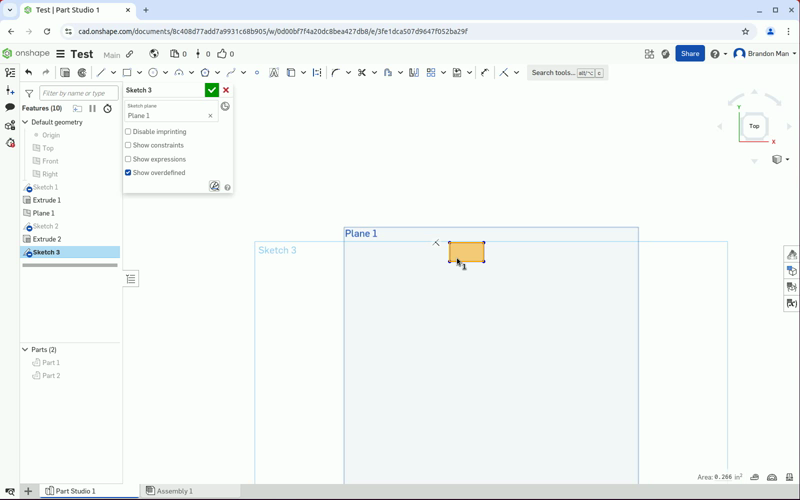
scroll(-6)
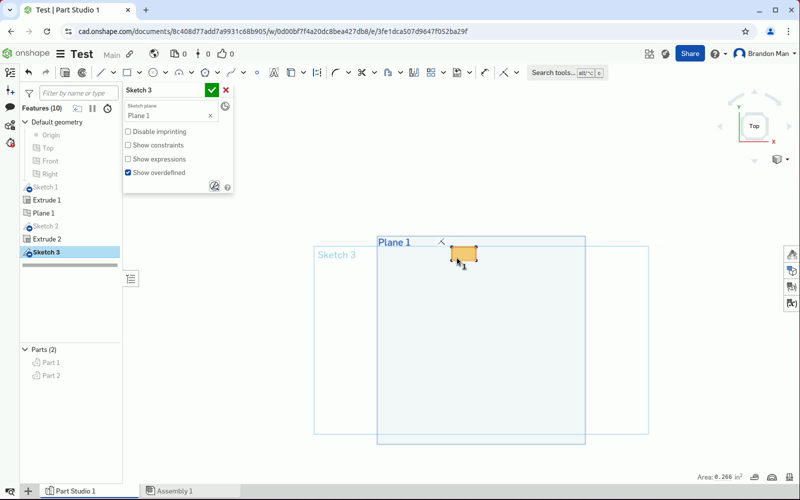
scroll(-6)
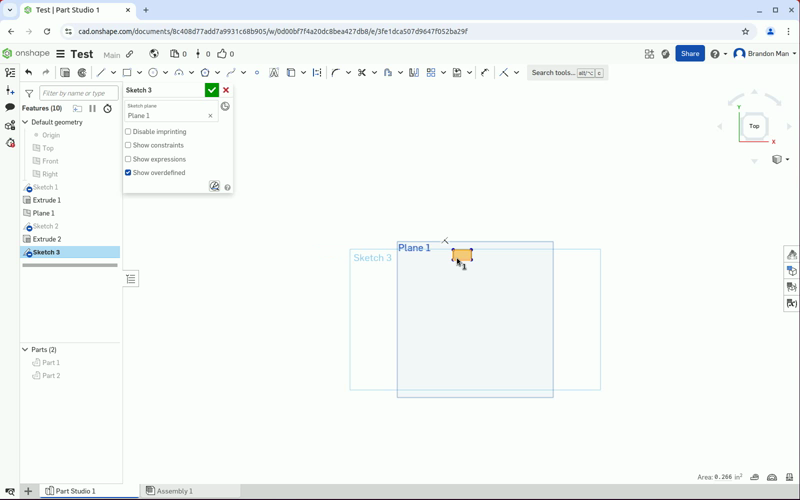
scroll(-6)
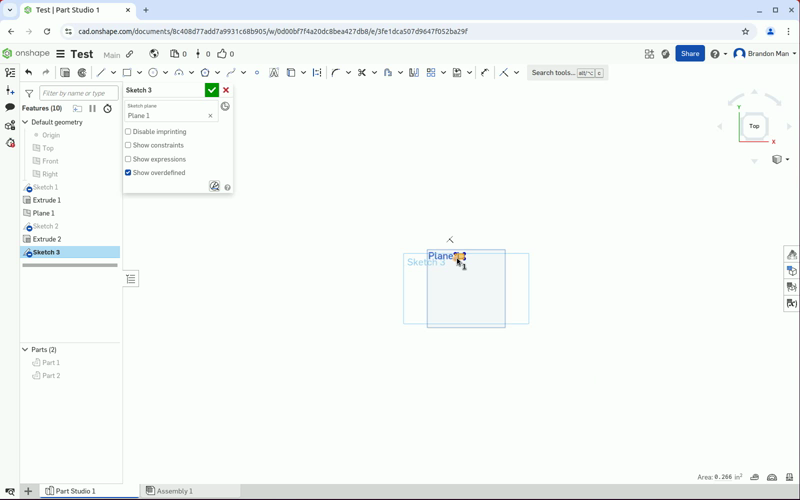
scroll(-6)
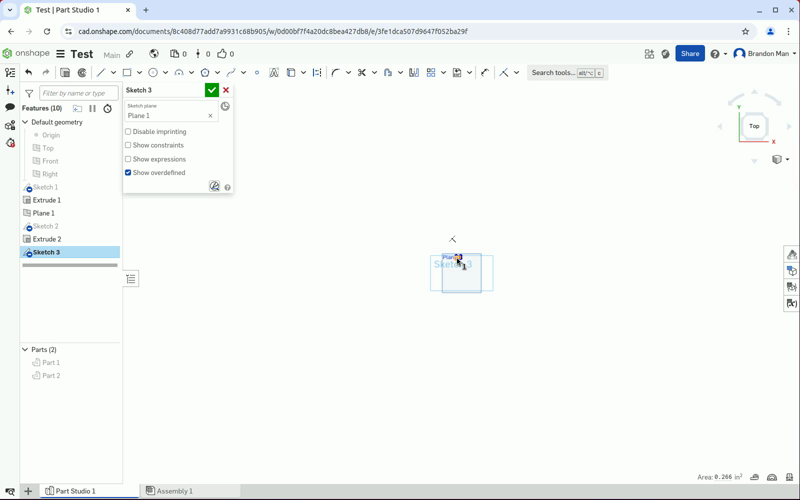
mouse_move(73, 352)
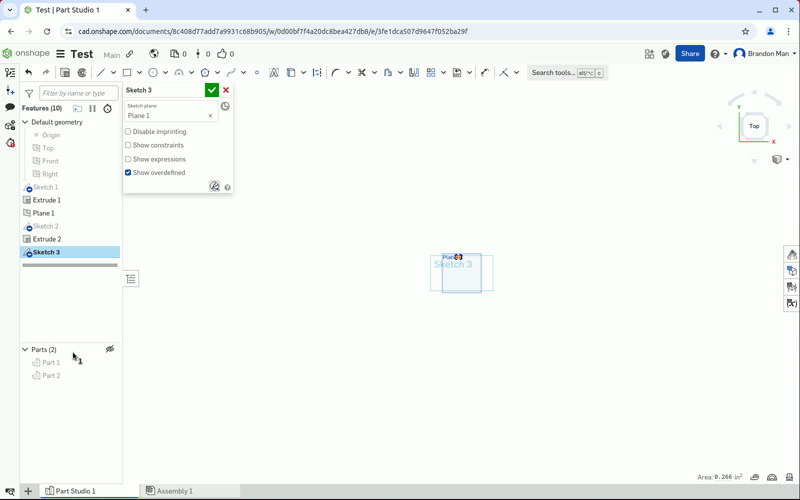
key(shift+y)
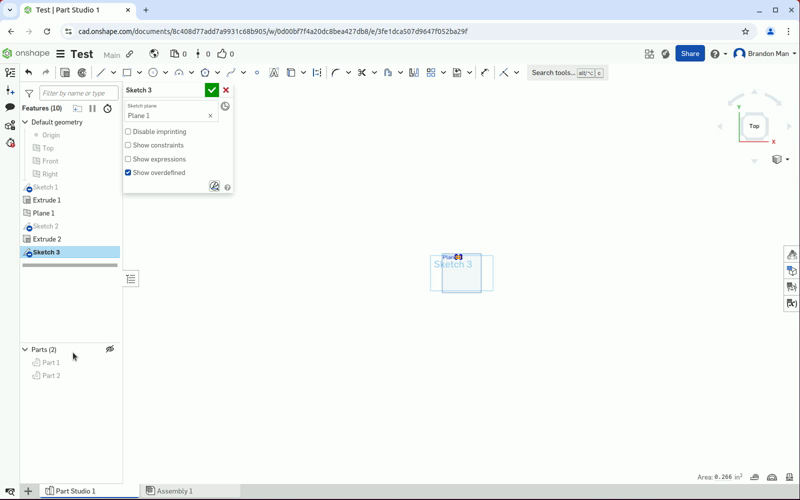
key(shift+e)
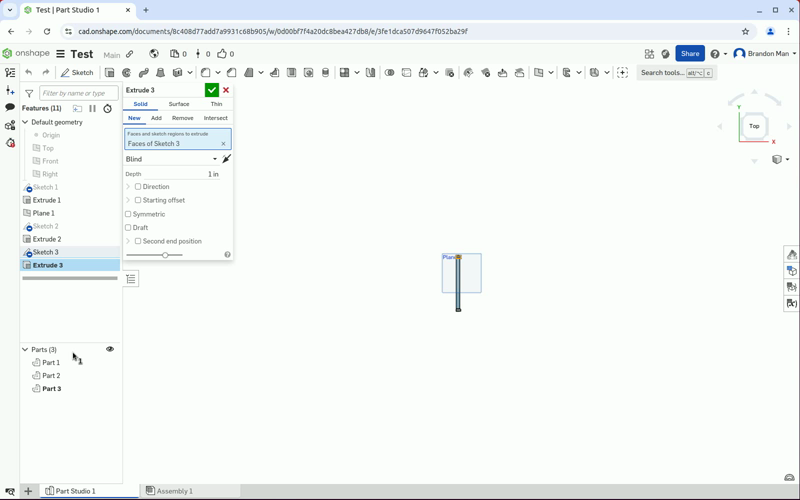
mouse_move(143, 106)
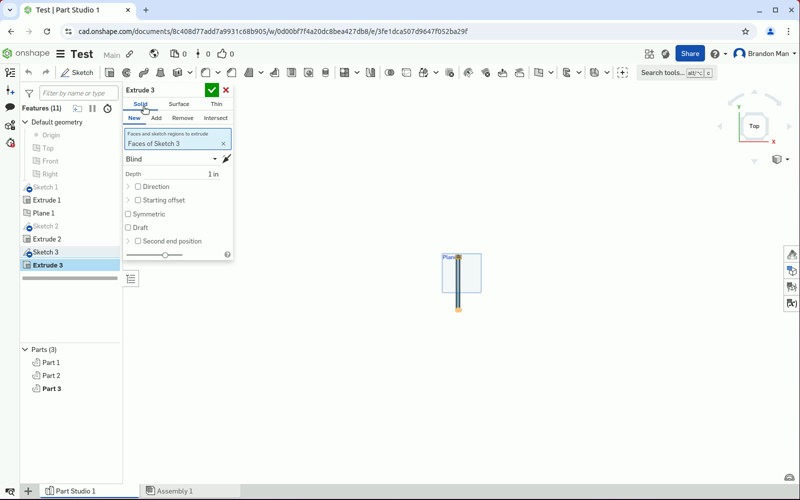
click(143, 106)
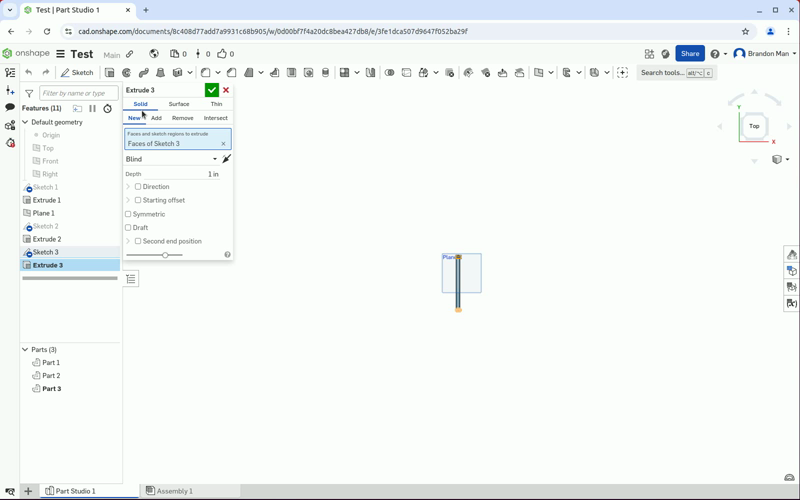
mouse_move(137, 120)
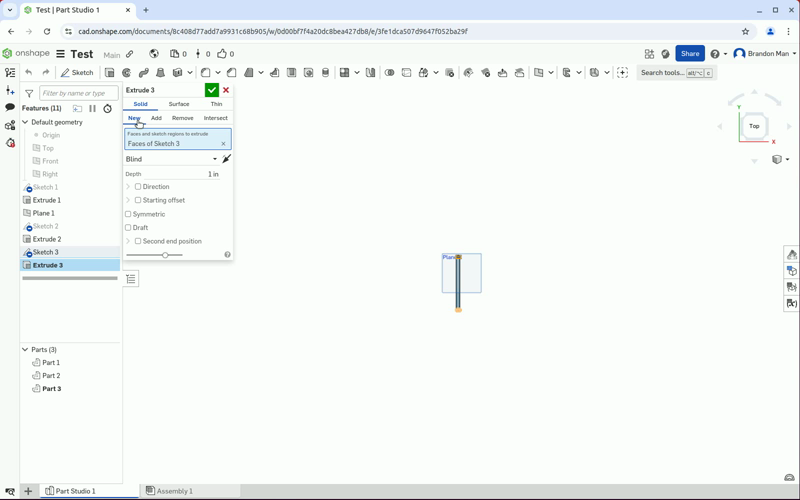
click(137, 120)
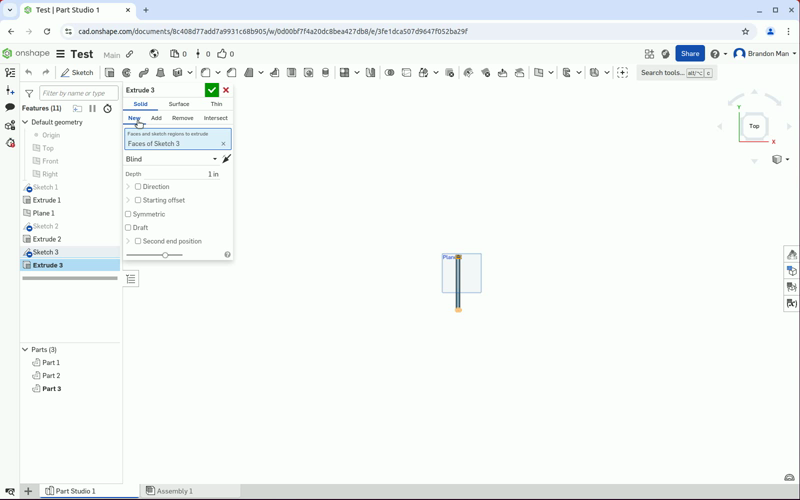
key(tab, 4)
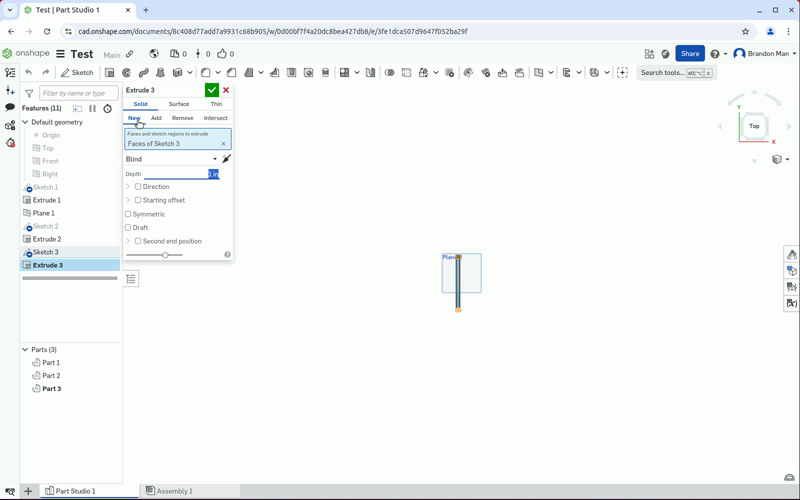
text(22.386)
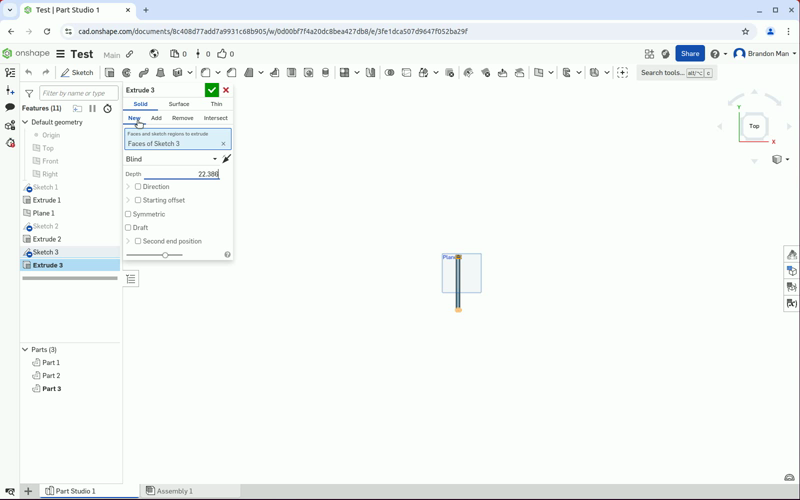
key(enter)
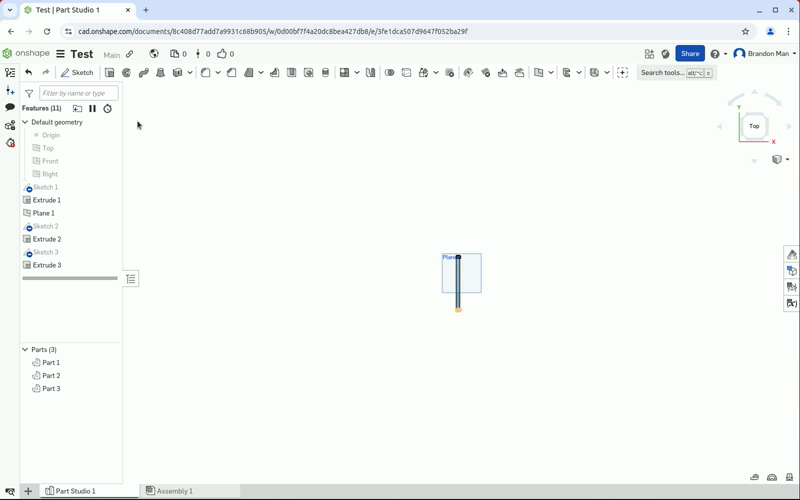
key(shift+h)
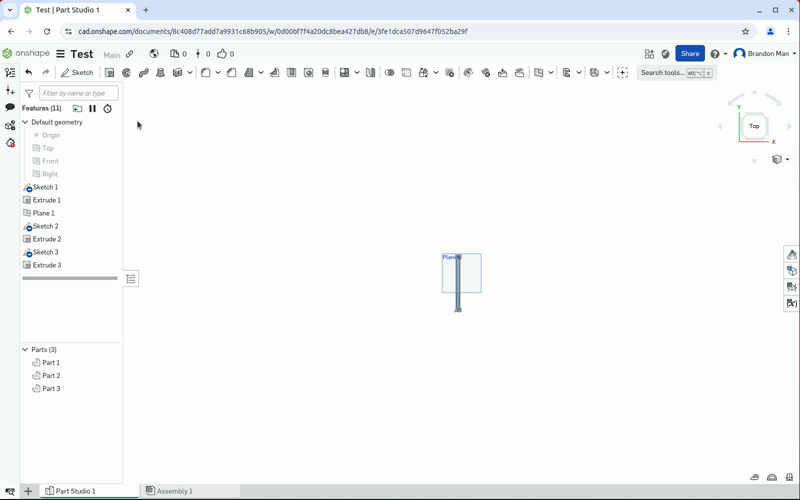
key(shift+h)
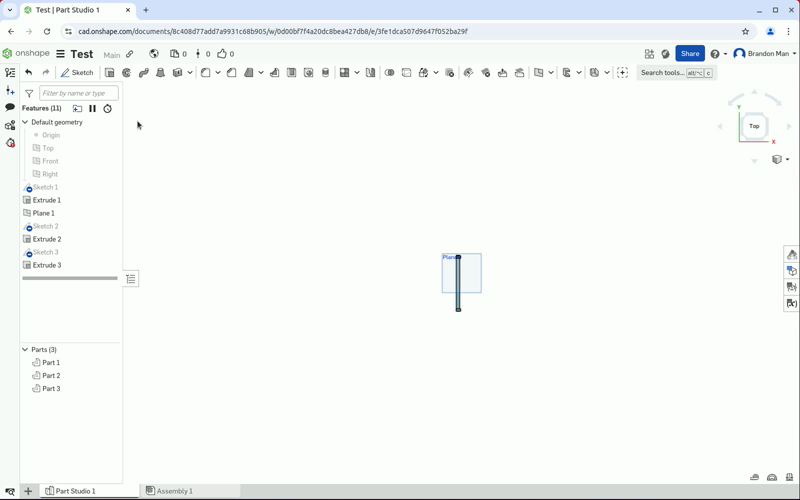
mouse_move(73, 189)
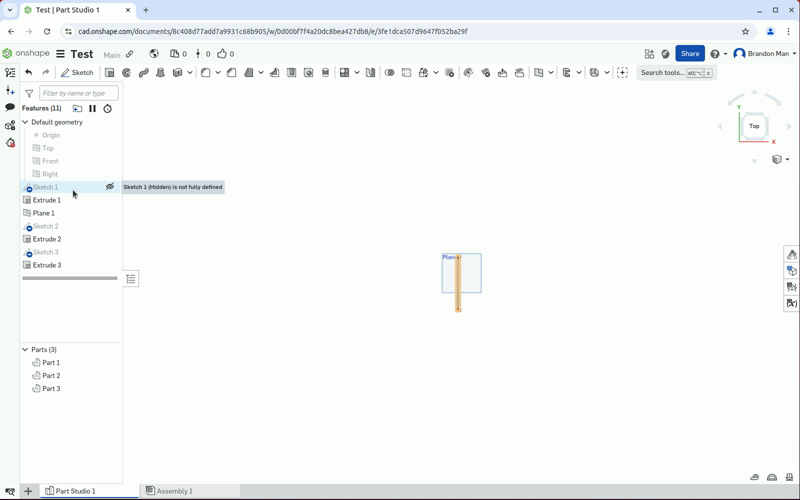
click(73, 189)
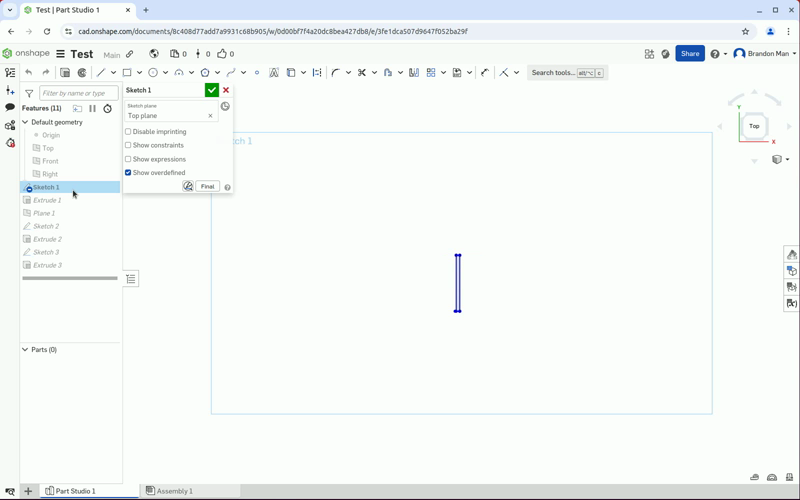
mouse_move(229, 92)
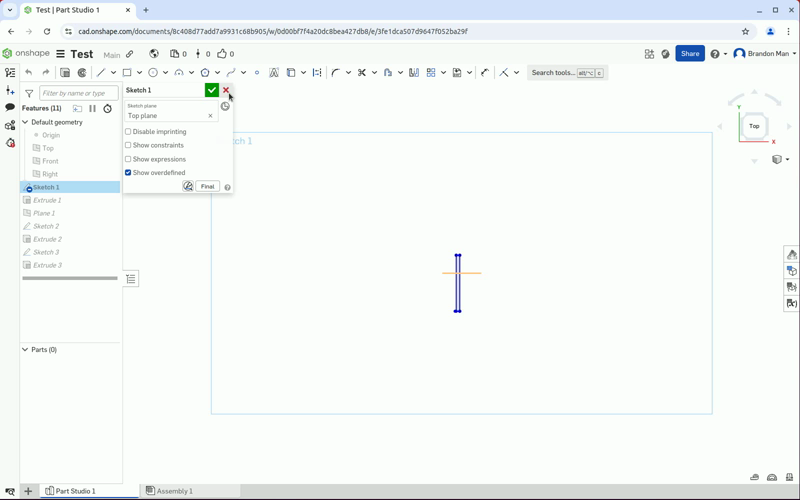
click(229, 92)
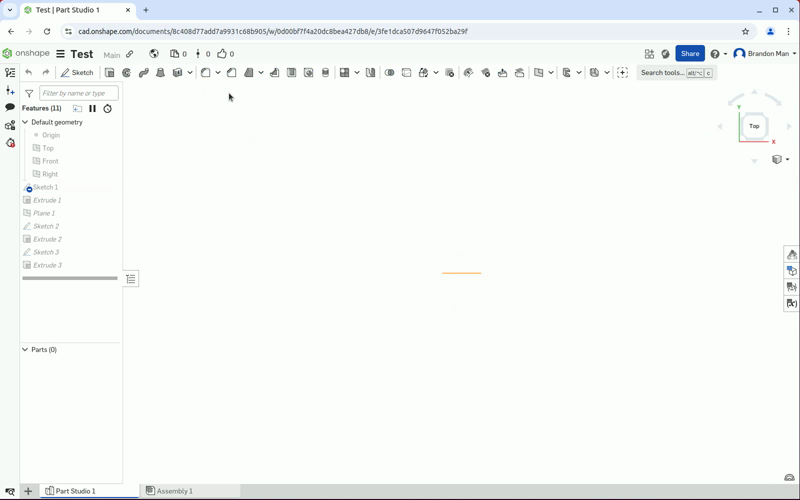
key(shift+s)
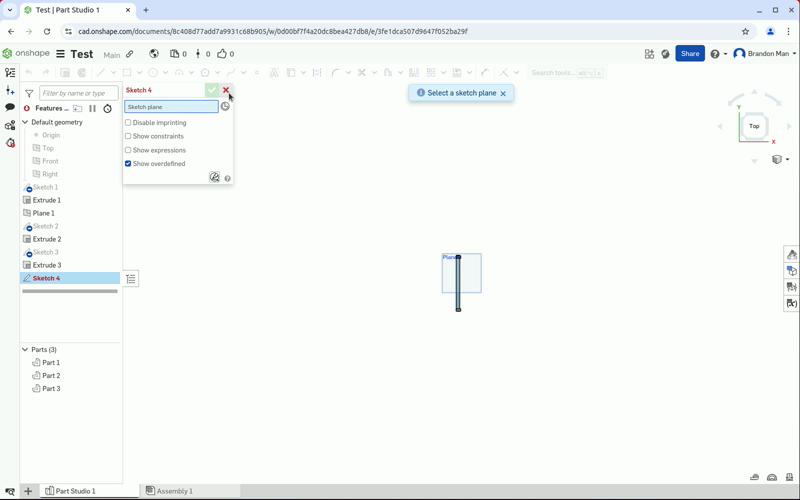
mouse_move(73, 215)
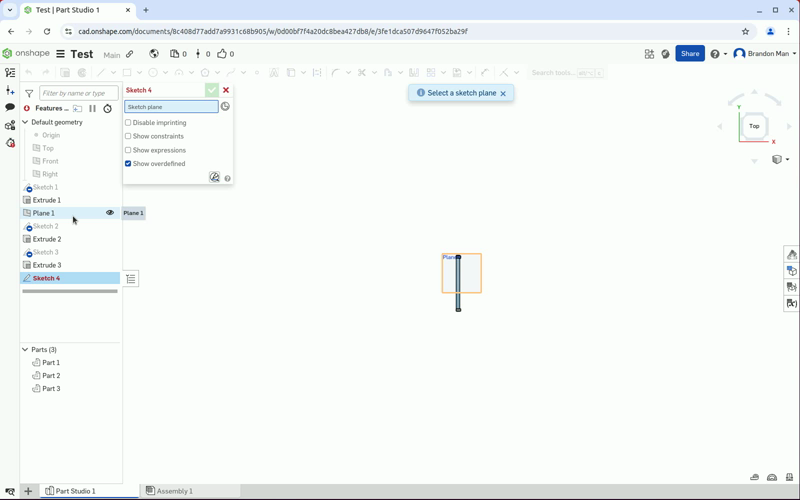
click(73, 215)
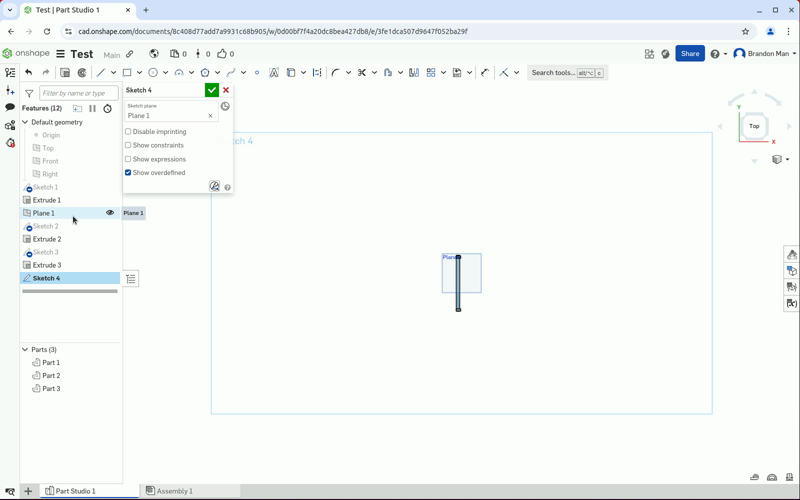
mouse_move(73, 352)
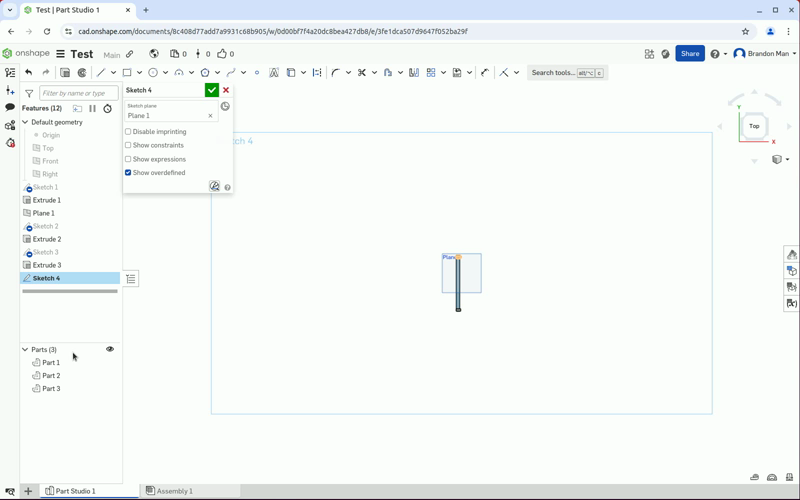
key(y)
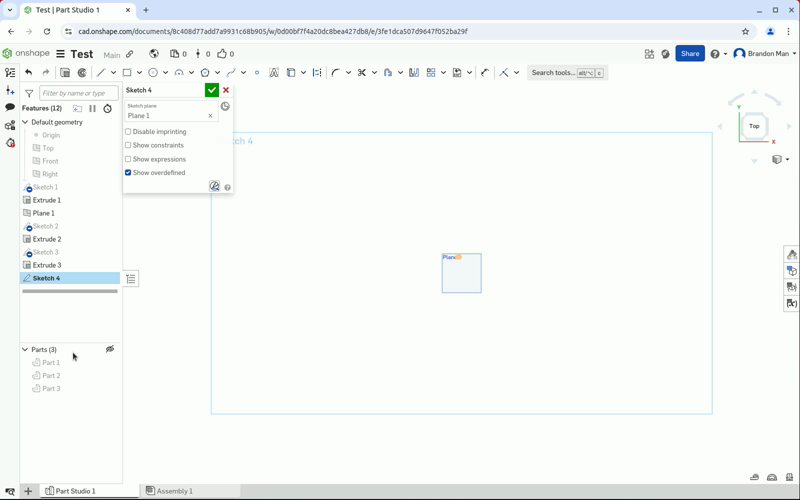
key(l)
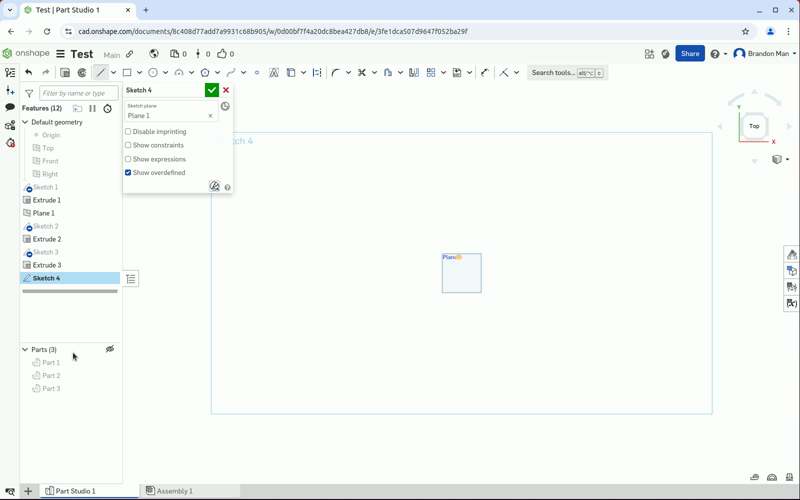
key_down(shift)
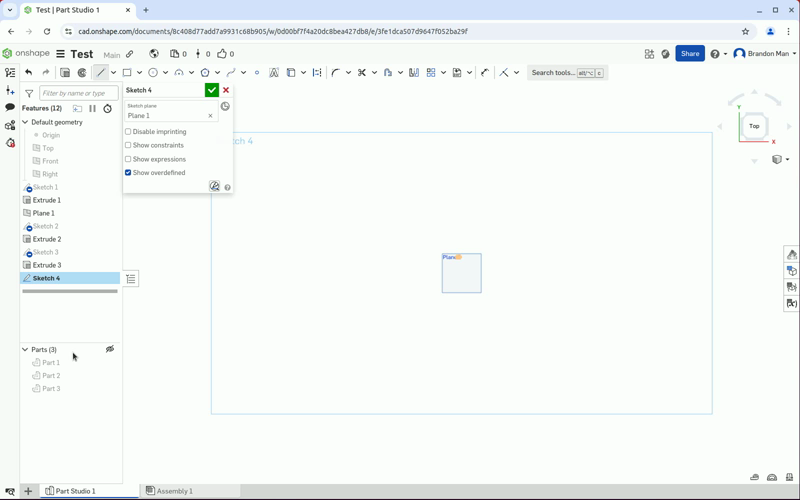
mouse_move(456, 275)
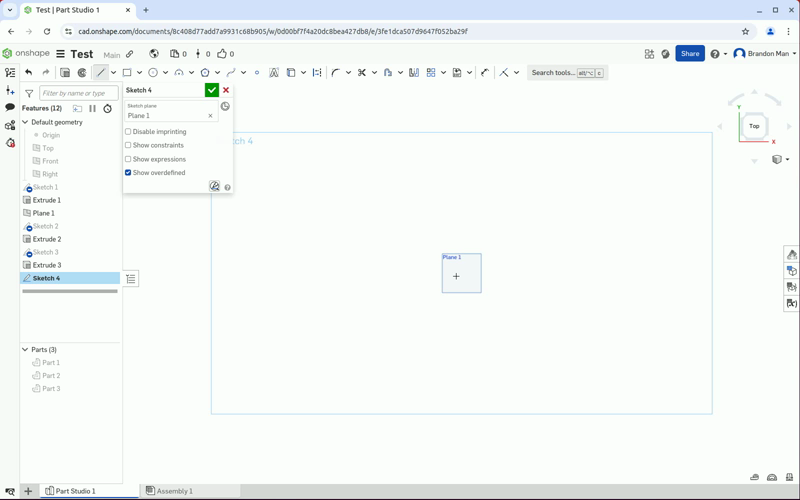
click(456, 275)
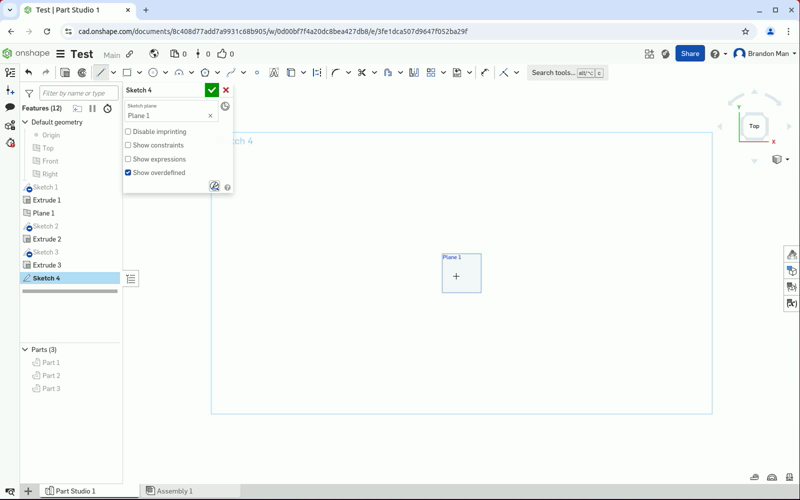
key_up(shift)
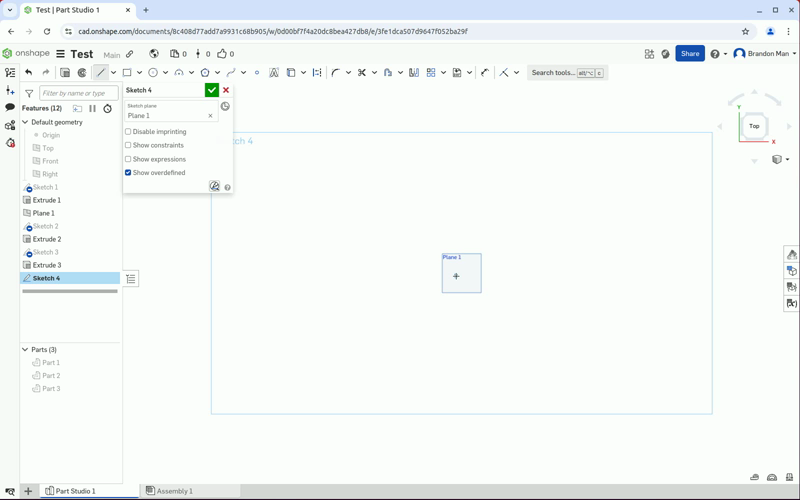
key_down(shift)
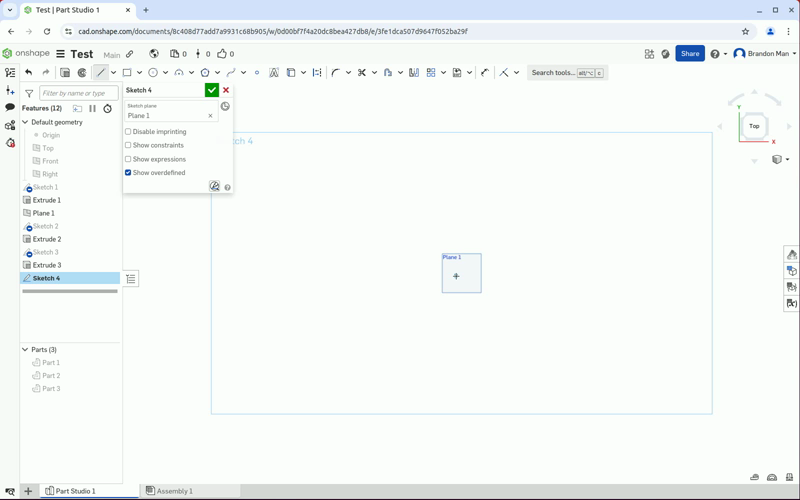
mouse_move(486, 275)
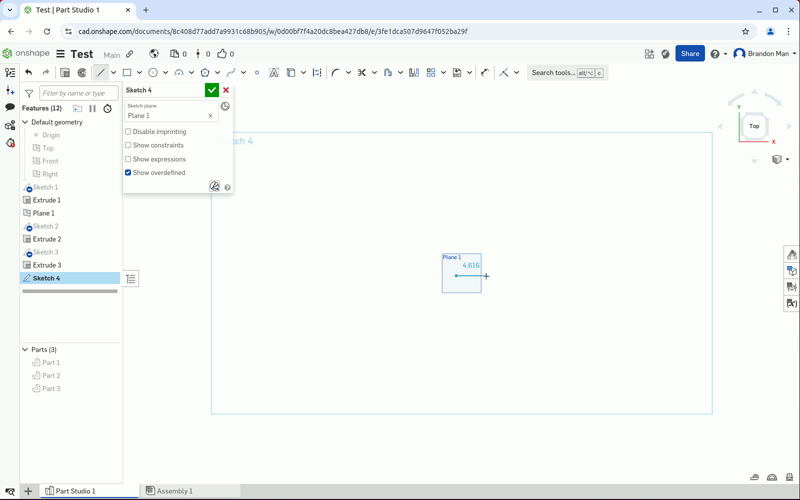
mouse_move(460, 275)
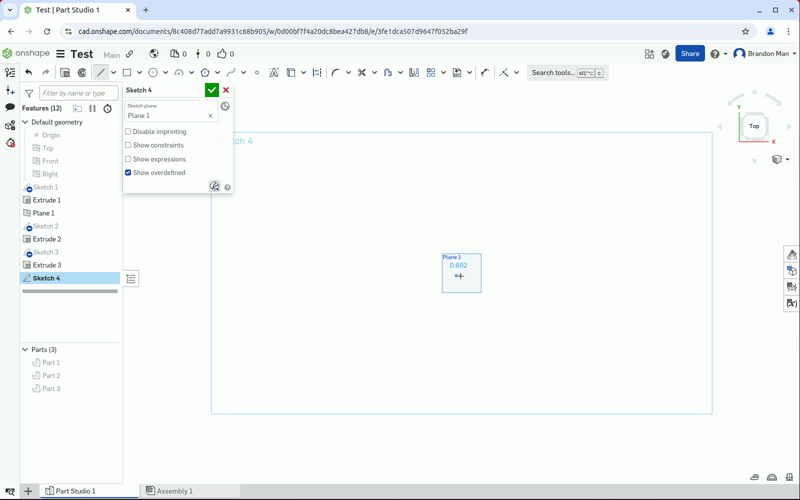
scroll(6)
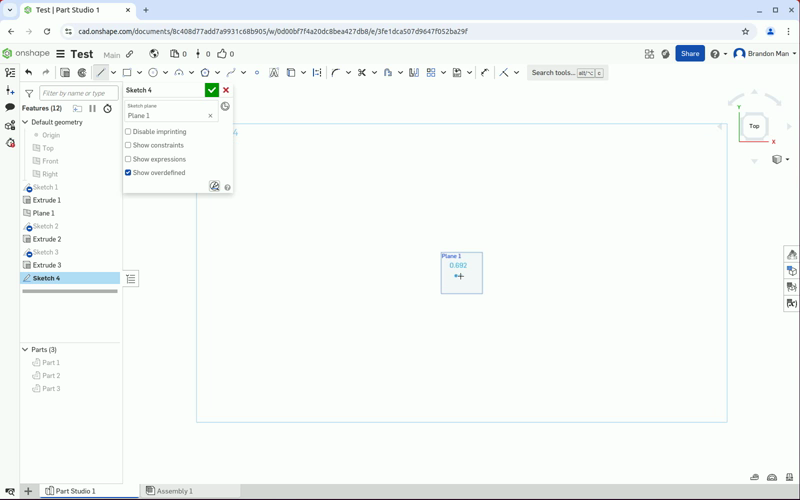
scroll(6)
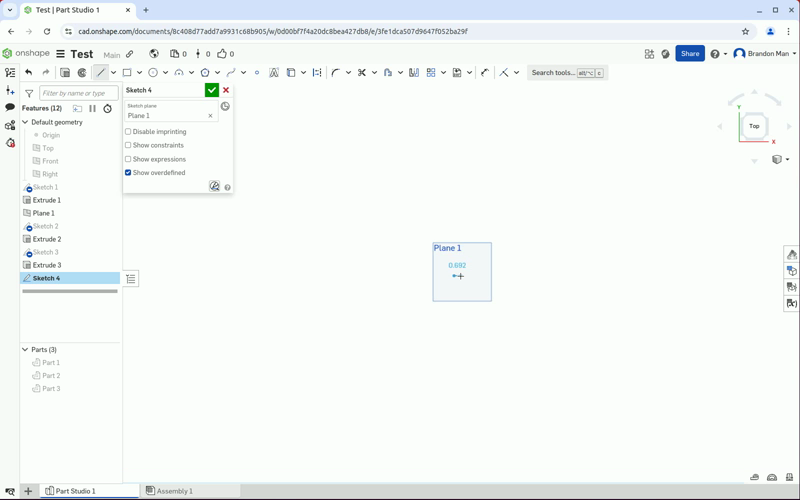
scroll(6)
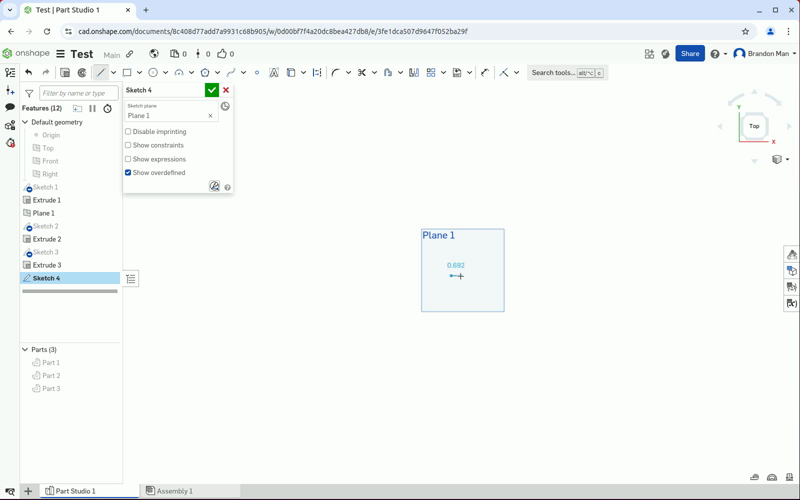
scroll(6)
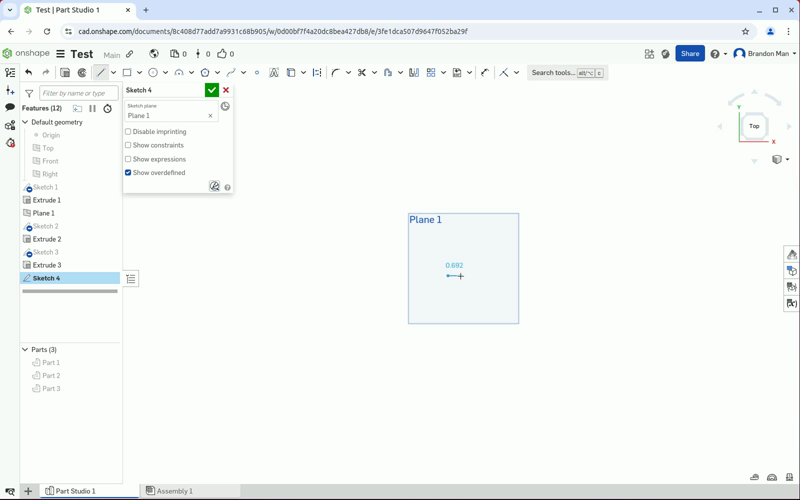
scroll(6)
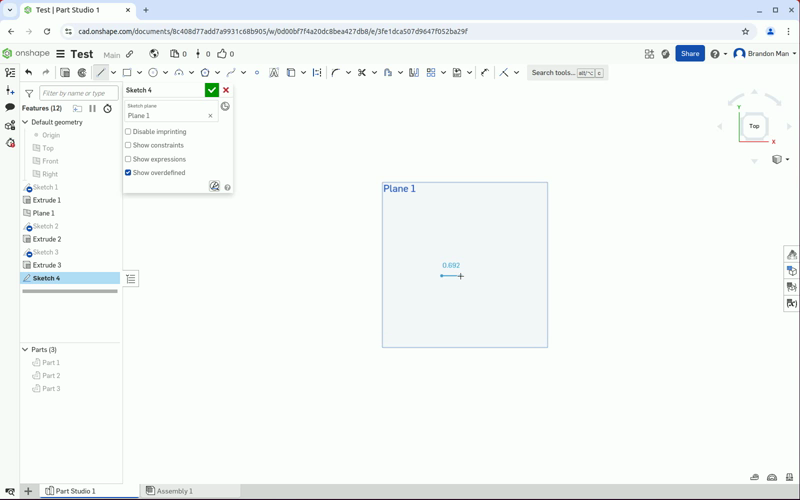
scroll(6)
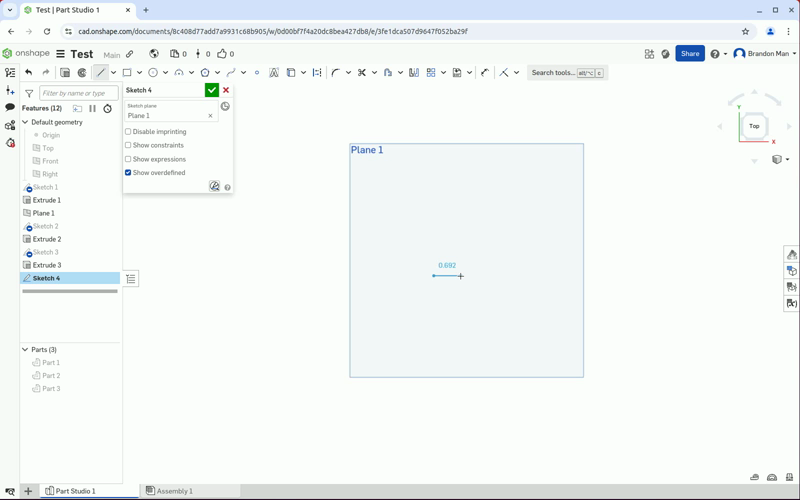
scroll(6)
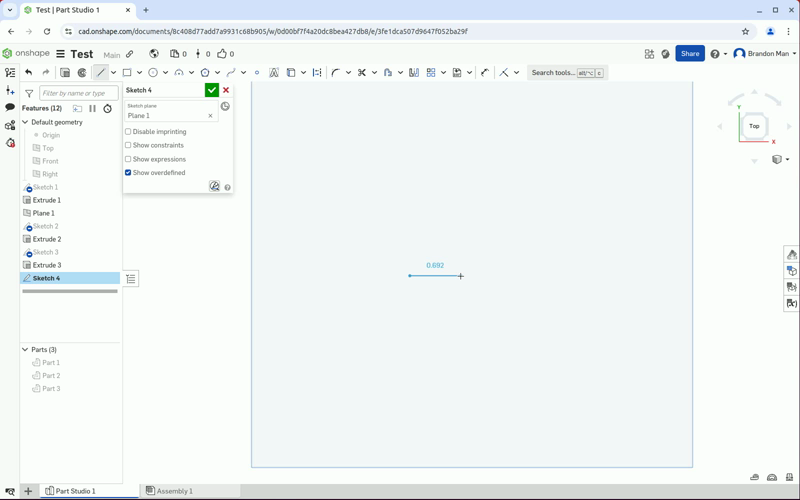
click(460, 275)
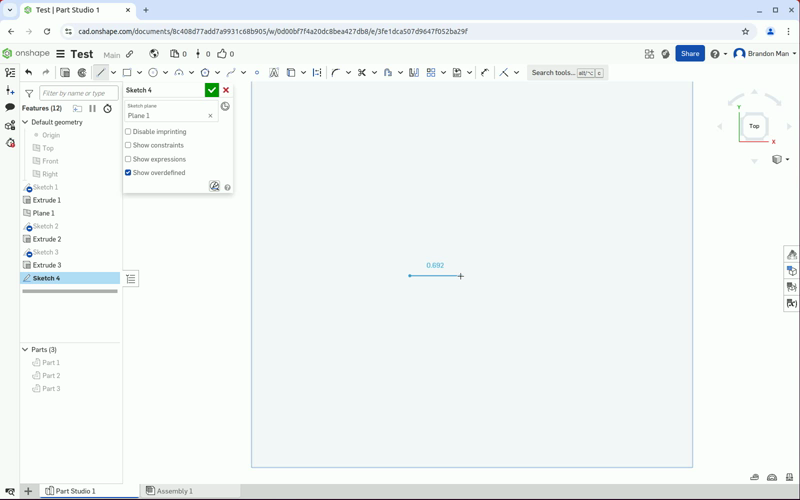
scroll(-6)
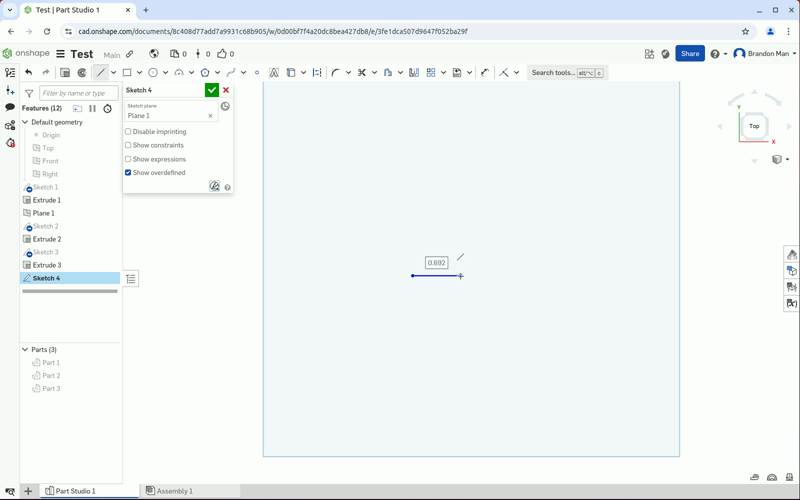
scroll(-6)
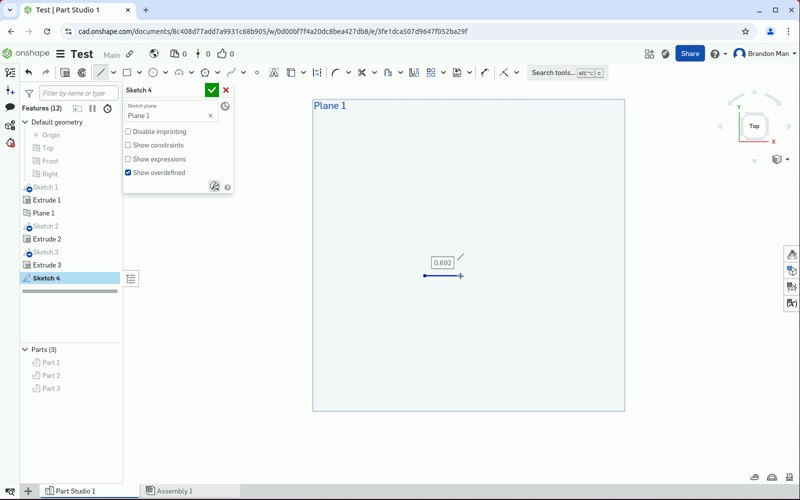
scroll(-6)
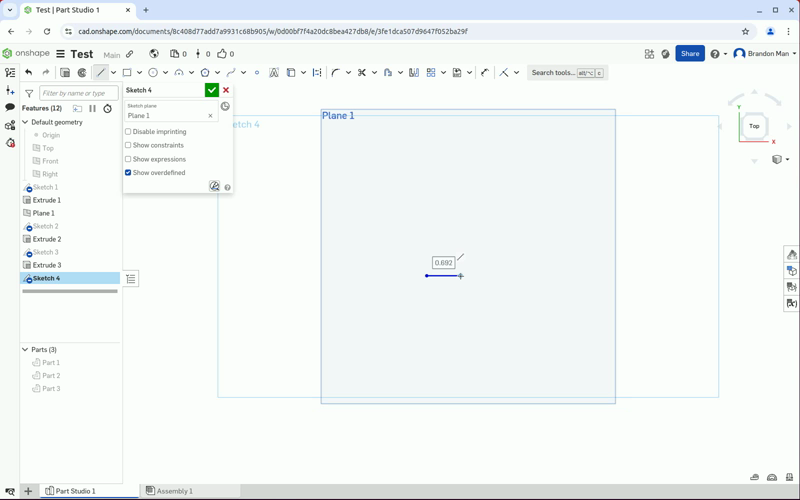
scroll(-6)
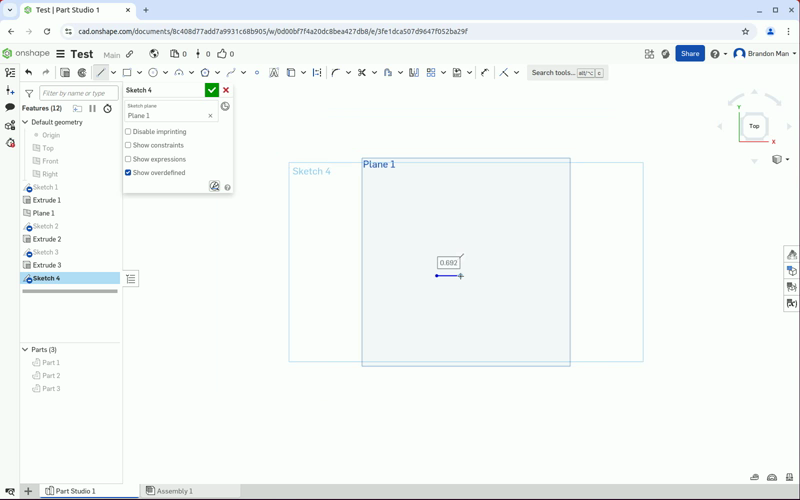
scroll(-6)
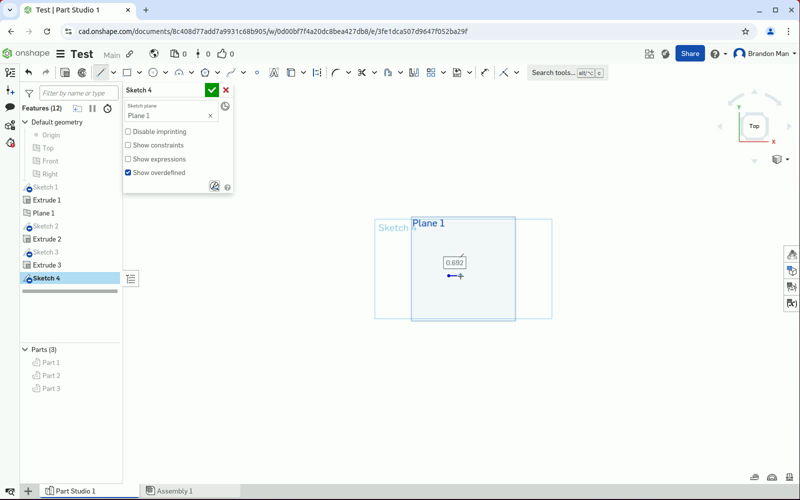
scroll(-6)
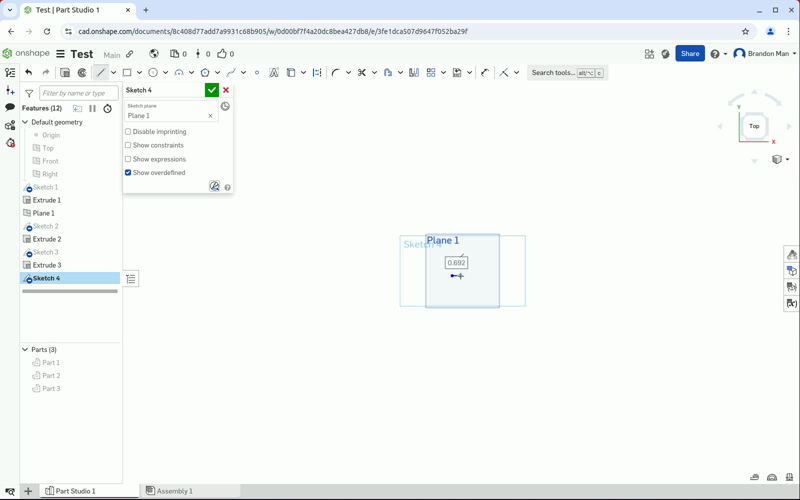
scroll(-6)
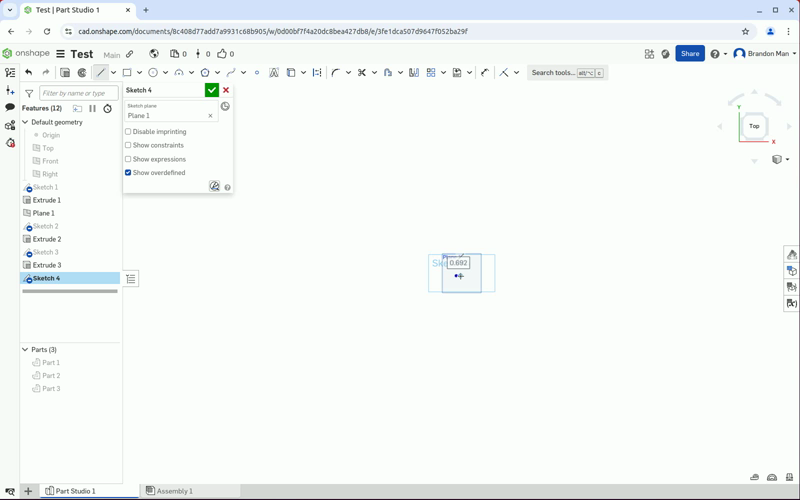
key_up(shift)
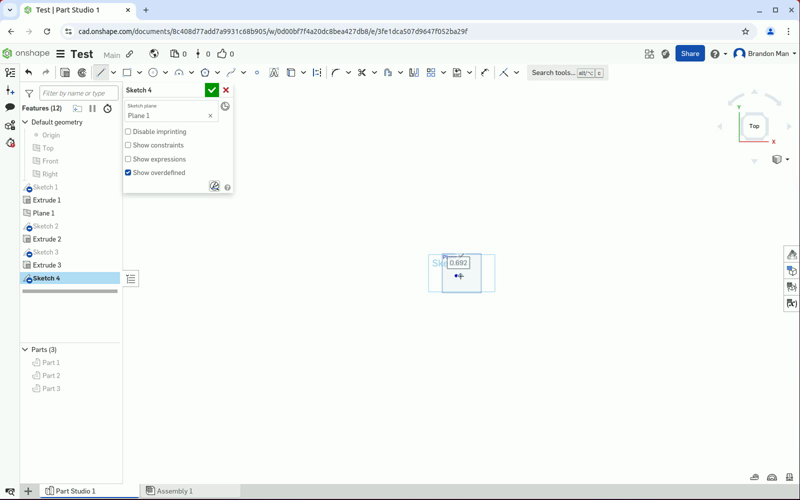
key_down(shift)
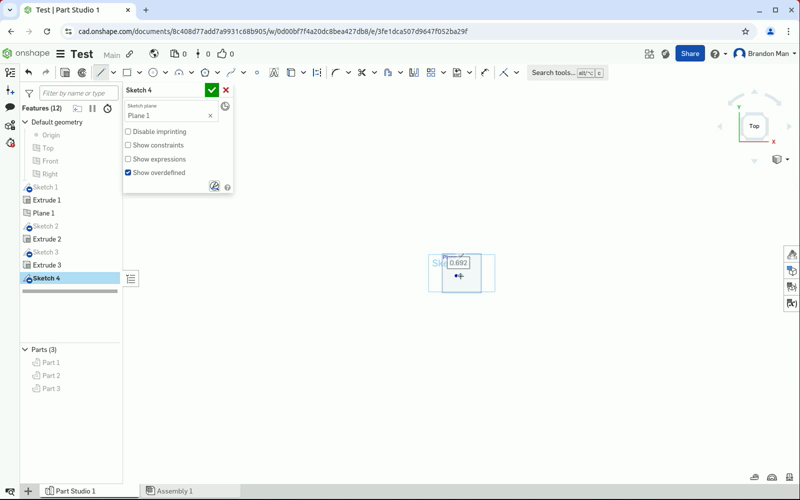
mouse_move(490, 275)
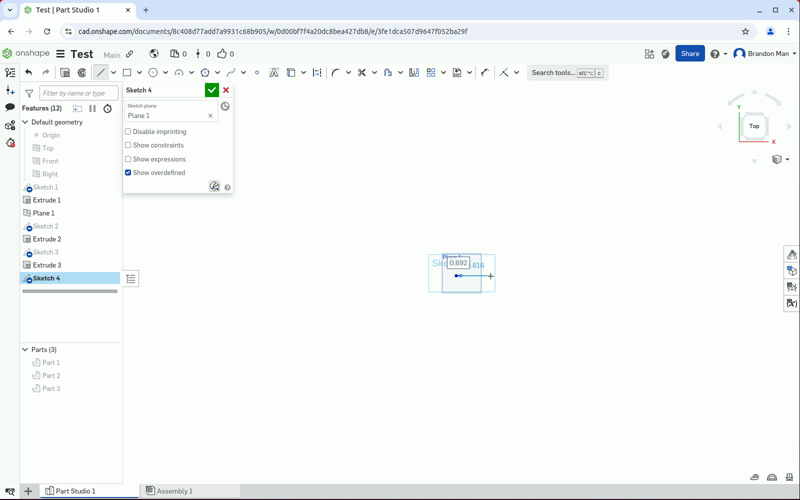
mouse_move(460, 273)
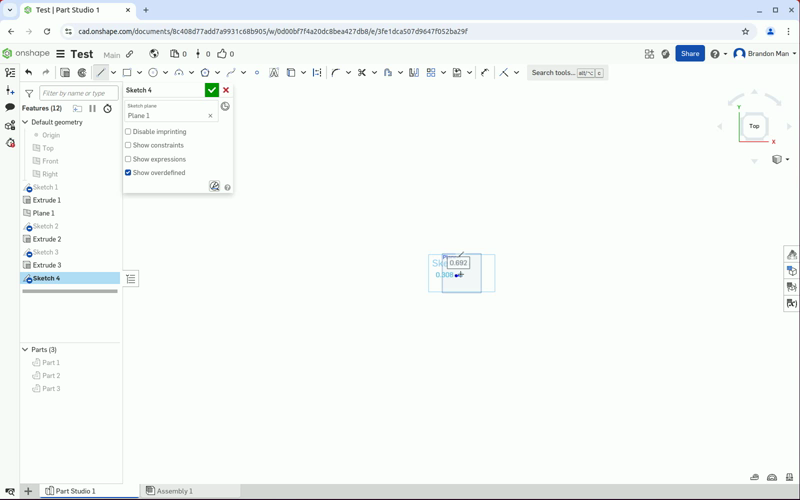
scroll(6)
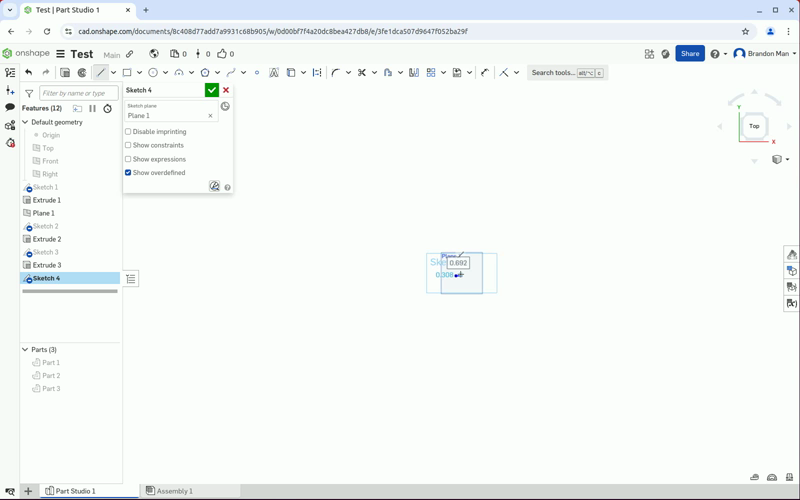
scroll(6)
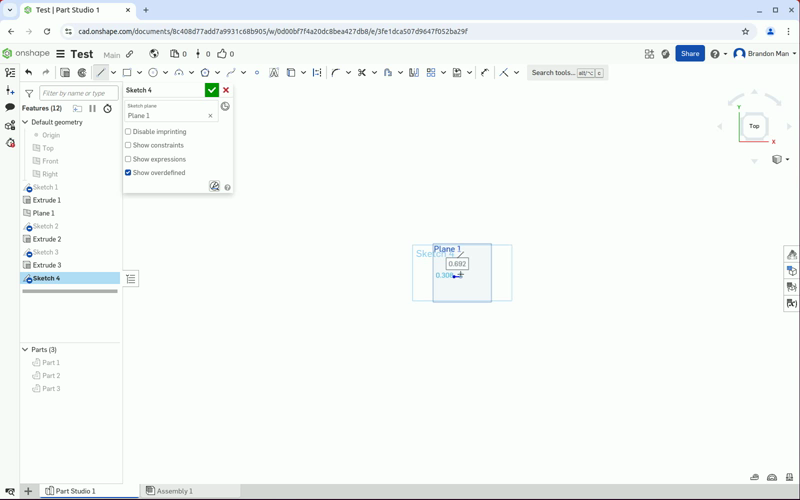
scroll(6)
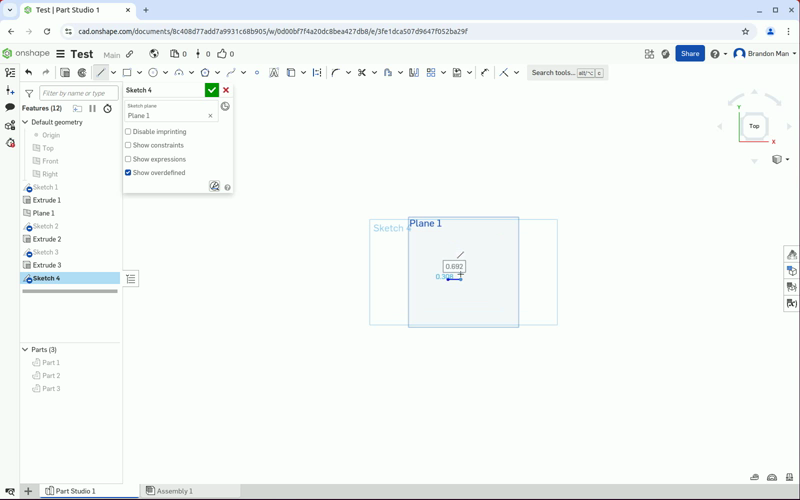
scroll(6)
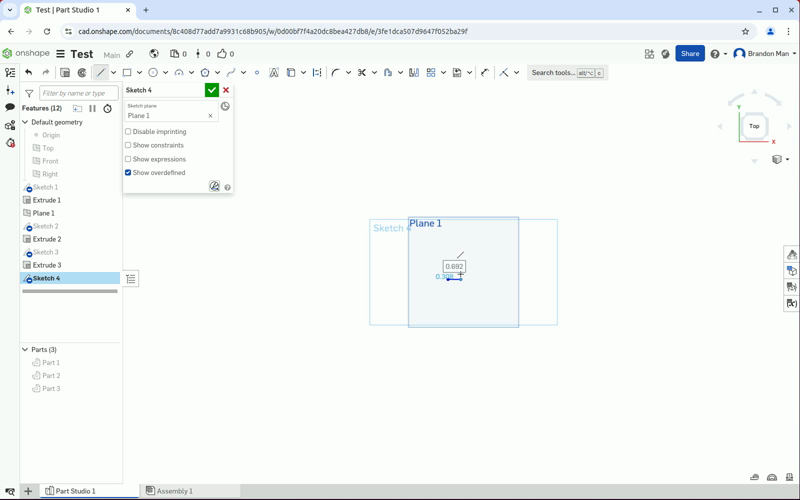
scroll(6)
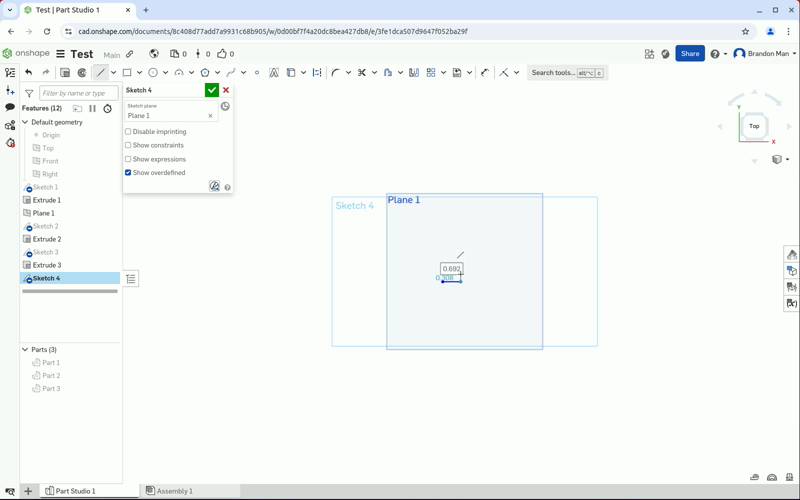
scroll(6)
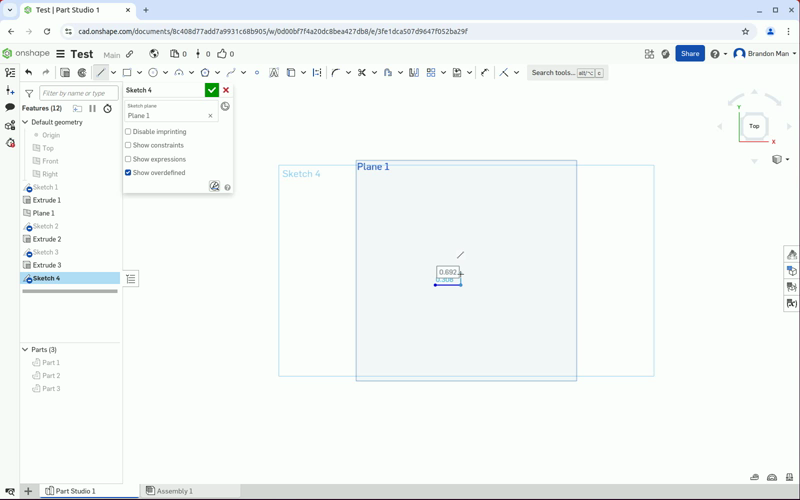
scroll(6)
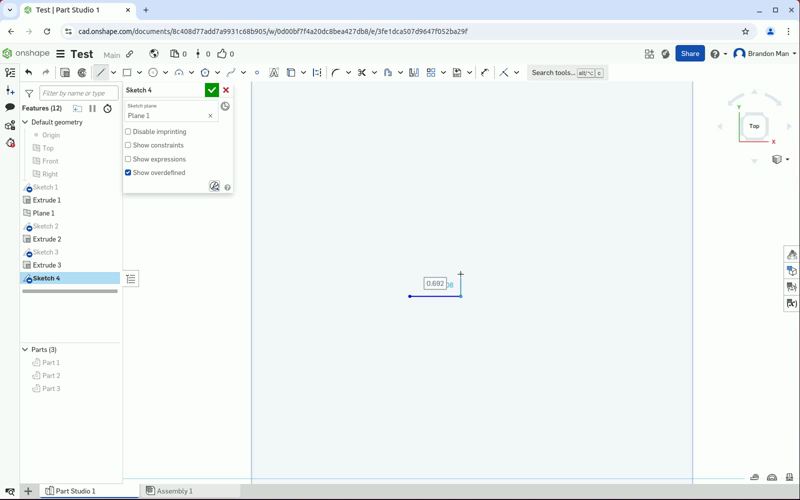
click(460, 273)
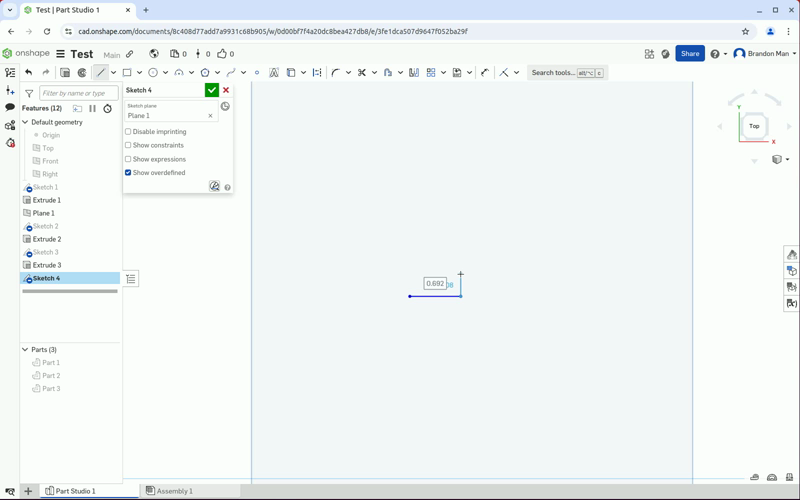
scroll(-6)
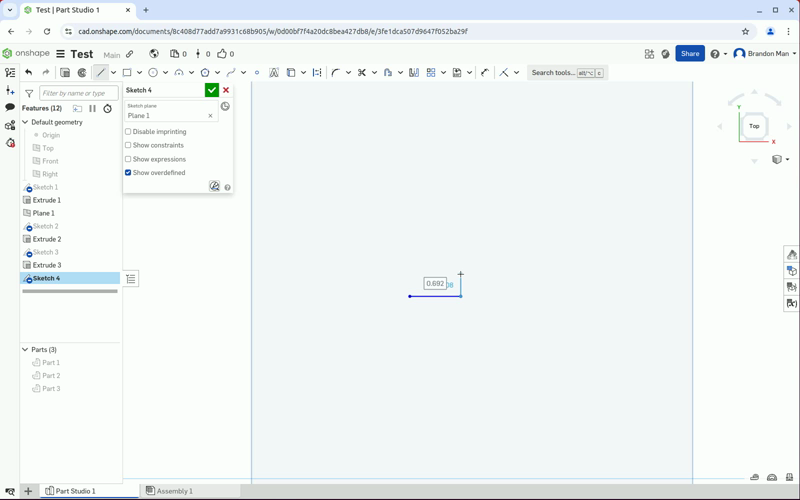
scroll(-6)
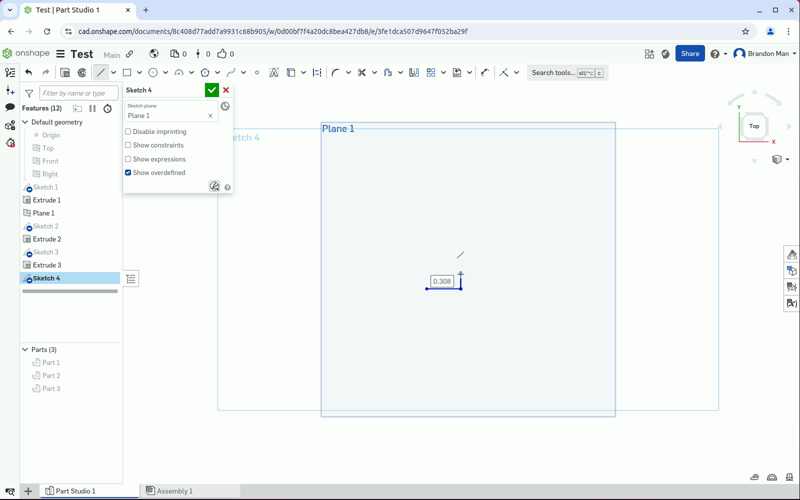
scroll(-6)
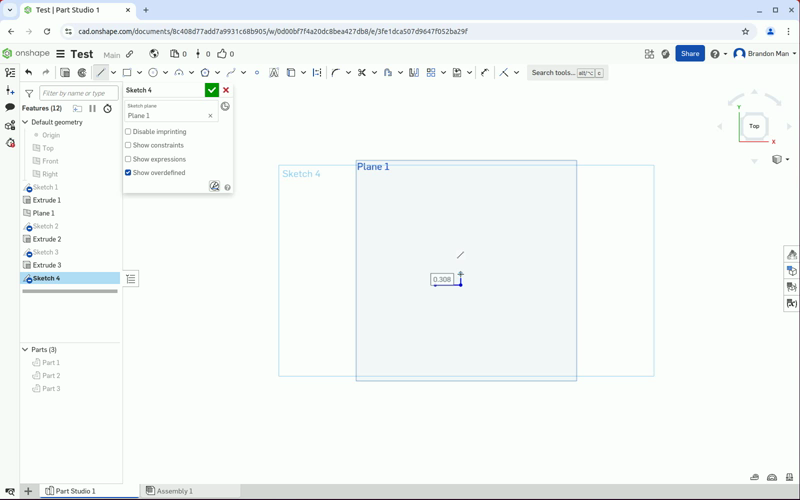
scroll(-6)
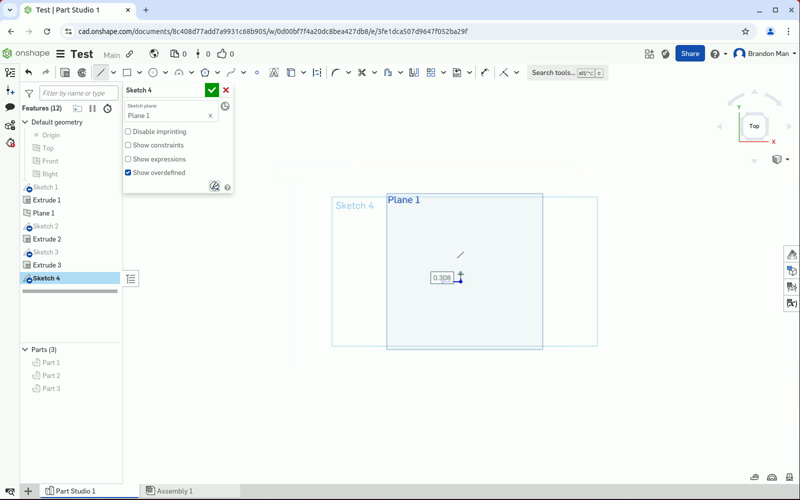
scroll(-6)
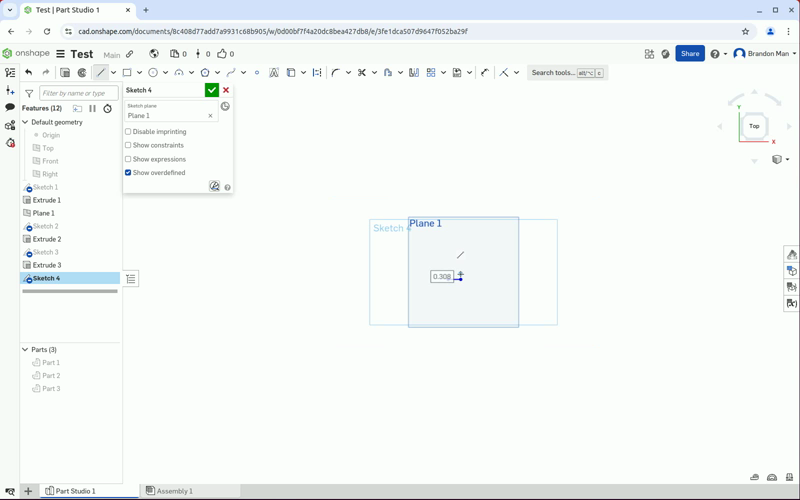
scroll(-6)
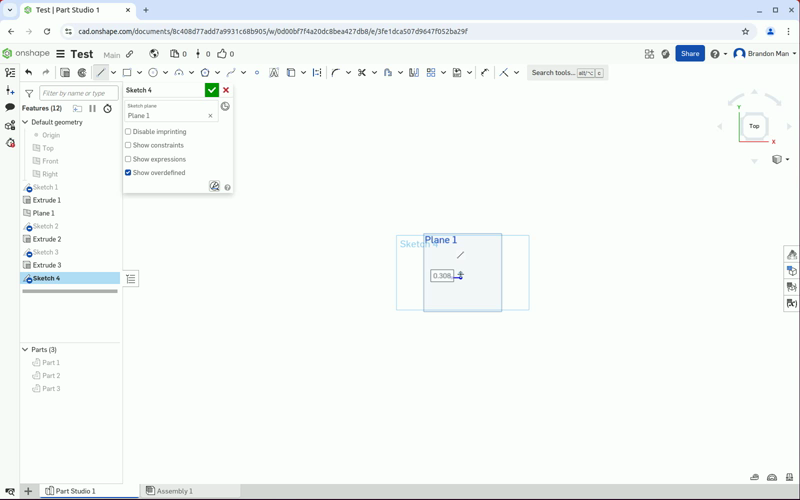
scroll(-6)
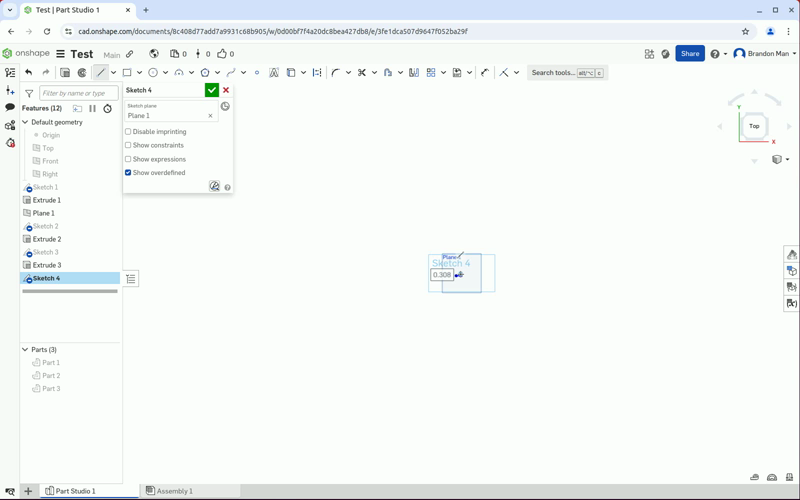
key_up(shift)
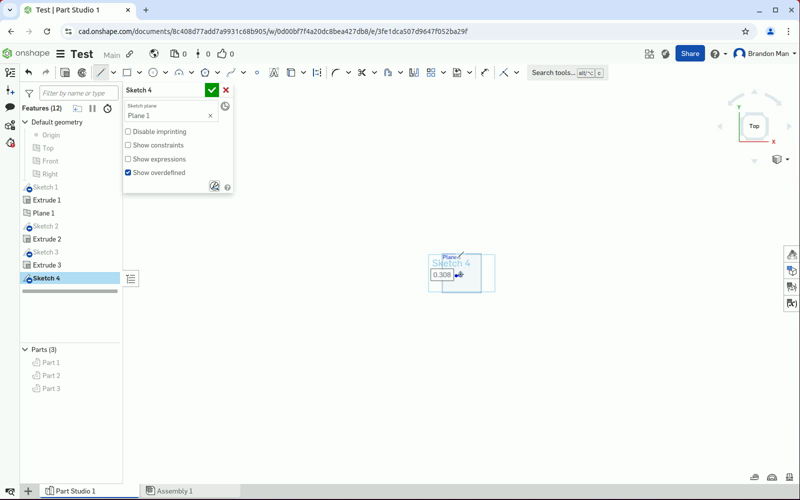
key_down(shift)
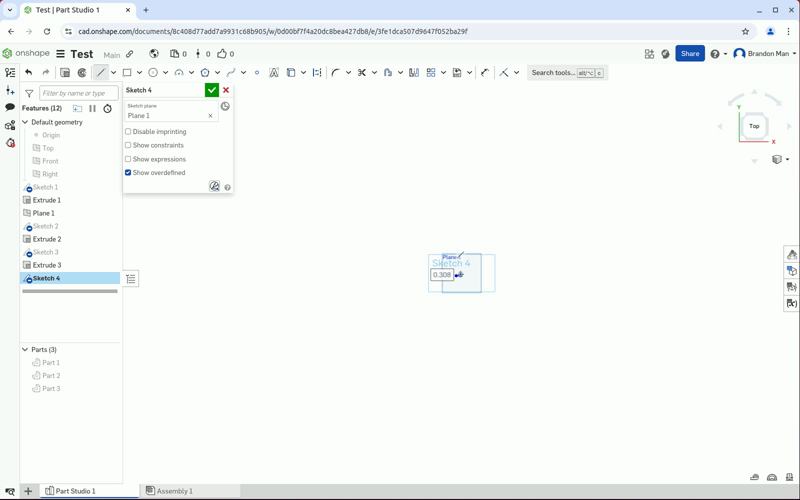
mouse_move(490, 273)
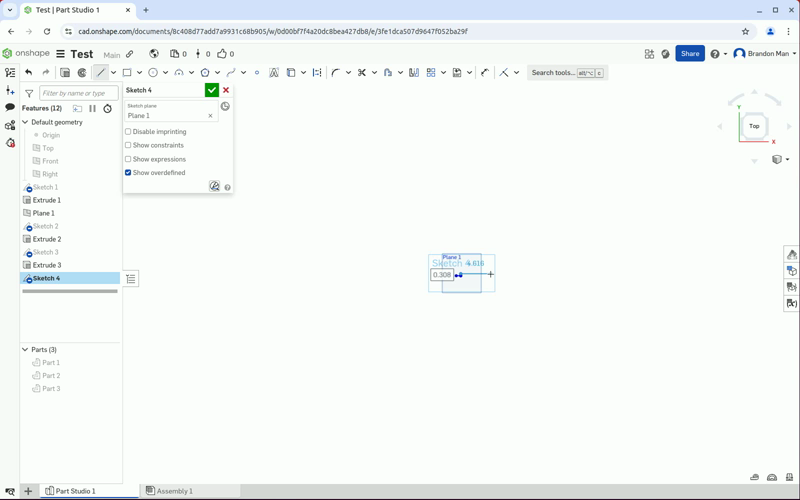
mouse_move(456, 273)
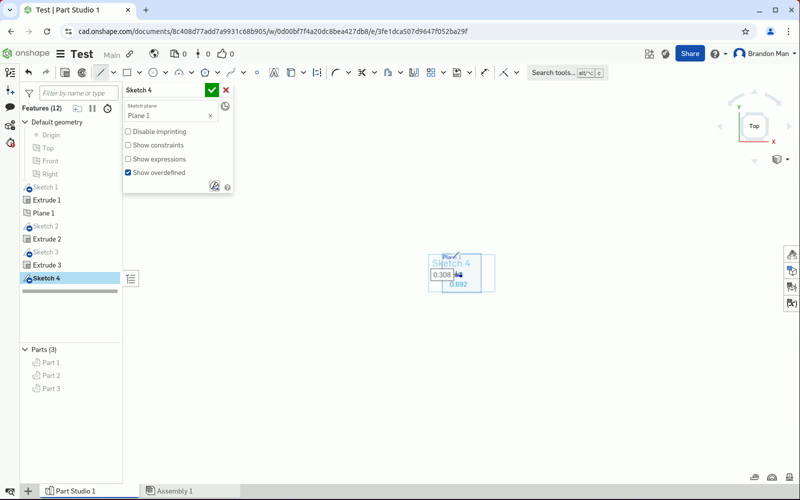
scroll(6)
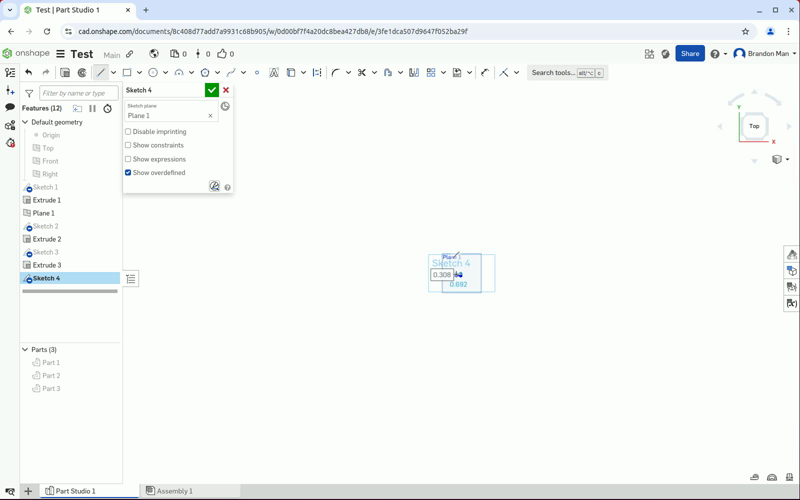
scroll(6)
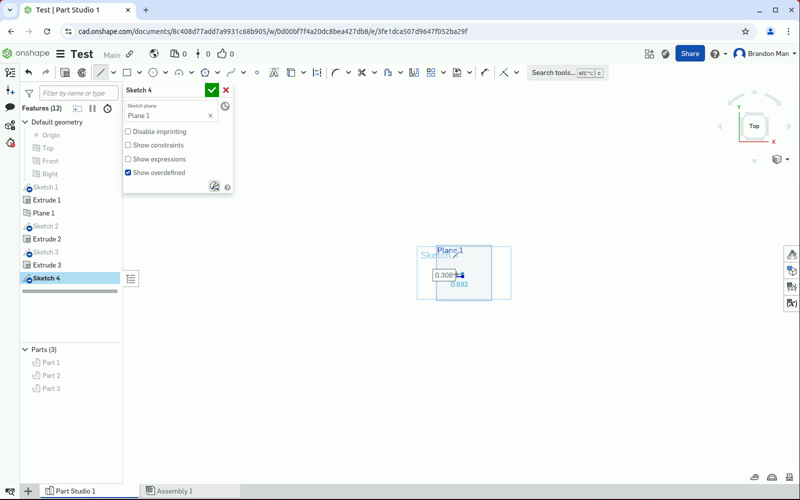
scroll(6)
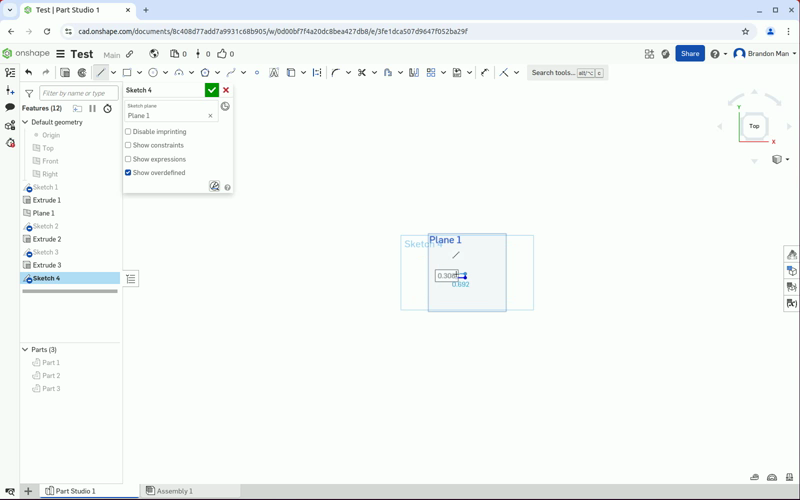
scroll(6)
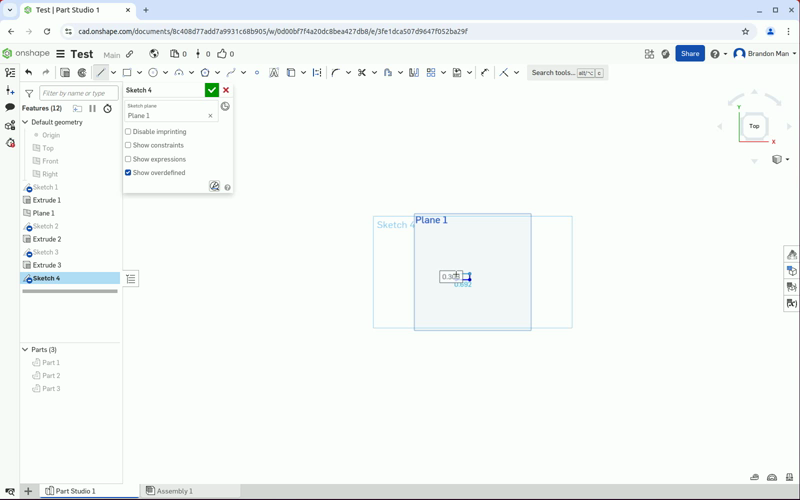
scroll(6)
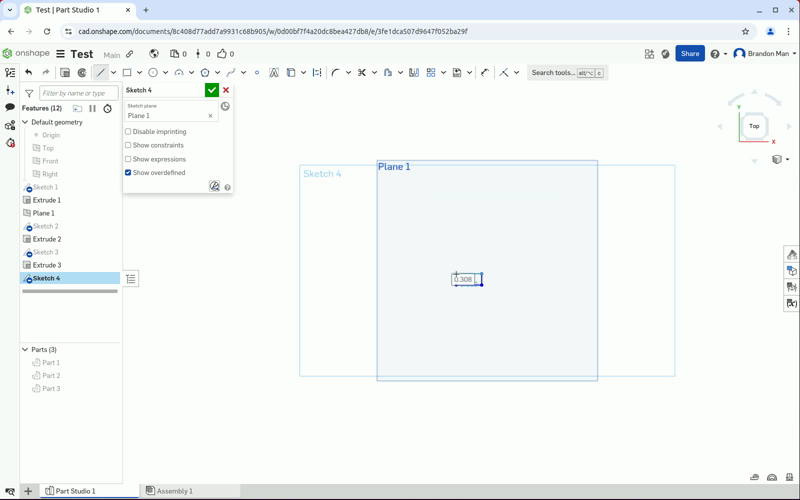
scroll(6)
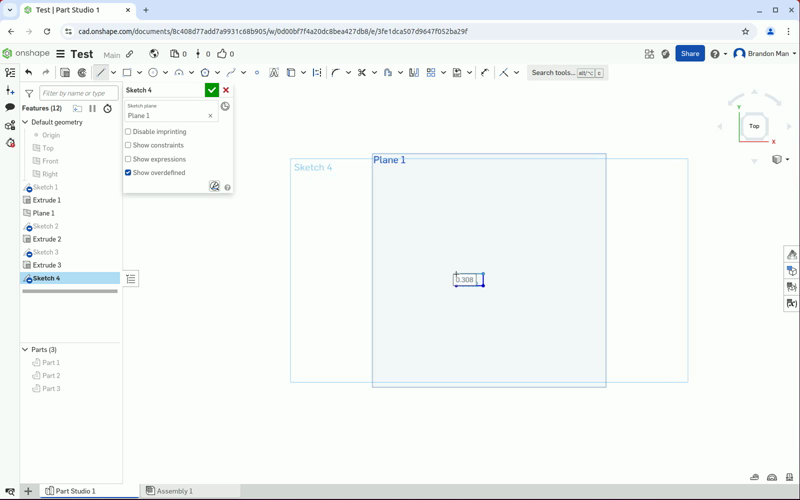
scroll(6)
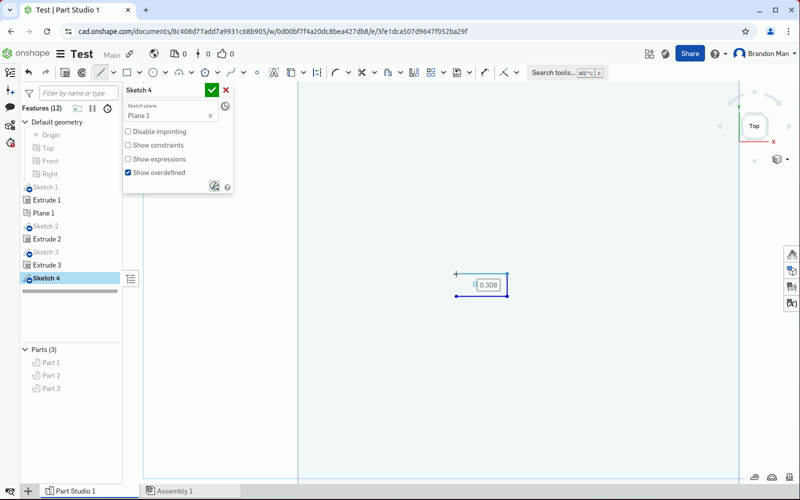
click(456, 273)
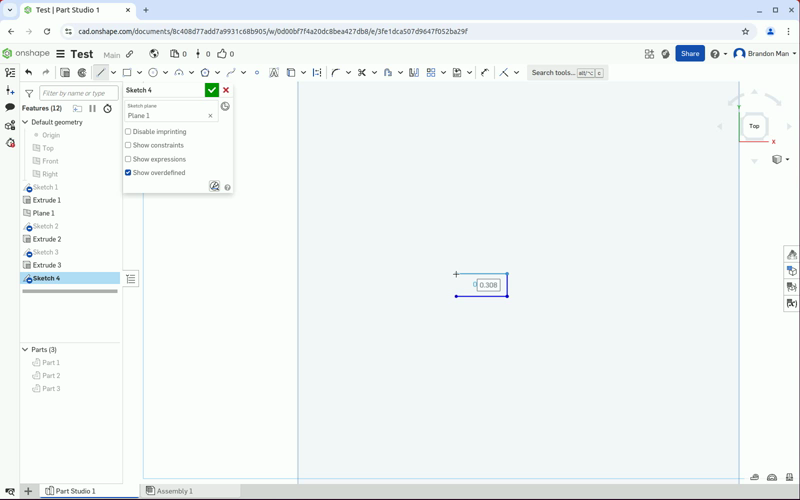
scroll(-6)
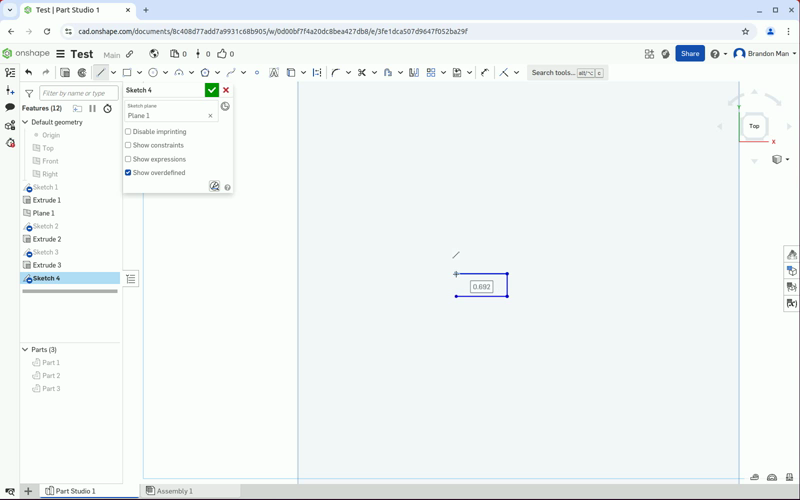
scroll(-6)
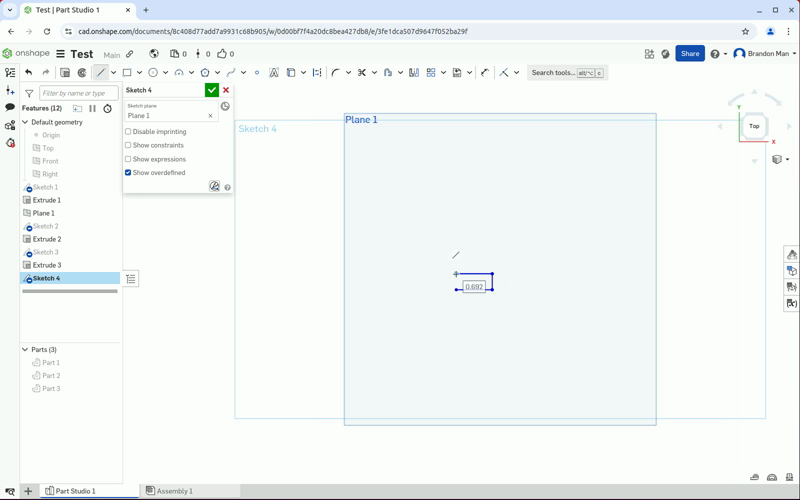
scroll(-6)
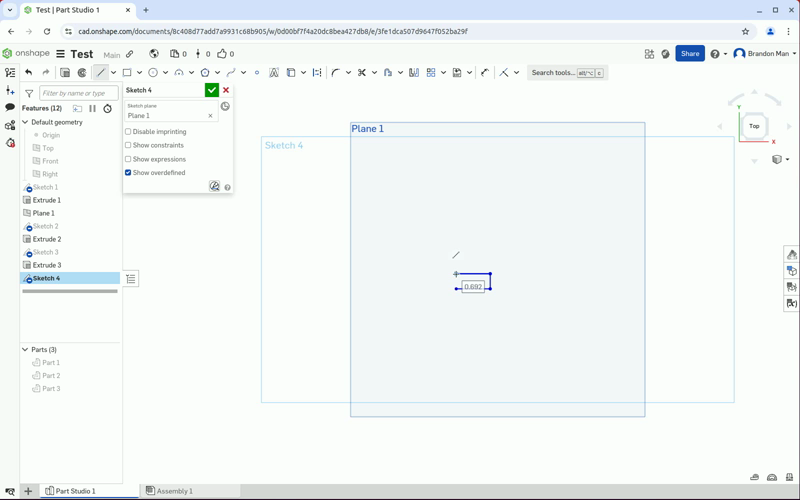
scroll(-6)
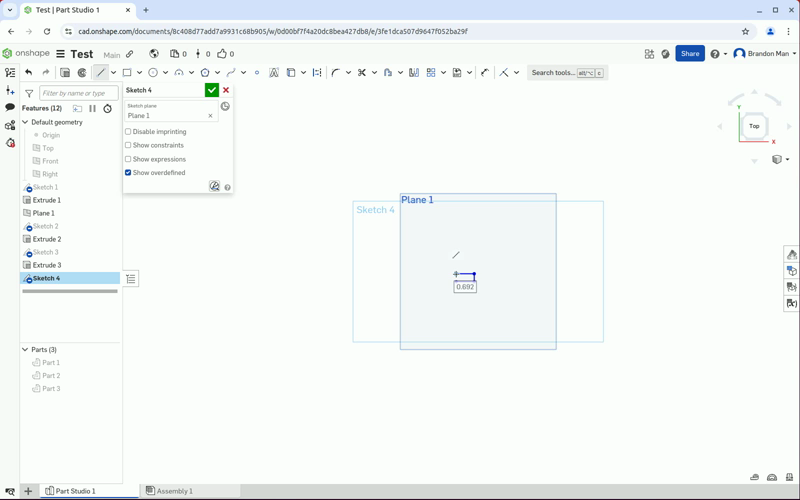
scroll(-6)
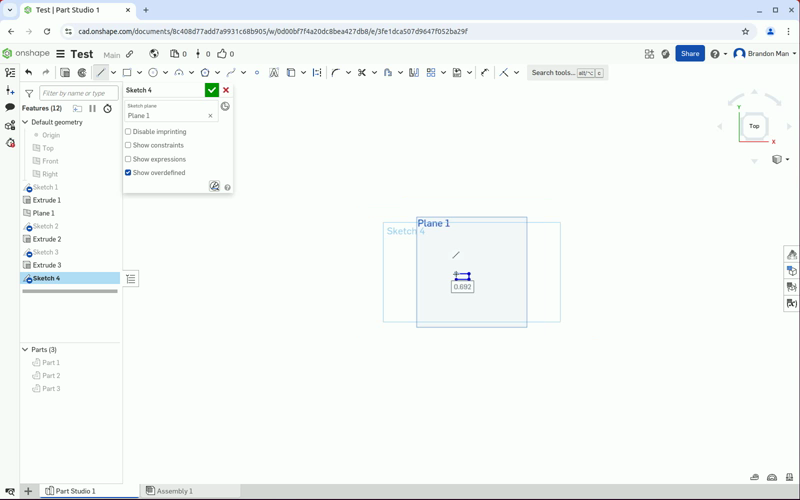
scroll(-6)
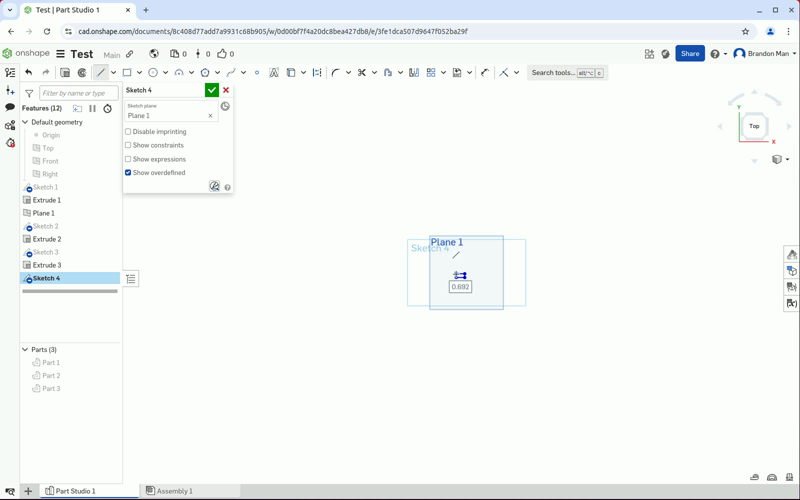
scroll(-6)
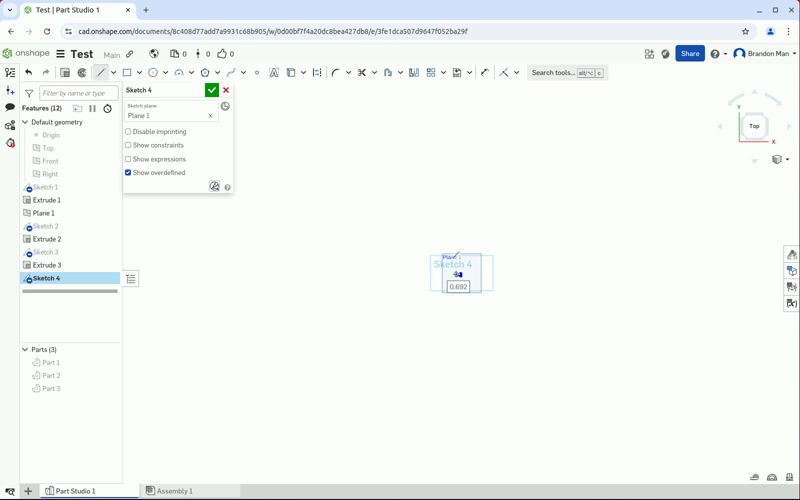
key_up(shift)
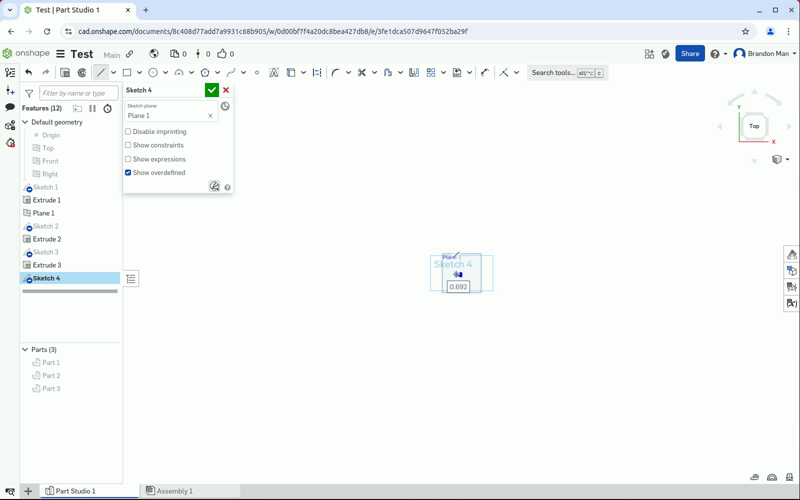
mouse_move(486, 273)
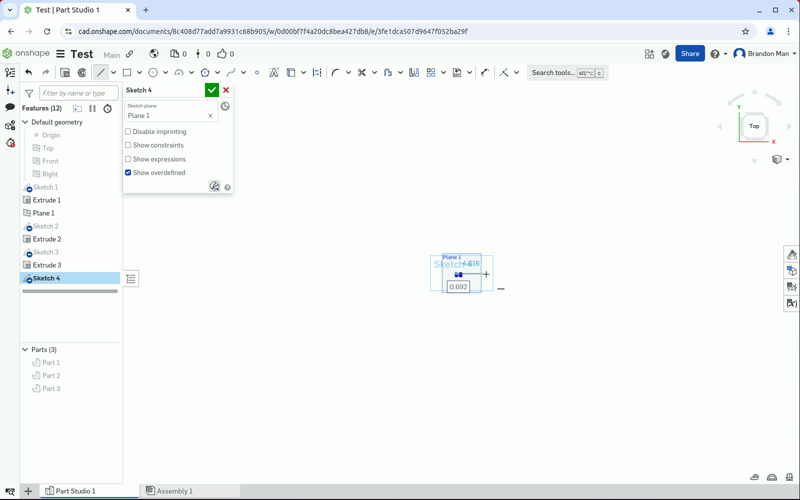
key_down(shift)
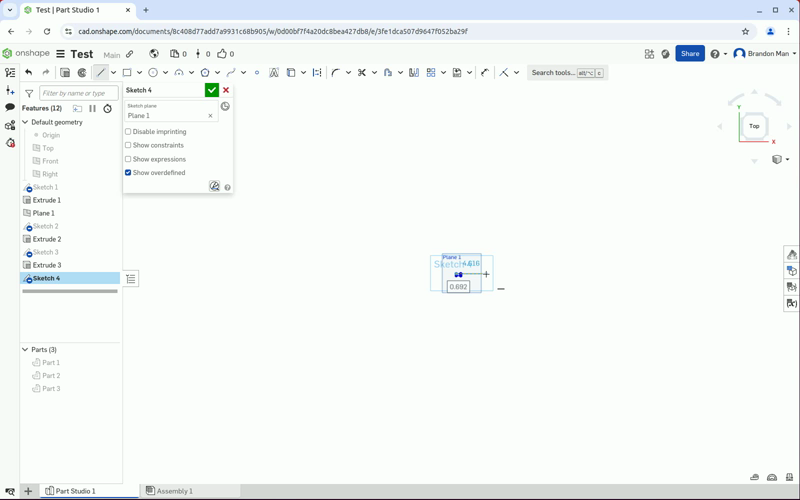
mouse_move(456, 275)
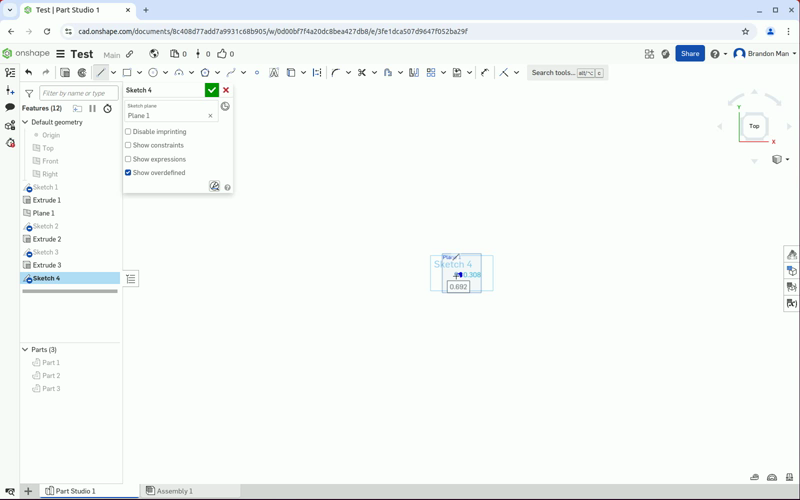
scroll(6)
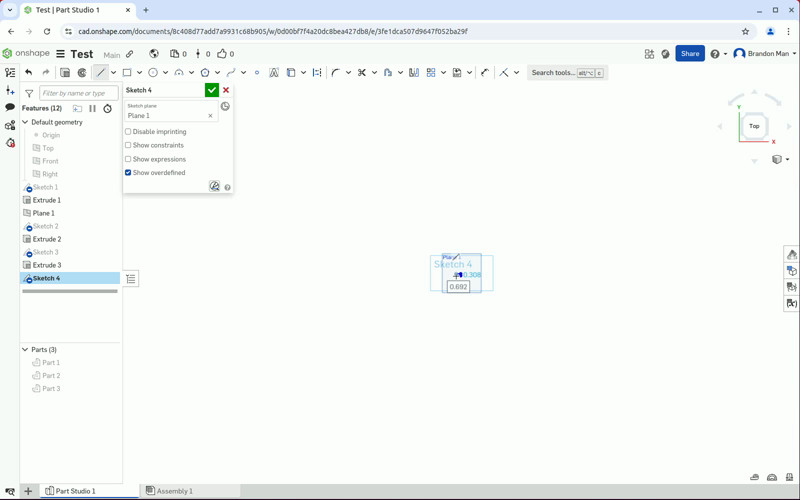
scroll(6)
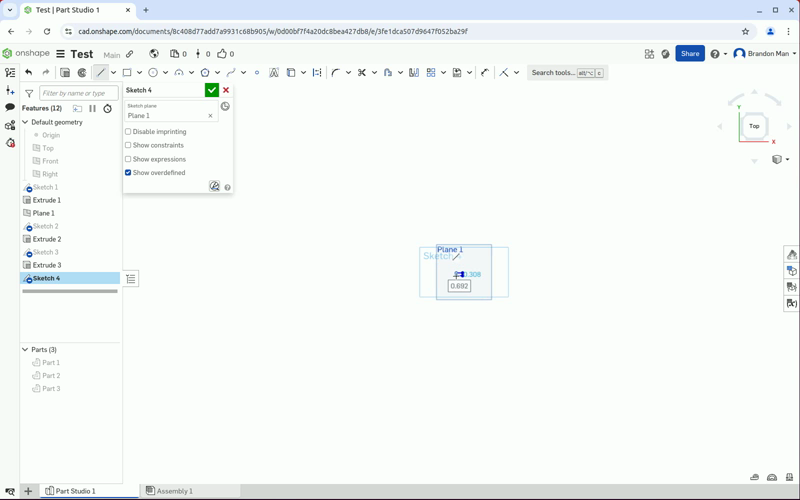
scroll(6)
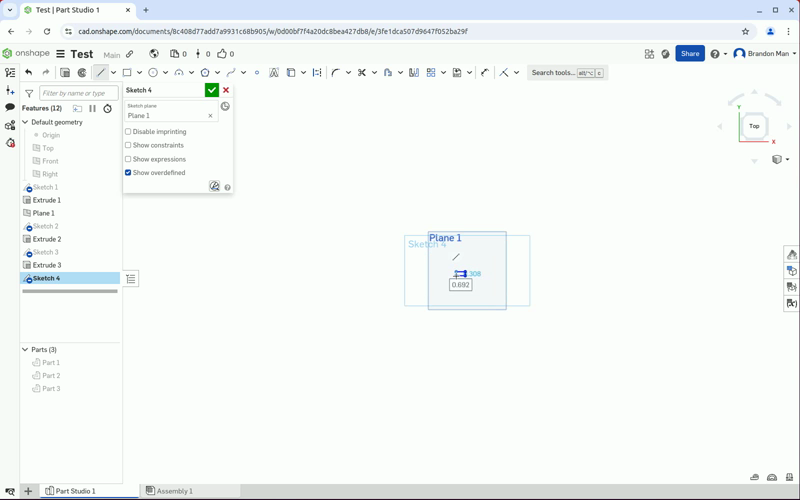
scroll(6)
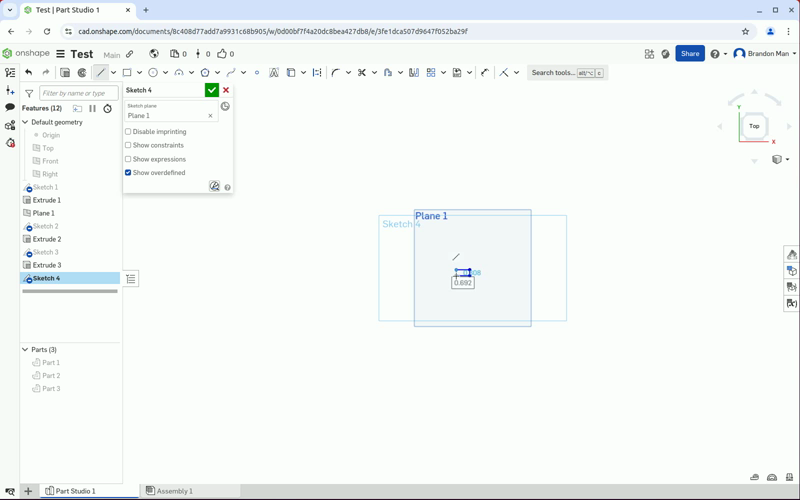
scroll(6)
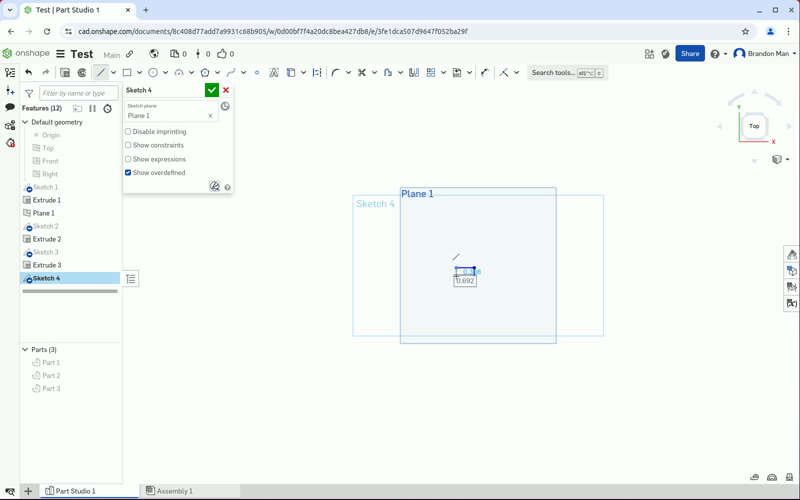
scroll(6)
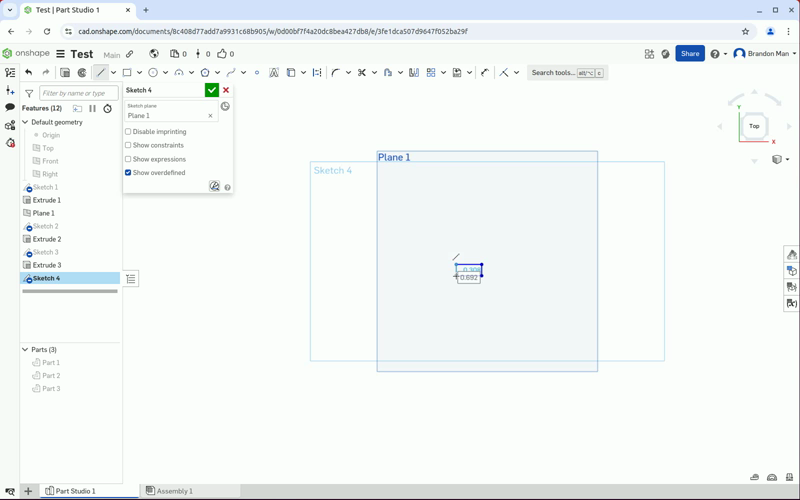
scroll(6)
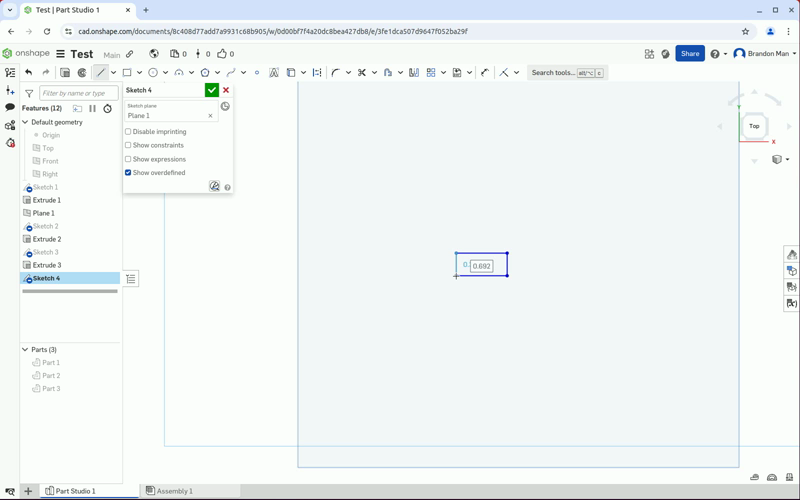
key_up(shift)
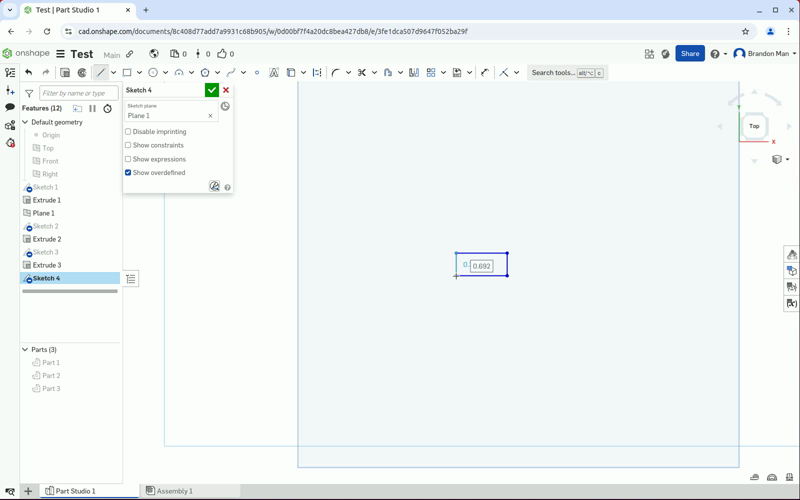
click(456, 275)
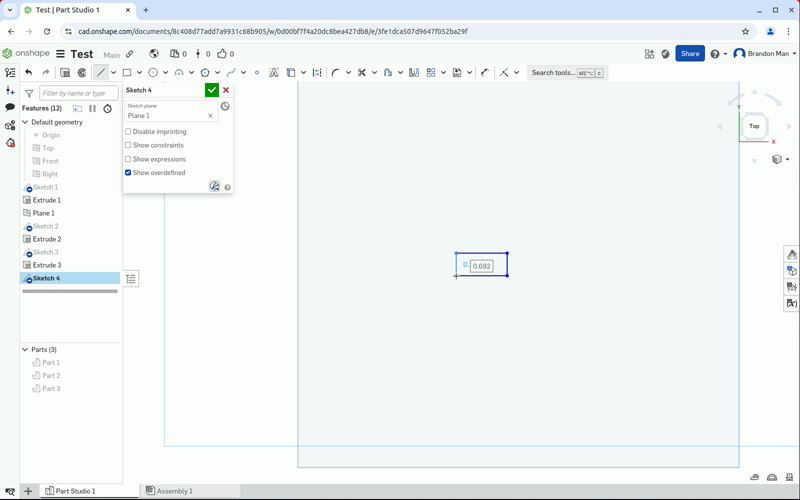
scroll(-6)
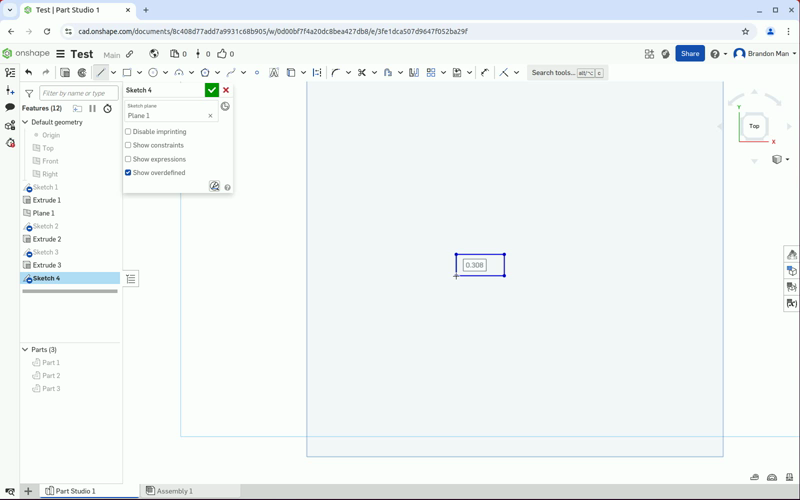
scroll(-6)
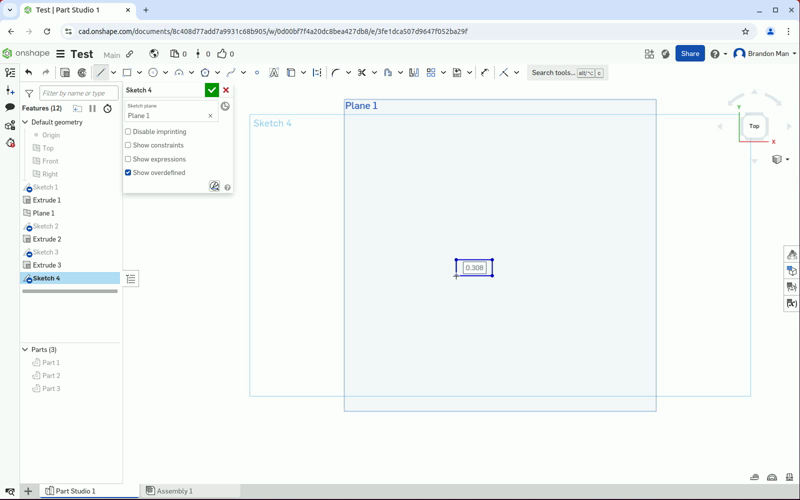
scroll(-6)
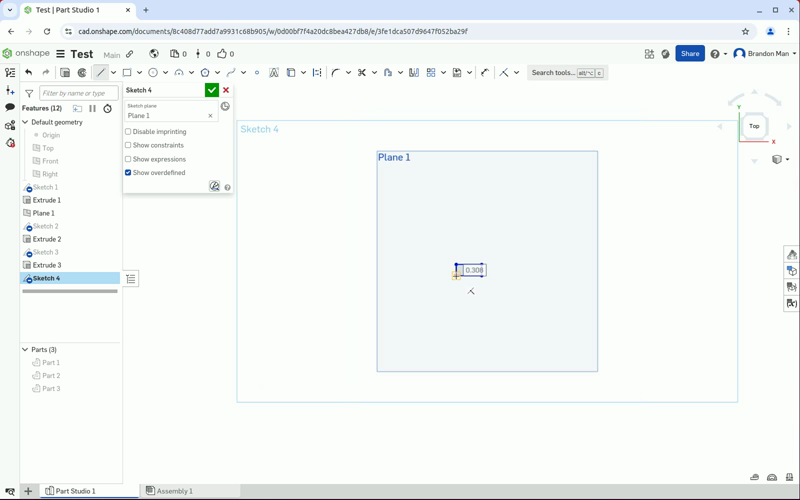
scroll(-6)
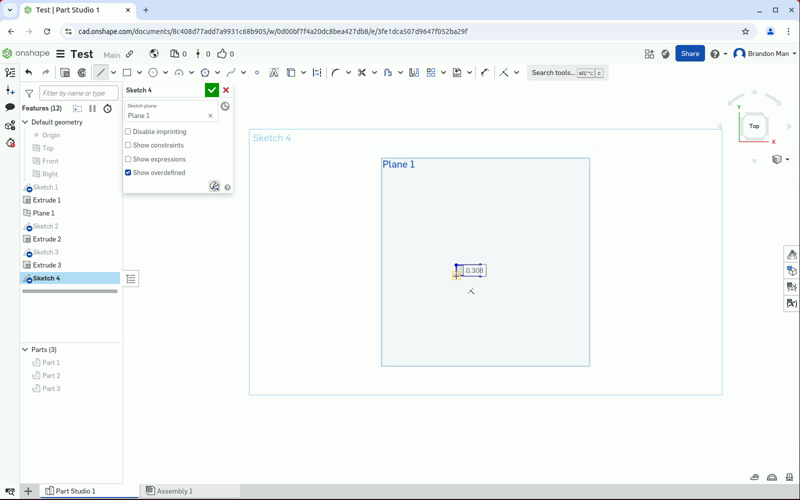
scroll(-6)
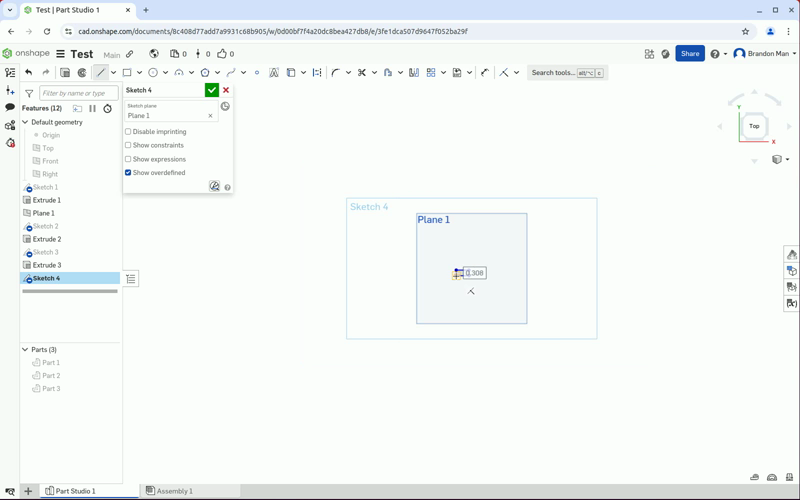
scroll(-6)
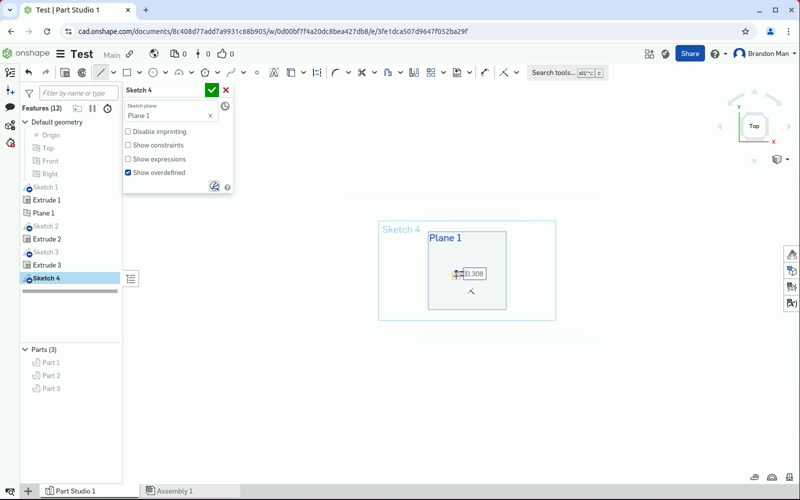
scroll(-6)
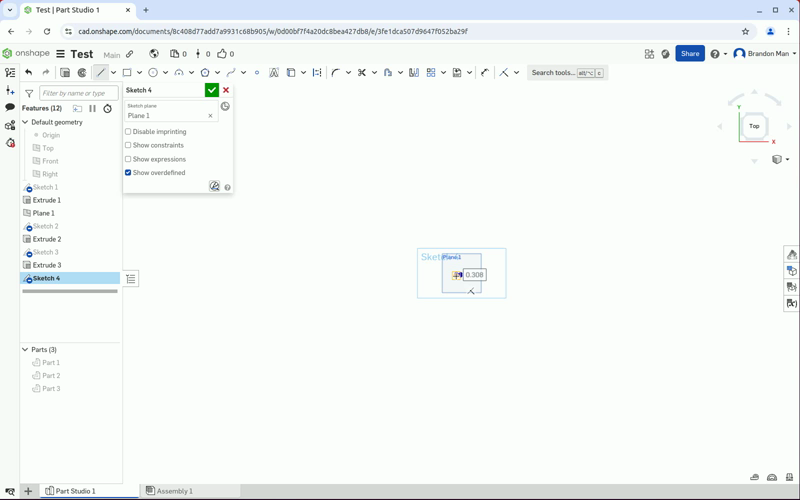
key(esc)
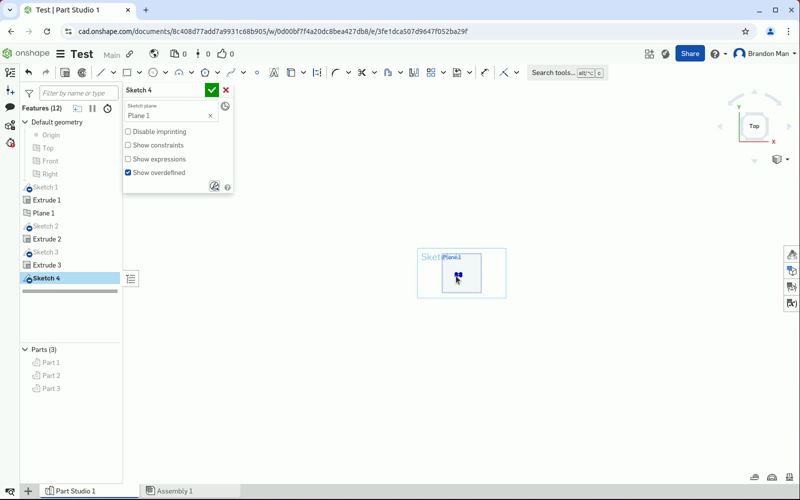
mouse_move(458, 274)
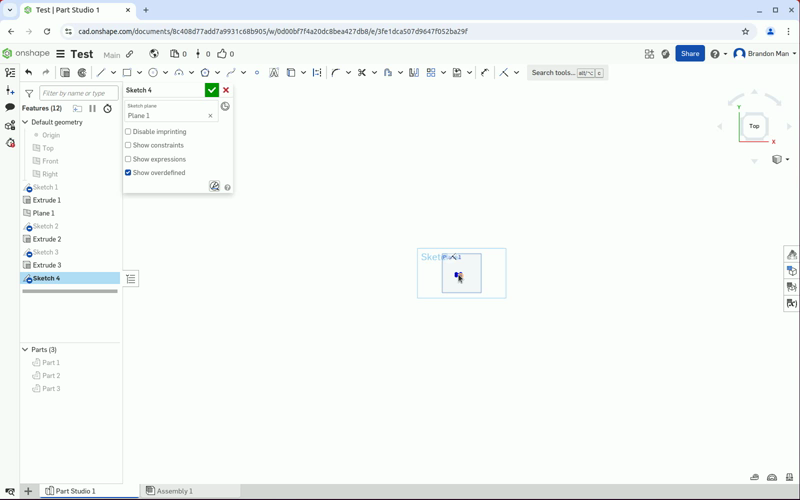
scroll(6)
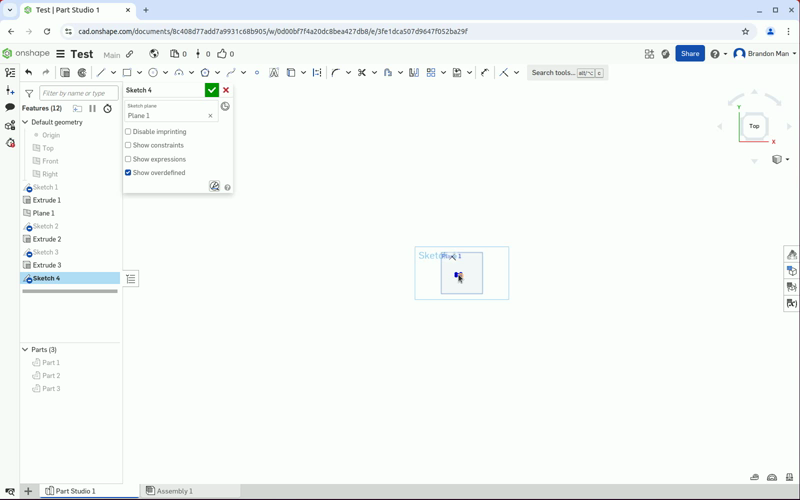
scroll(6)
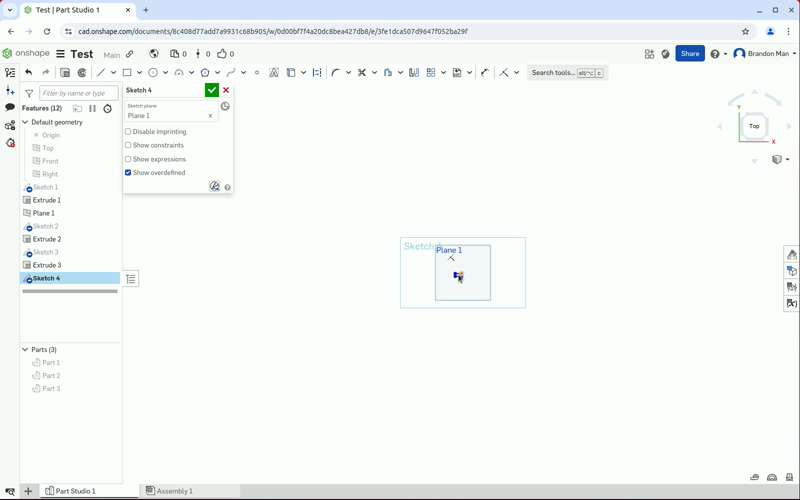
scroll(6)
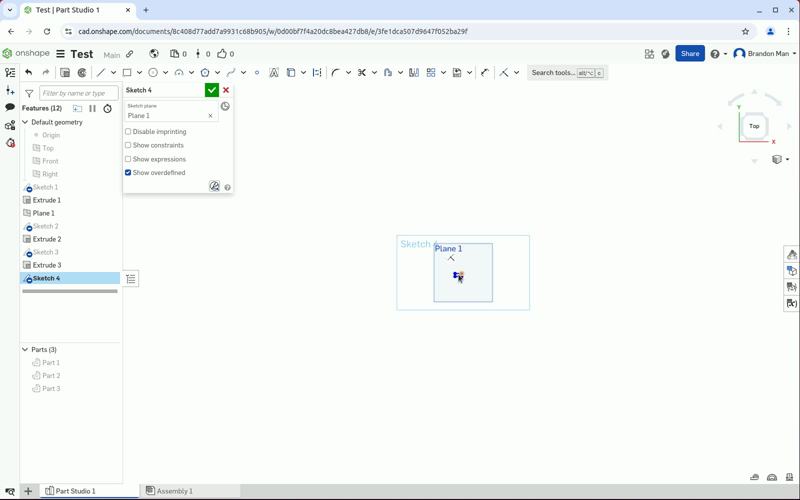
scroll(6)
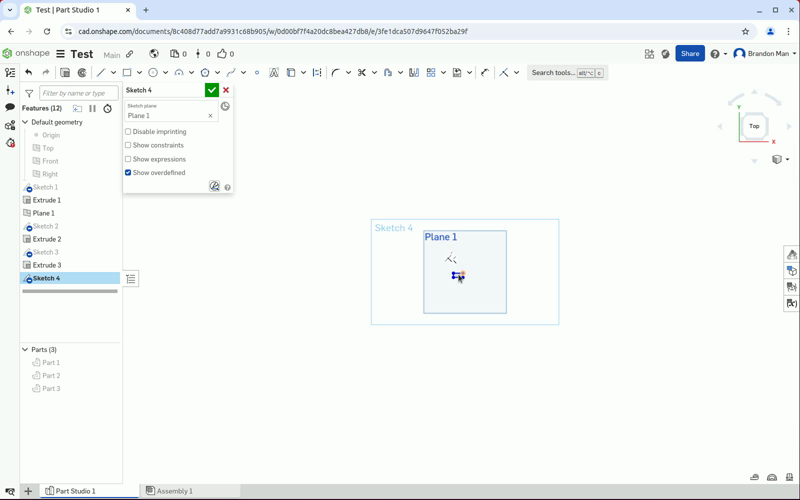
scroll(6)
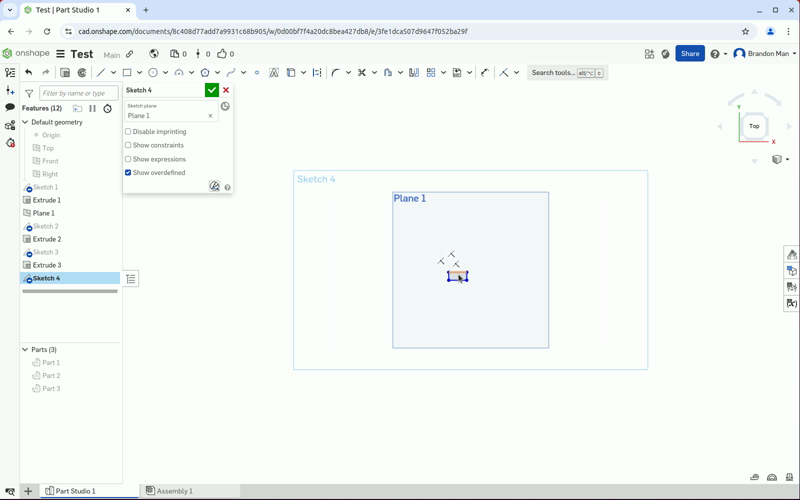
scroll(6)
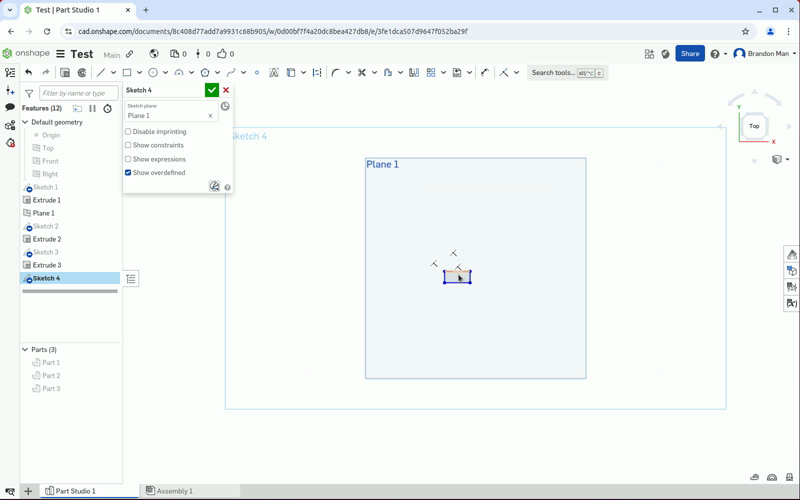
scroll(6)
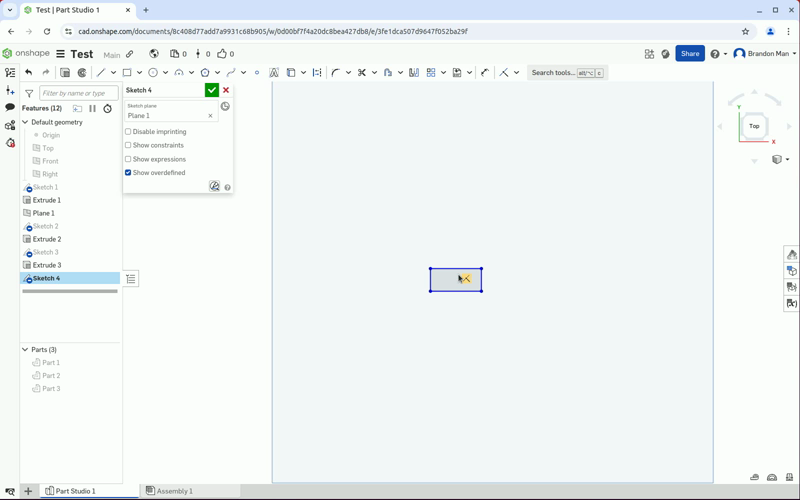
click(458, 274)
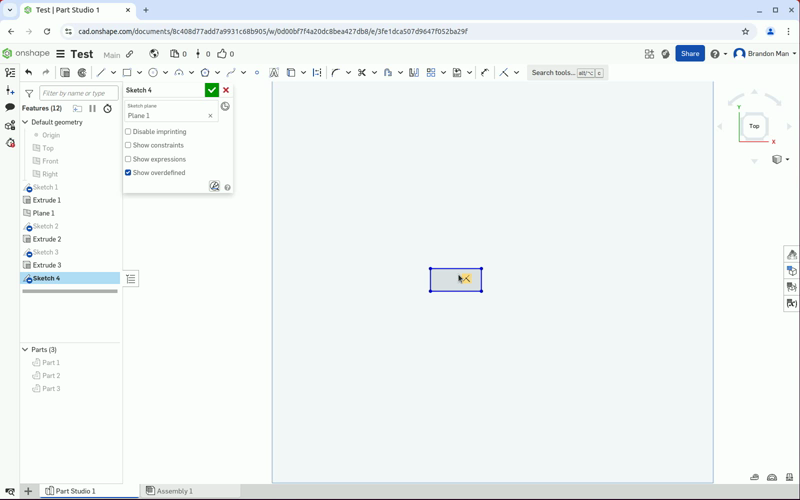
scroll(-6)
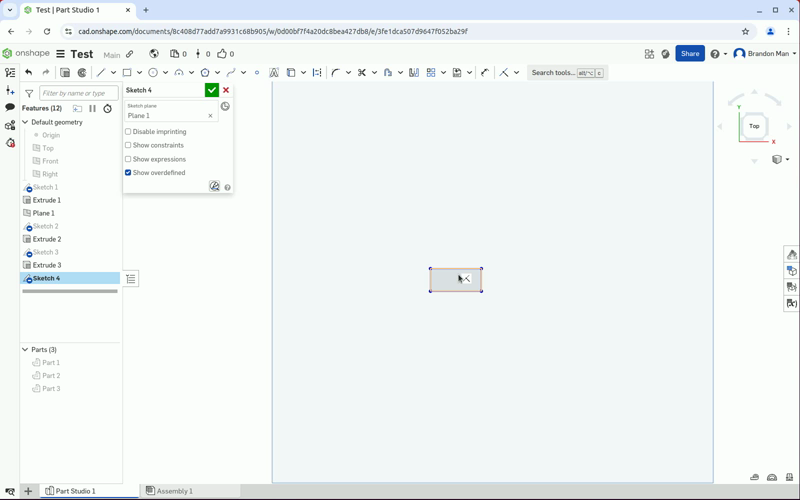
scroll(-6)
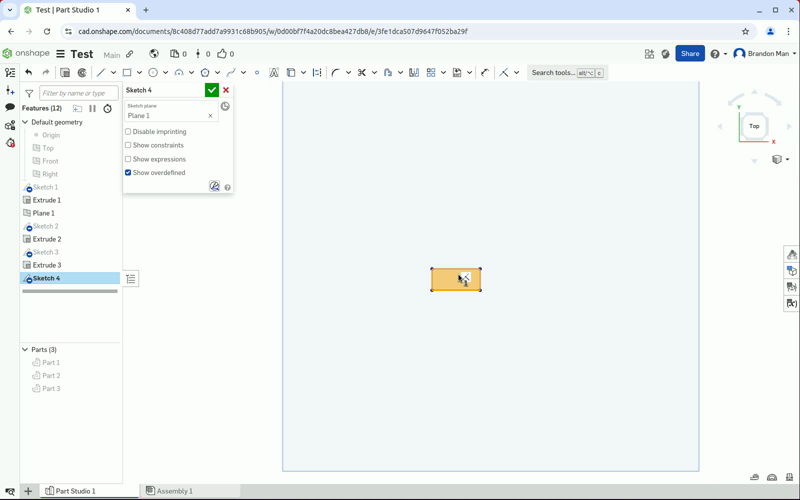
scroll(-6)
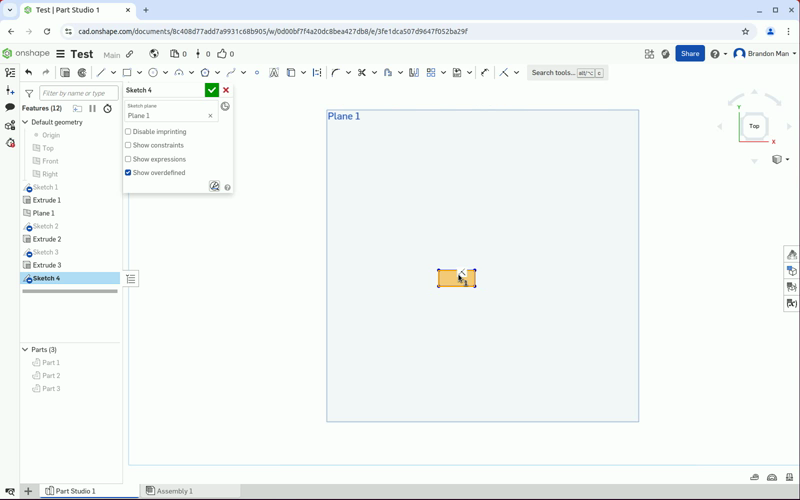
scroll(-6)
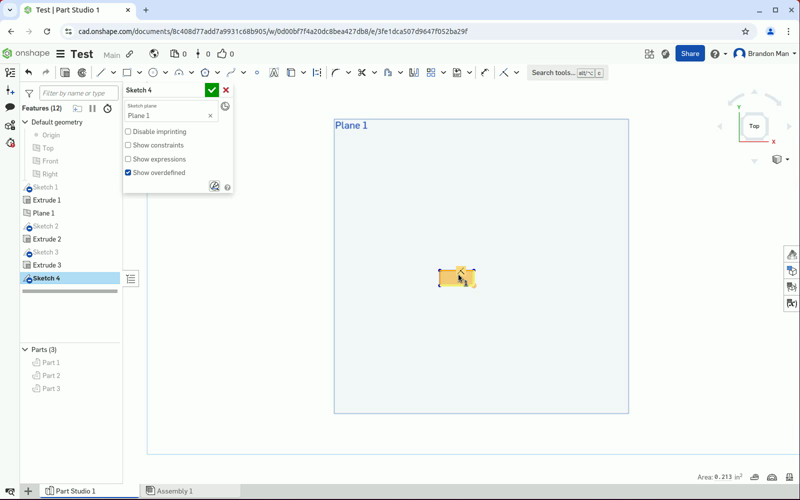
scroll(-6)
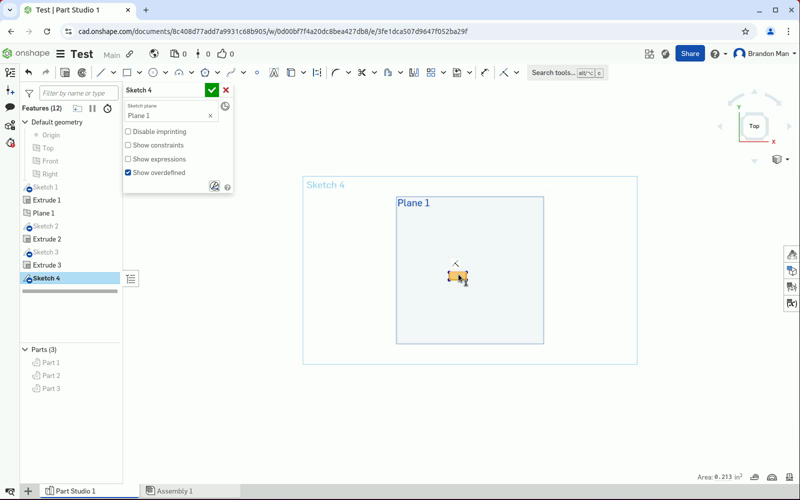
scroll(-6)
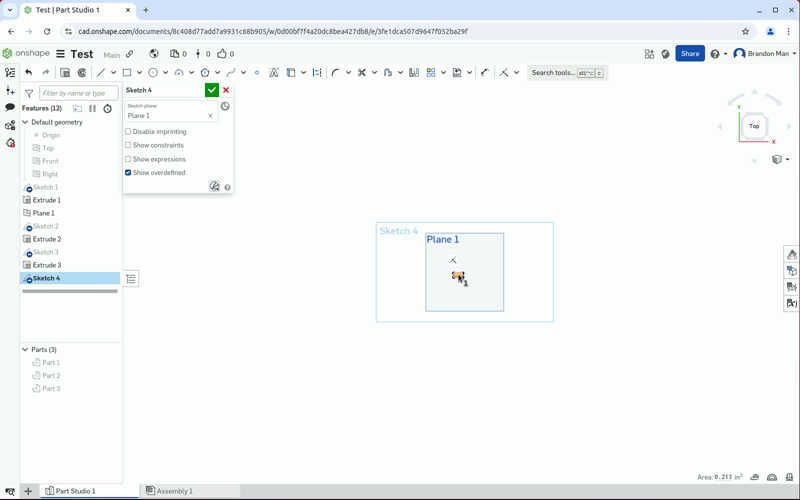
scroll(-6)
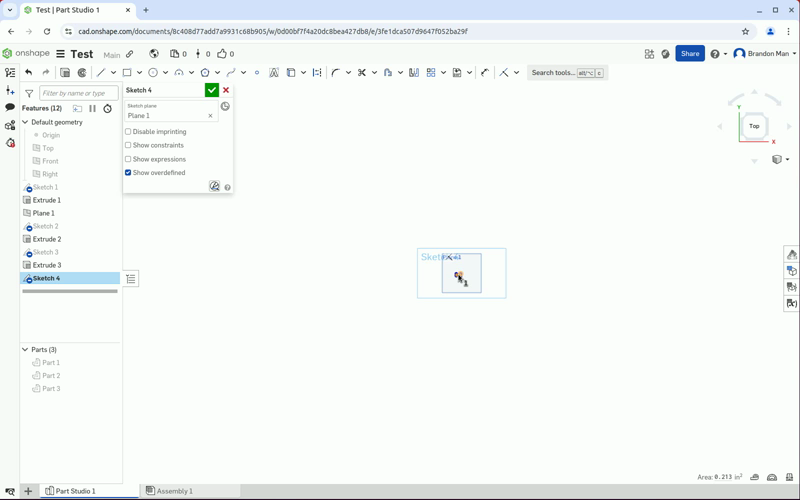
mouse_move(73, 352)
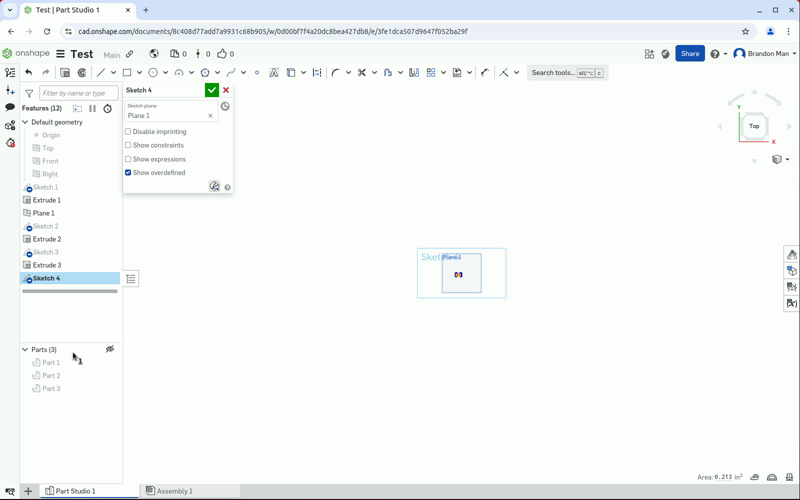
key(shift+y)
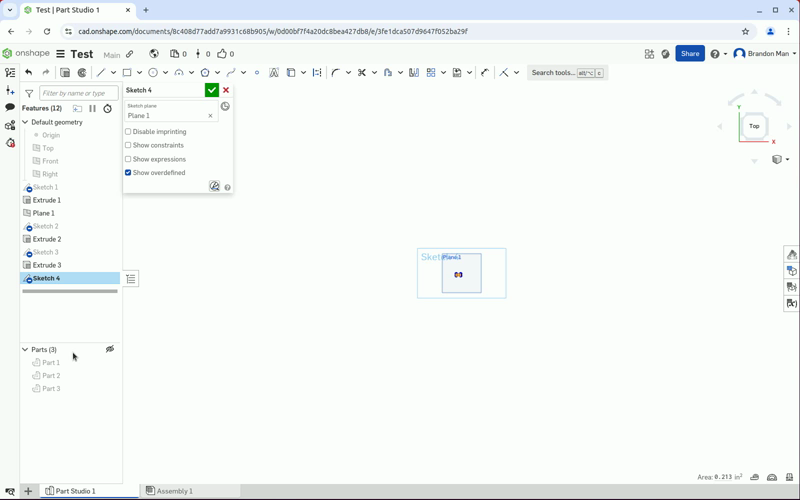
key(shift+e)
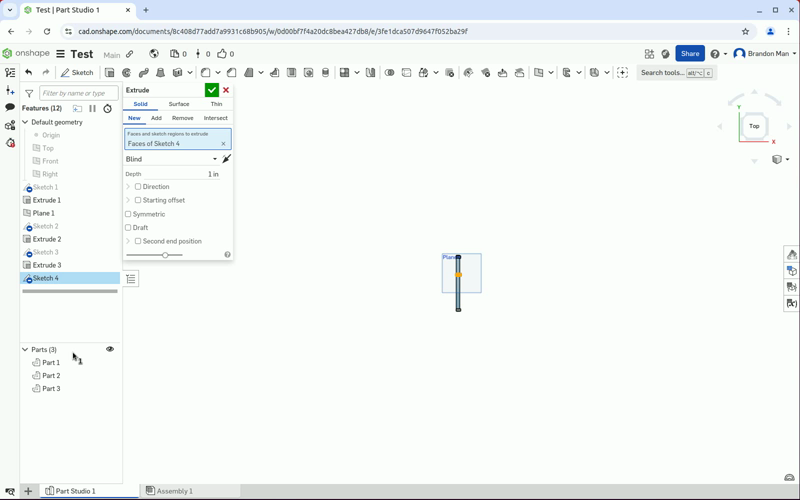
mouse_move(143, 106)
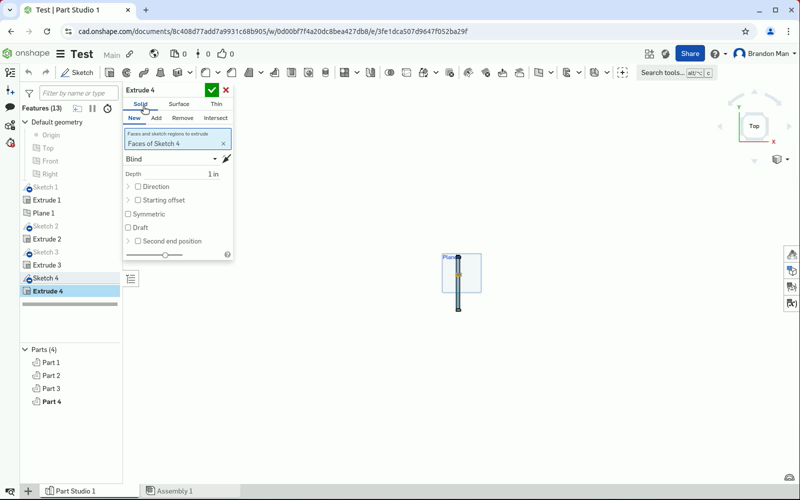
click(143, 106)
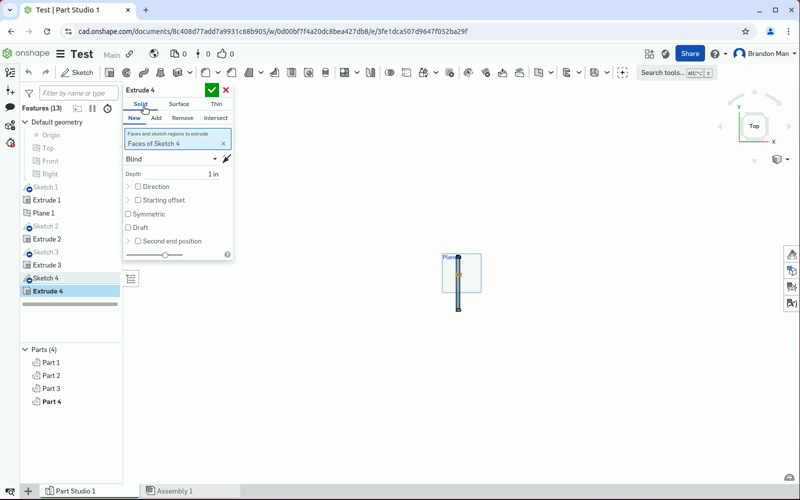
mouse_move(137, 120)
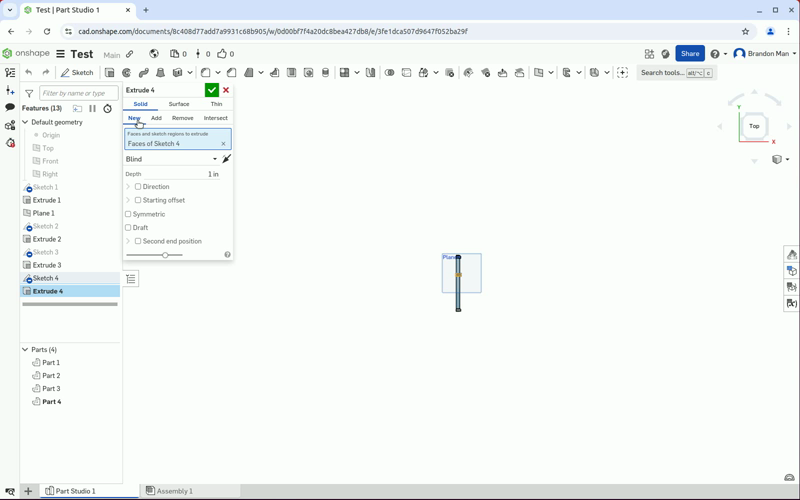
click(137, 120)
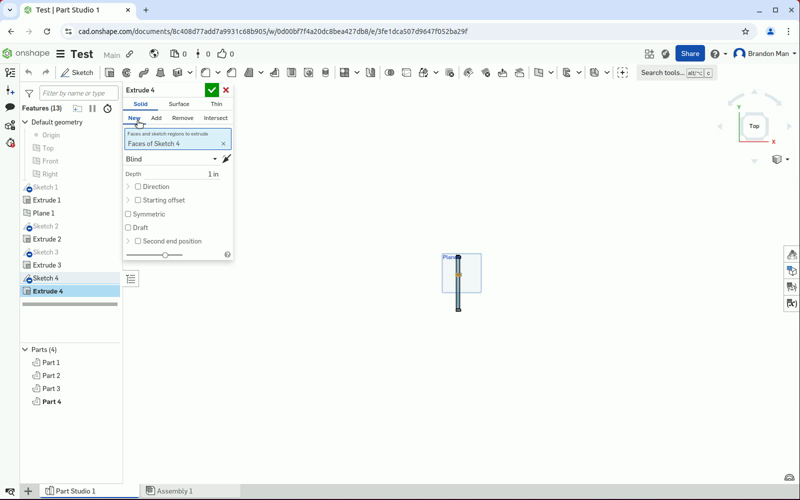
key(tab, 4)
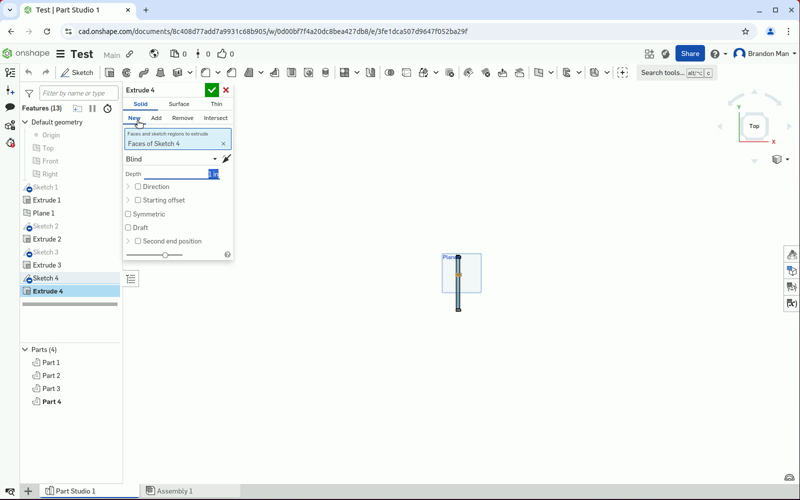
text(22.386)
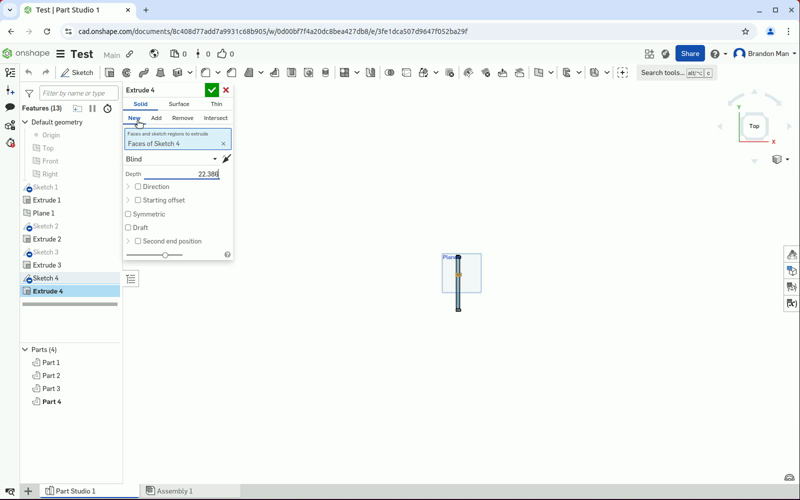
key(enter)
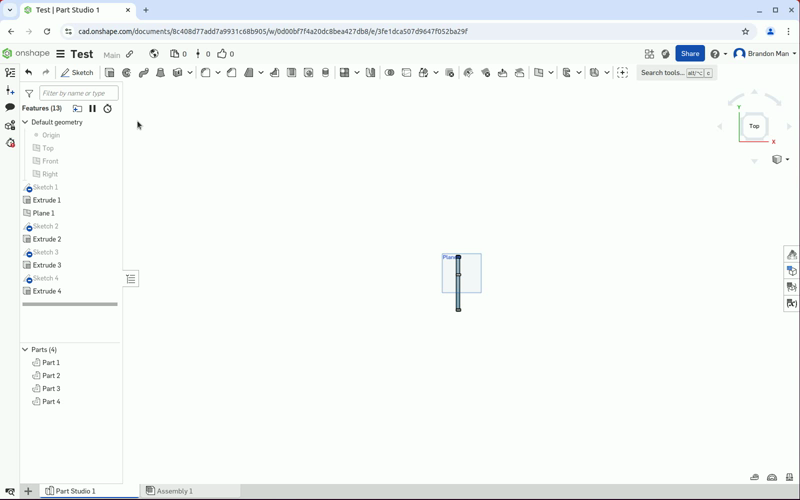
key(shift+h)
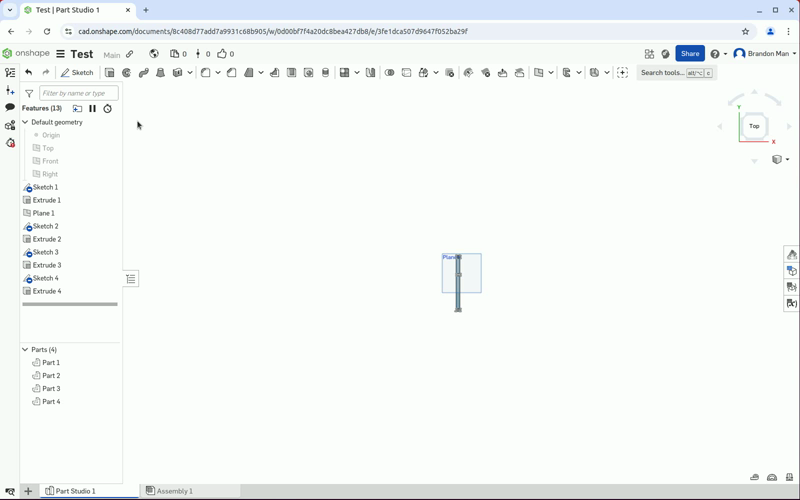
key(shift+h)
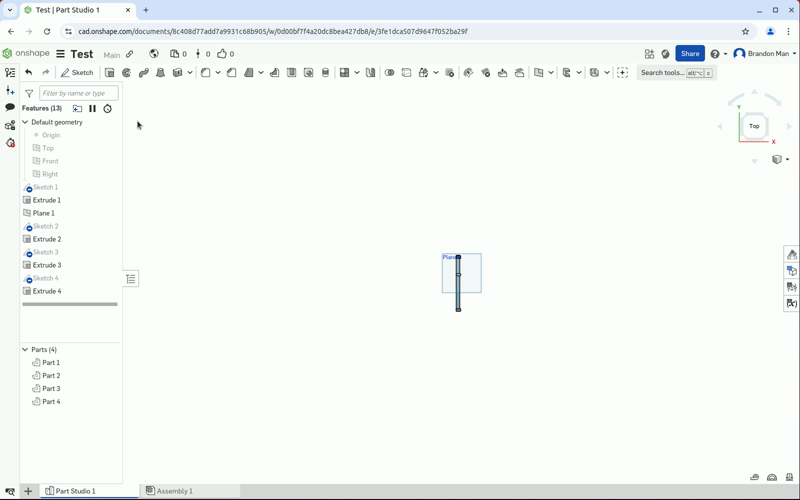
mouse_move(73, 189)
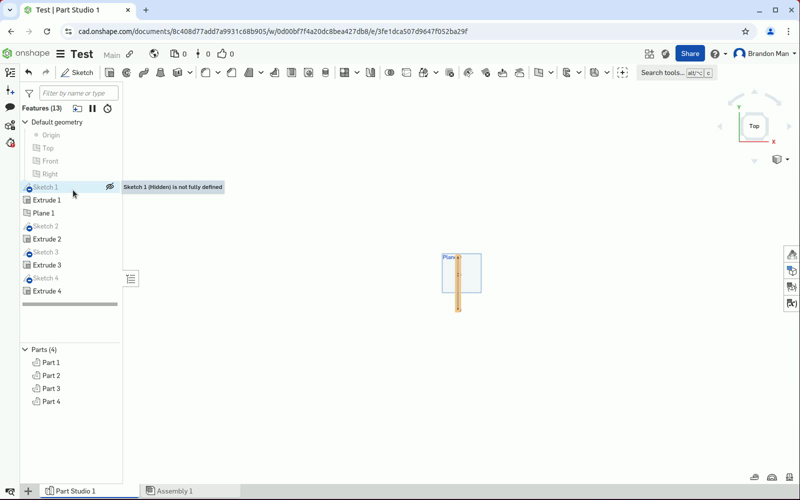
click(73, 189)
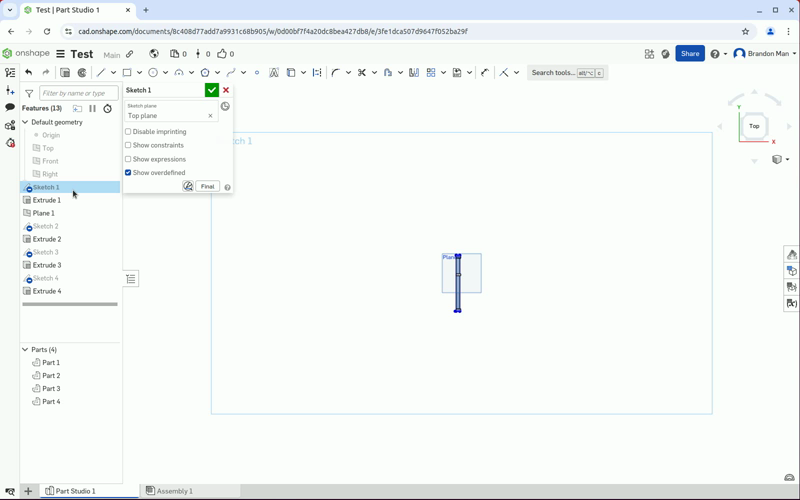
mouse_move(229, 92)
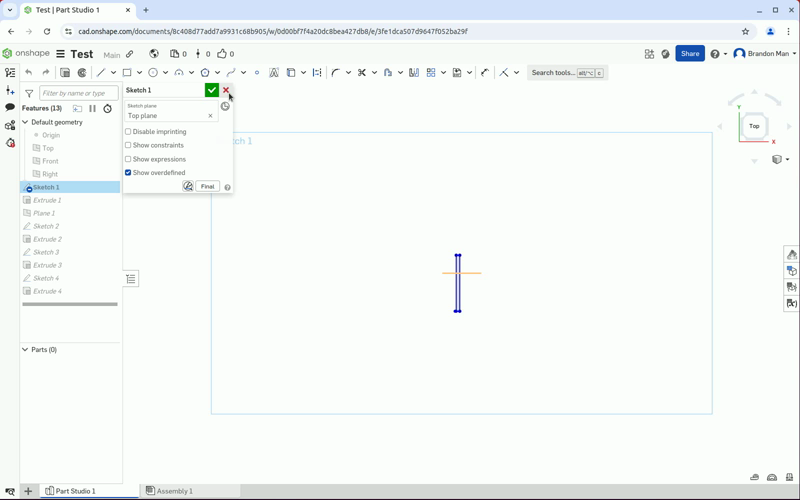
click(229, 92)
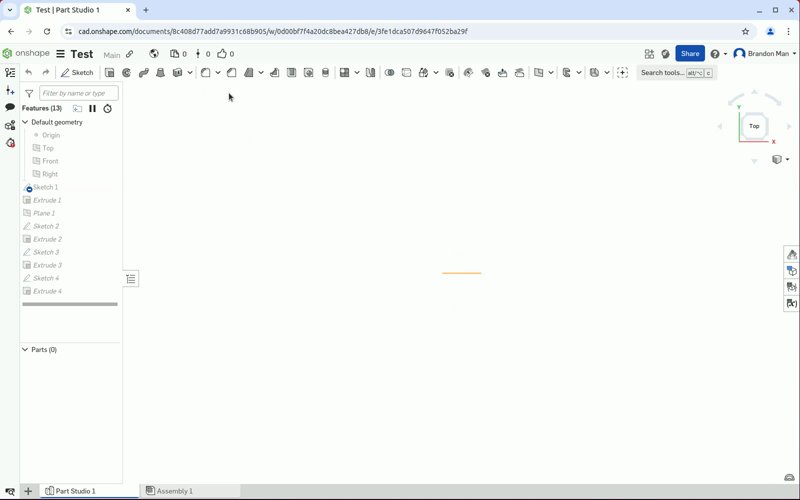
key(shift+s)
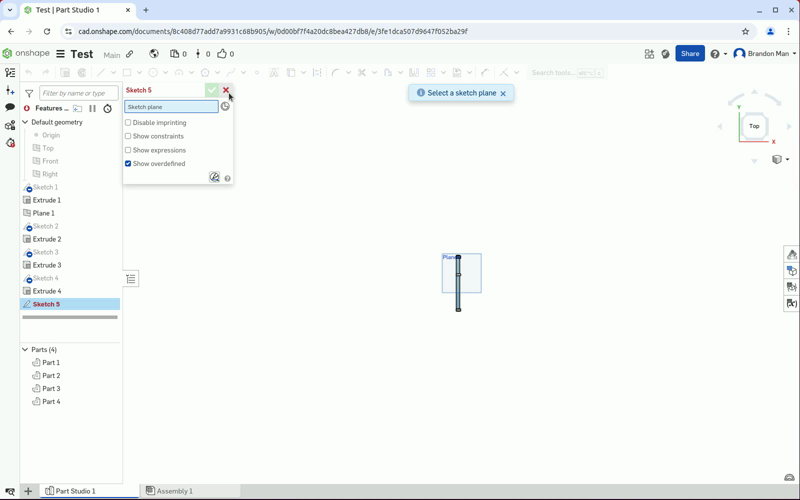
mouse_move(73, 215)
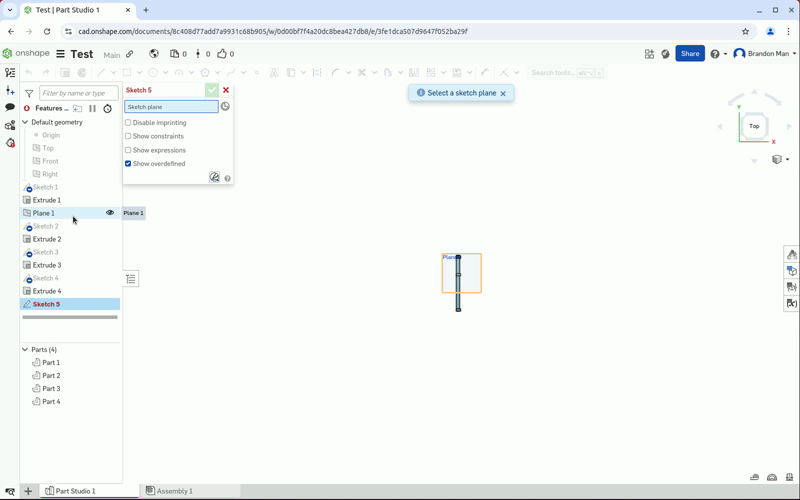
click(73, 215)
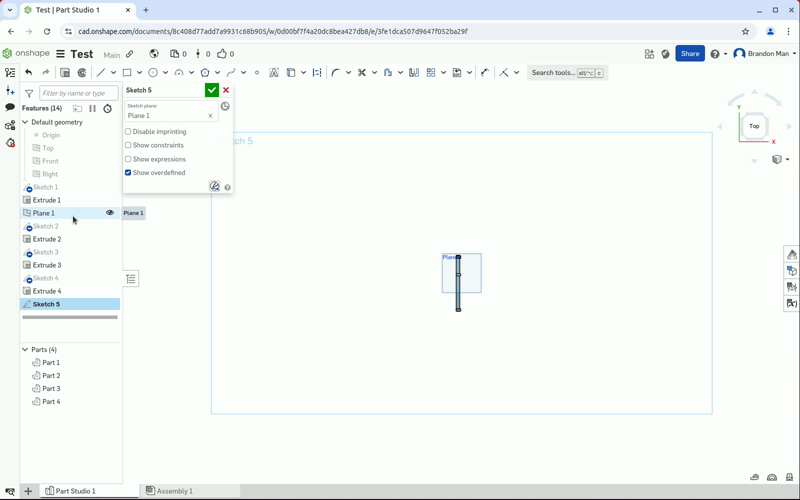
mouse_move(73, 352)
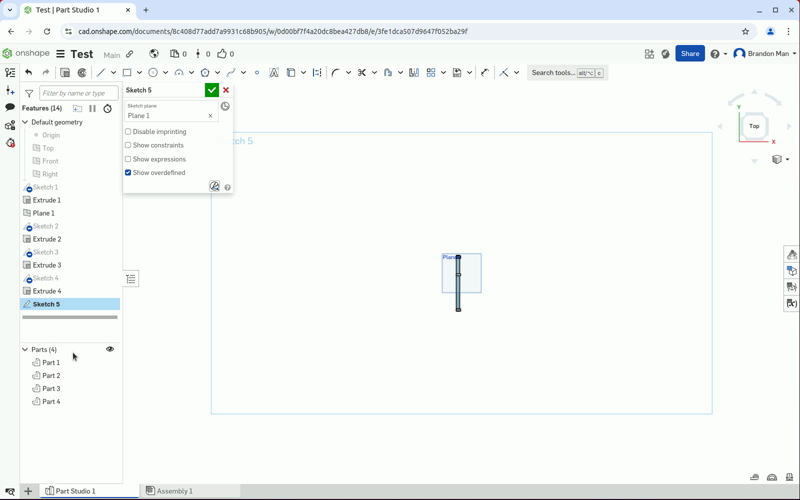
key(y)
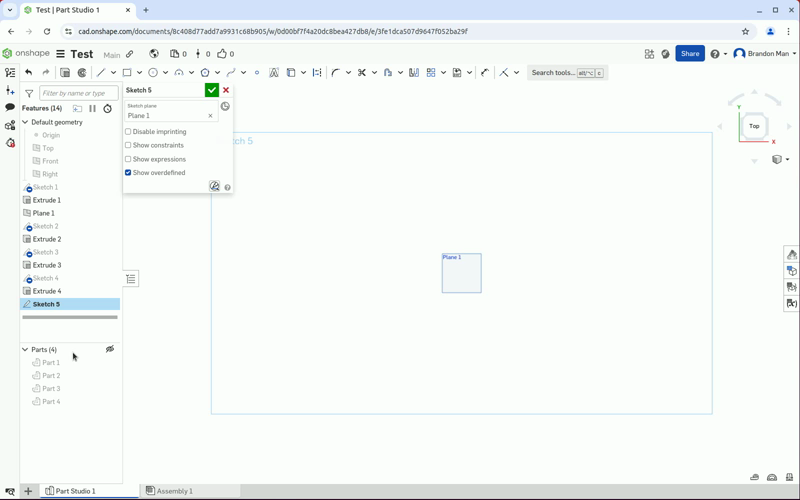
key(l)
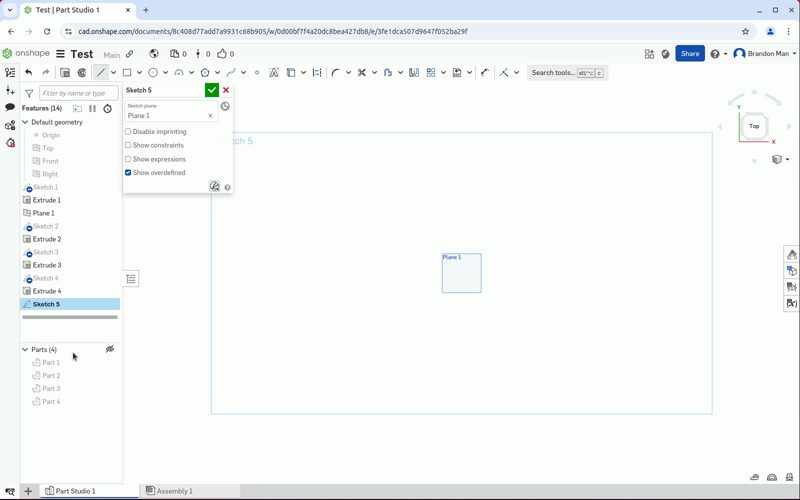
key_down(shift)
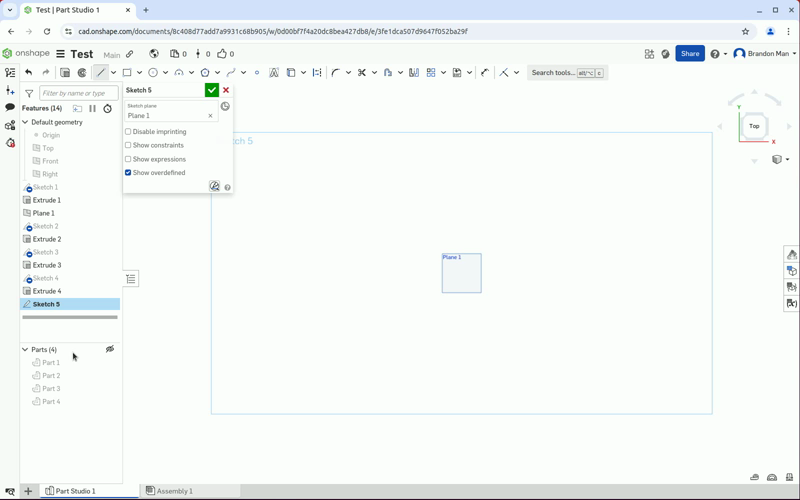
mouse_move(456, 293)
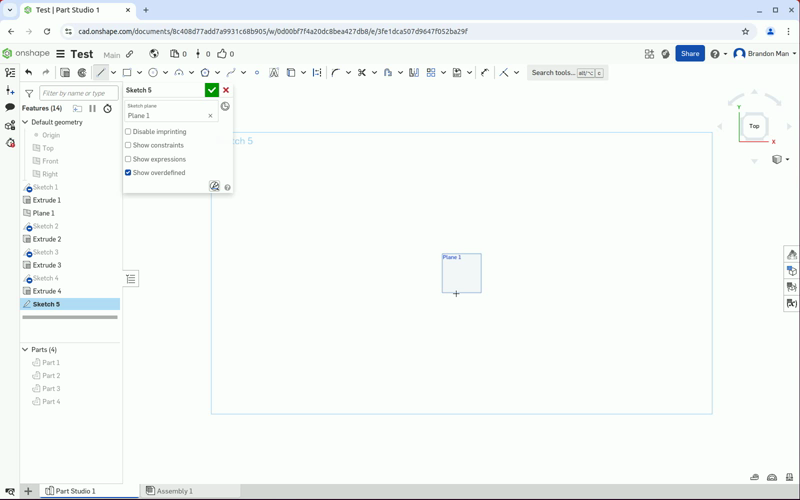
click(456, 293)
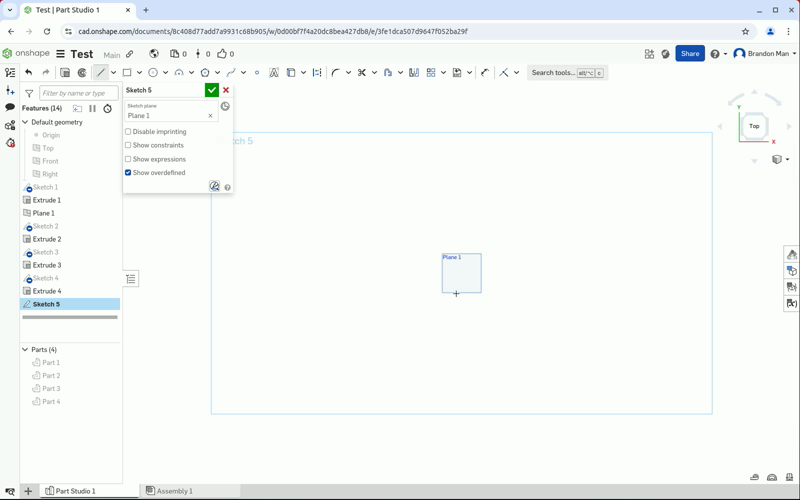
key_up(shift)
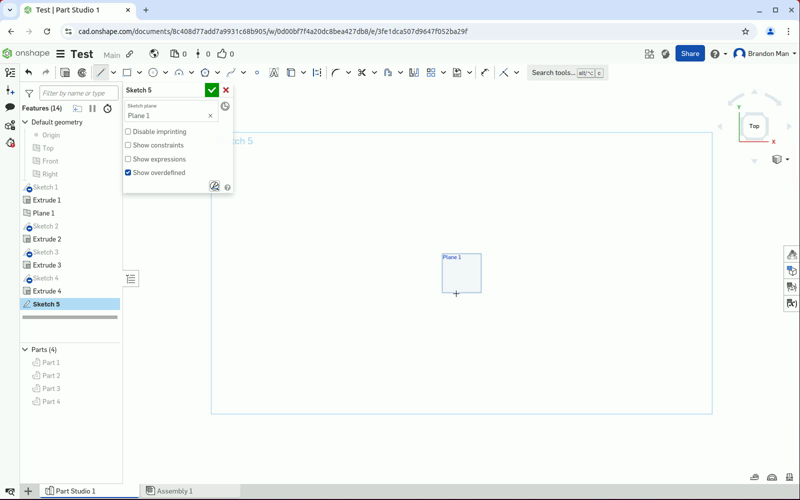
key_down(shift)
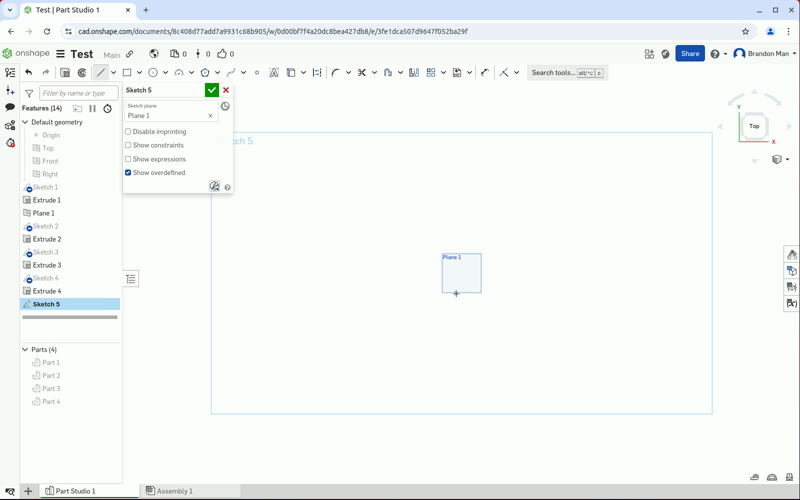
mouse_move(486, 293)
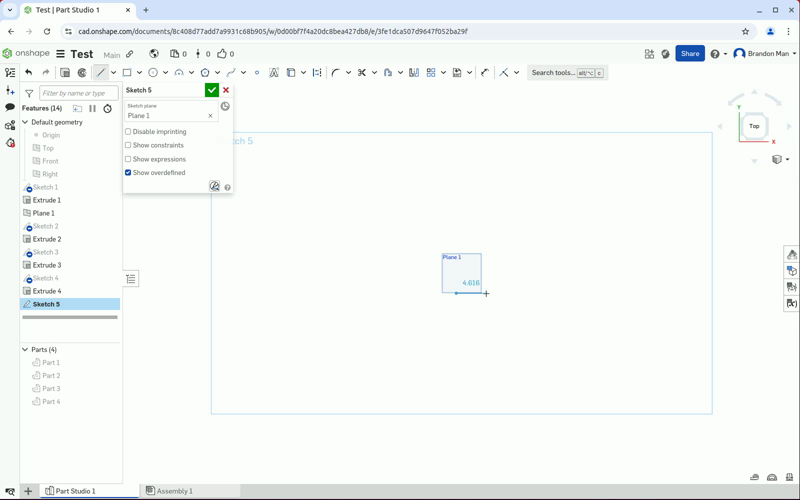
mouse_move(460, 293)
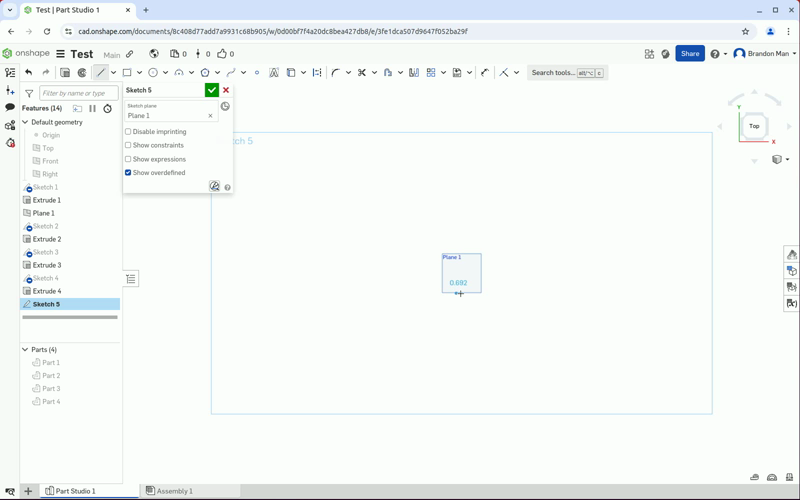
scroll(6)
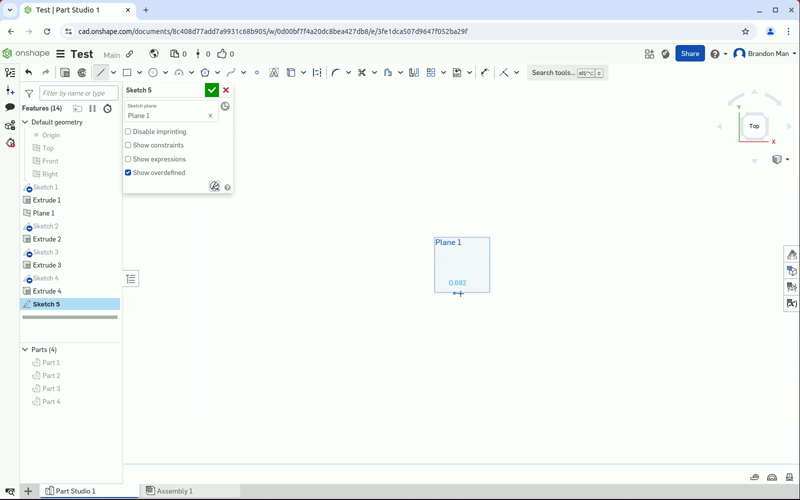
scroll(6)
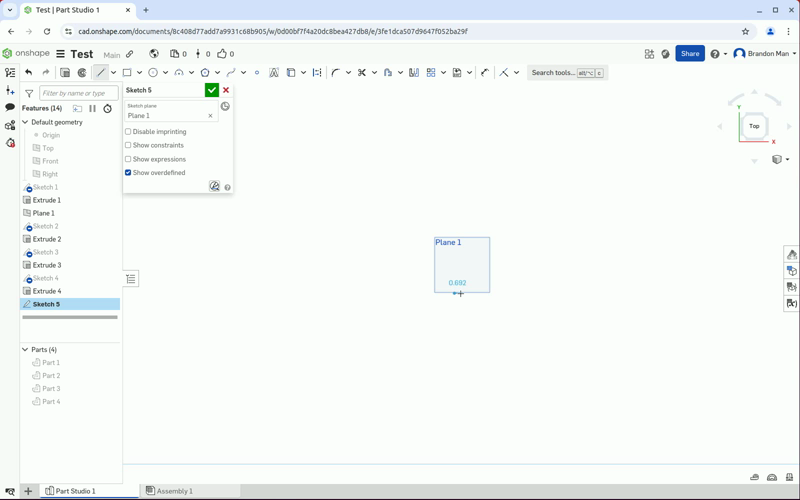
scroll(6)
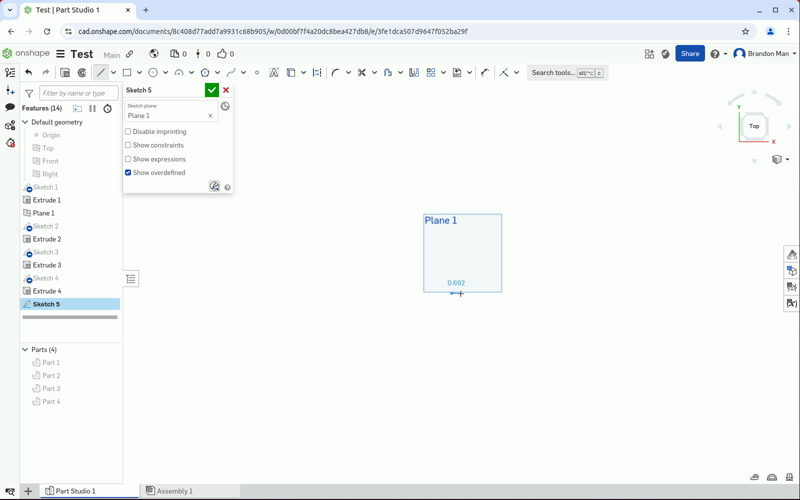
scroll(6)
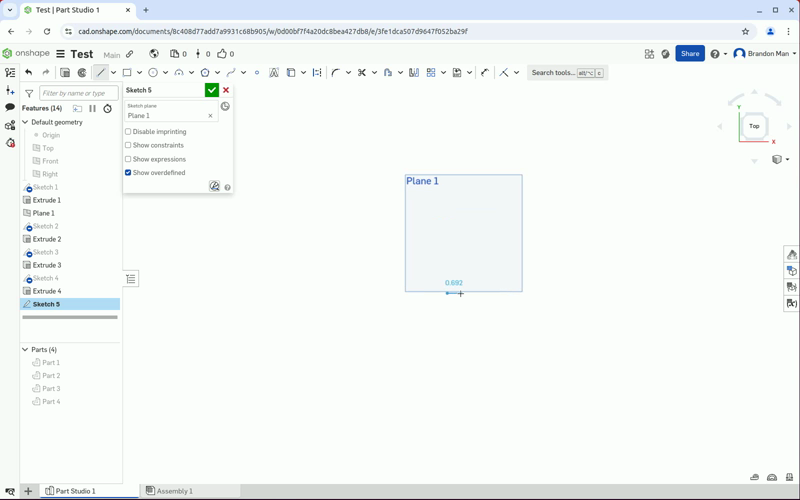
scroll(6)
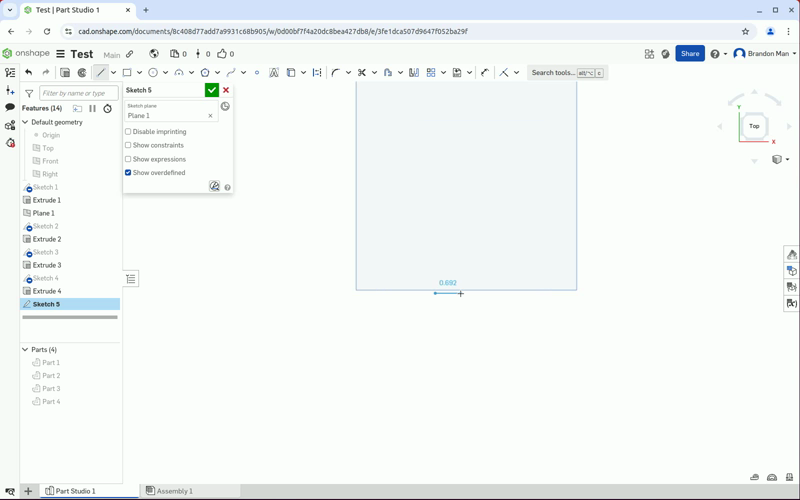
scroll(6)
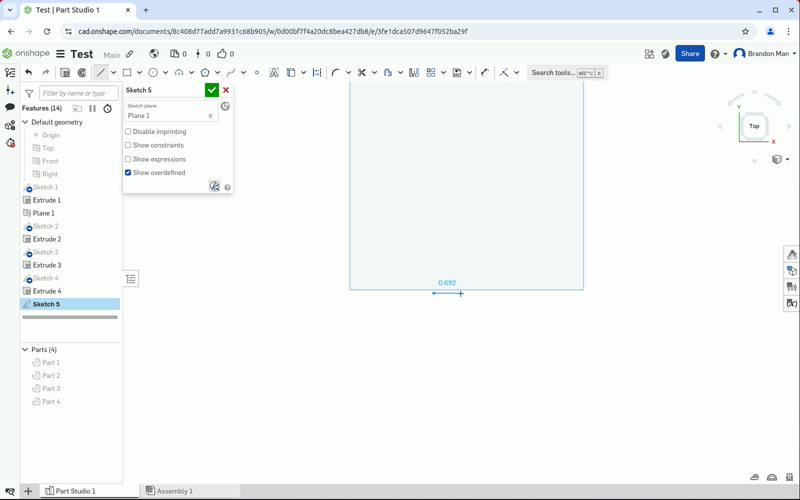
scroll(6)
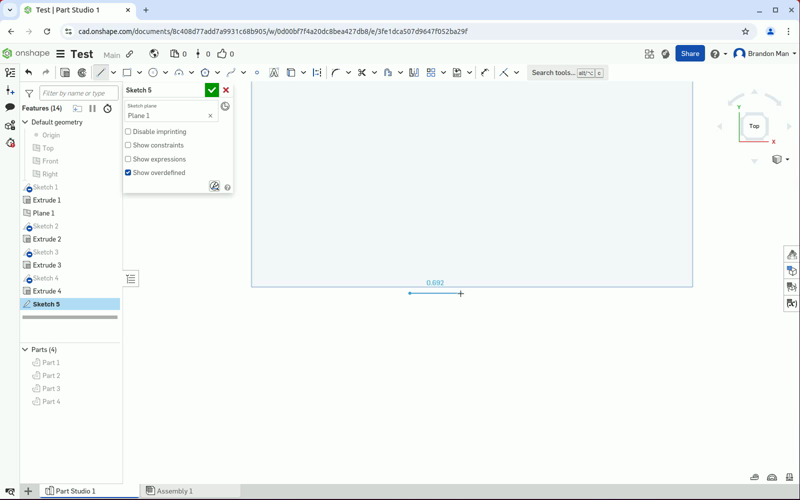
click(460, 293)
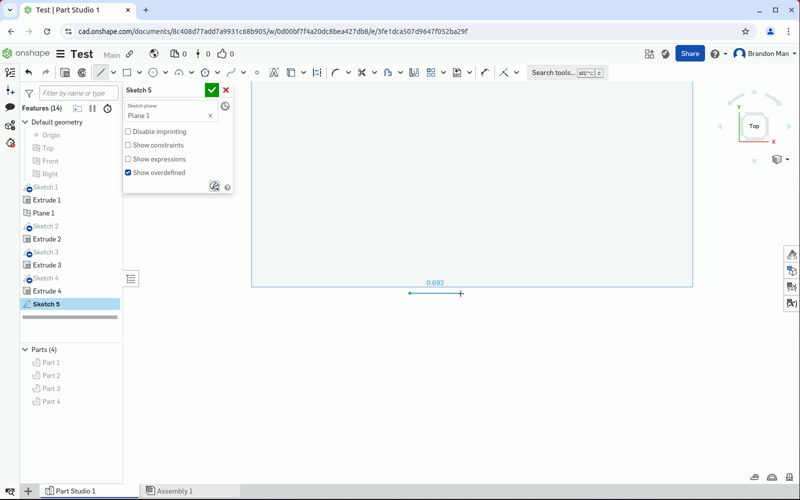
scroll(-6)
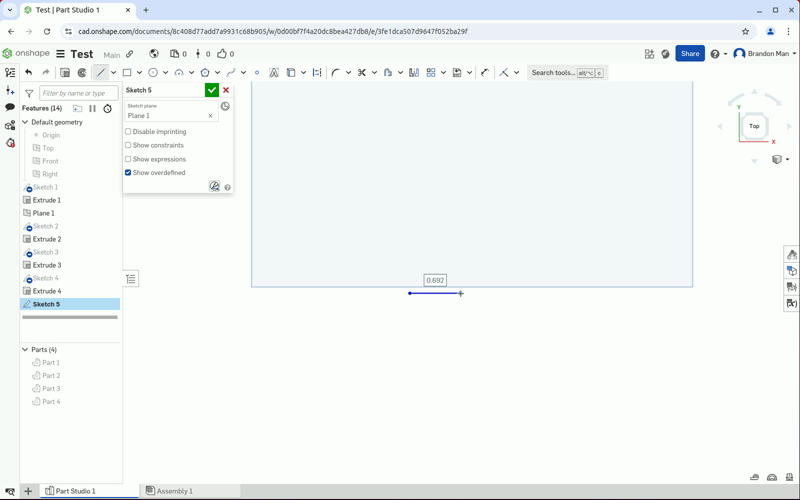
scroll(-6)
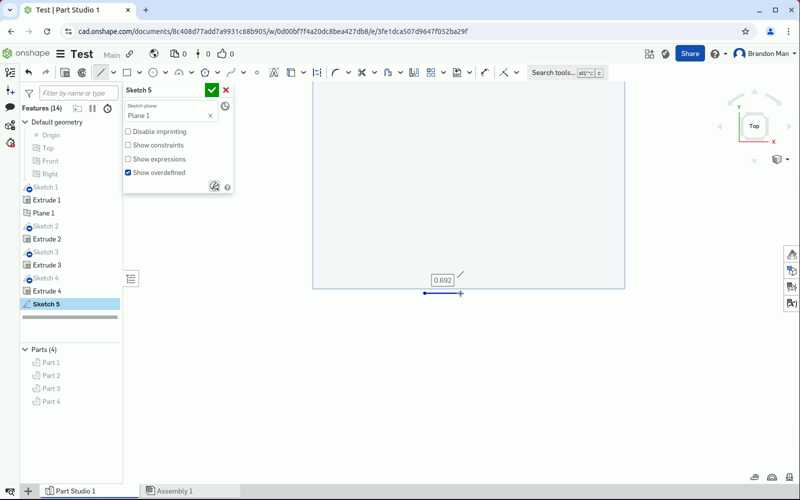
scroll(-6)
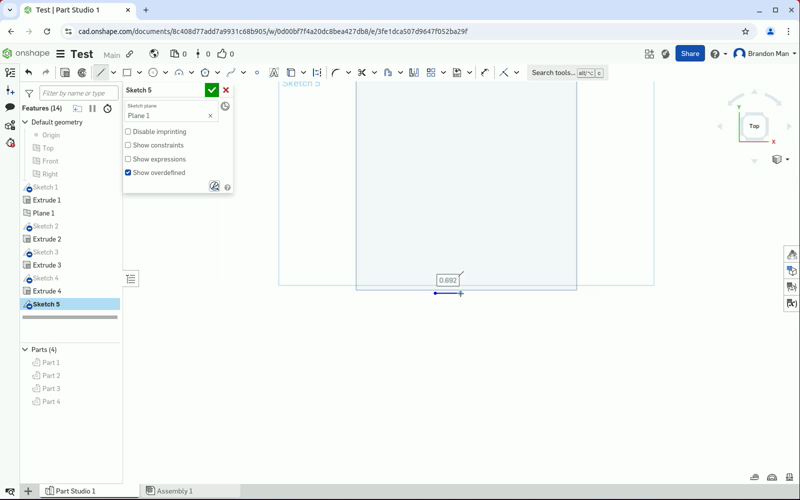
scroll(-6)
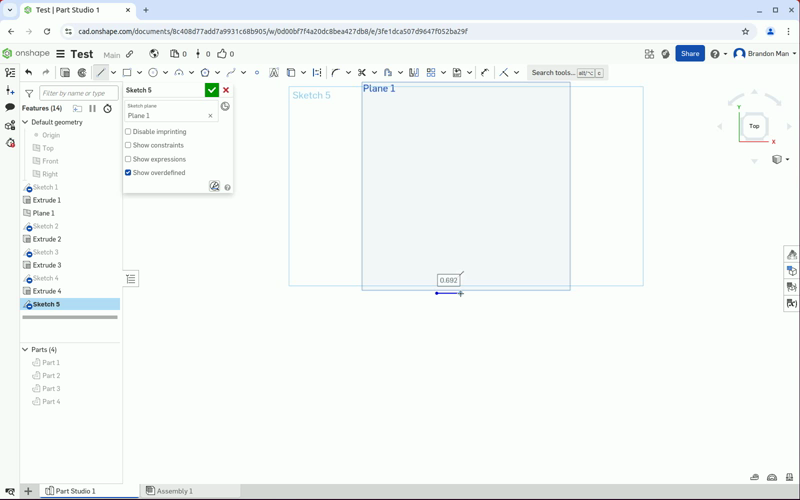
scroll(-6)
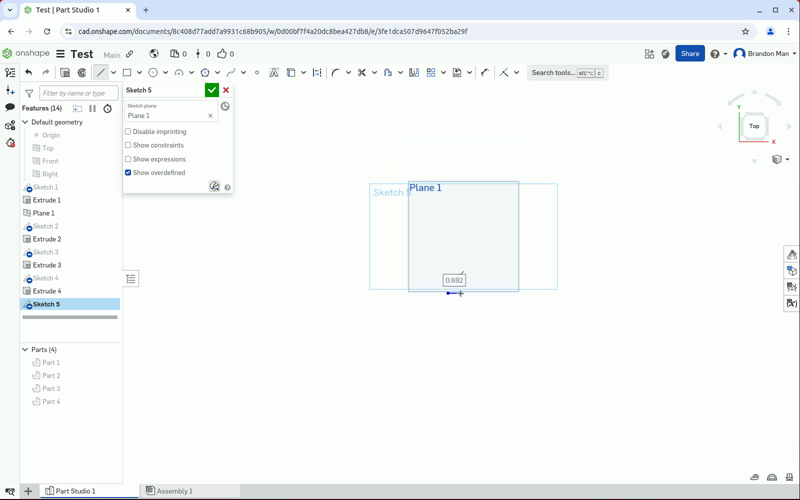
scroll(-6)
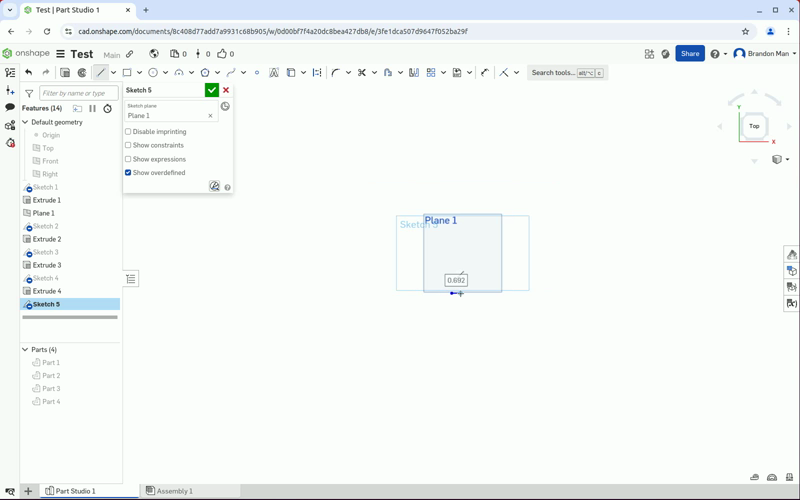
scroll(-6)
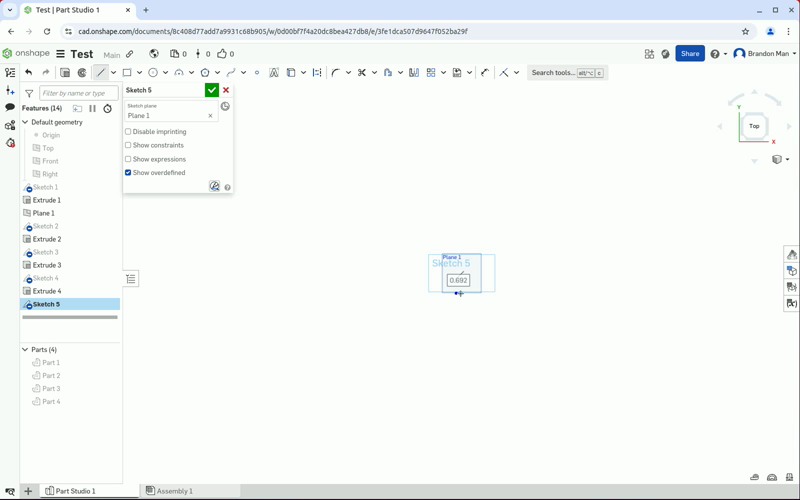
key_up(shift)
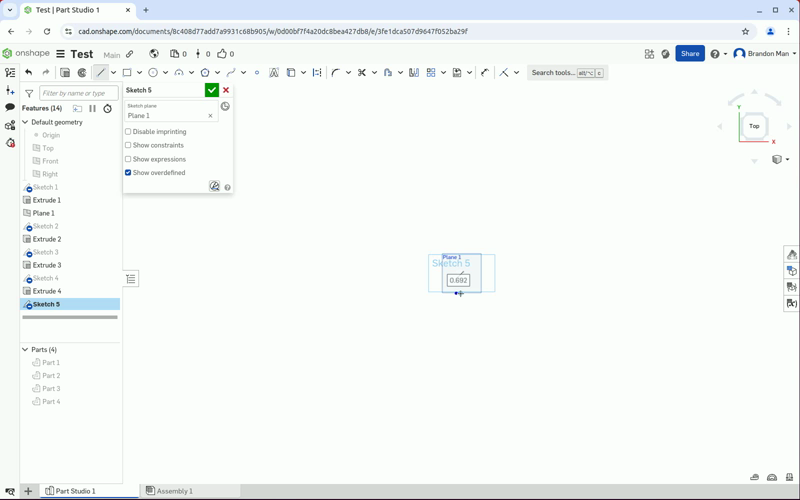
key_down(shift)
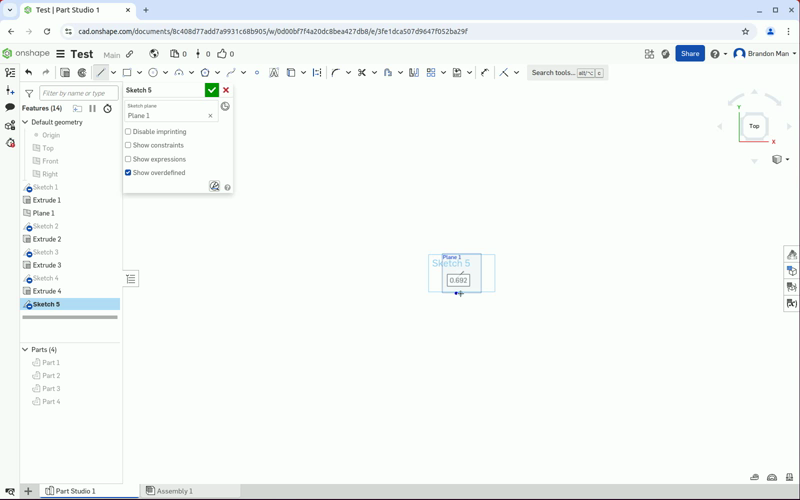
mouse_move(490, 293)
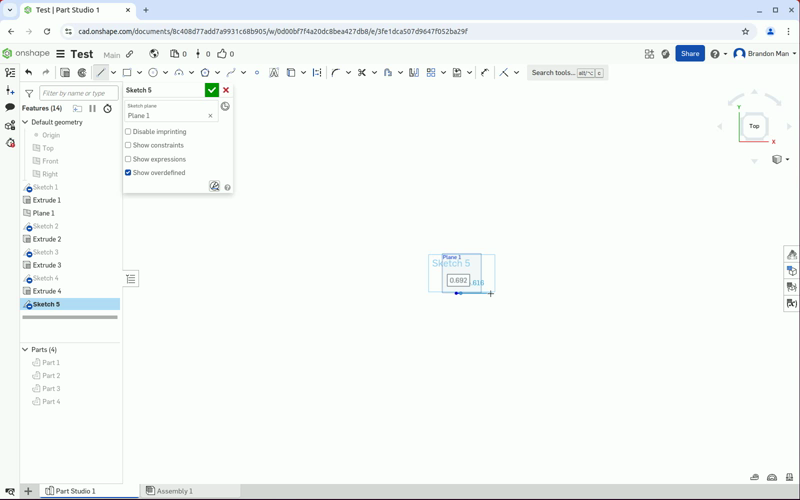
mouse_move(460, 291)
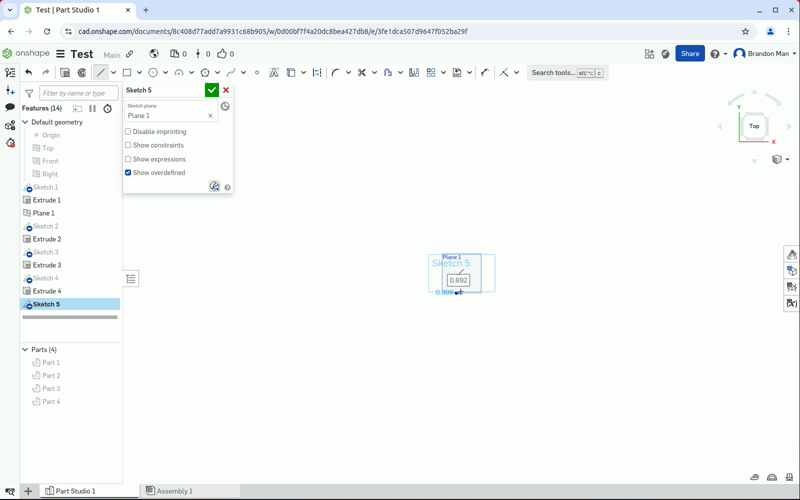
scroll(6)
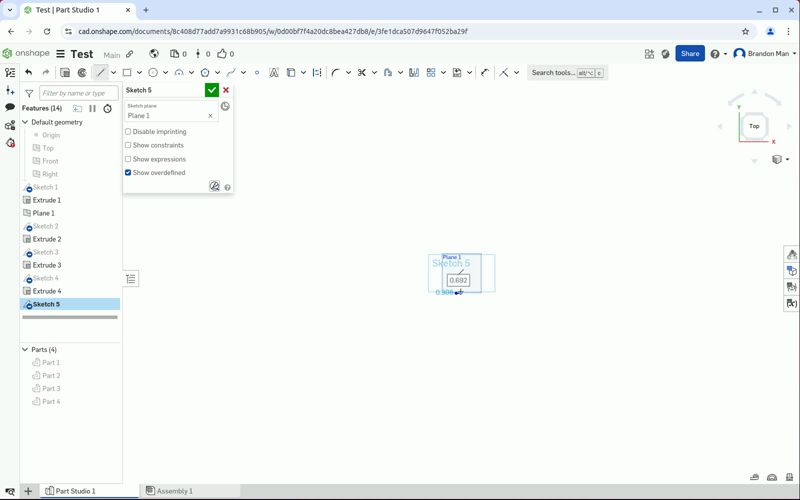
scroll(6)
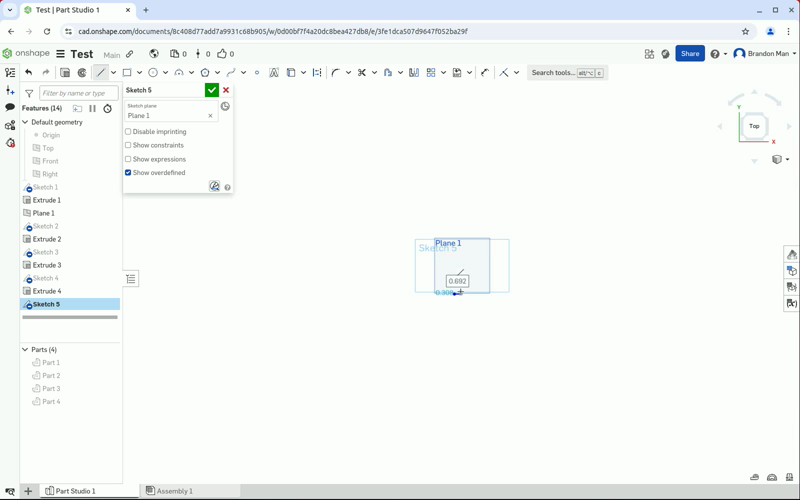
scroll(6)
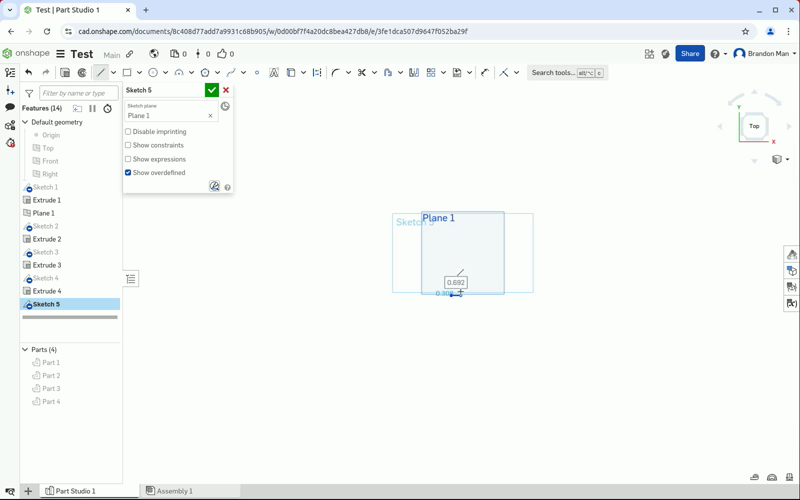
scroll(6)
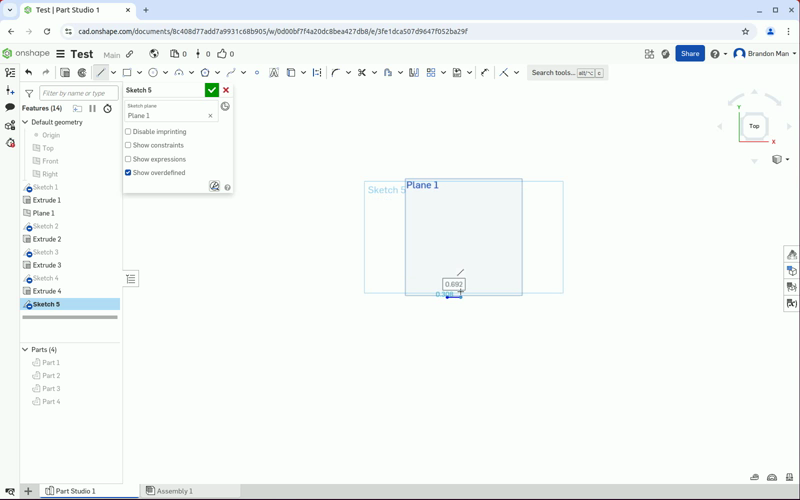
scroll(6)
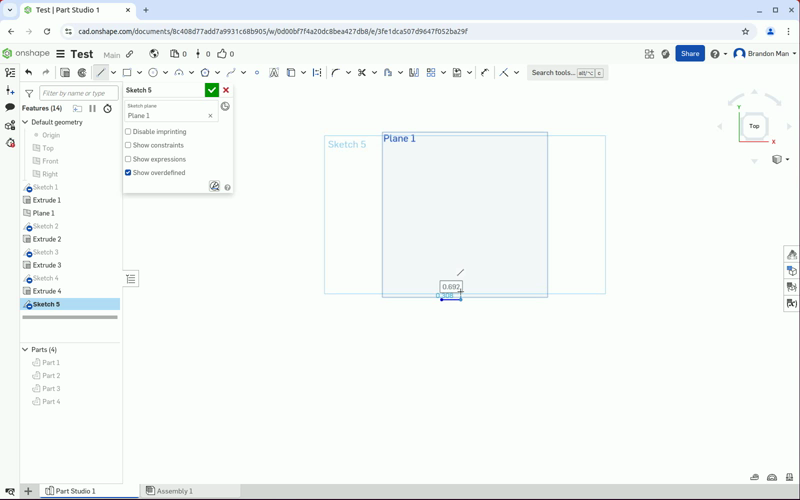
scroll(6)
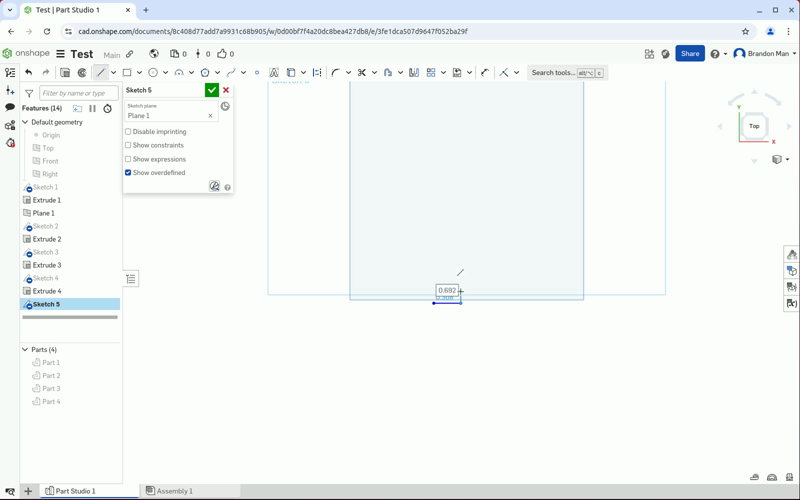
scroll(6)
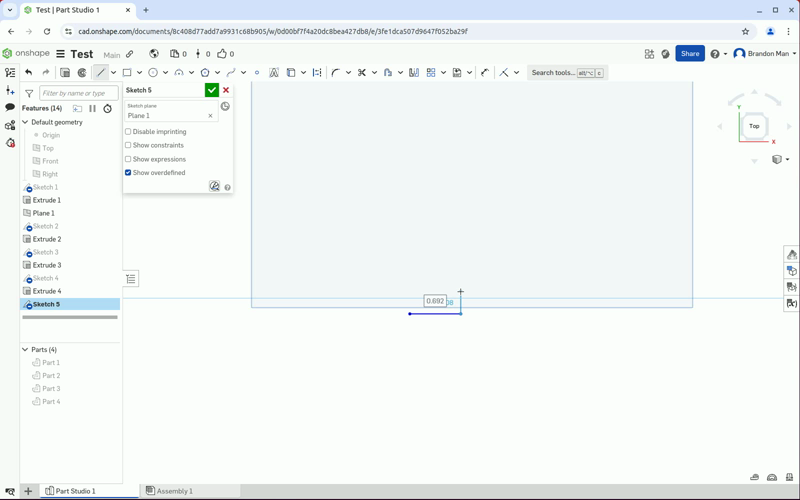
click(460, 291)
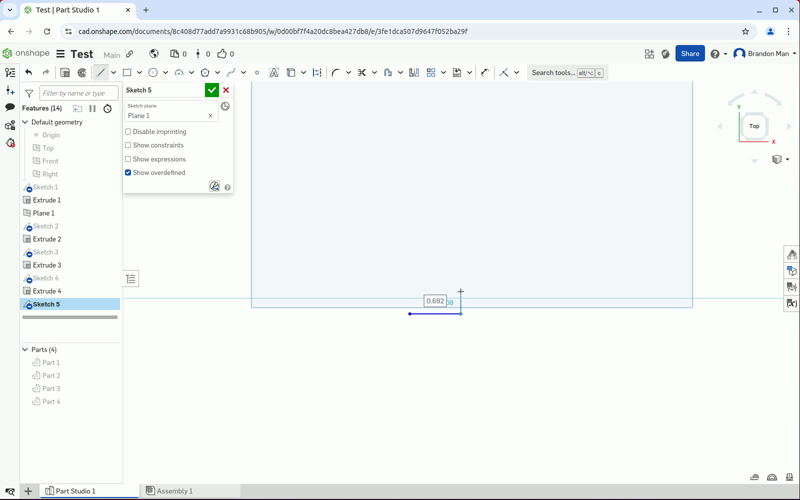
scroll(-6)
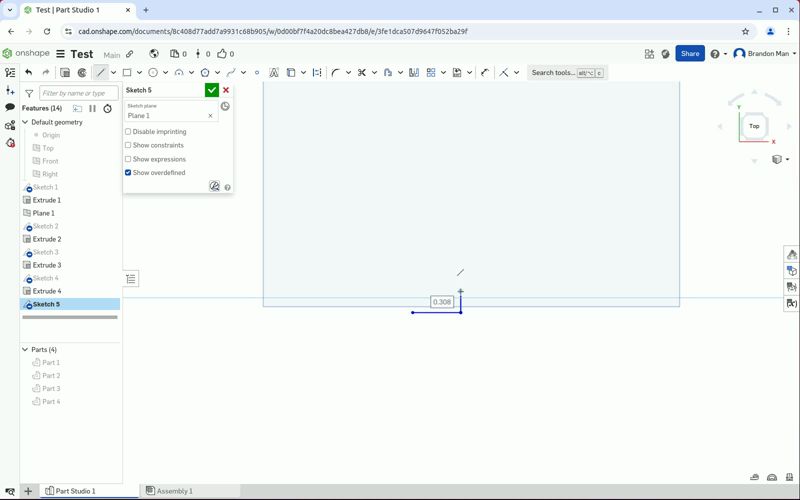
scroll(-6)
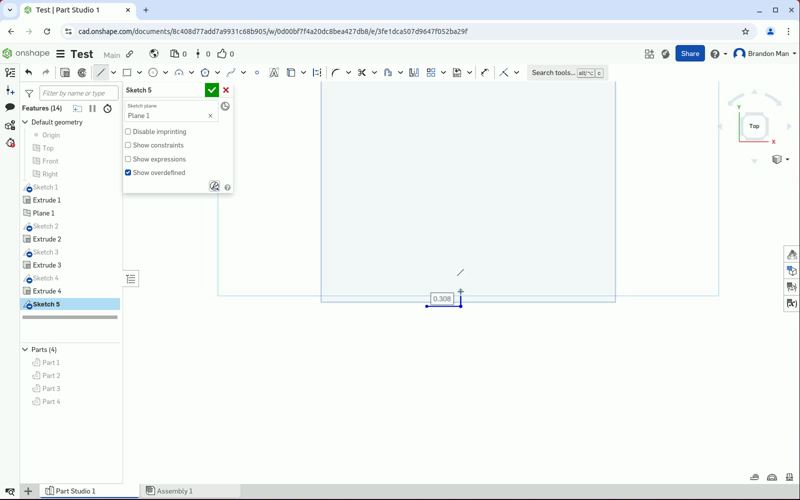
scroll(-6)
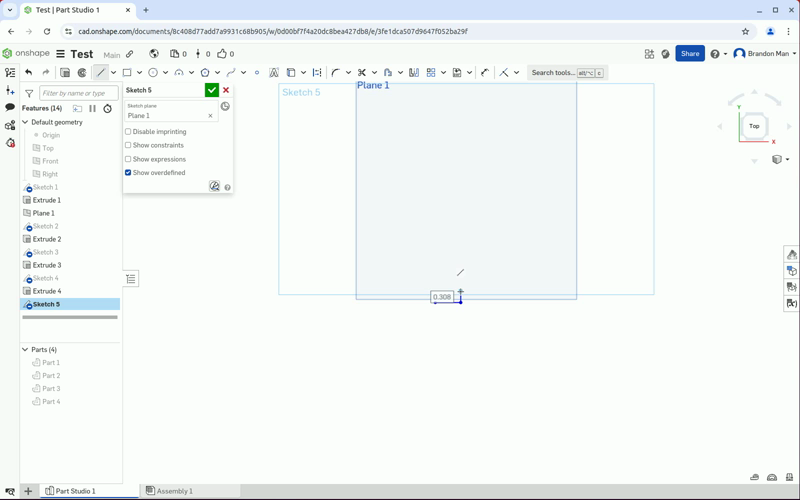
scroll(-6)
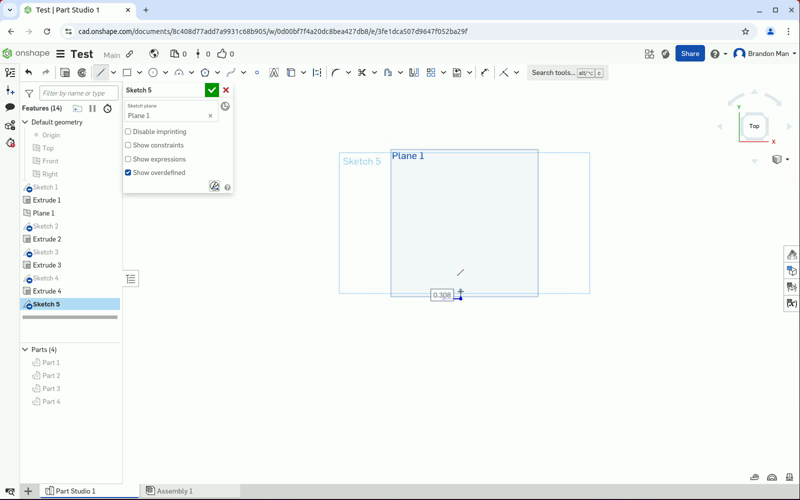
scroll(-6)
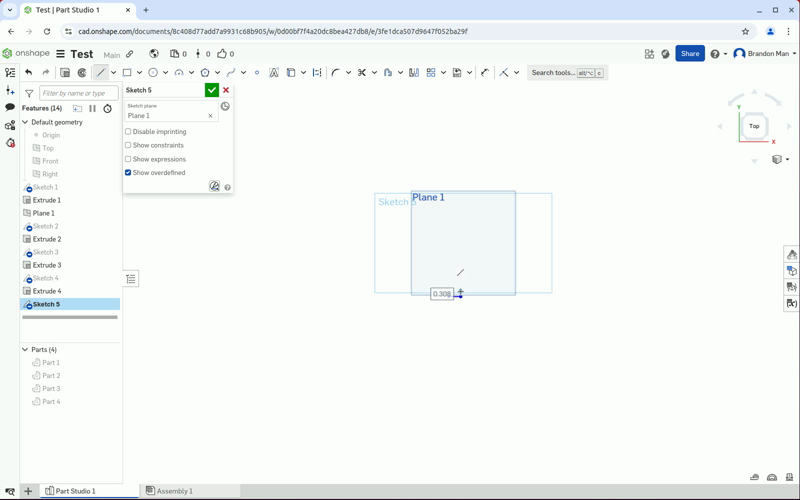
scroll(-6)
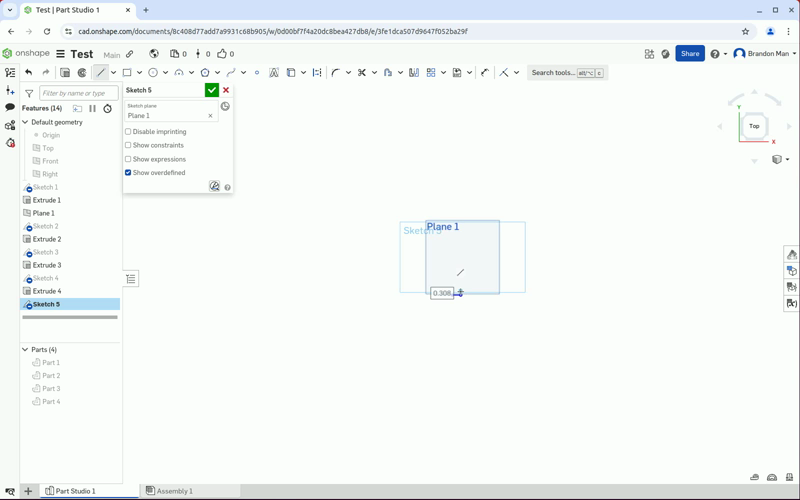
scroll(-6)
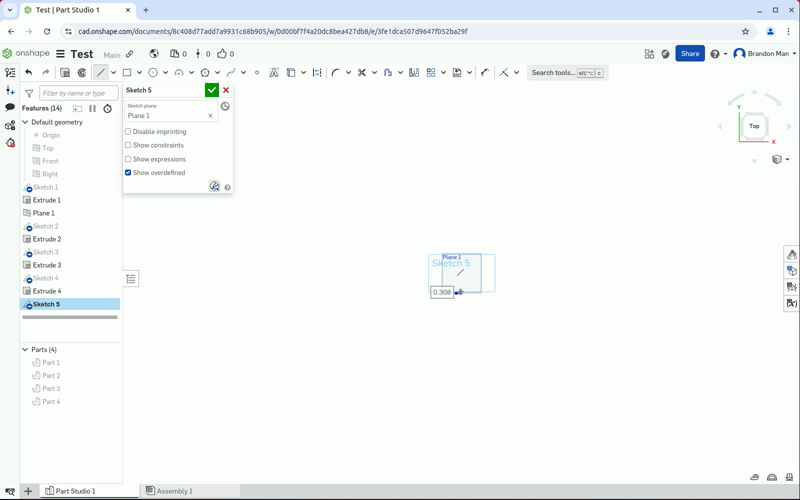
key_up(shift)
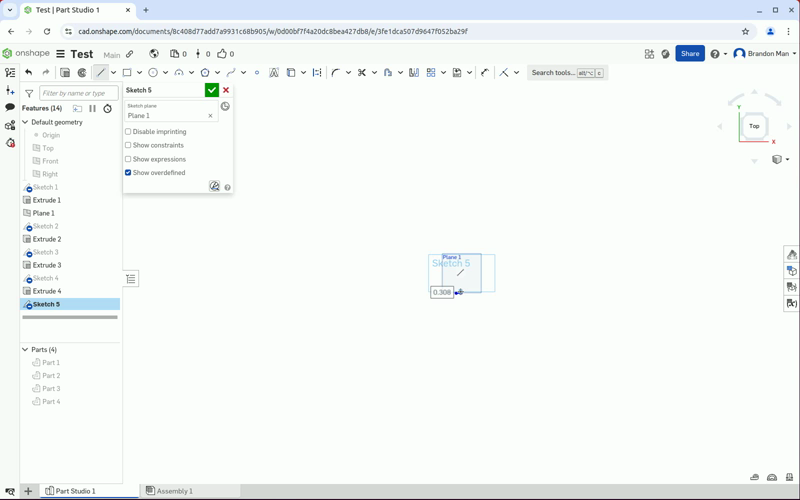
key_down(shift)
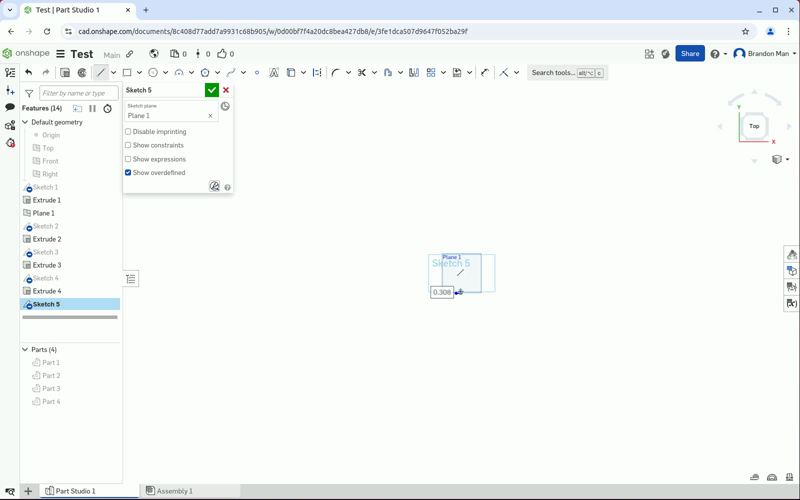
mouse_move(490, 291)
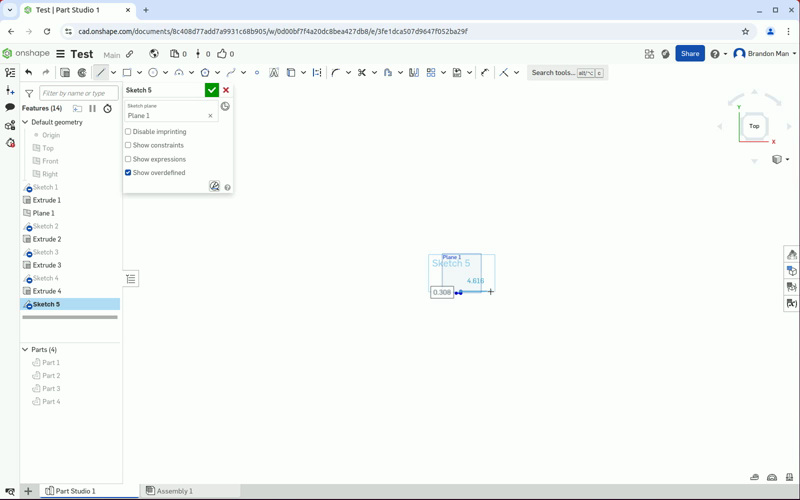
mouse_move(456, 291)
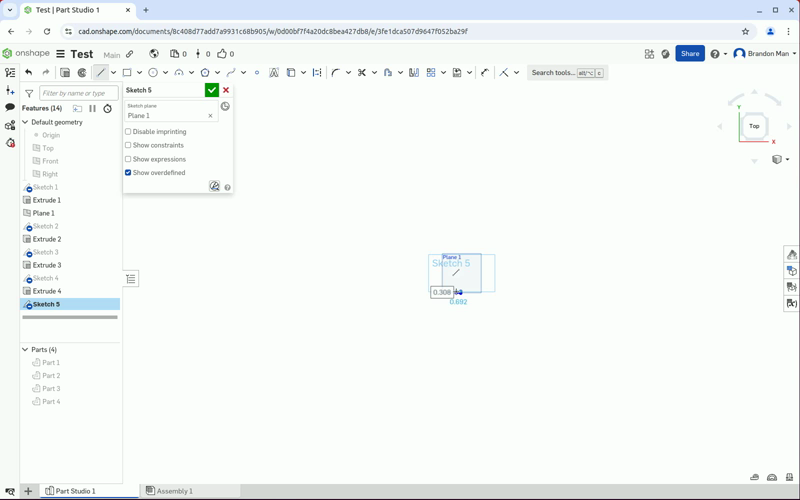
scroll(6)
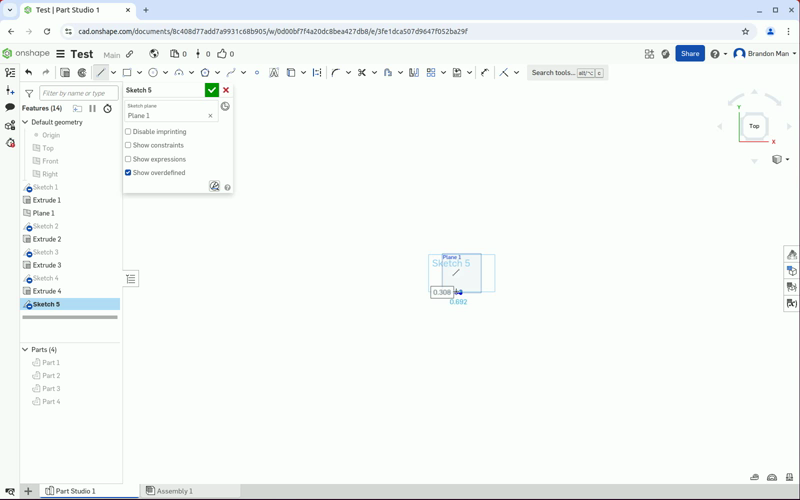
scroll(6)
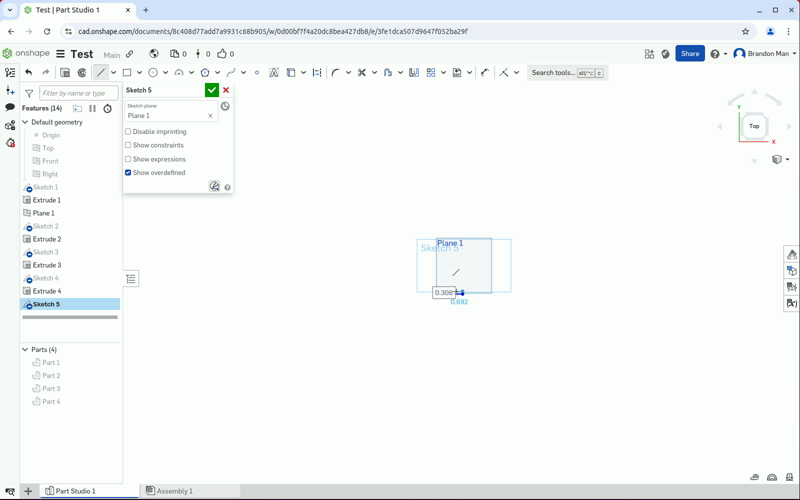
scroll(6)
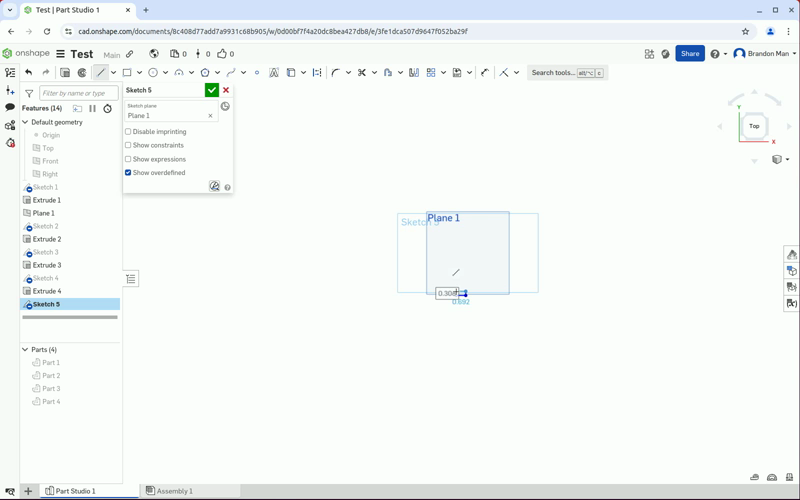
scroll(6)
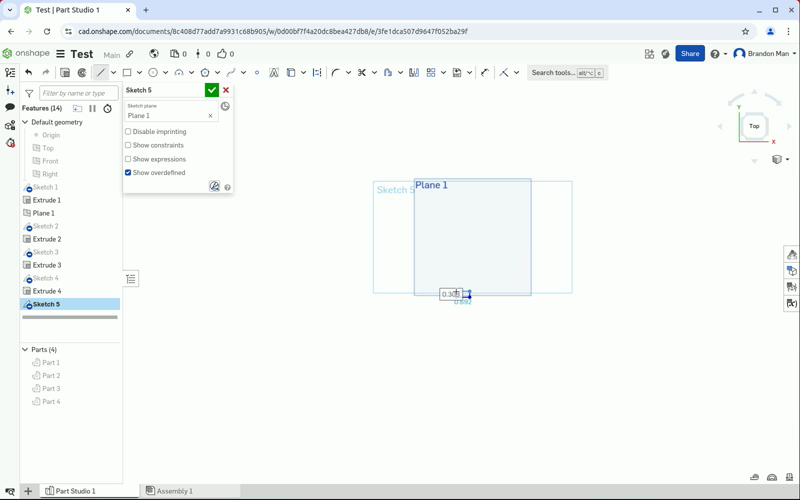
scroll(6)
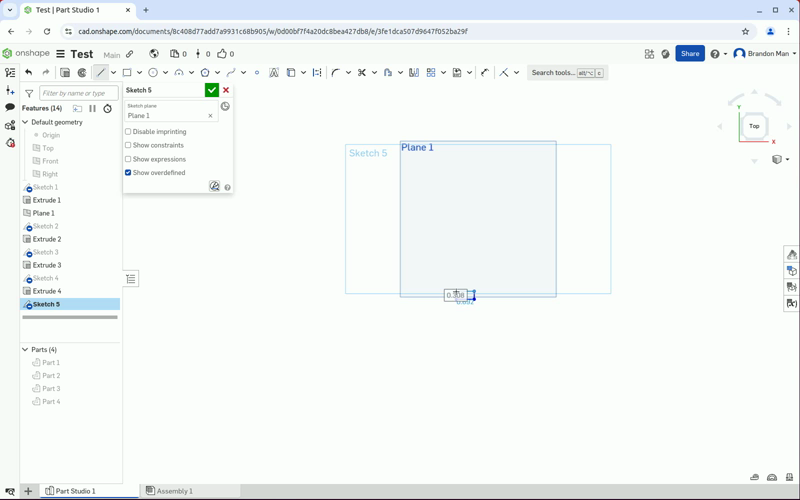
scroll(6)
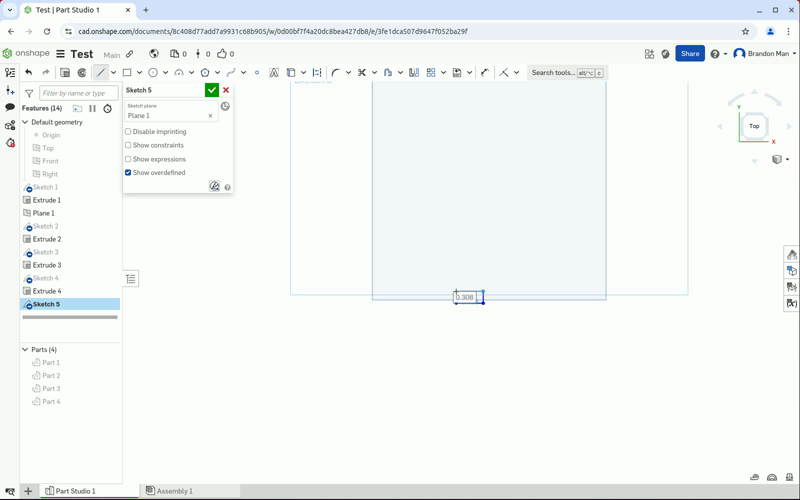
scroll(6)
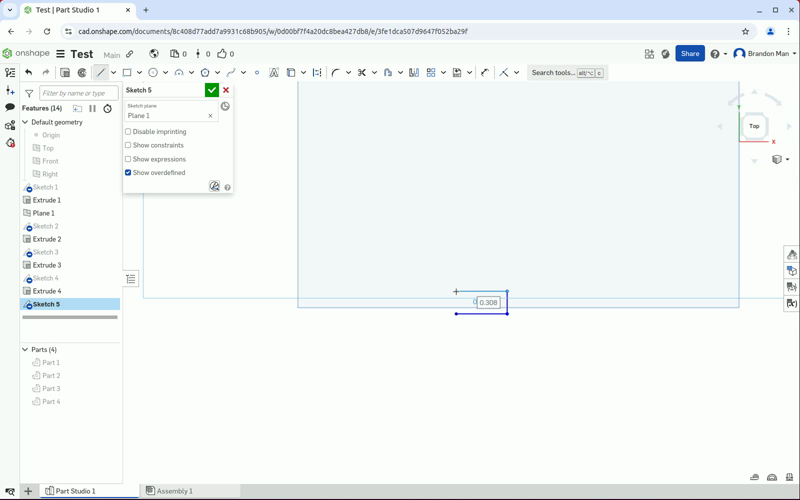
click(456, 291)
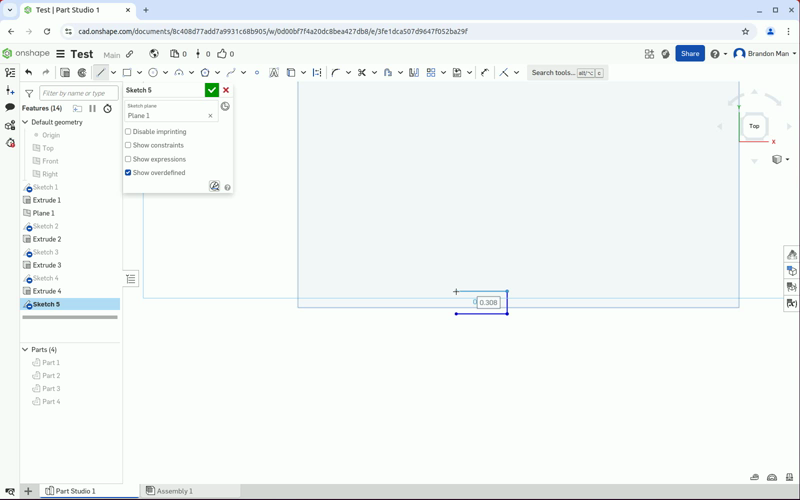
scroll(-6)
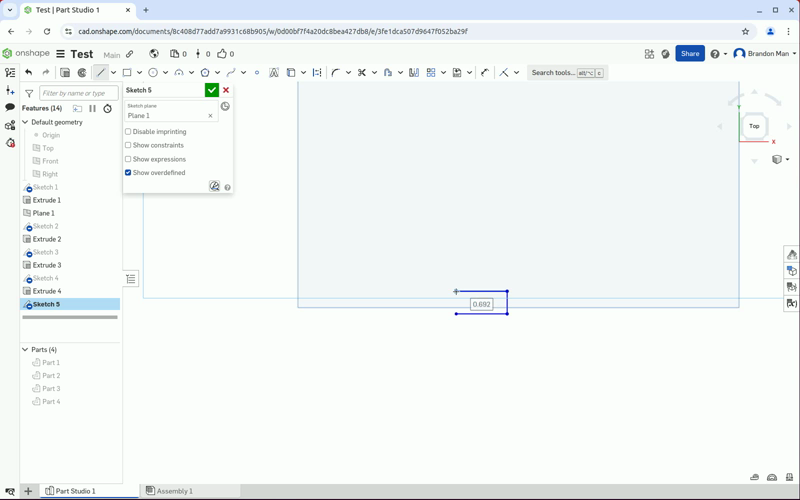
scroll(-6)
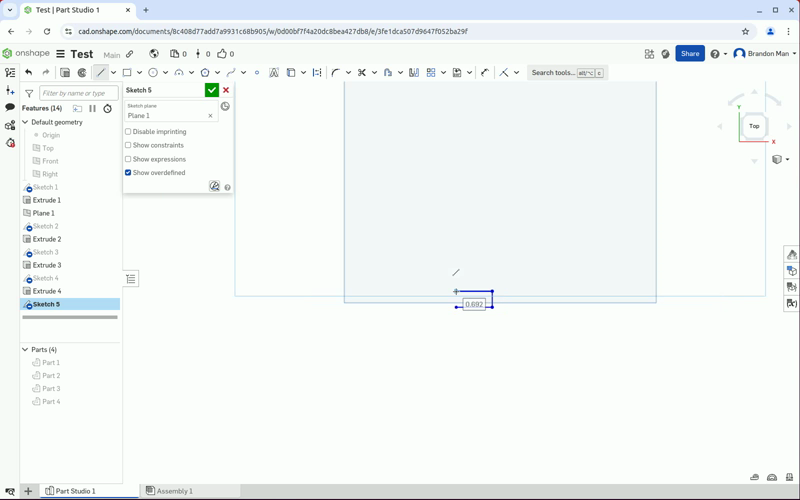
scroll(-6)
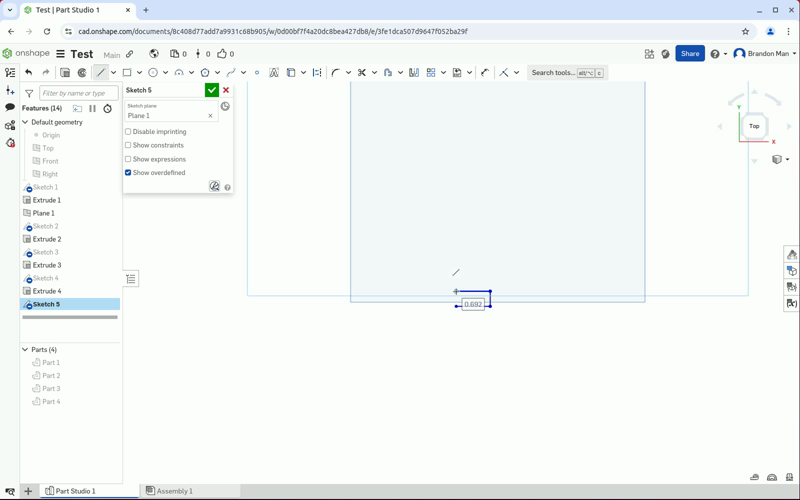
scroll(-6)
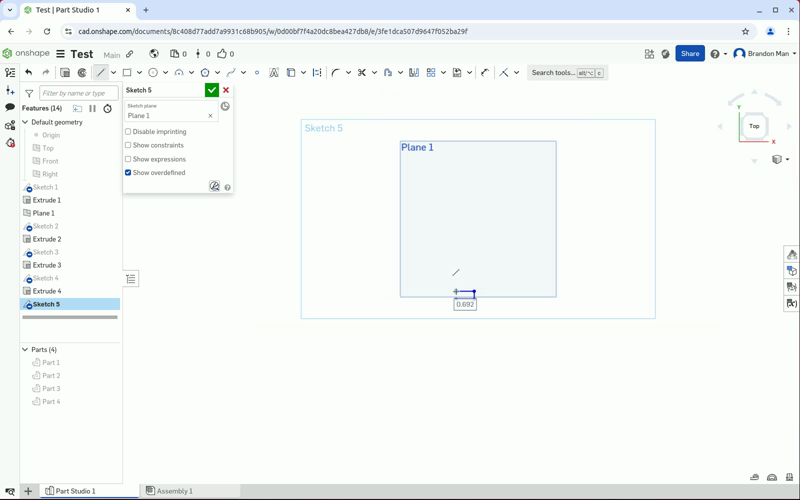
scroll(-6)
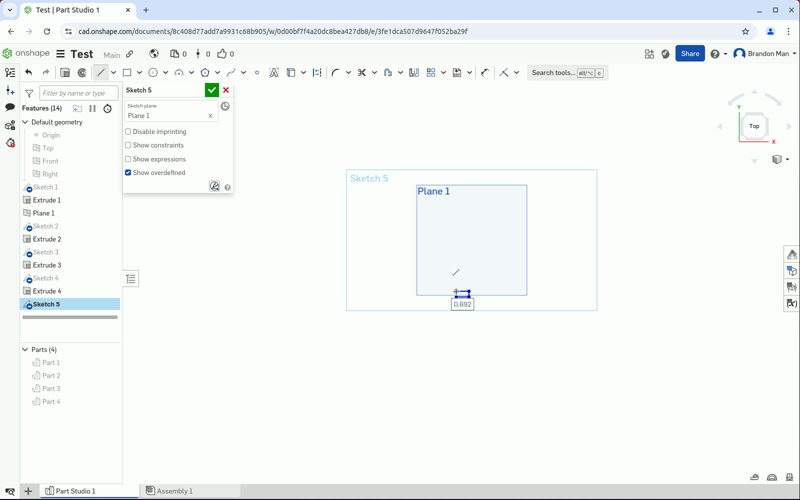
scroll(-6)
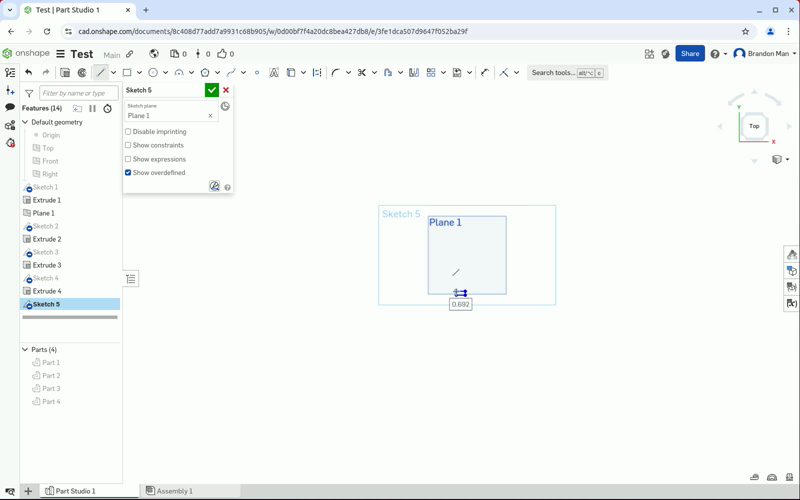
scroll(-6)
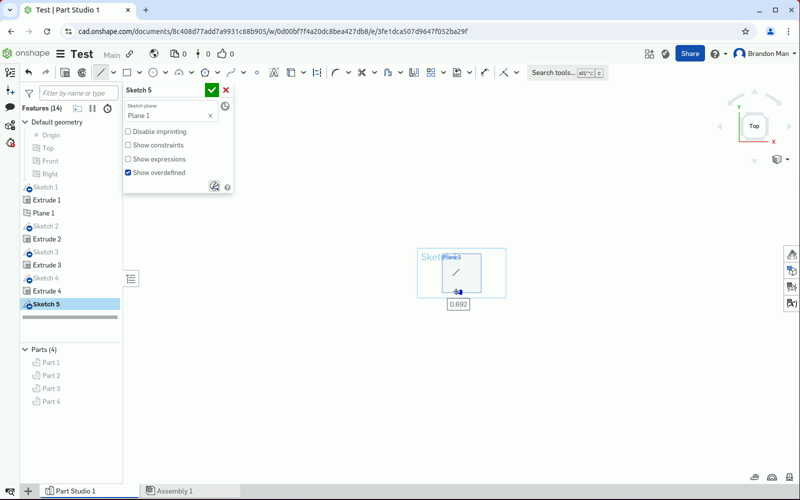
key_up(shift)
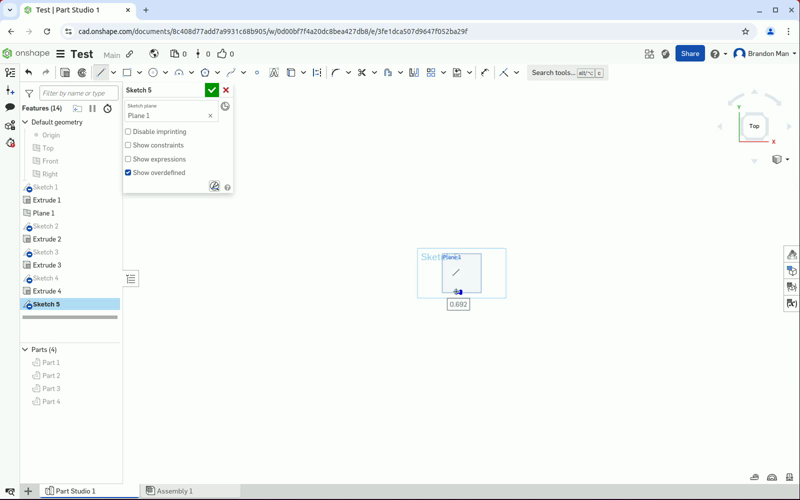
mouse_move(486, 291)
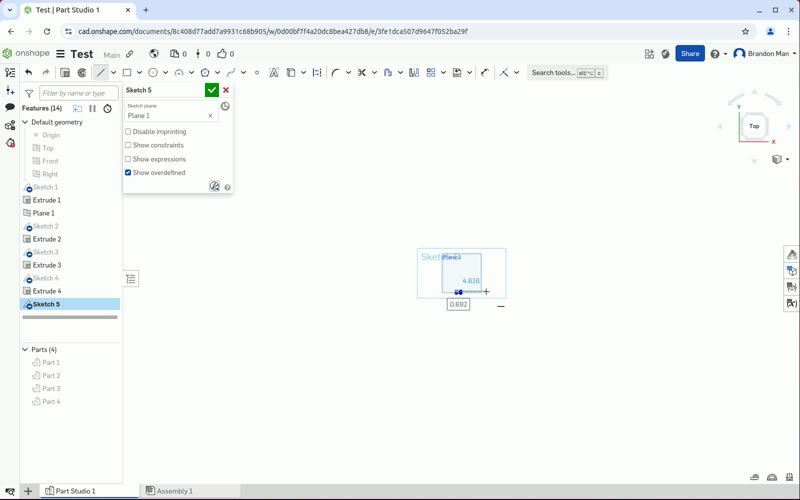
key_down(shift)
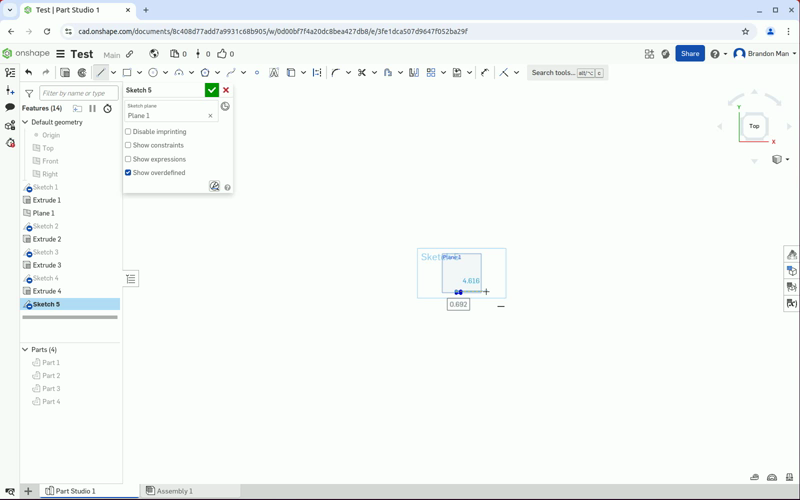
mouse_move(456, 293)
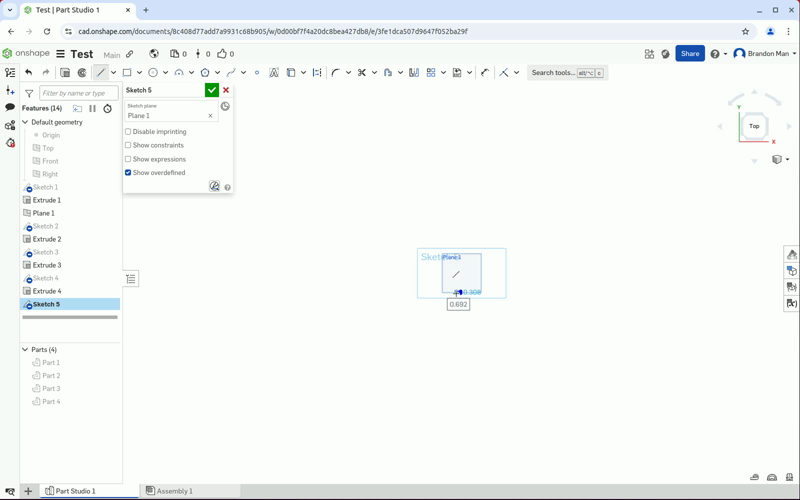
scroll(6)
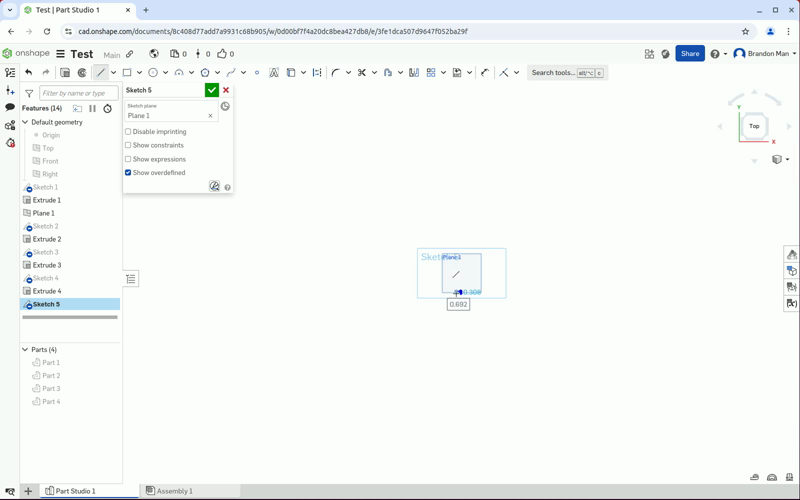
scroll(6)
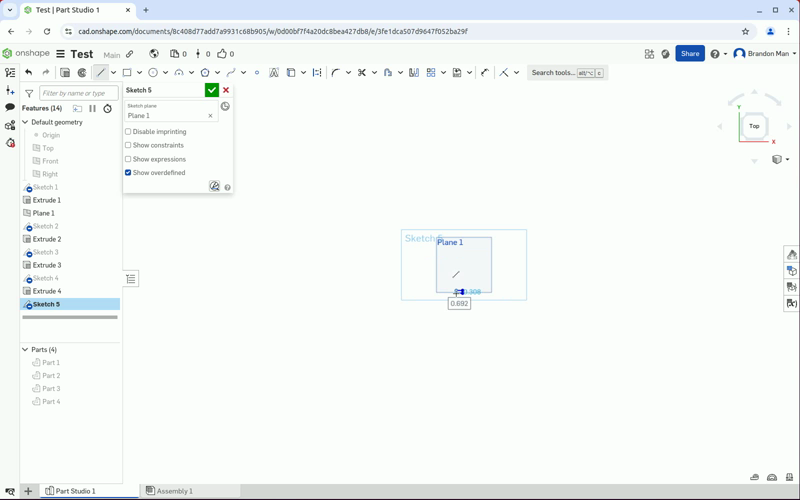
scroll(6)
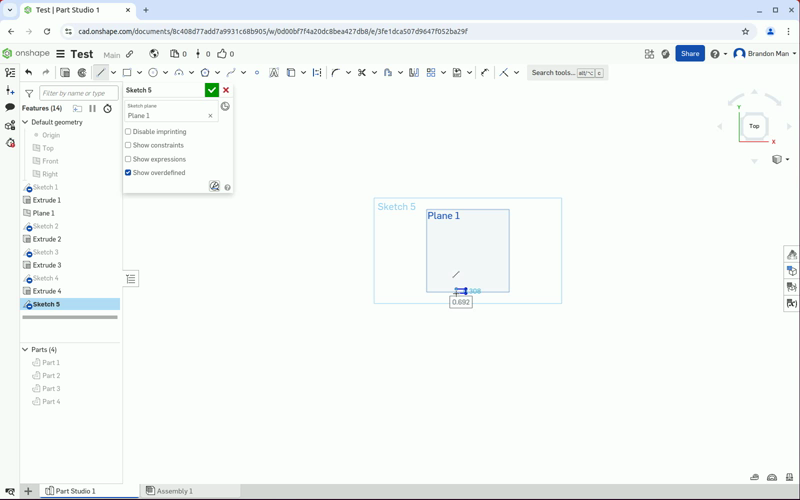
scroll(6)
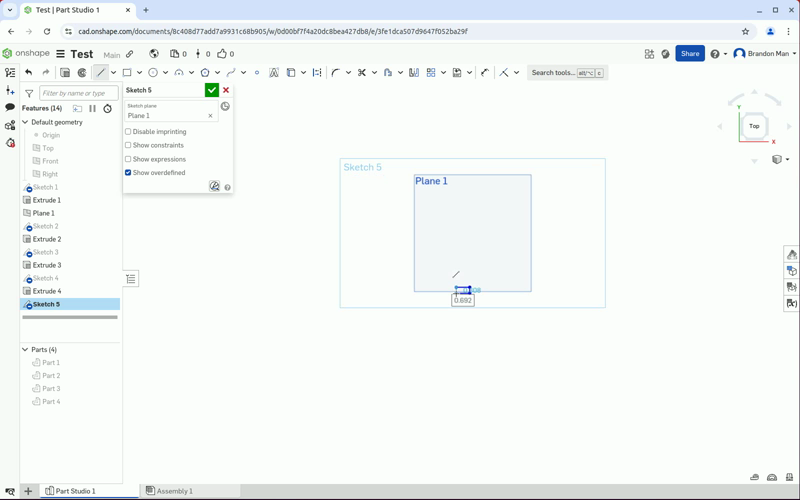
scroll(6)
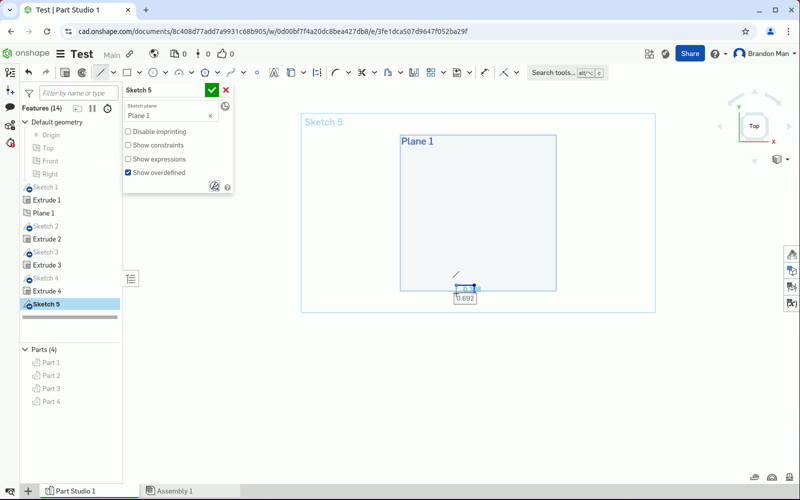
scroll(6)
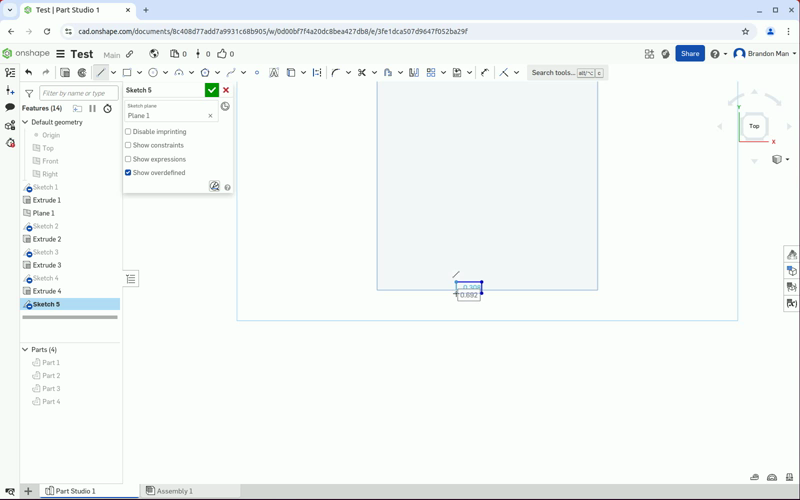
scroll(6)
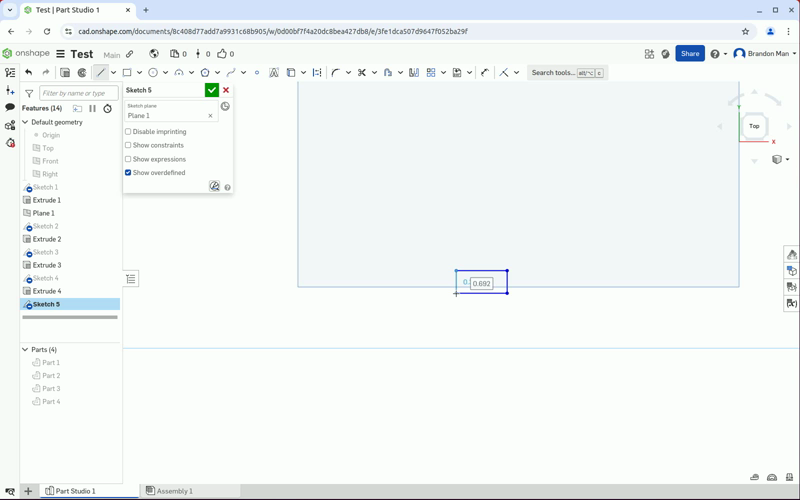
key_up(shift)
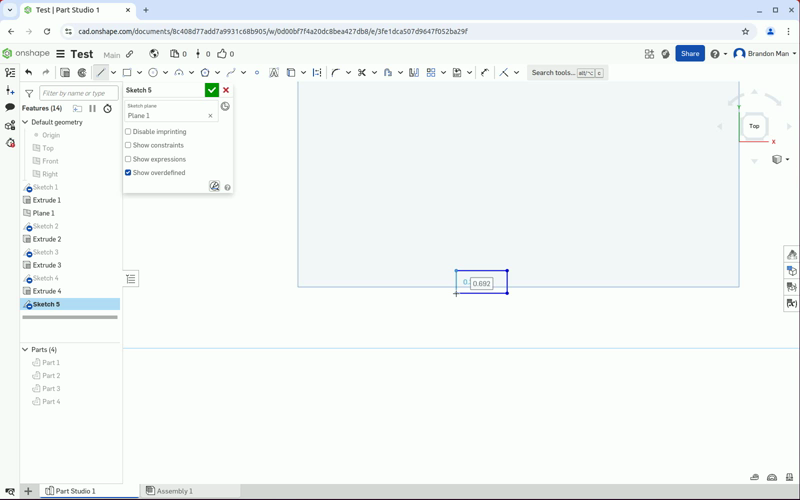
click(456, 293)
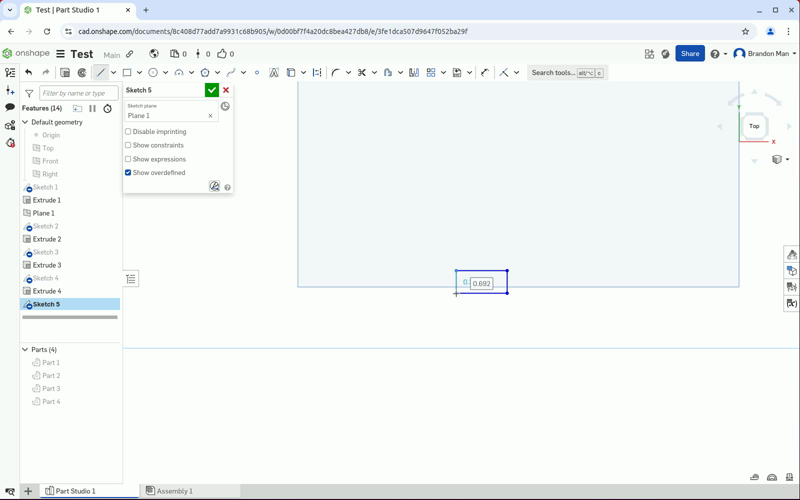
scroll(-6)
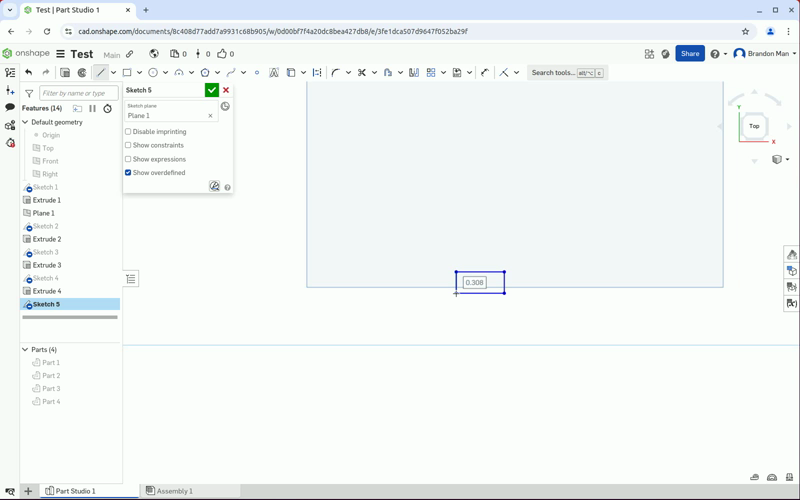
scroll(-6)
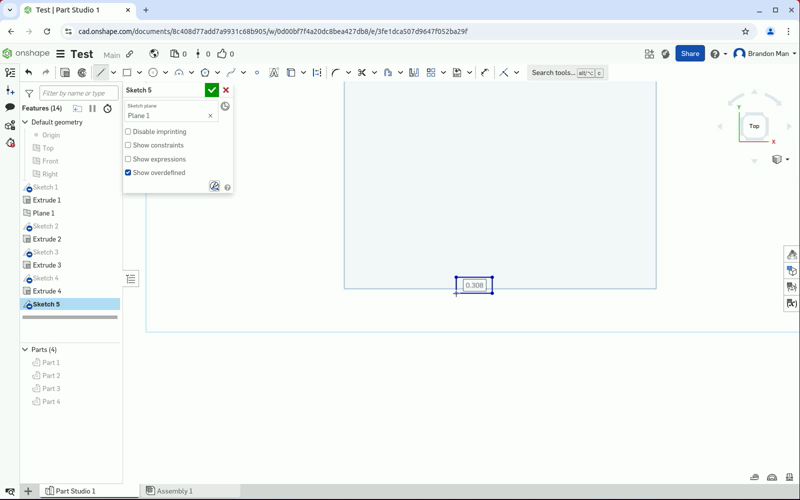
scroll(-6)
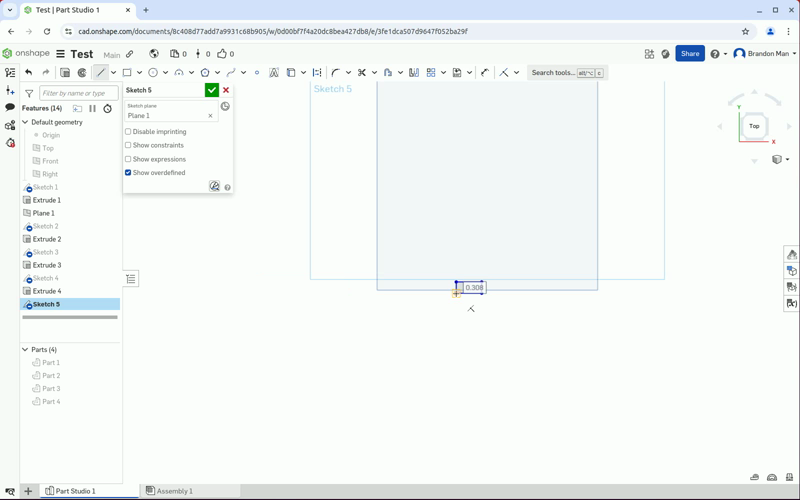
scroll(-6)
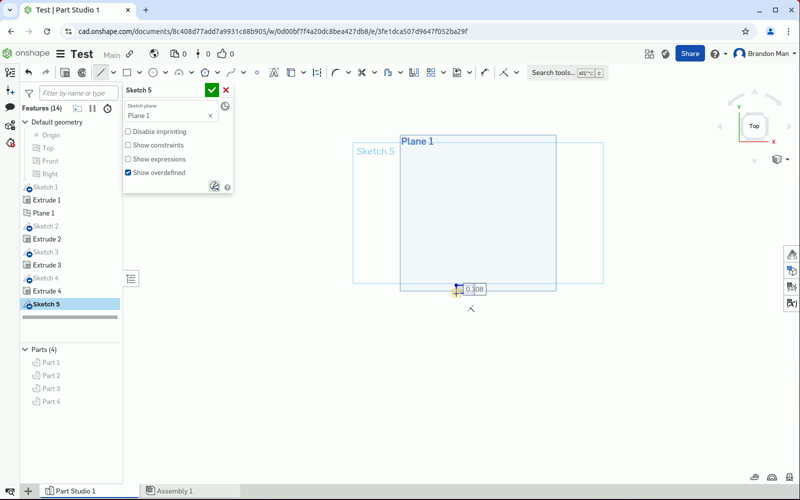
scroll(-6)
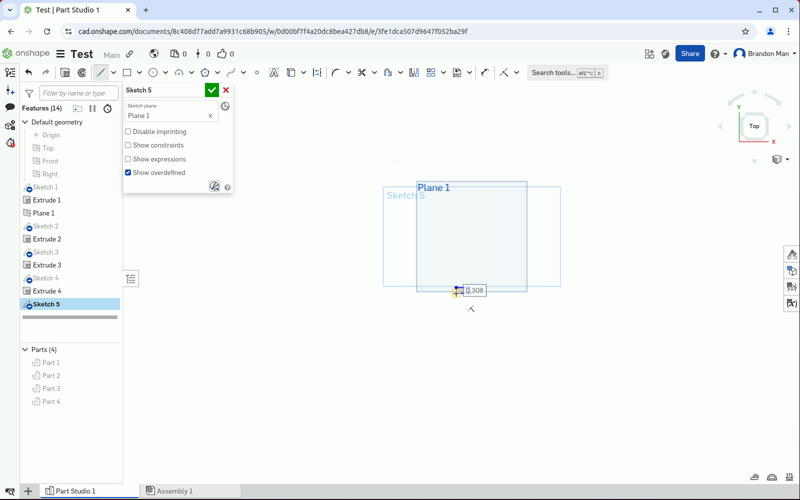
scroll(-6)
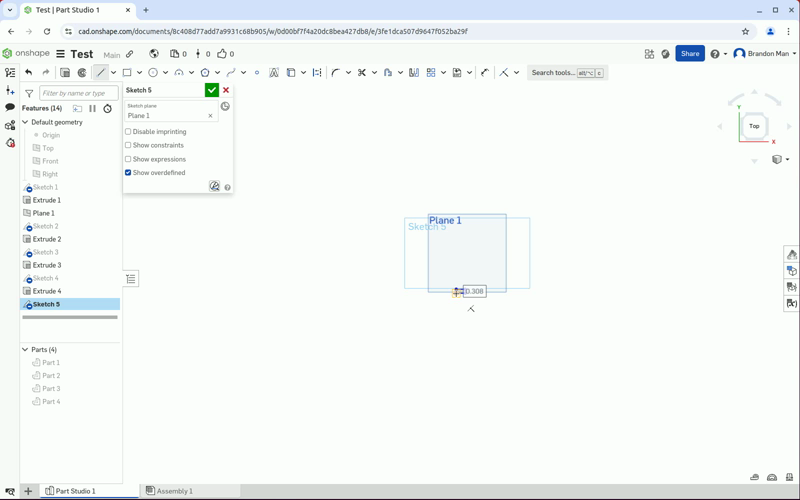
scroll(-6)
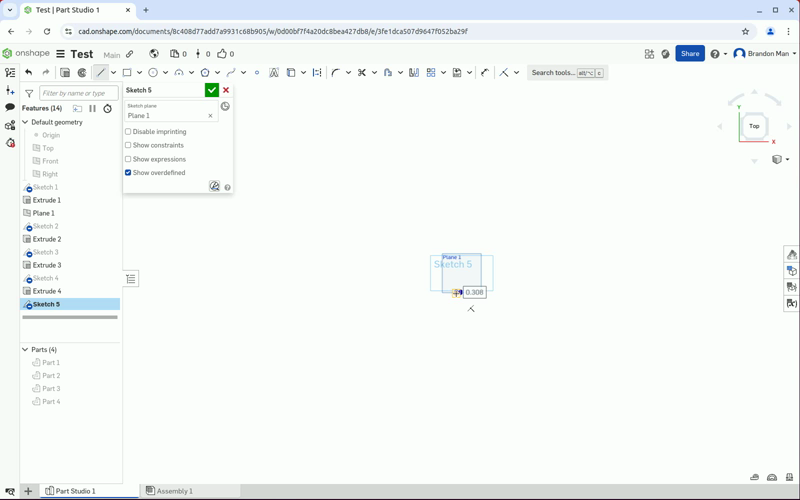
key(esc)
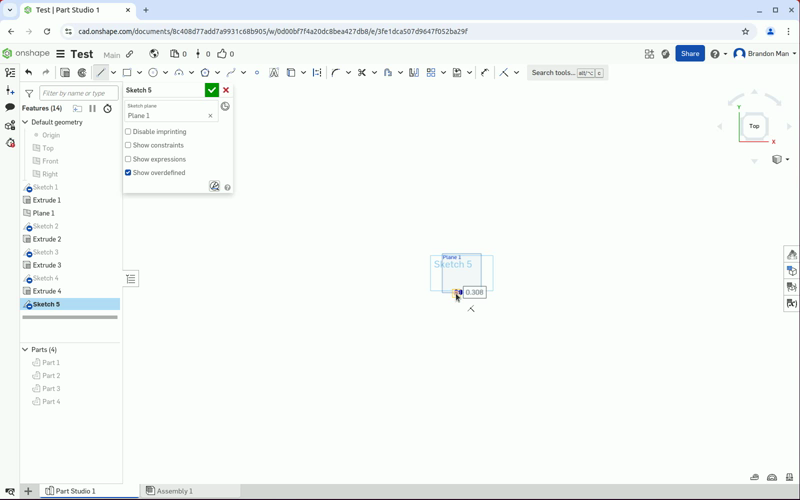
mouse_move(460, 291)
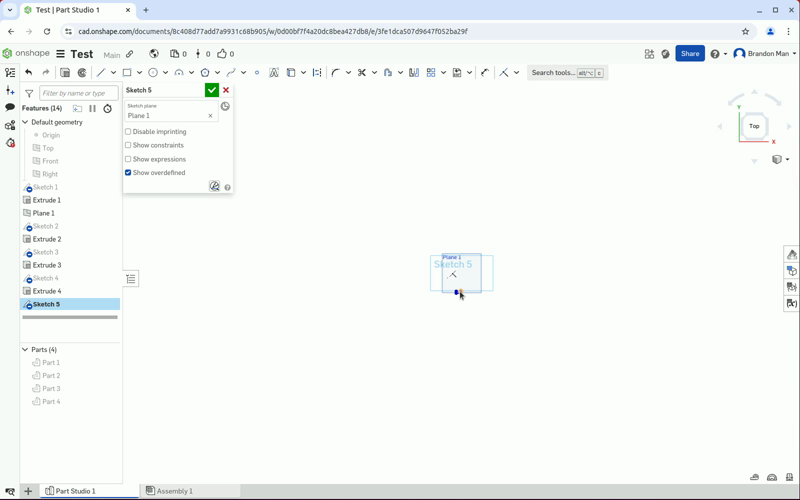
scroll(6)
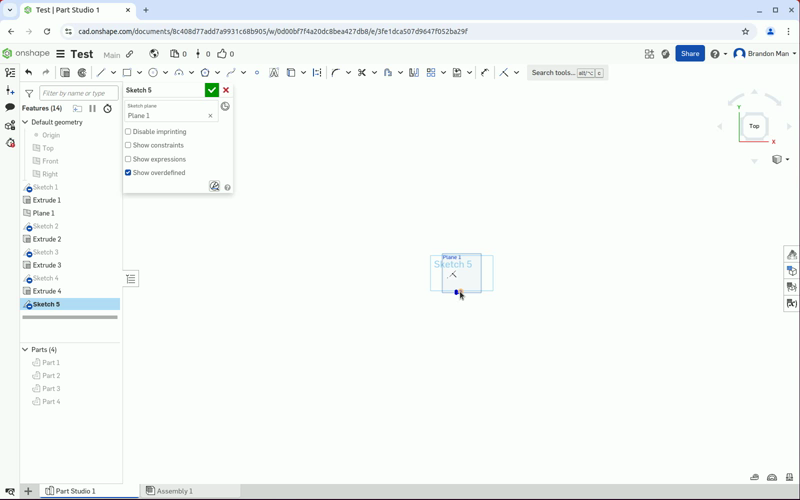
scroll(6)
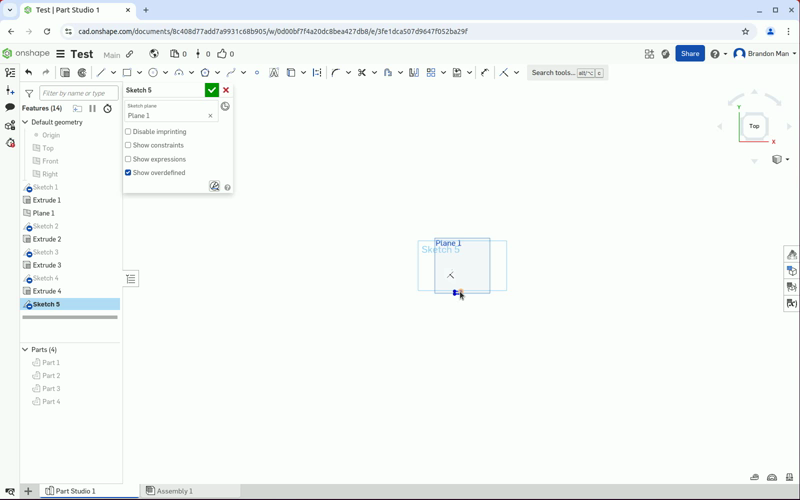
scroll(6)
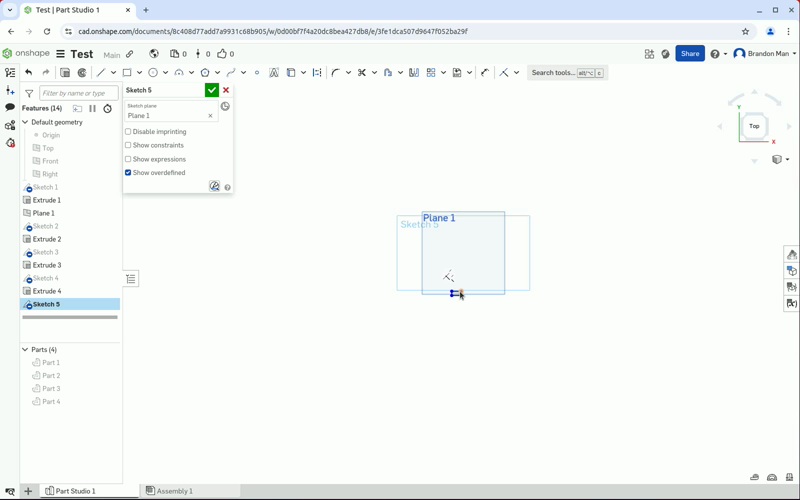
scroll(6)
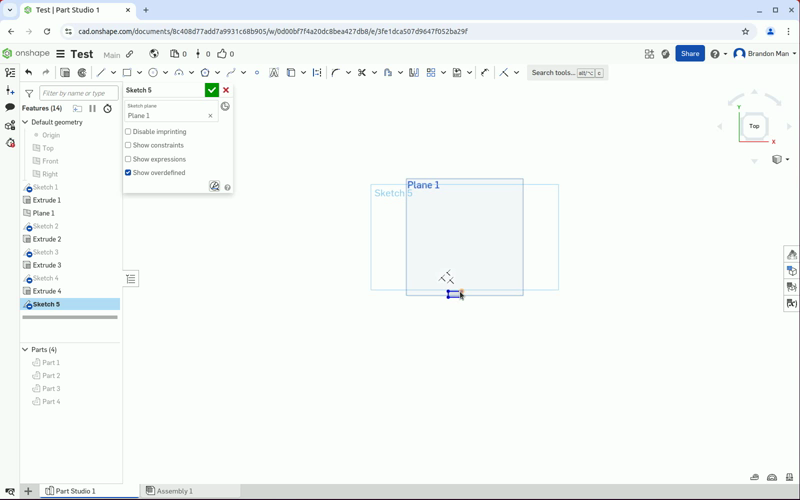
scroll(6)
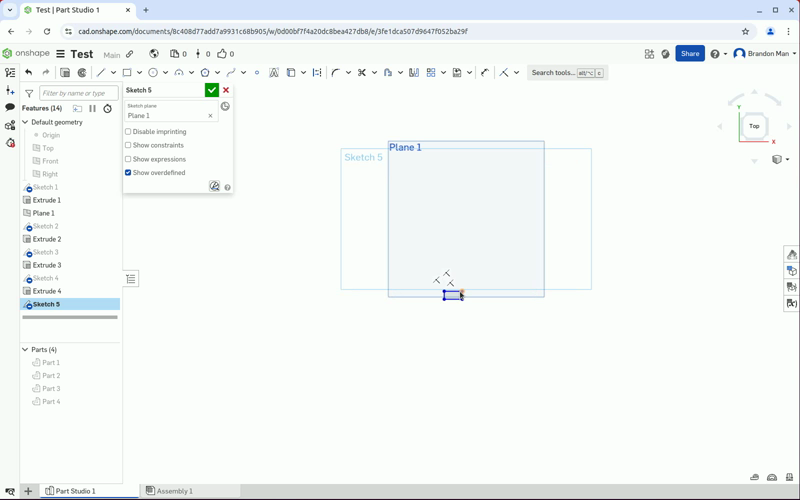
scroll(6)
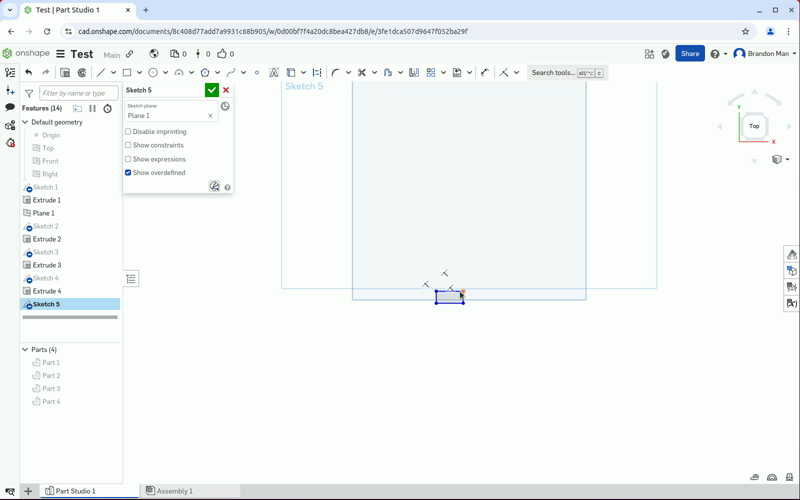
scroll(6)
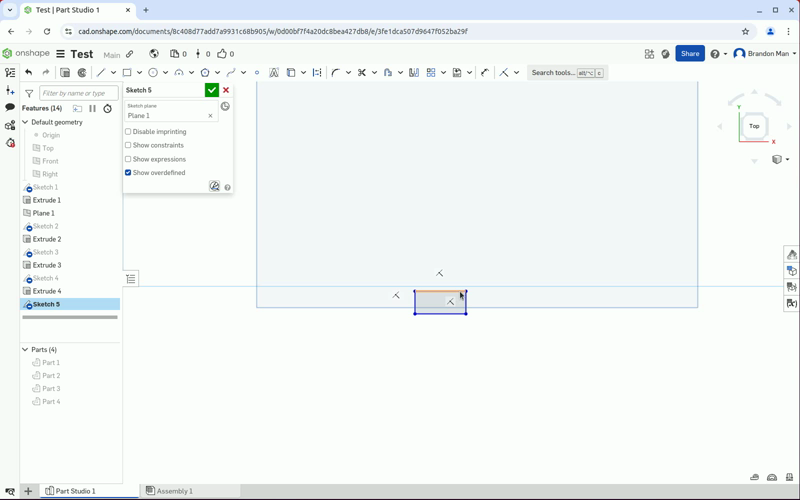
click(460, 291)
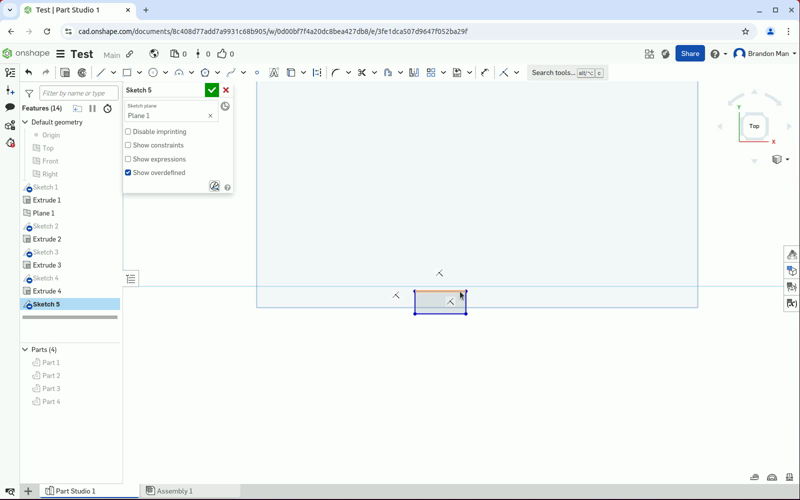
scroll(-6)
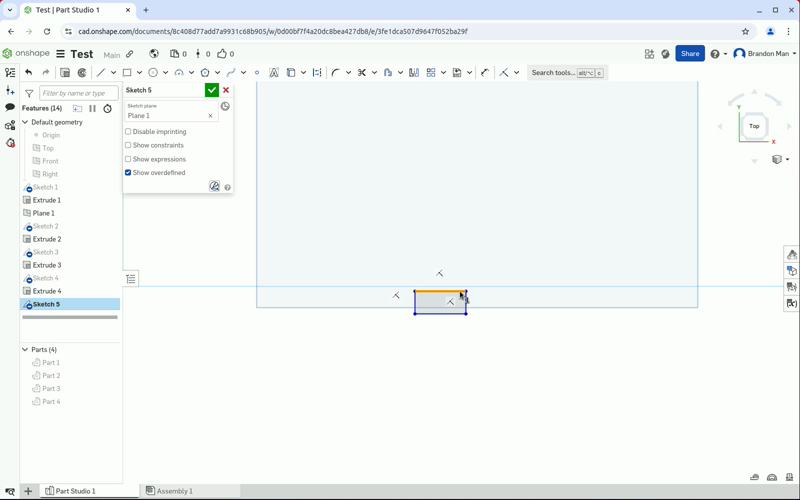
scroll(-6)
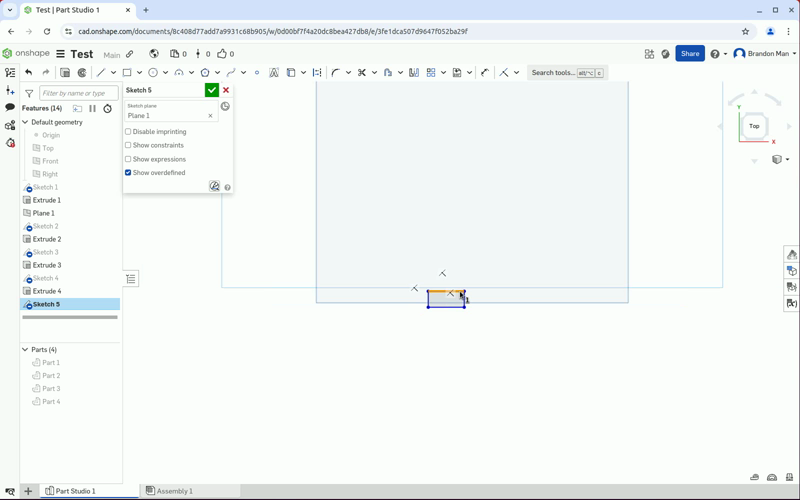
scroll(-6)
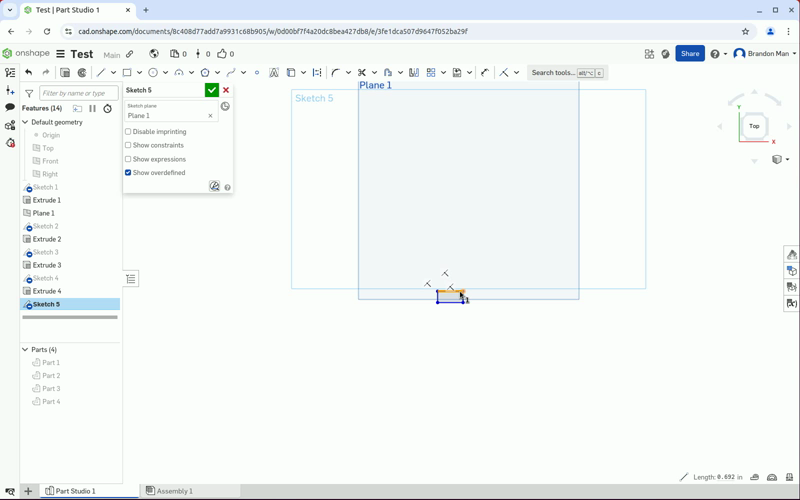
scroll(-6)
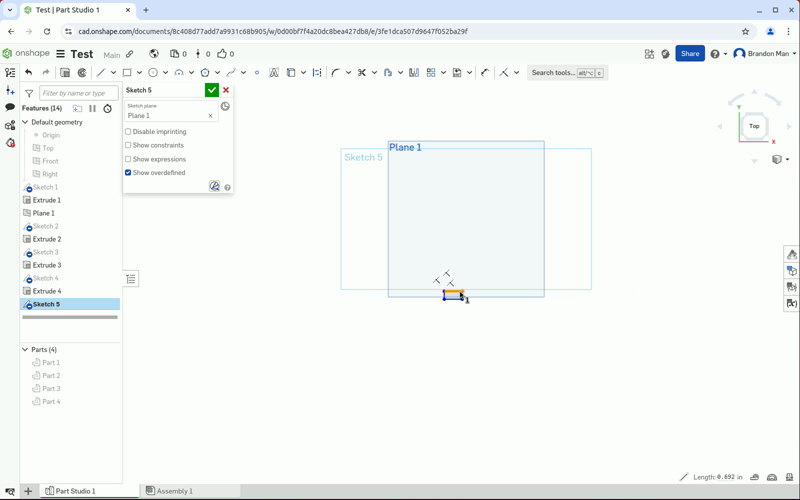
scroll(-6)
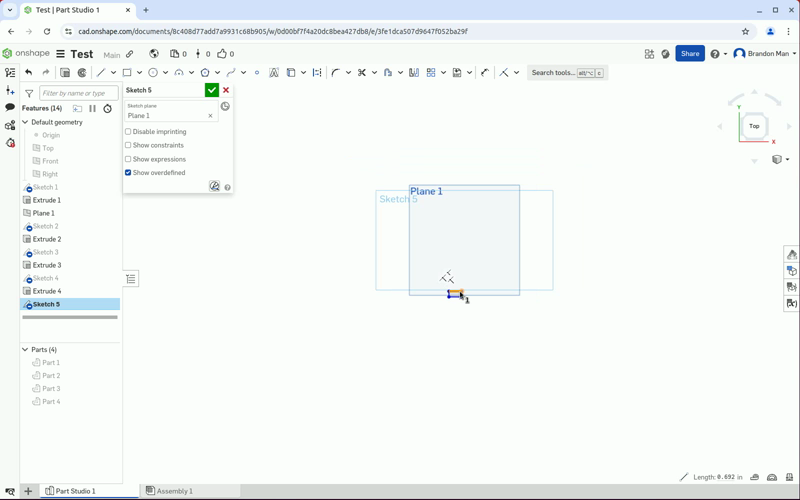
scroll(-6)
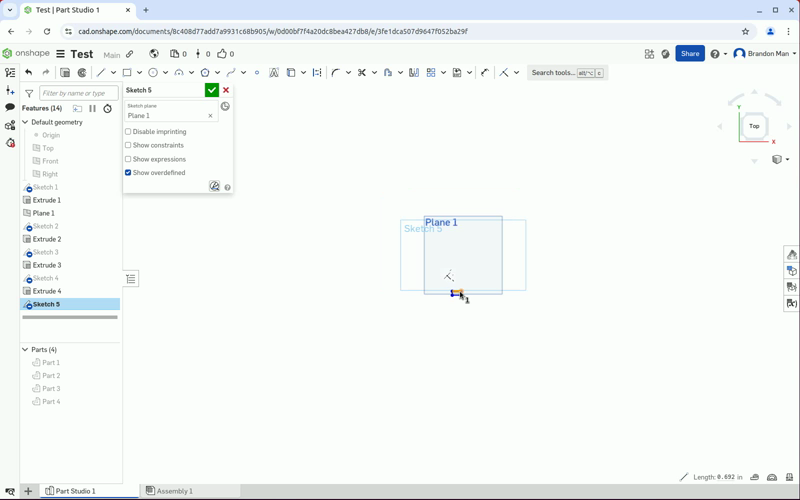
scroll(-6)
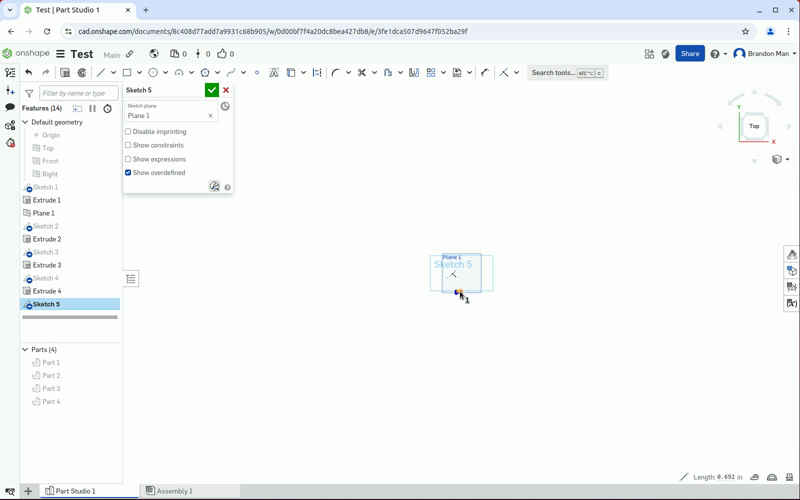
mouse_move(73, 352)
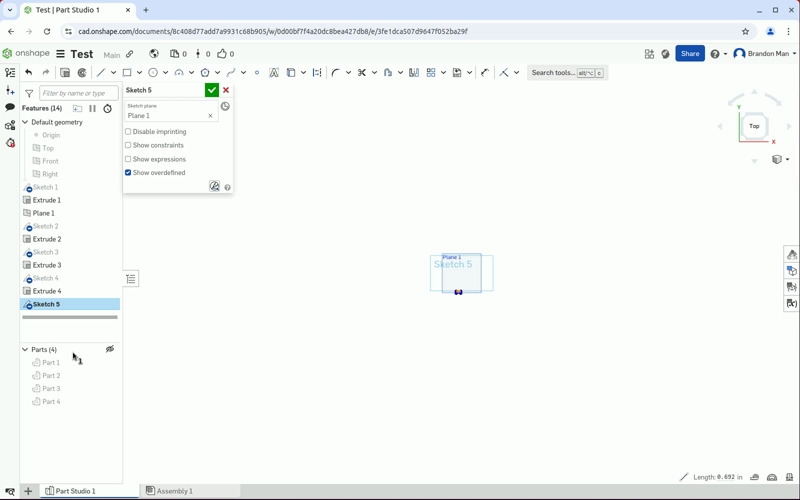
key(shift+y)
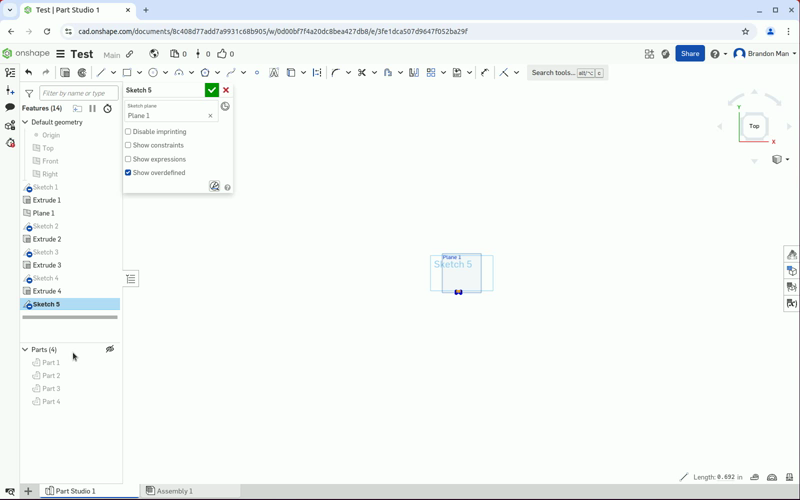
key(shift+e)
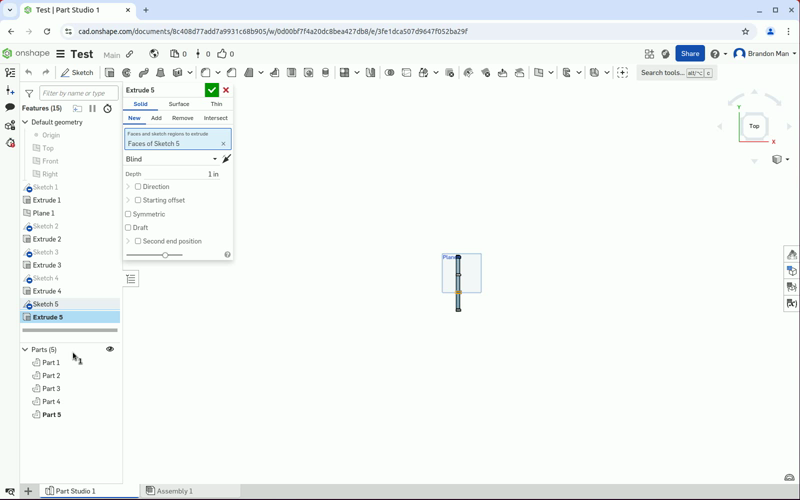
mouse_move(143, 106)
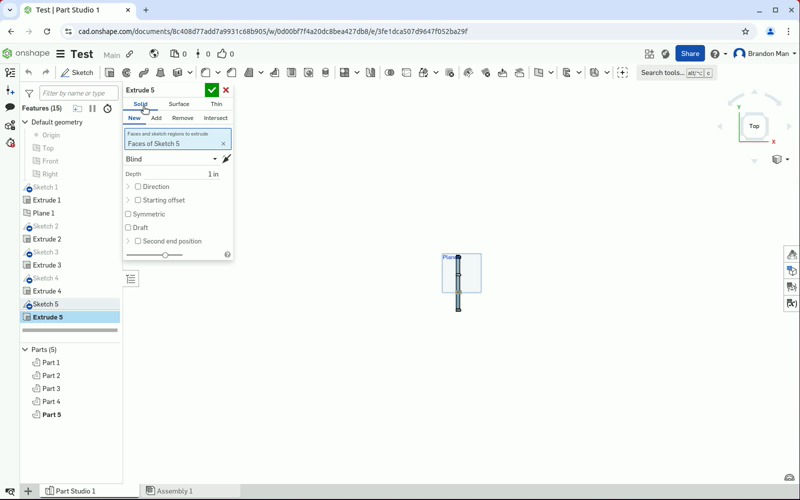
click(143, 106)
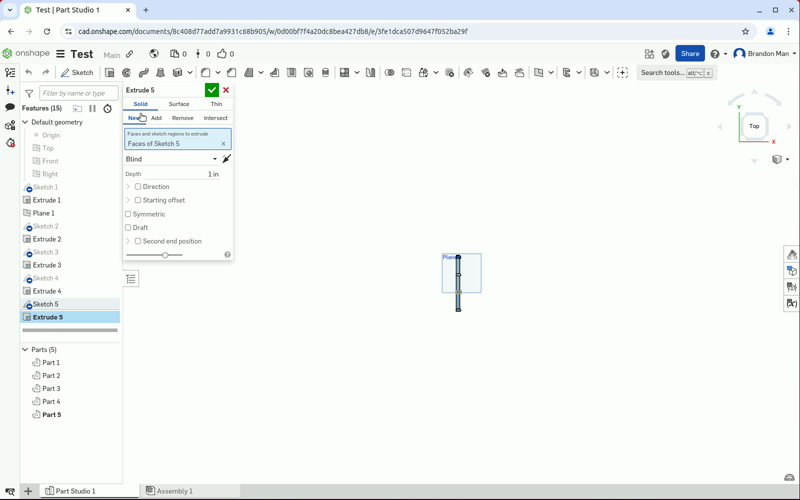
mouse_move(137, 120)
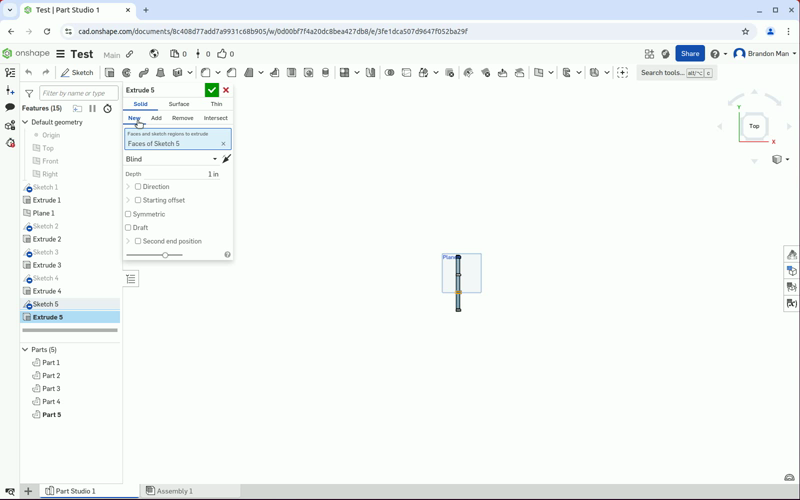
click(137, 120)
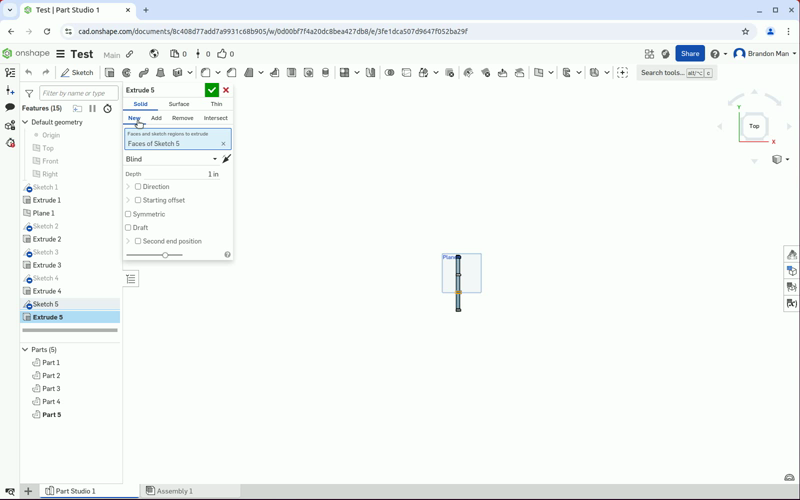
key(tab, 4)
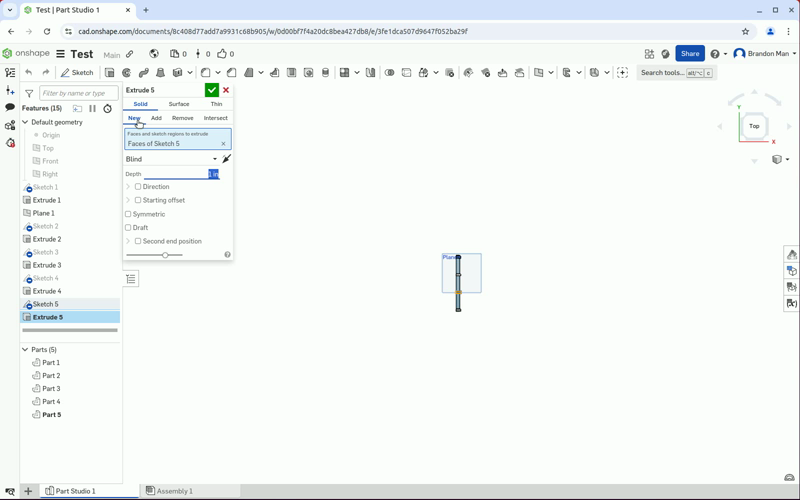
text(22.386)
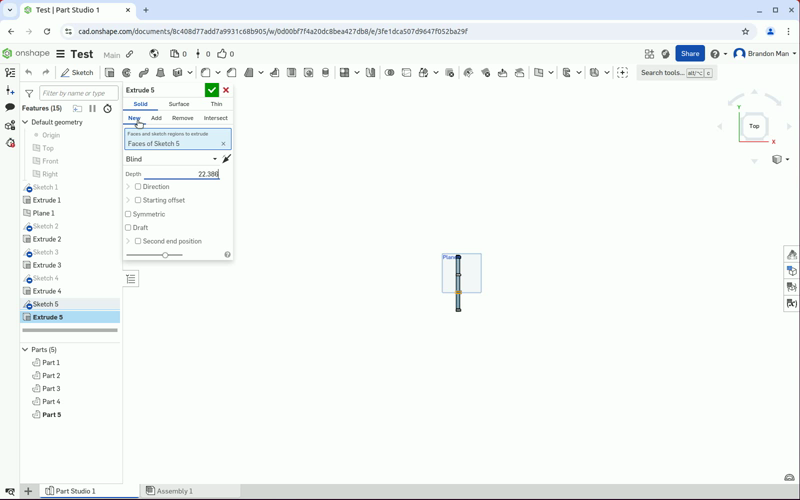
key(enter)
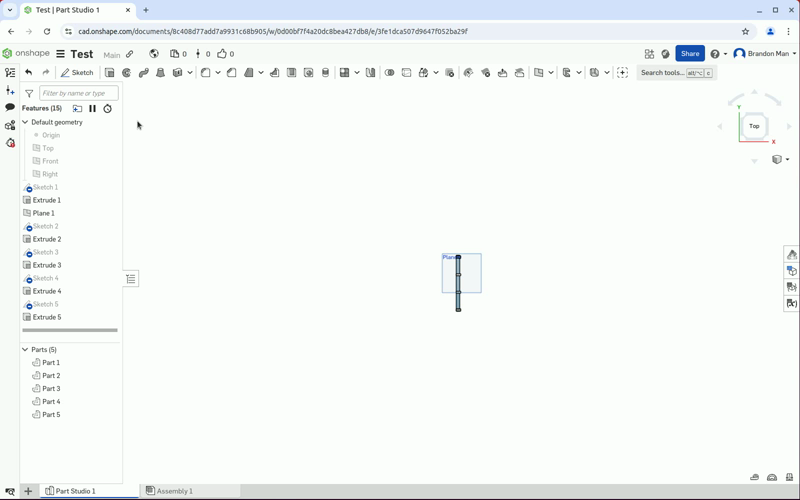
key(shift+h)
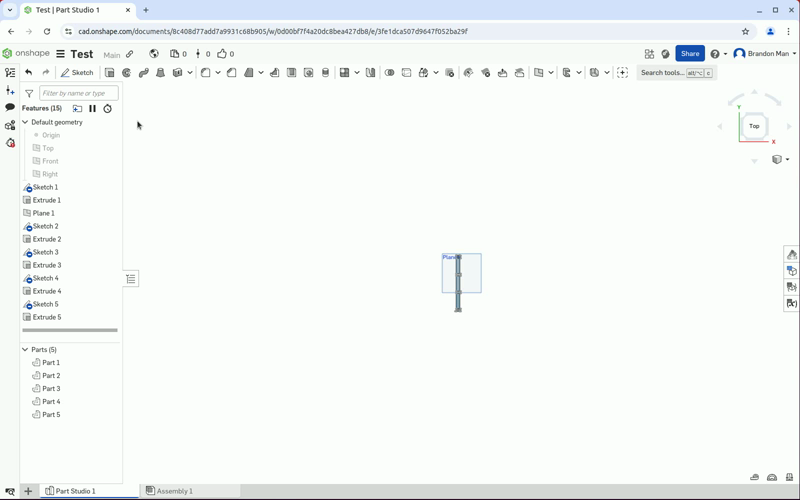
key(shift+h)
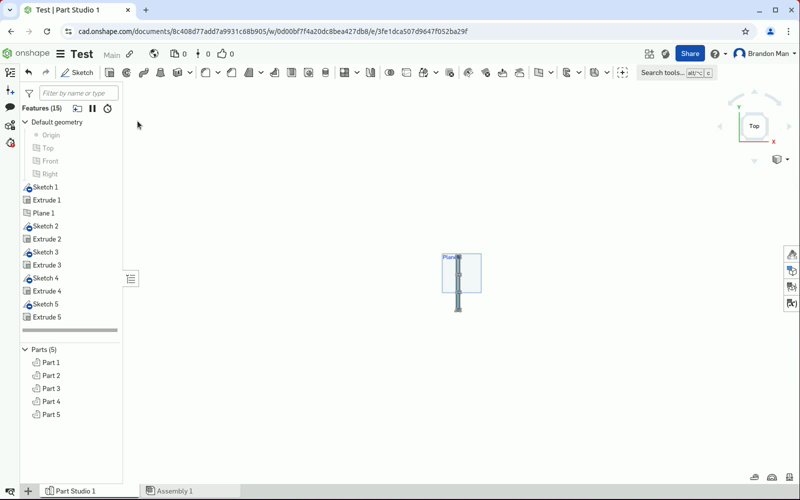
key(shift+7)
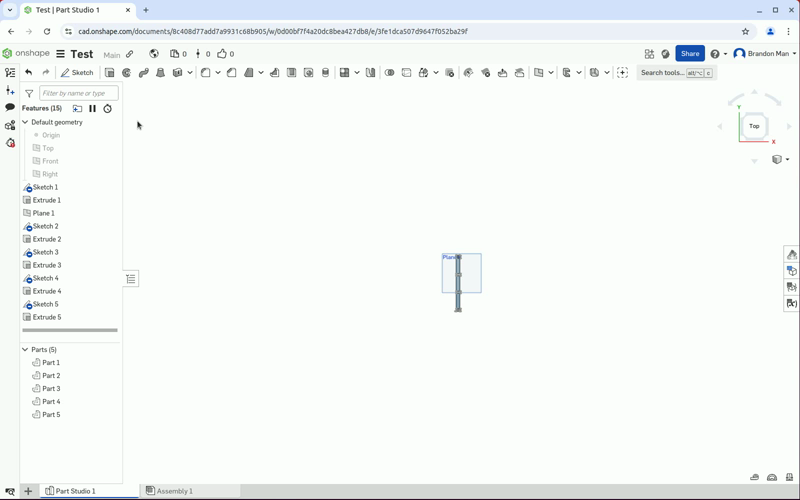
key(up, 3)
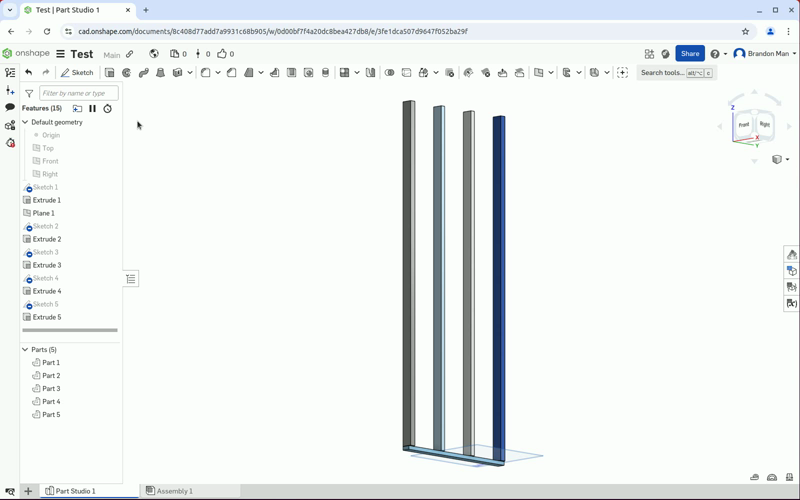
key(left, 3)
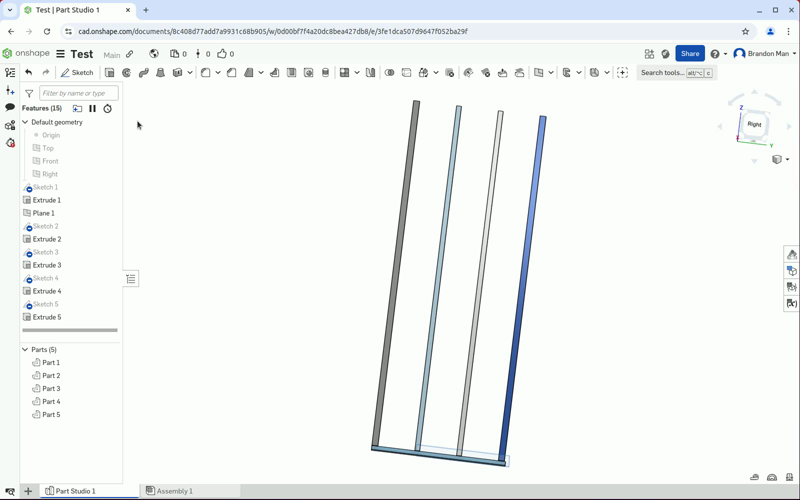
key(right, 3)
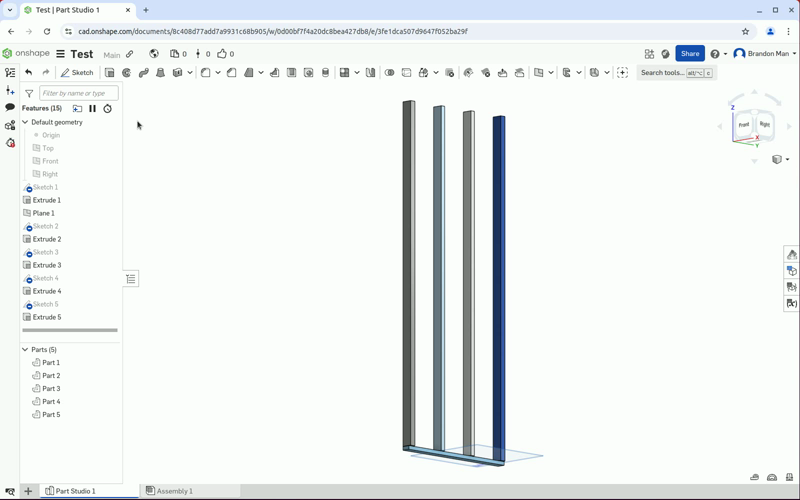
key(down, 3)
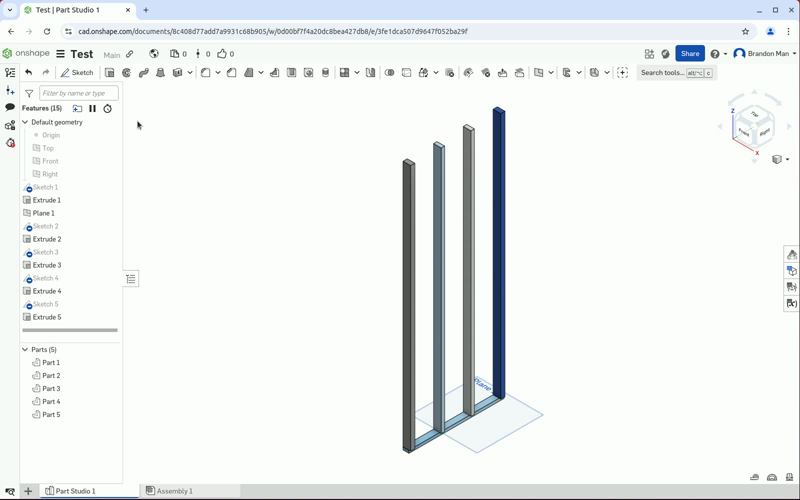
mouse_move(73, 189)
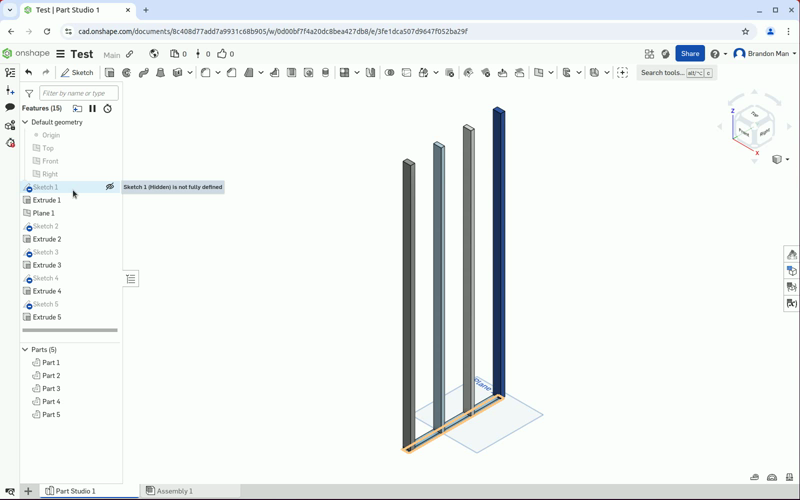
click(73, 189)